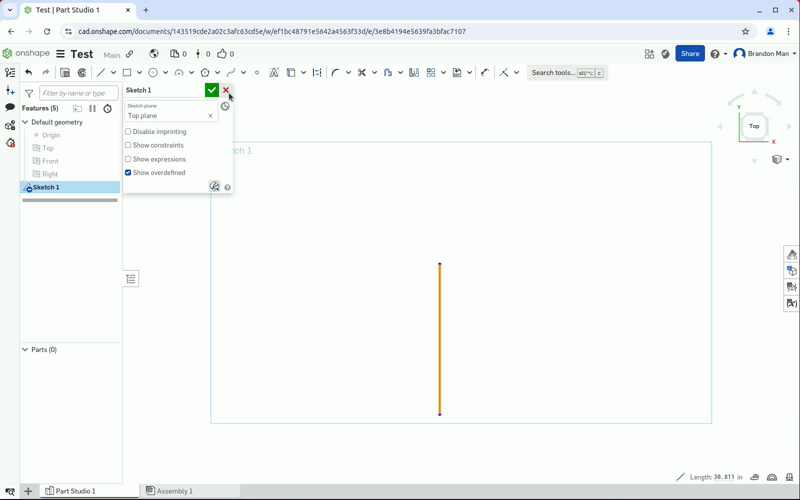
key(shift+h)
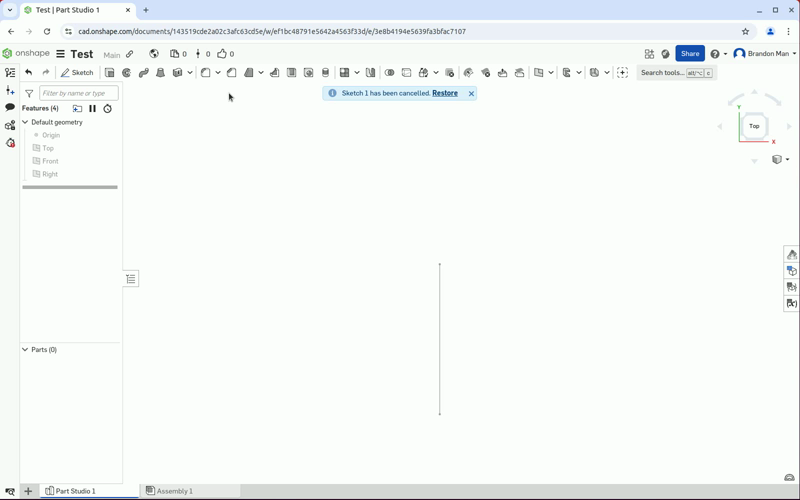
mouse_move(73, 352)
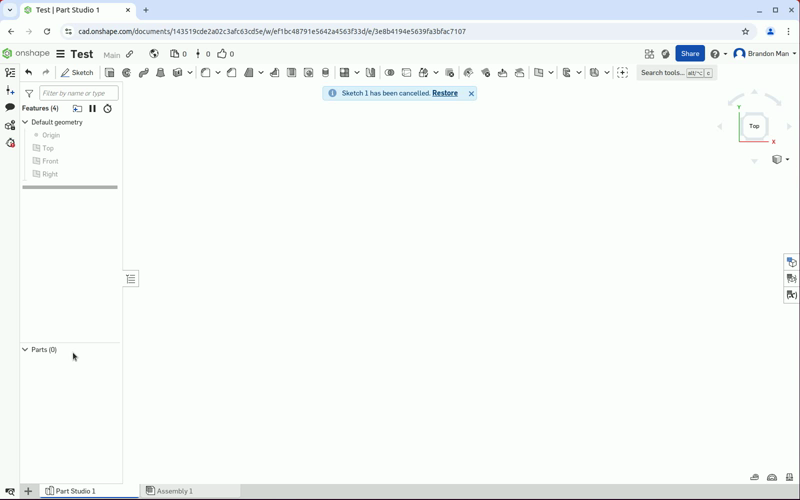
key(y)
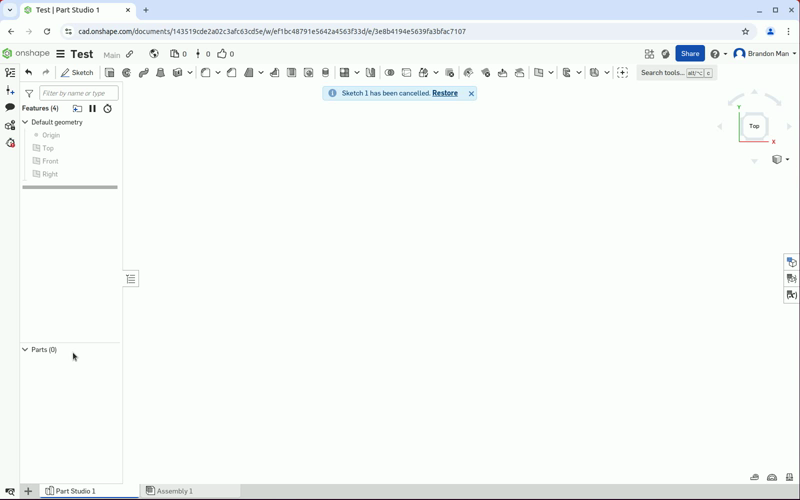
key(shift+p)
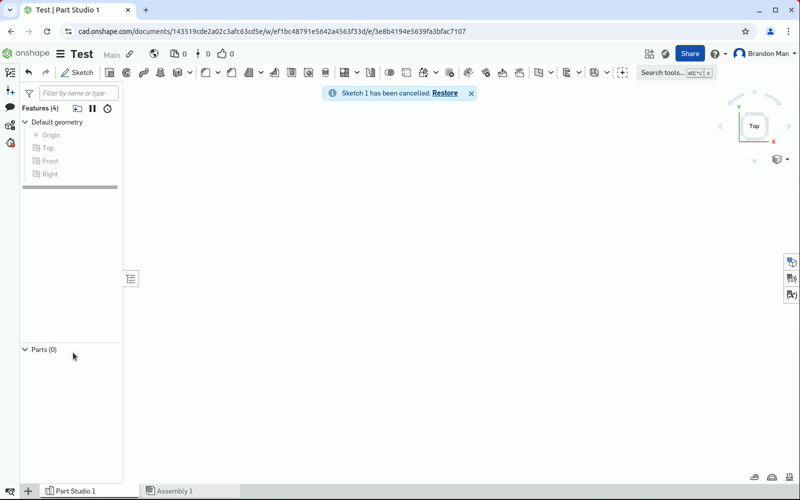
key(space)
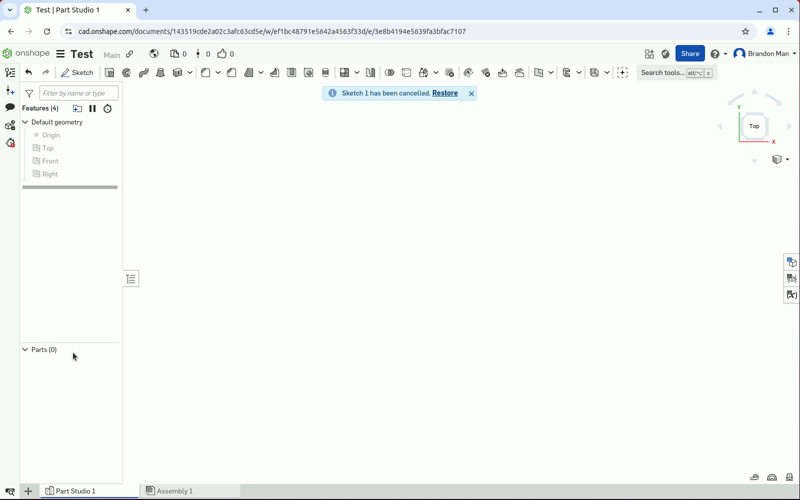
key_down(shift)
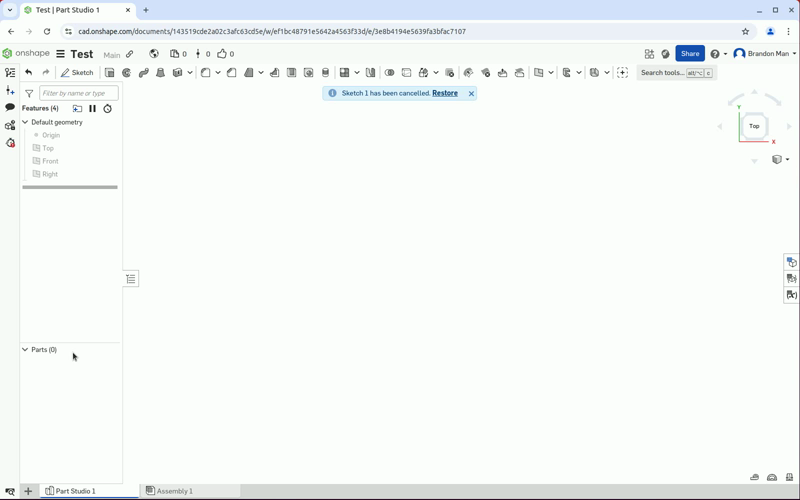
key(up)
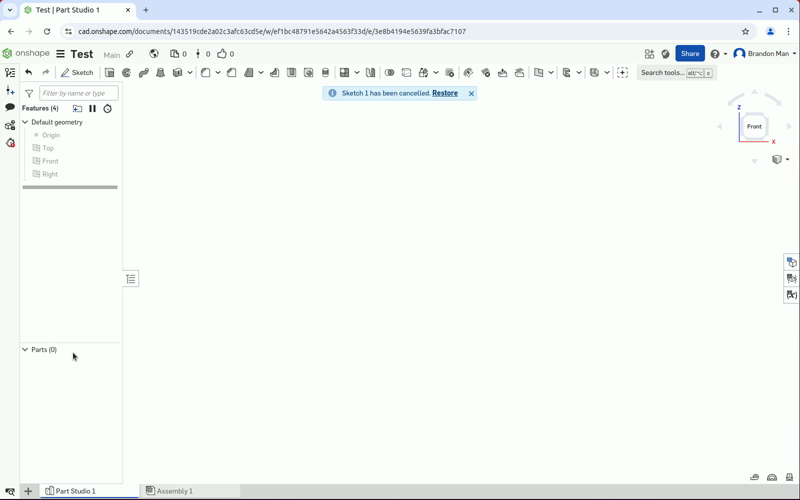
key_up(shift)
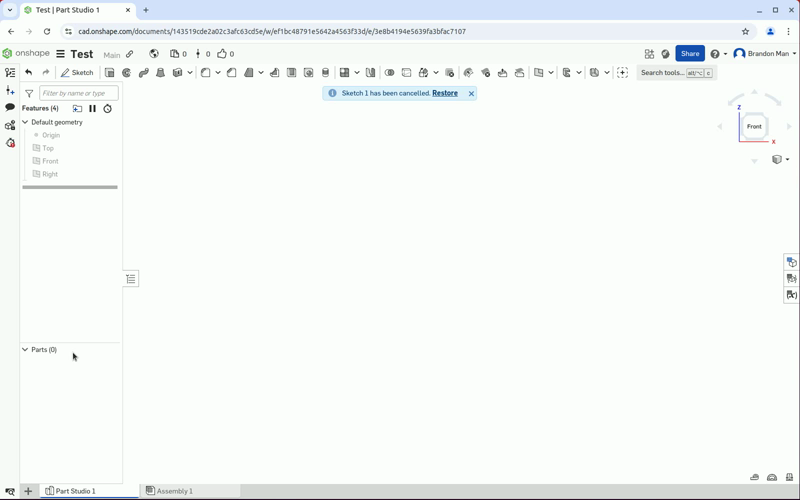
mouse_move(73, 352)
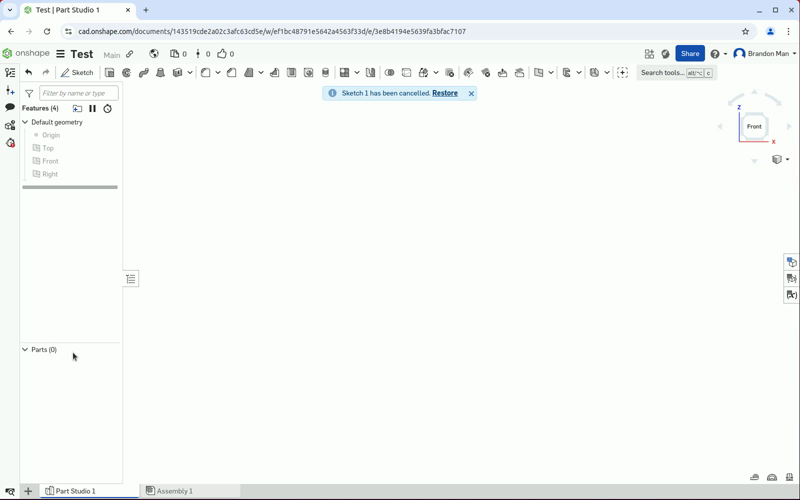
key(shift+y)
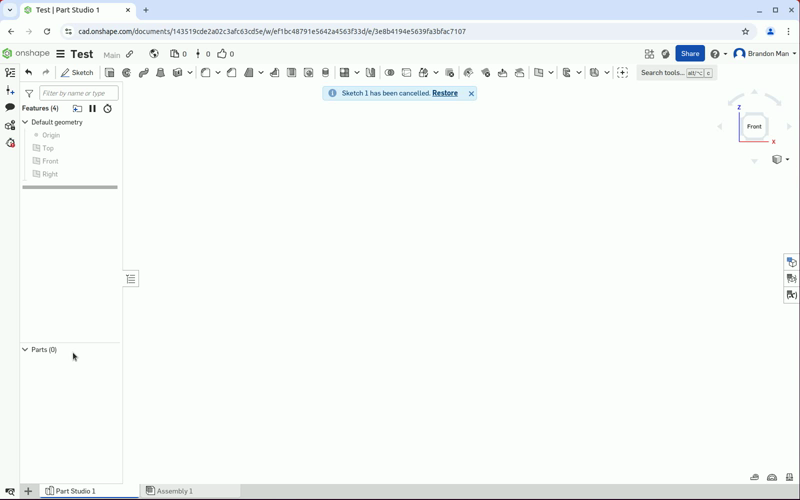
key(shift+s)
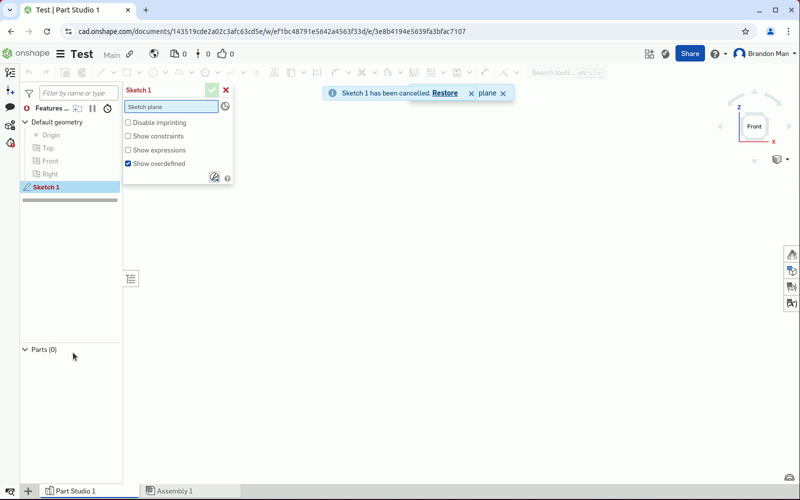
mouse_move(73, 163)
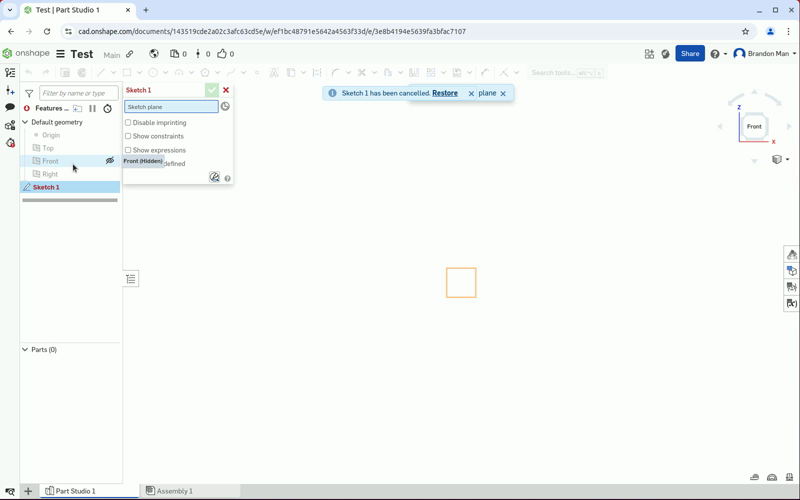
click(73, 163)
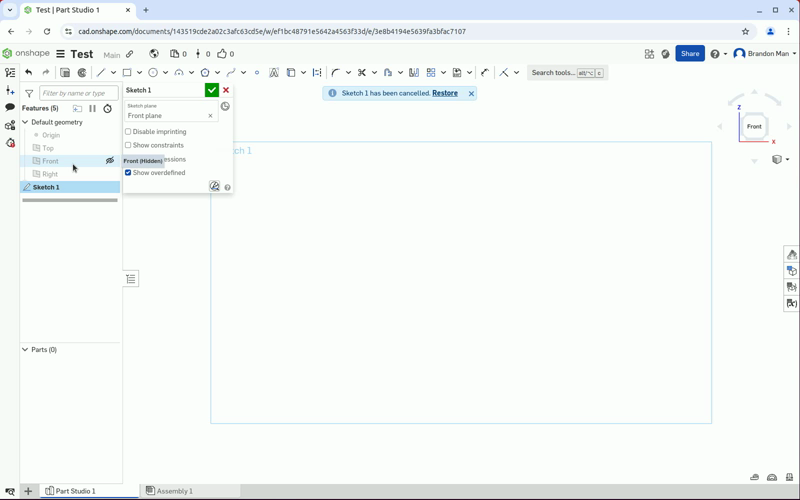
mouse_move(73, 352)
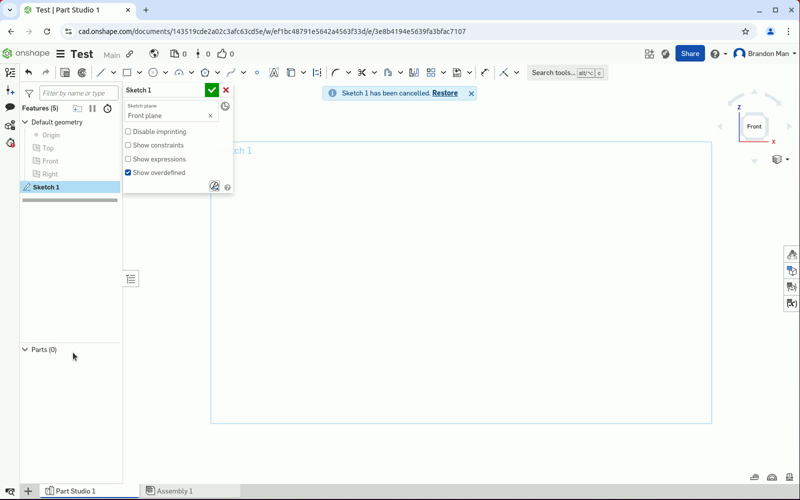
key(y)
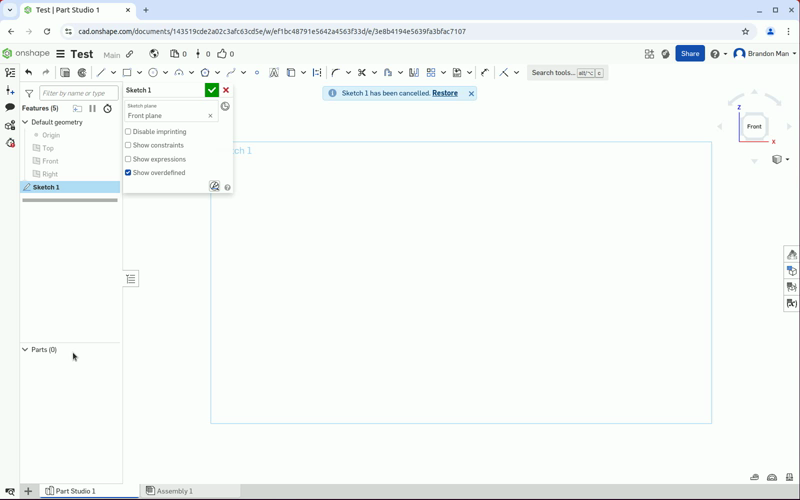
key(c)
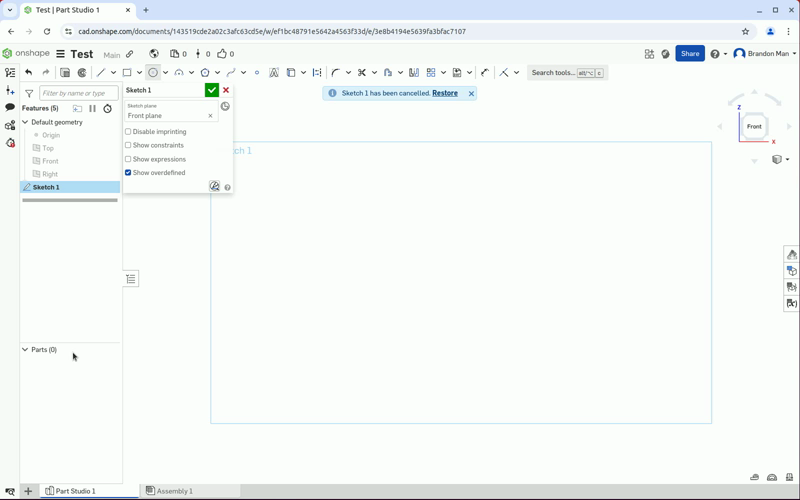
key_down(shift)
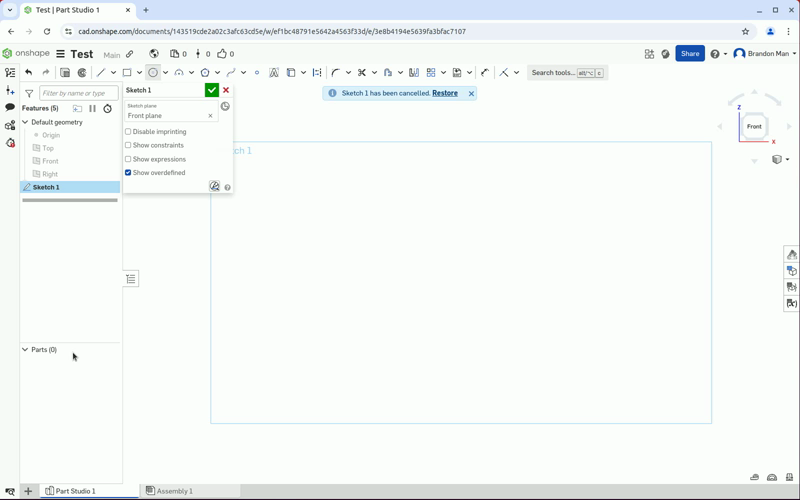
mouse_move(461, 282)
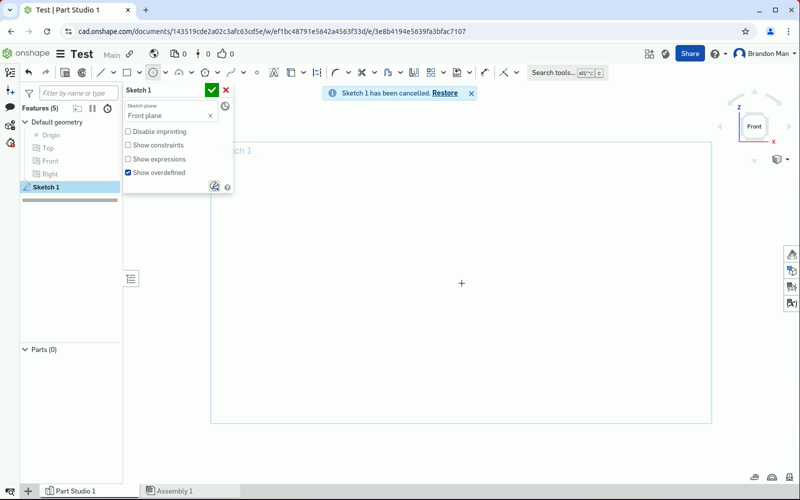
click(461, 282)
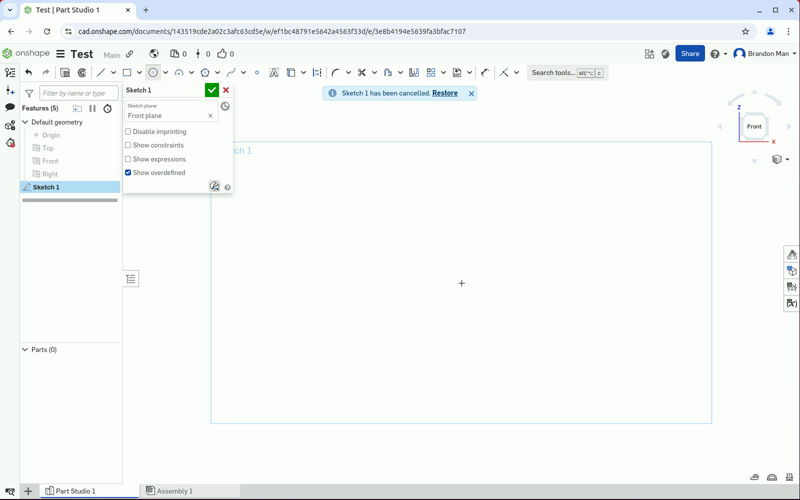
key_up(shift)
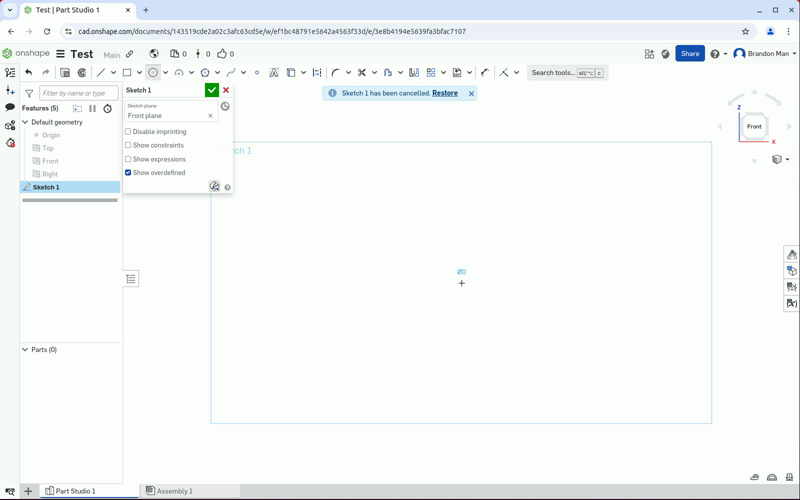
mouse_move(471, 282)
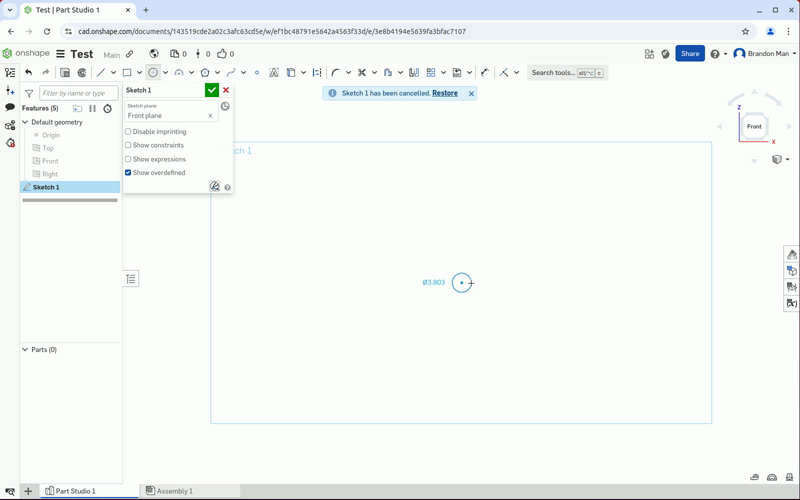
click(471, 282)
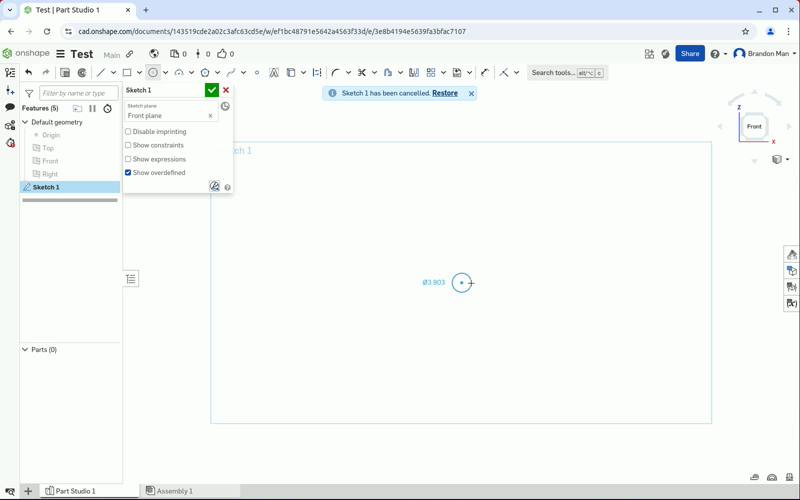
key(esc)
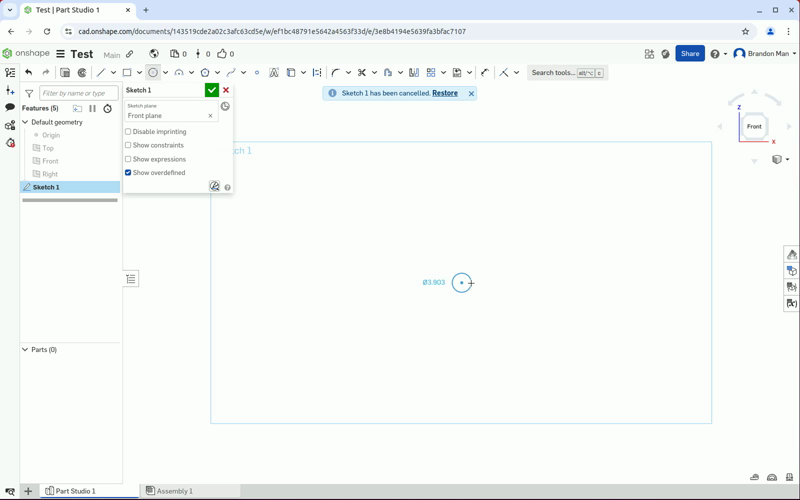
key(c)
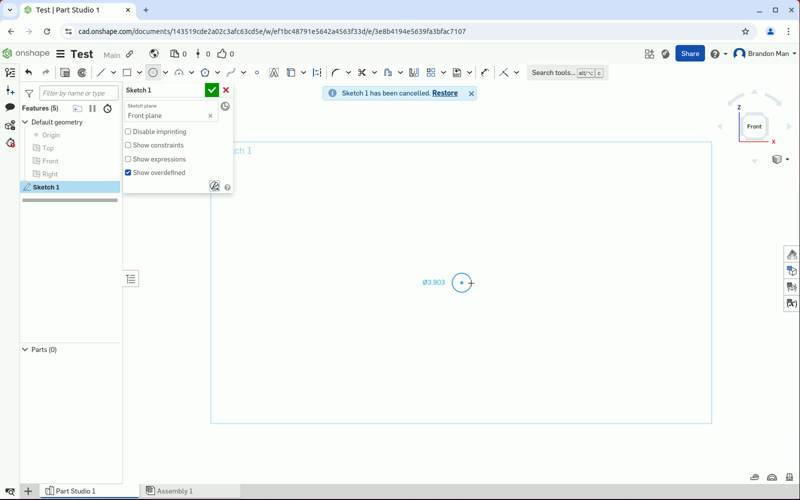
key_down(shift)
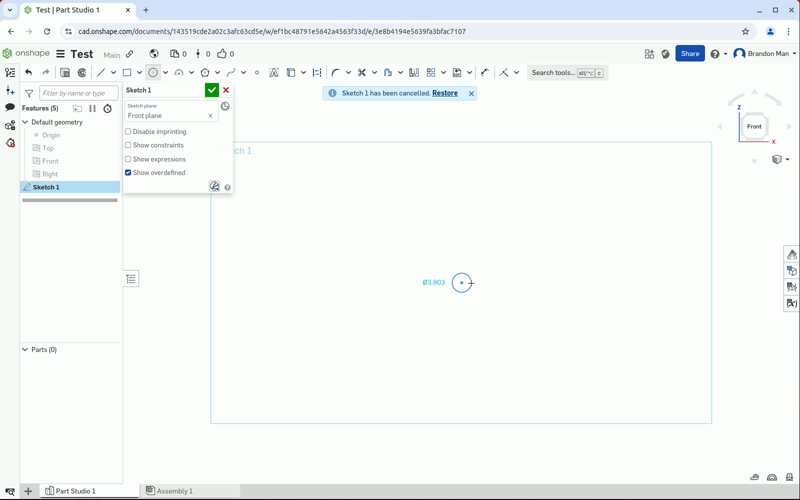
mouse_move(461, 282)
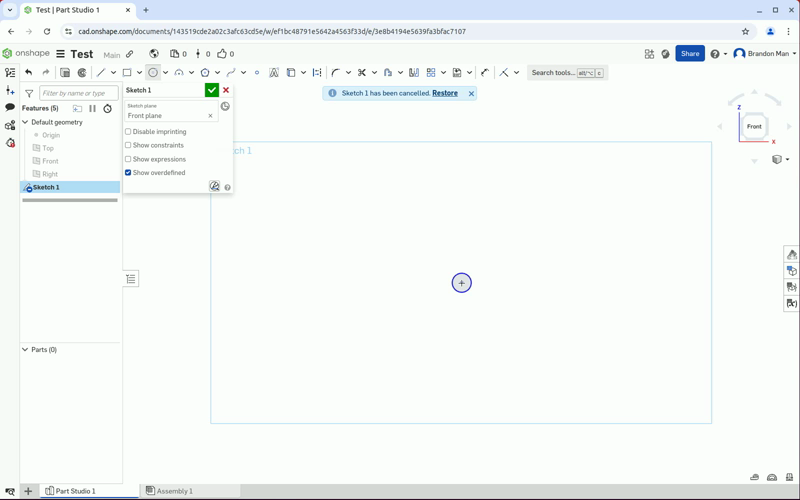
click(461, 282)
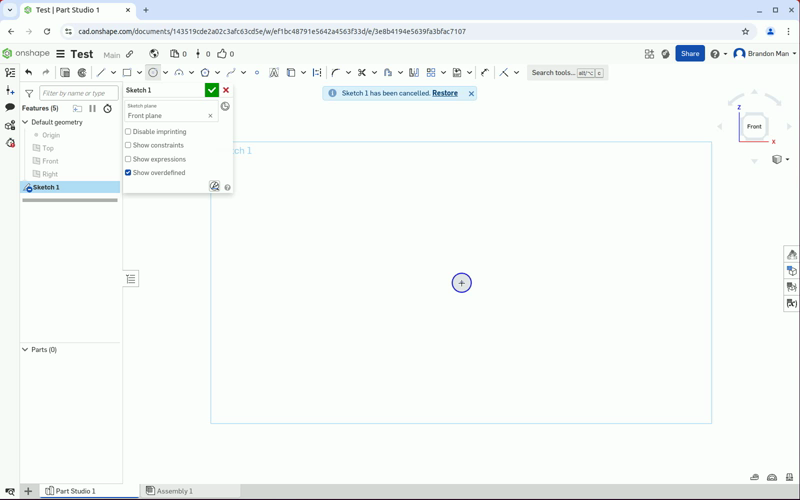
key_up(shift)
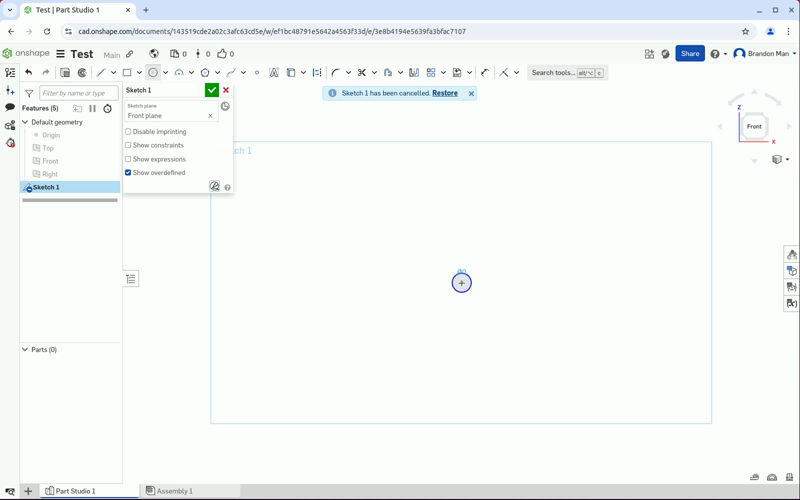
mouse_move(464, 282)
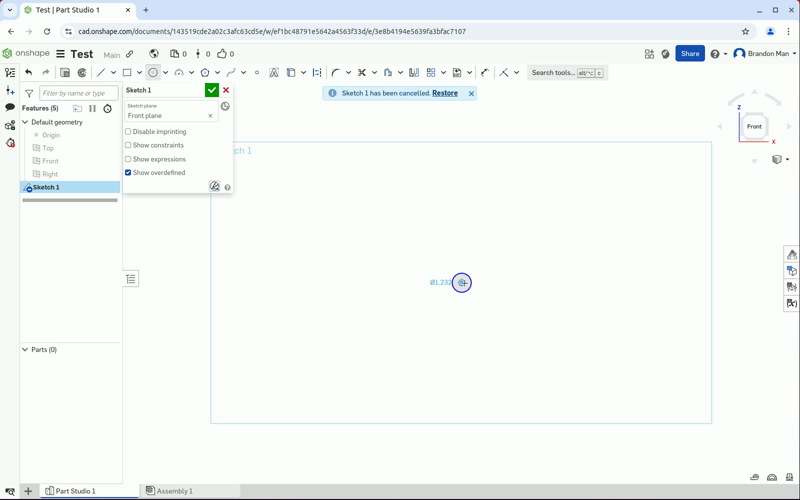
scroll(6)
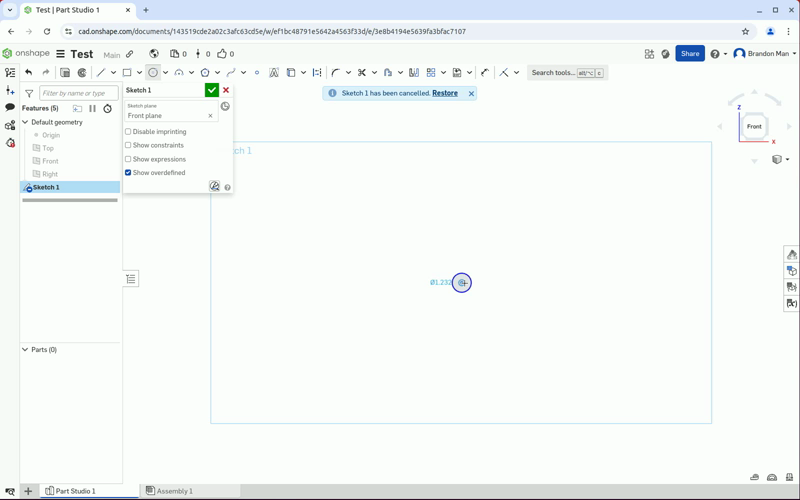
scroll(6)
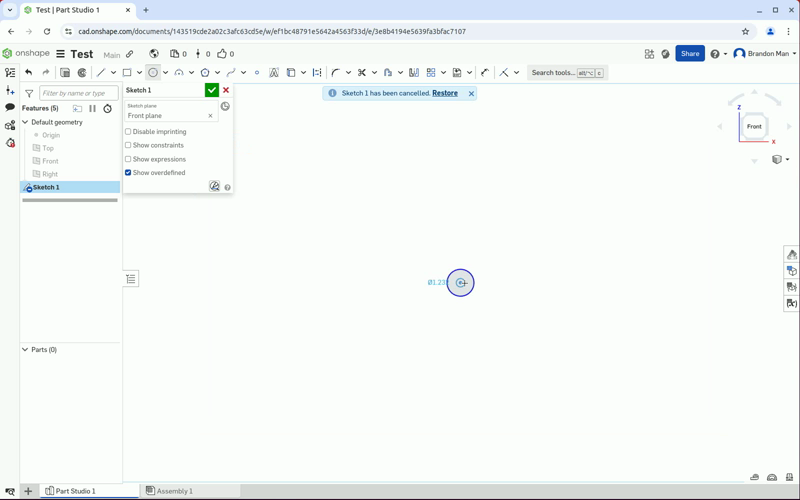
scroll(6)
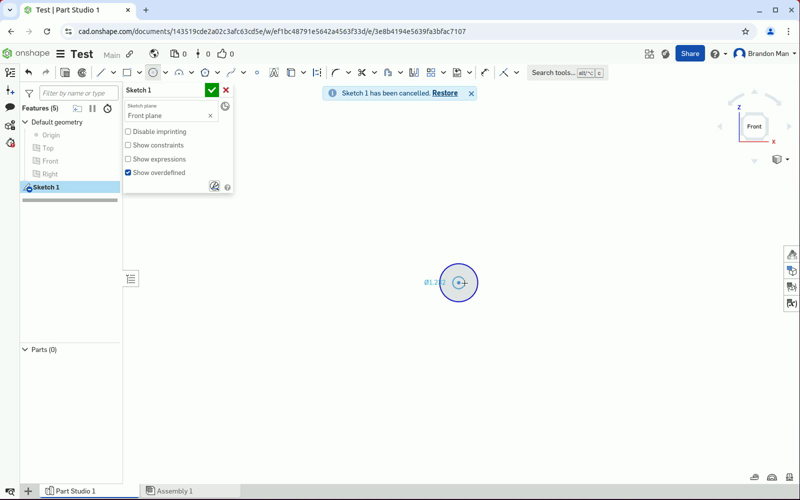
scroll(6)
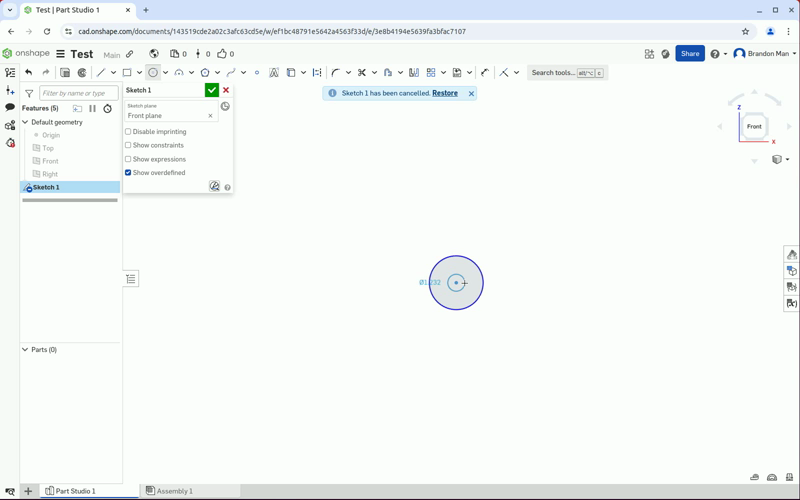
scroll(6)
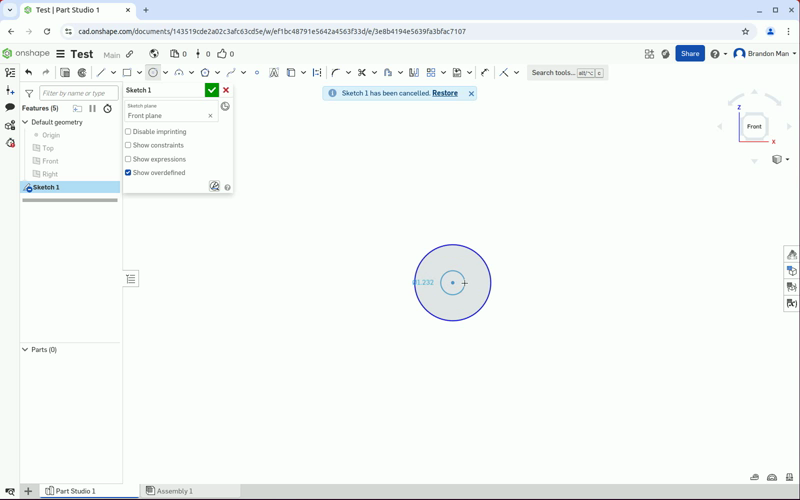
scroll(6)
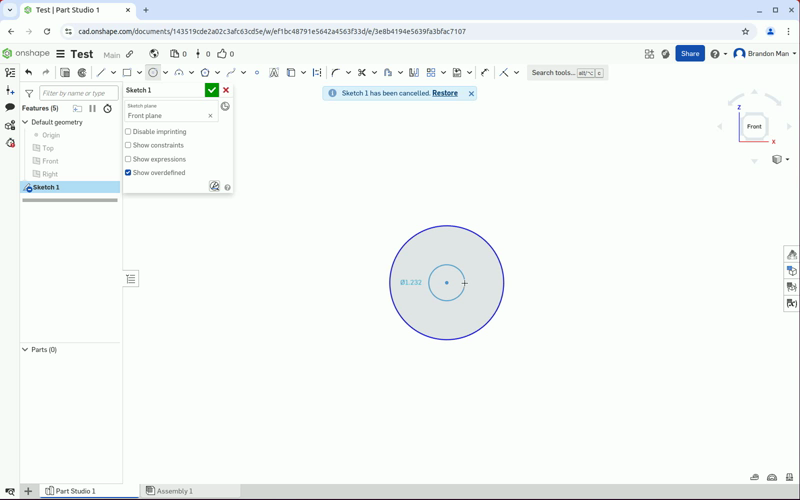
scroll(6)
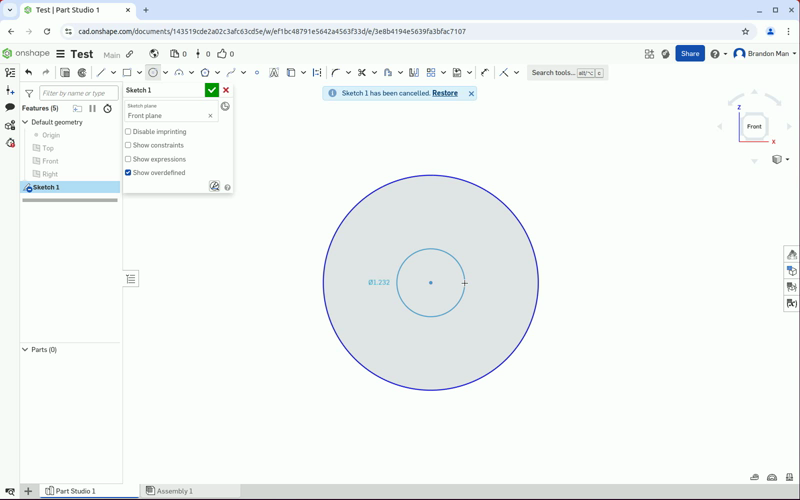
click(464, 282)
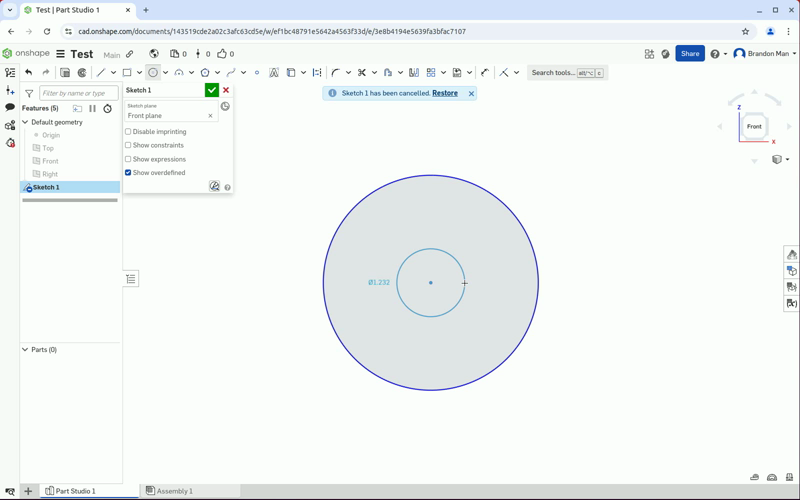
scroll(-6)
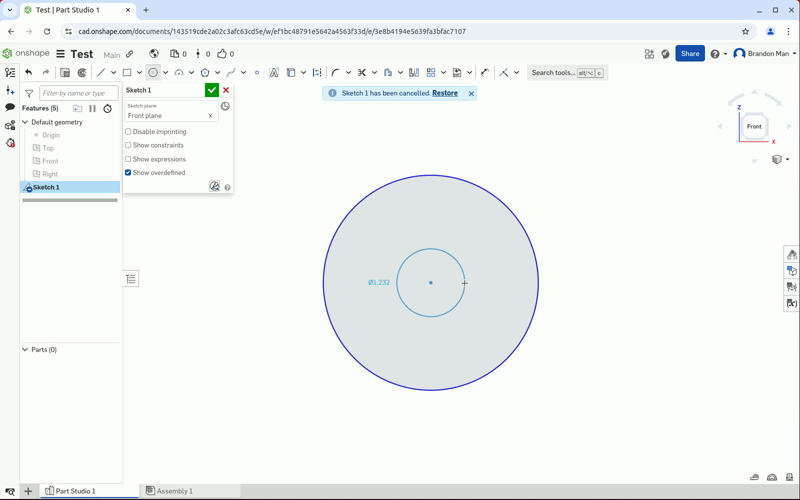
scroll(-6)
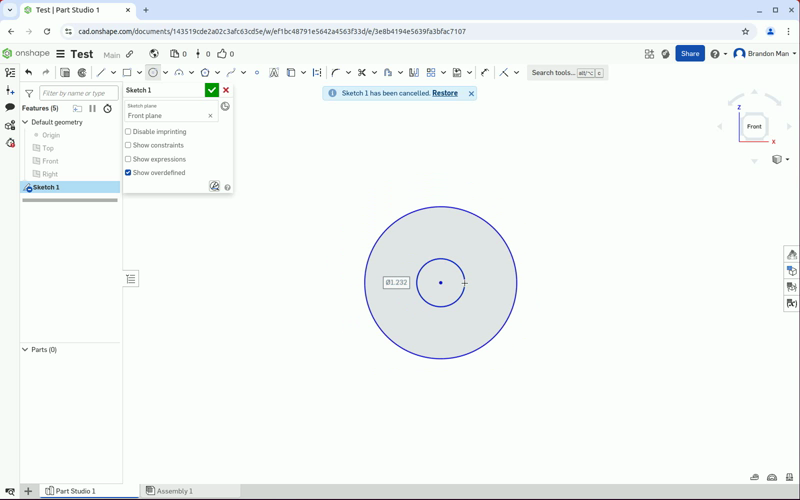
scroll(-6)
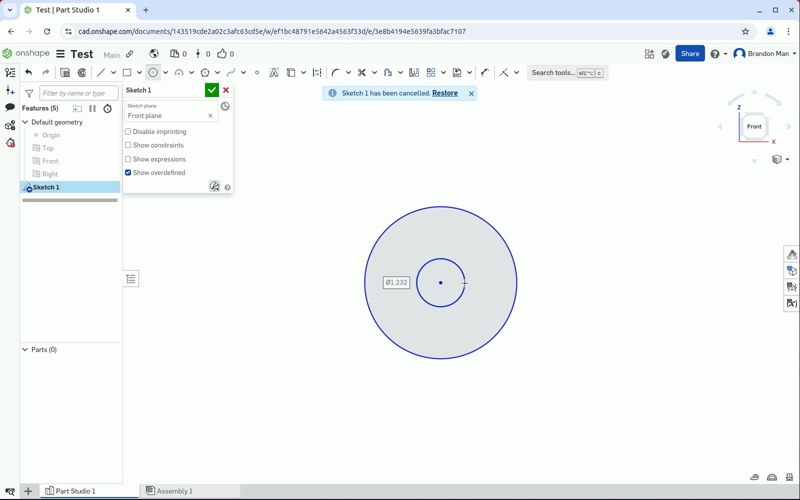
scroll(-6)
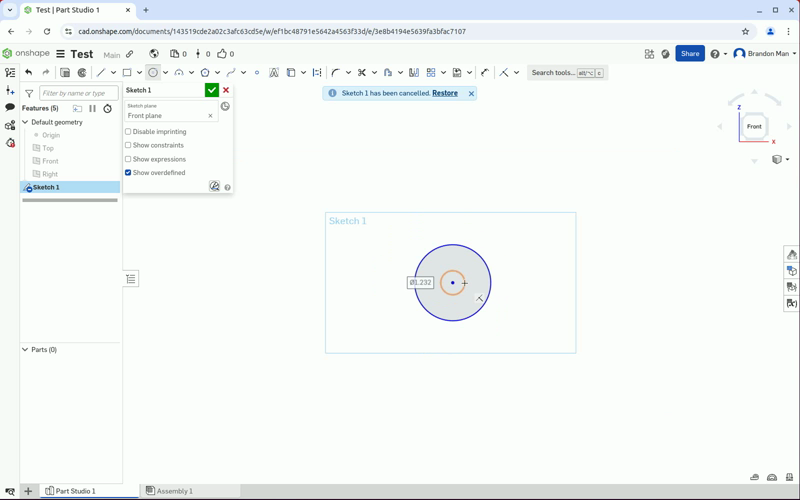
scroll(-6)
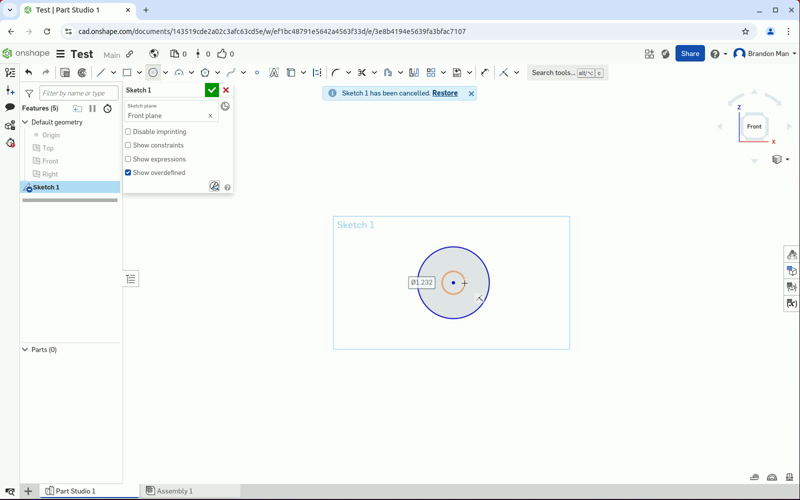
scroll(-6)
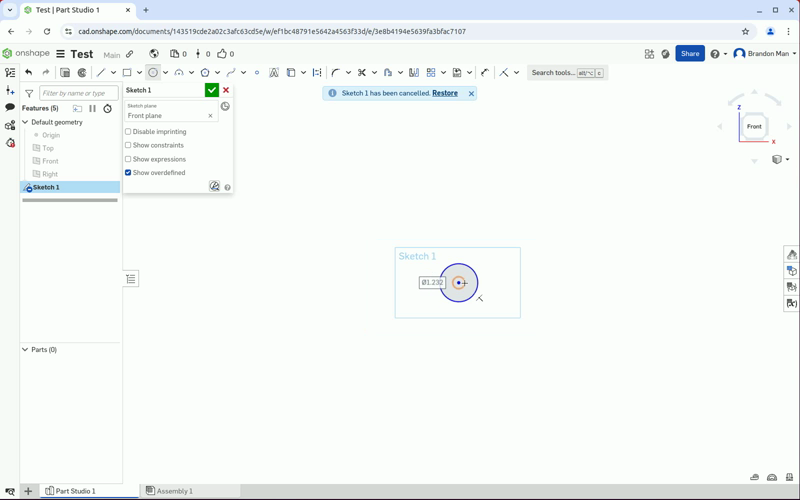
scroll(-6)
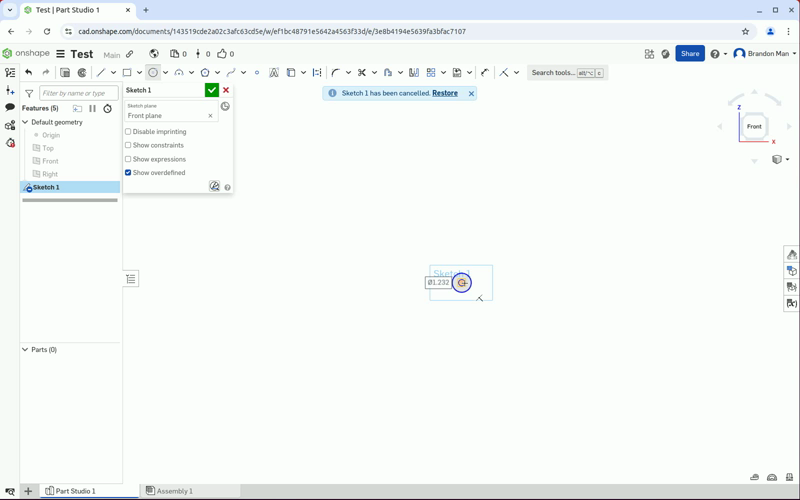
key(esc)
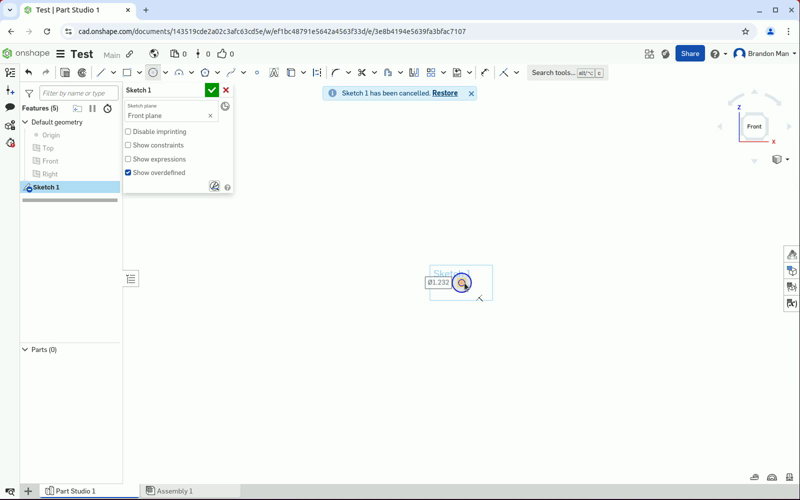
mouse_move(462, 286)
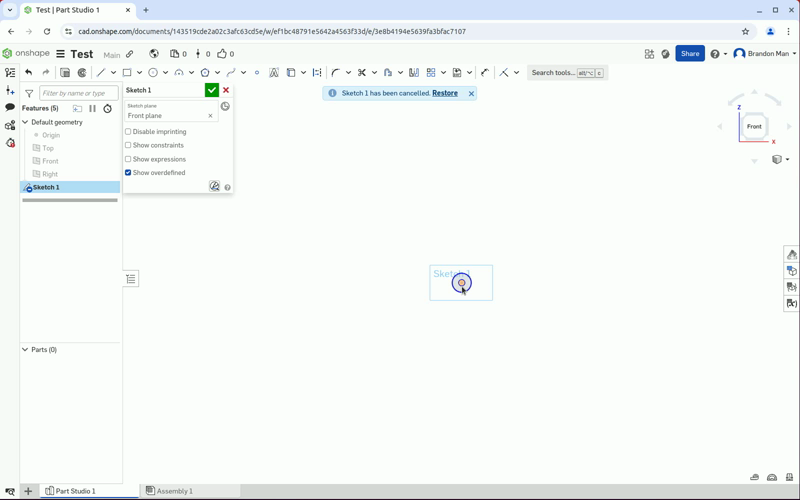
scroll(6)
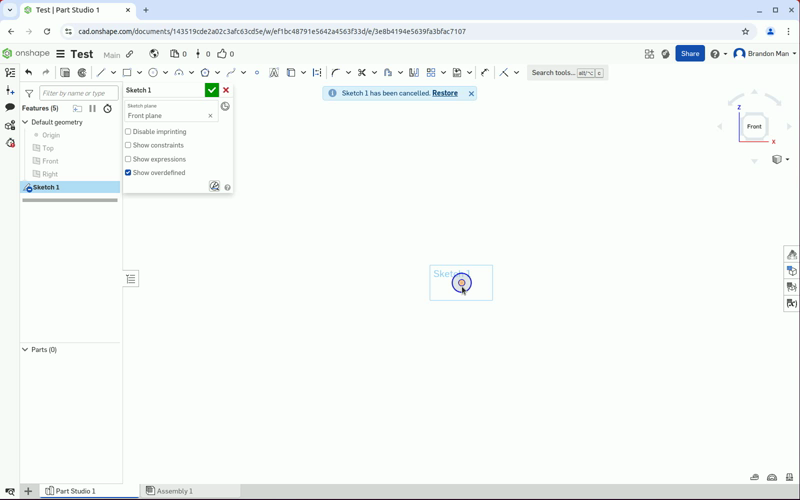
scroll(6)
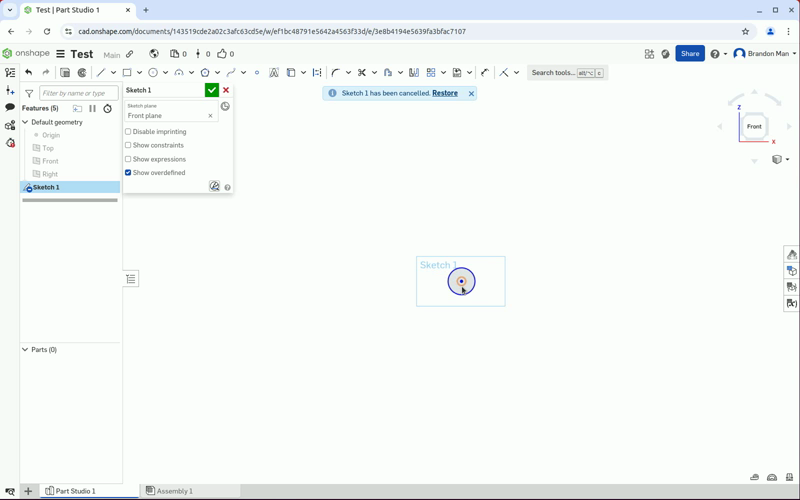
scroll(6)
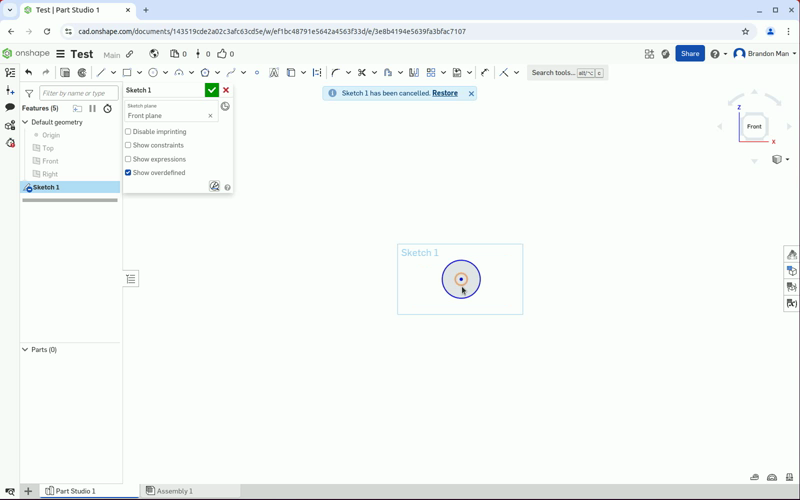
scroll(6)
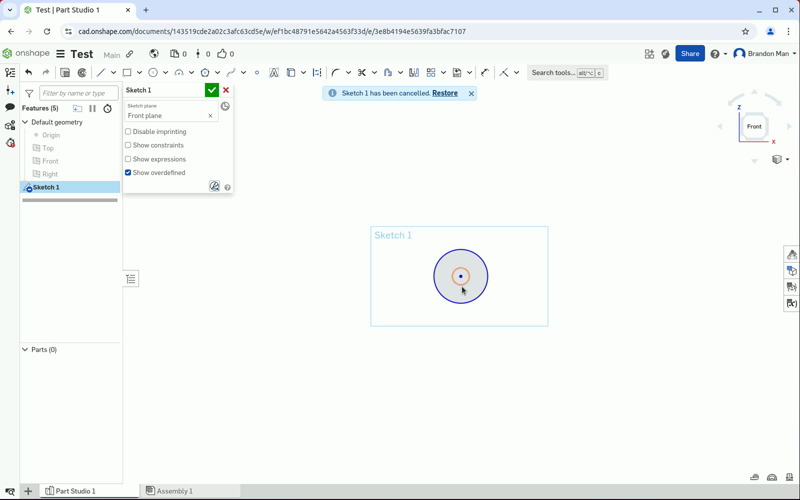
scroll(6)
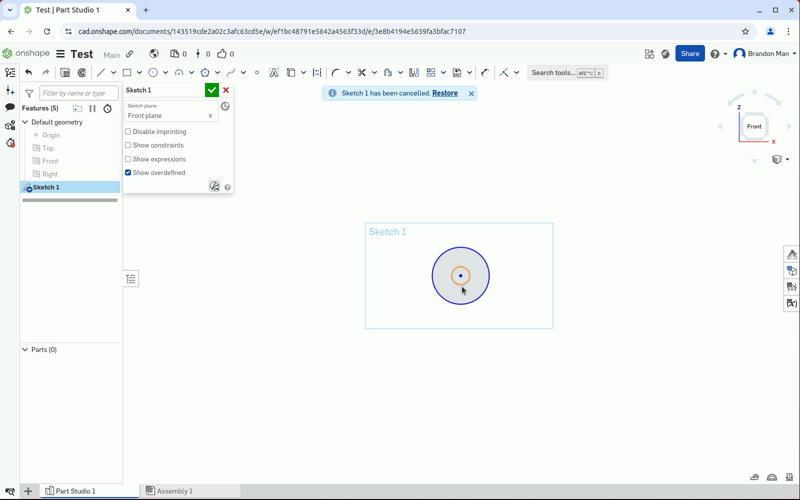
scroll(6)
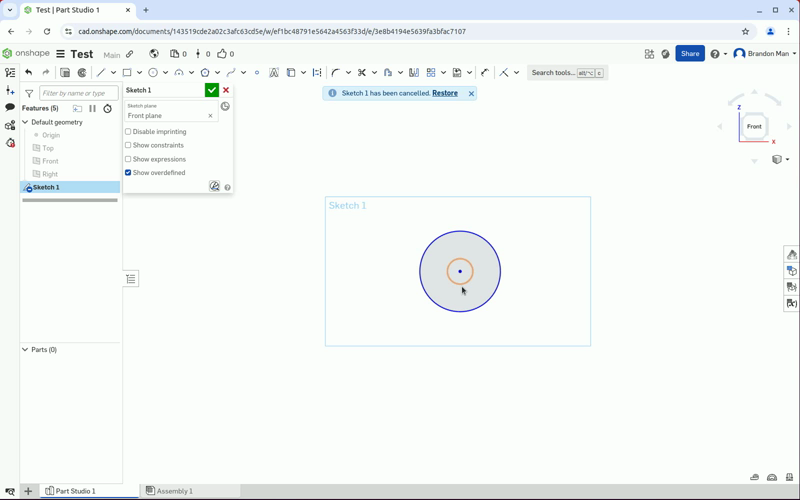
scroll(6)
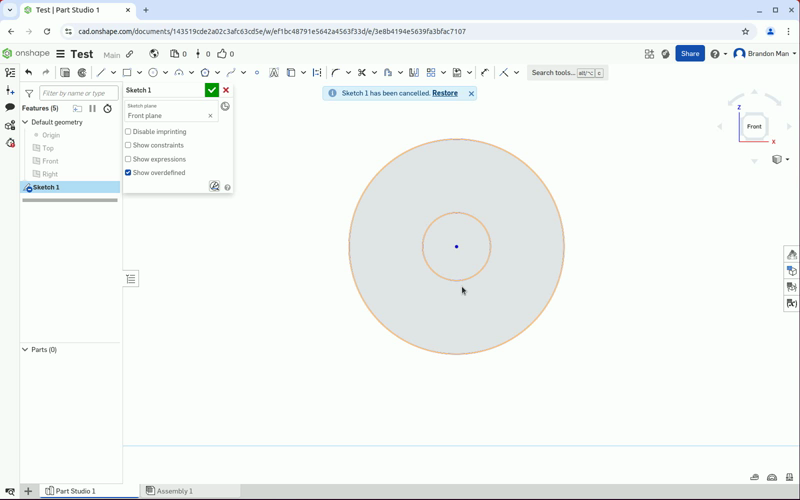
click(462, 286)
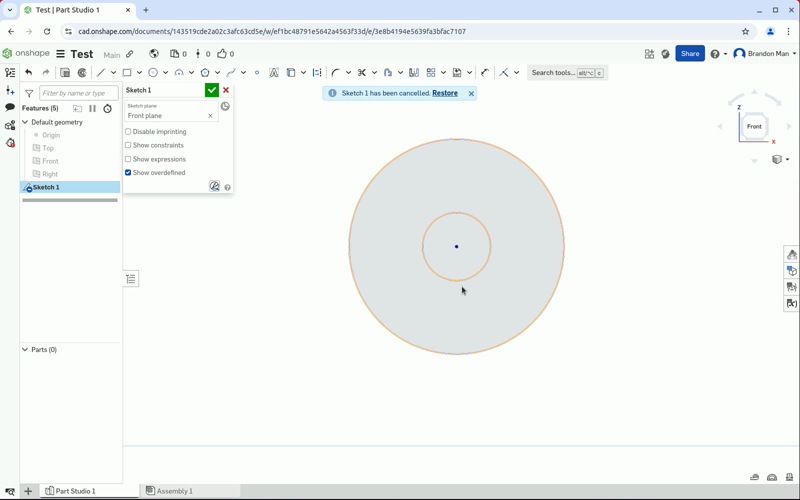
scroll(-6)
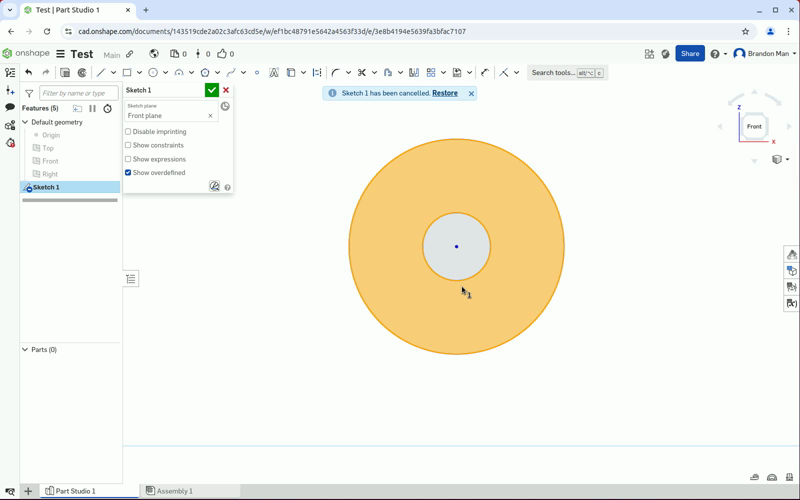
scroll(-6)
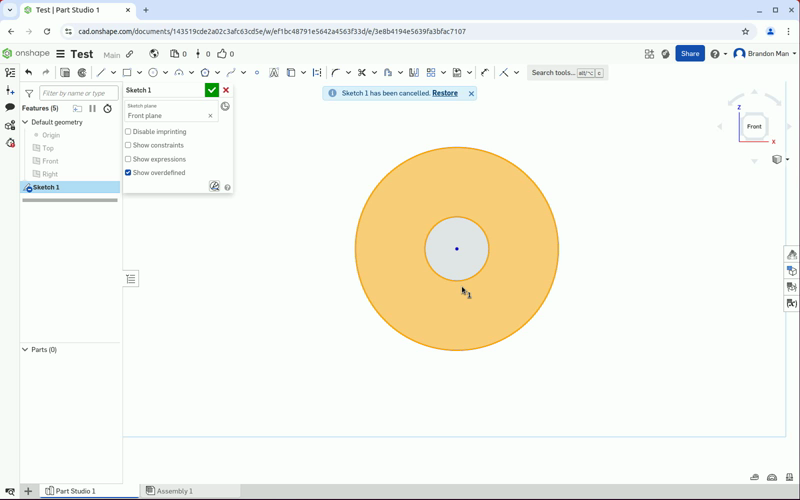
scroll(-6)
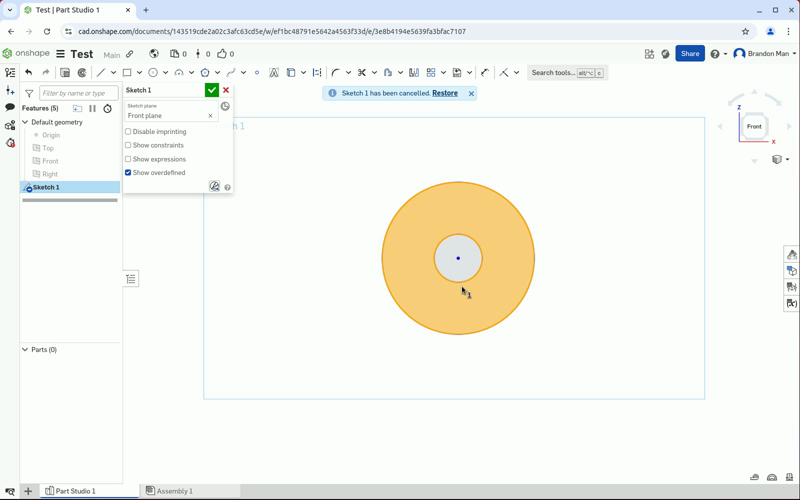
scroll(-6)
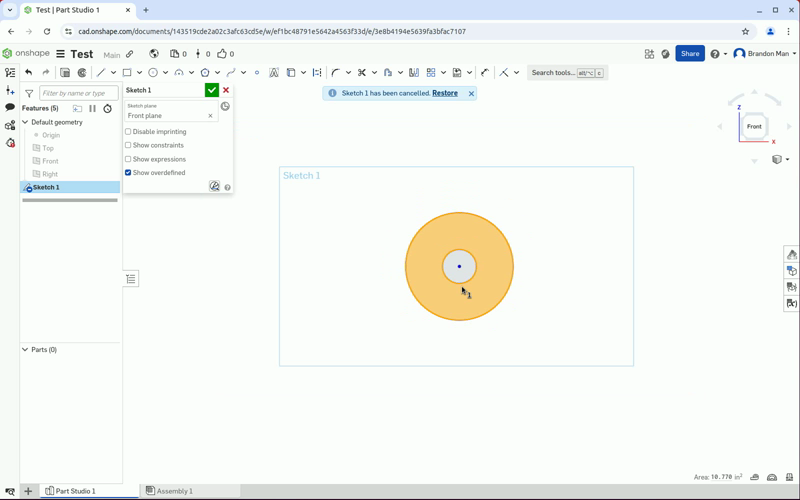
scroll(-6)
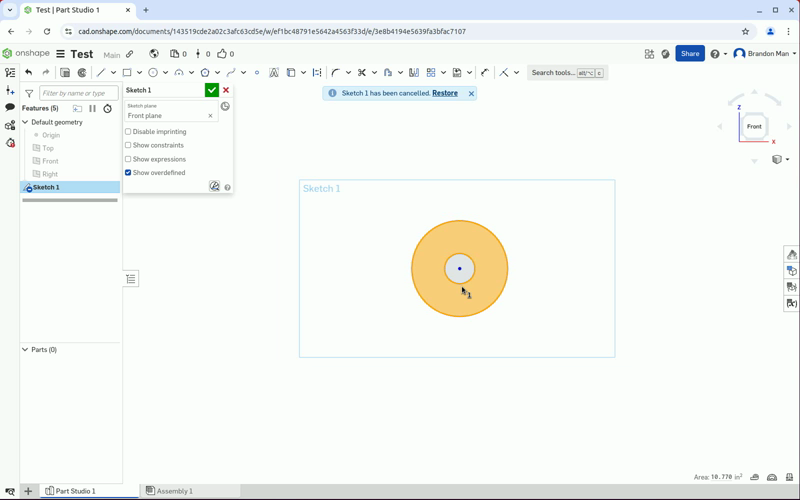
scroll(-6)
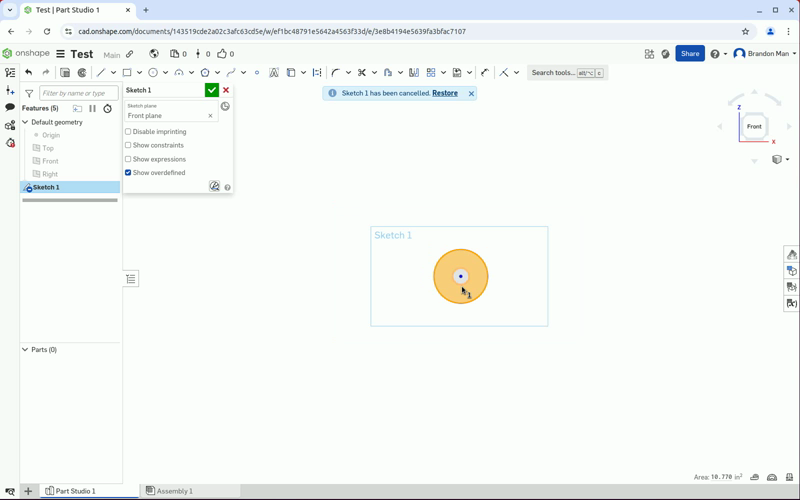
scroll(-6)
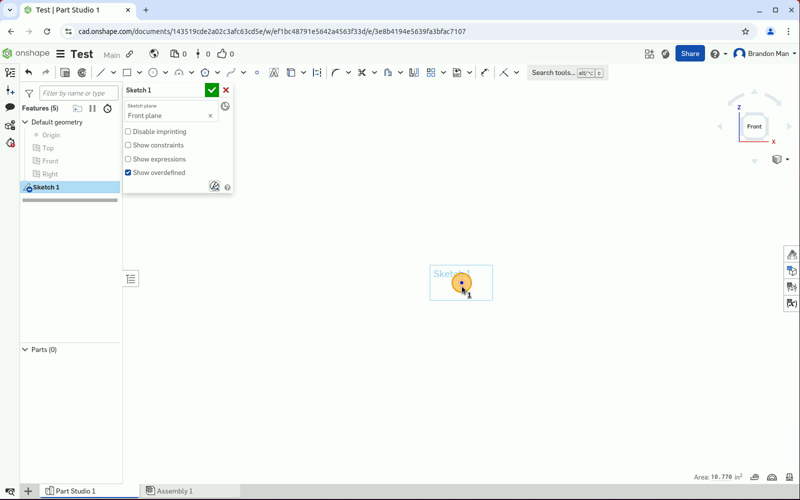
mouse_move(73, 352)
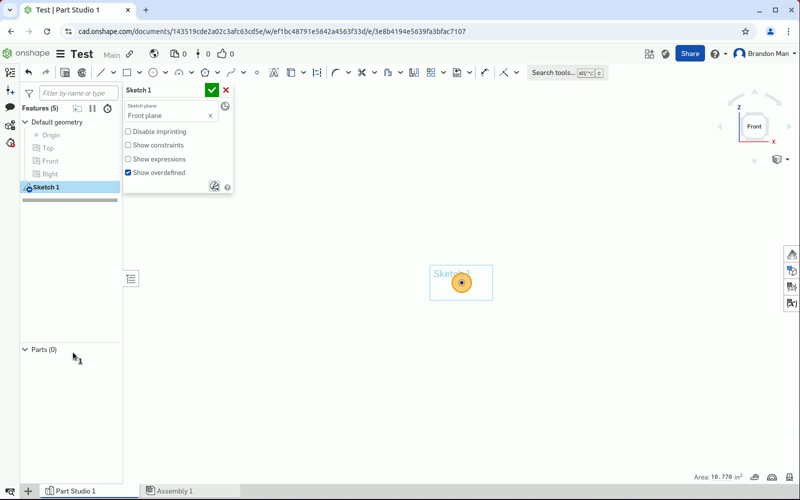
key(shift+y)
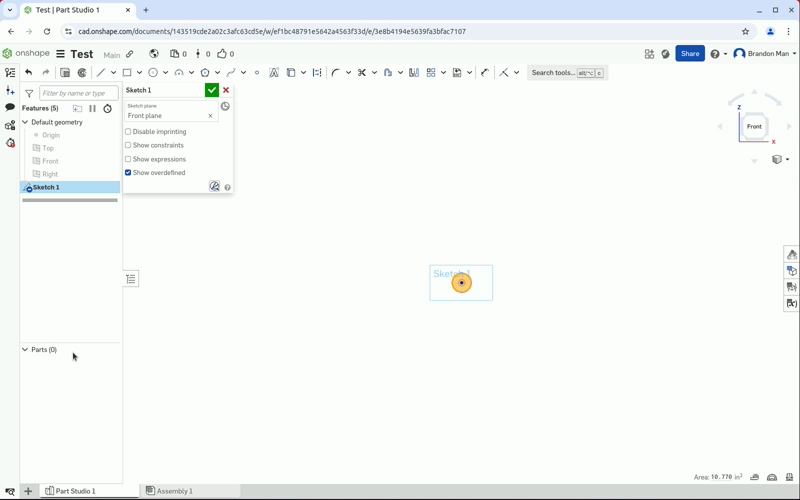
key(shift+e)
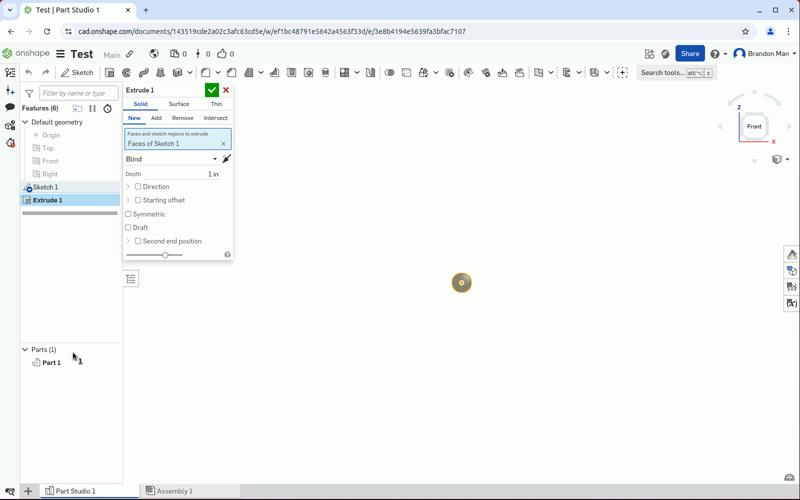
mouse_move(143, 106)
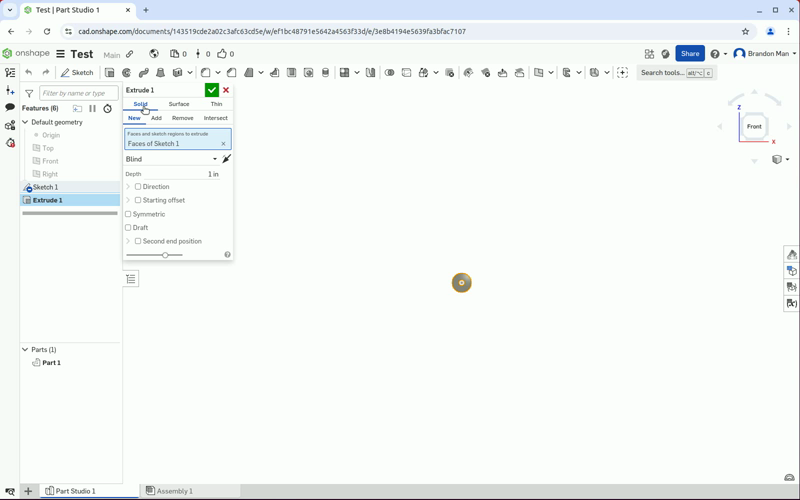
click(143, 106)
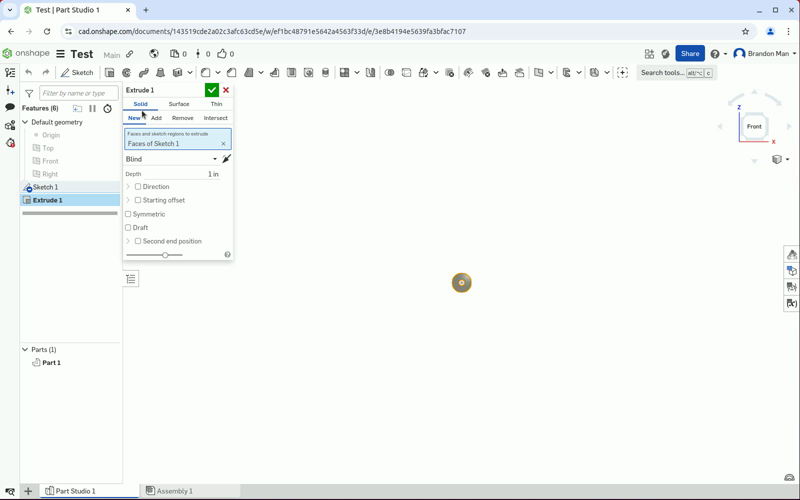
mouse_move(137, 120)
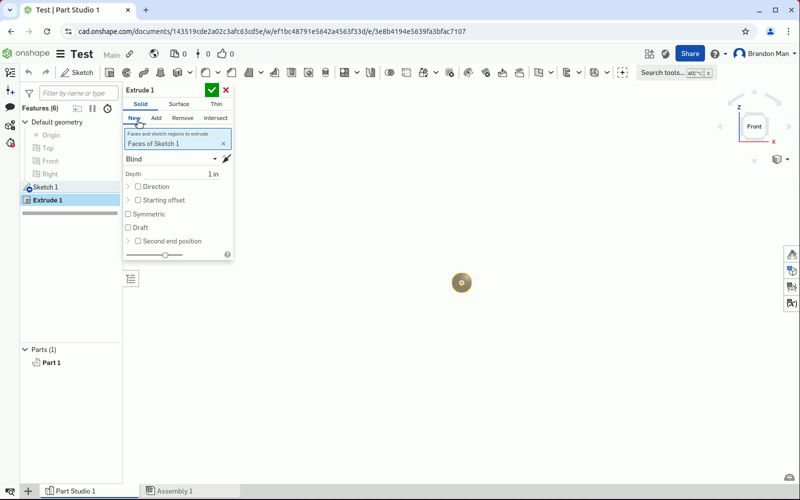
click(137, 120)
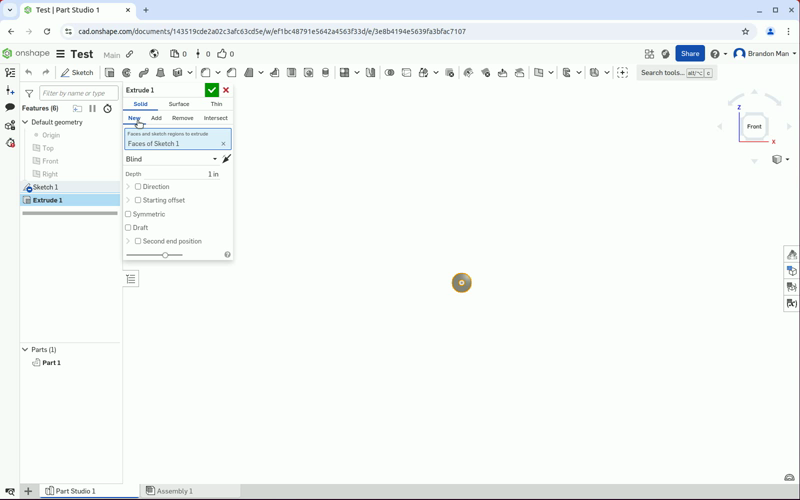
key(tab, 4)
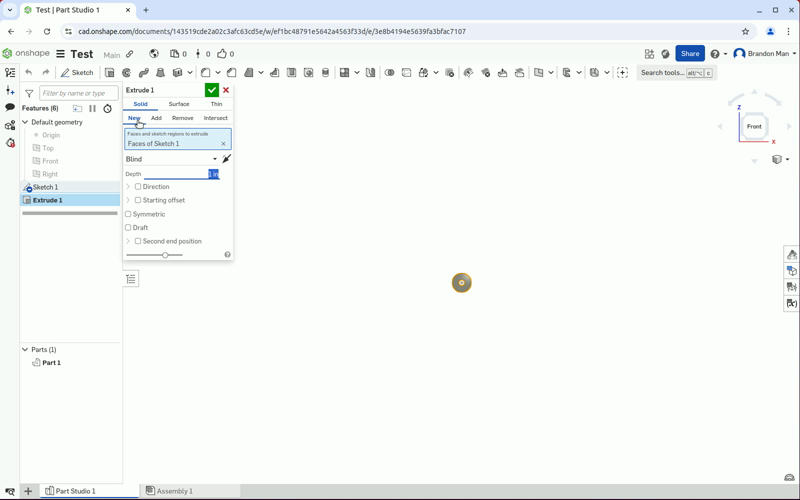
text(0.481)
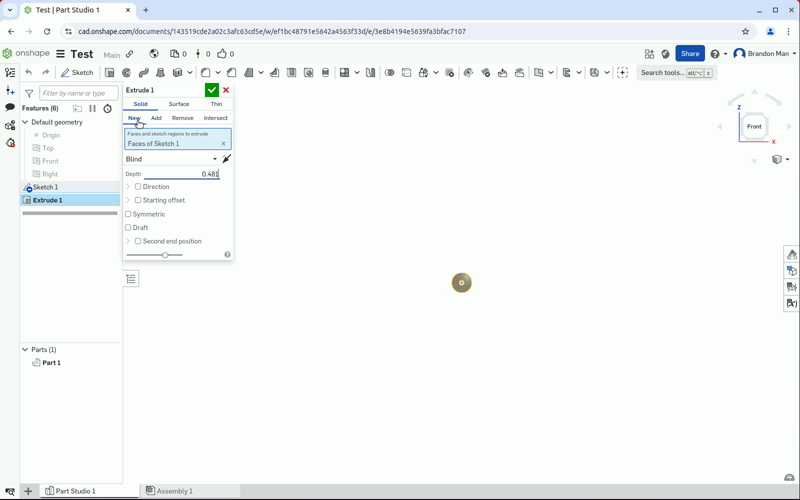
key(enter)
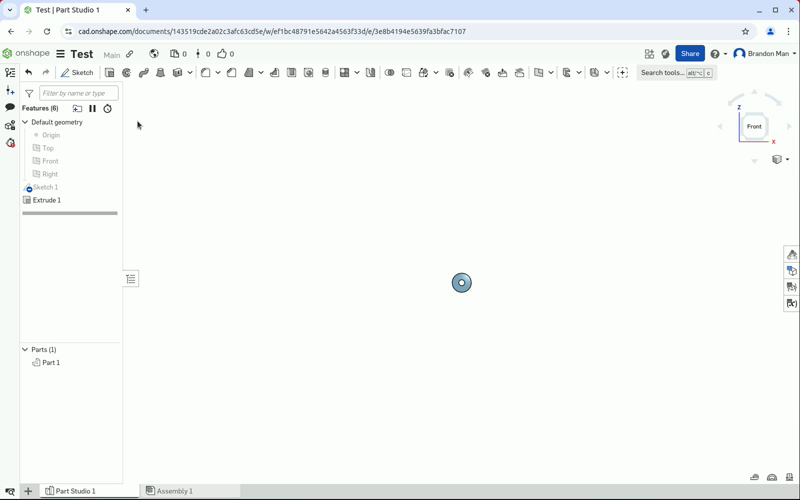
key(shift+h)
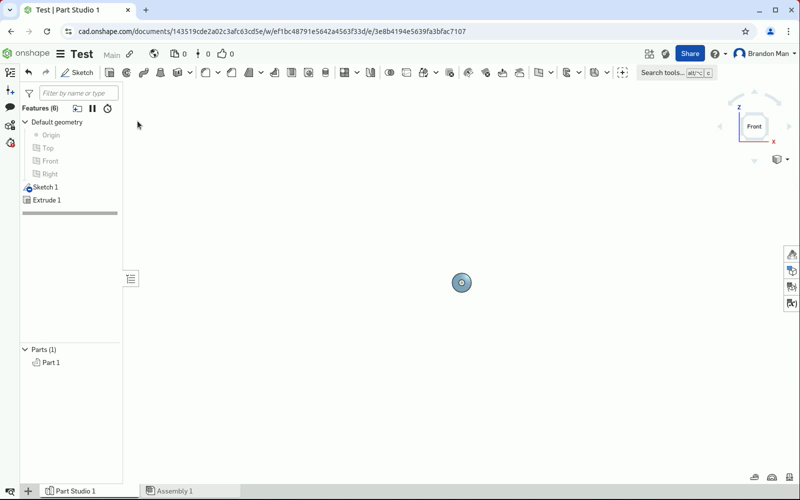
key(shift+h)
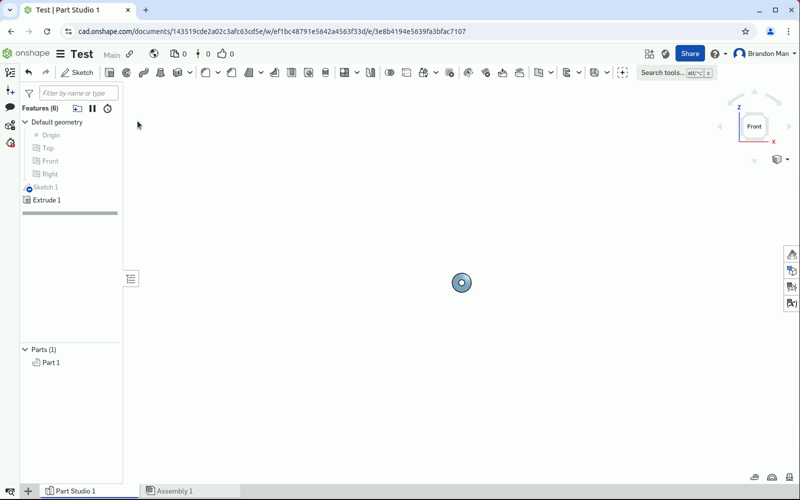
mouse_move(73, 189)
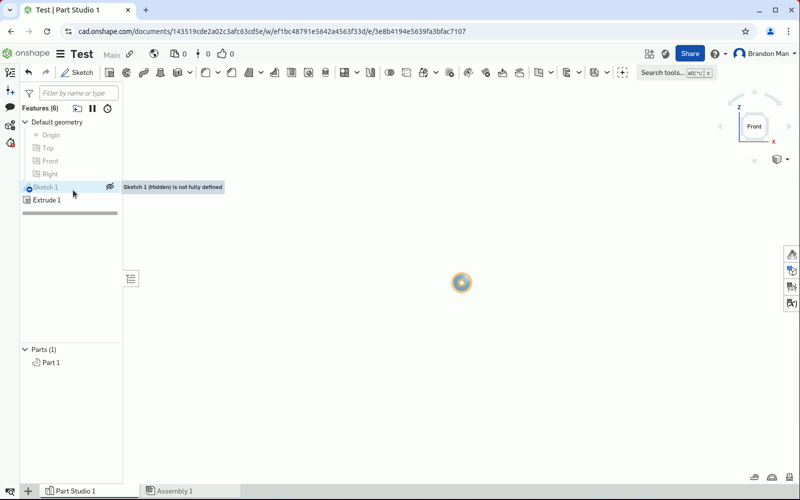
click(73, 189)
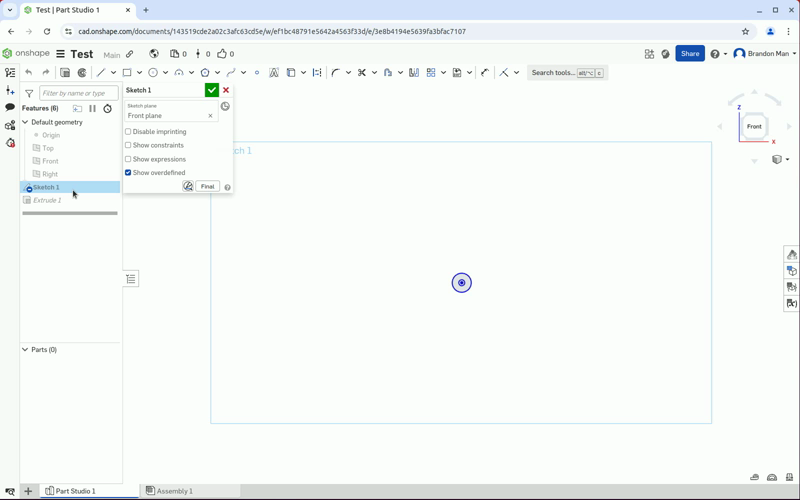
mouse_move(229, 92)
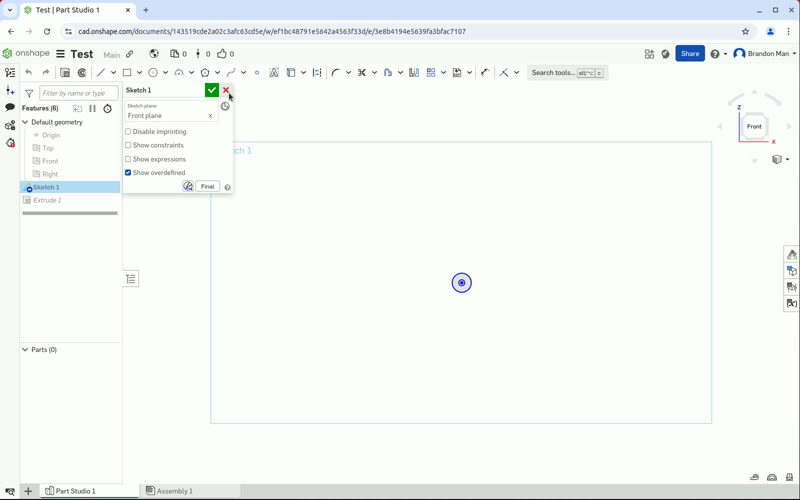
click(229, 92)
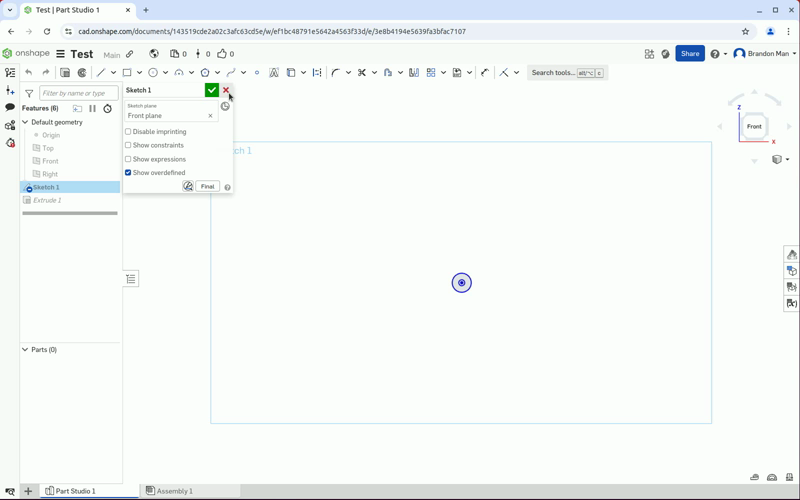
key(shift+s)
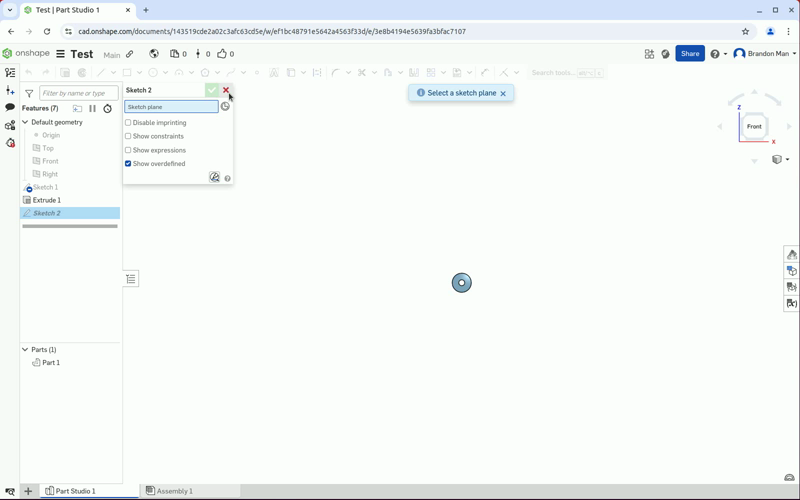
mouse_move(73, 163)
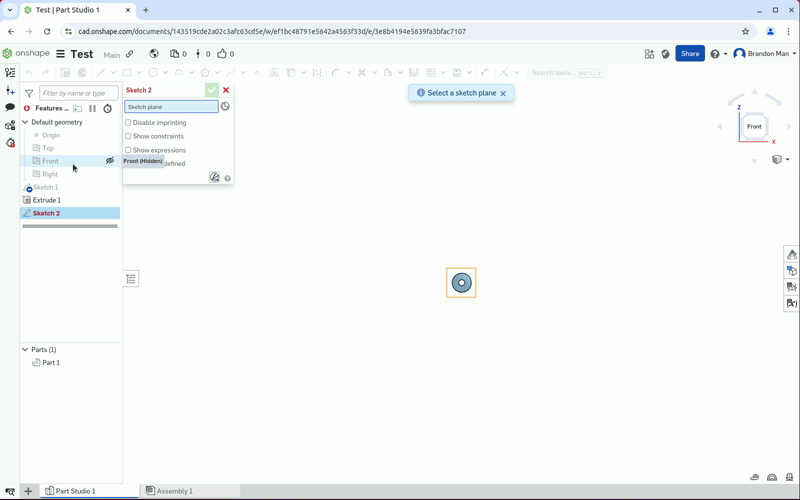
click(73, 163)
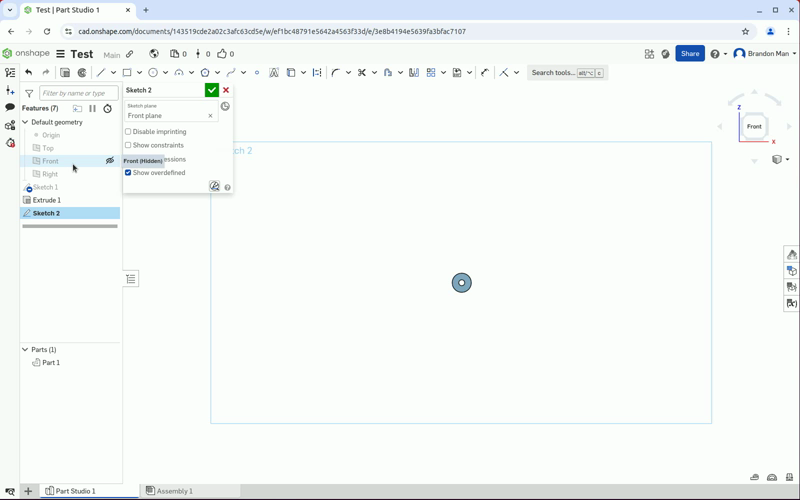
mouse_move(73, 352)
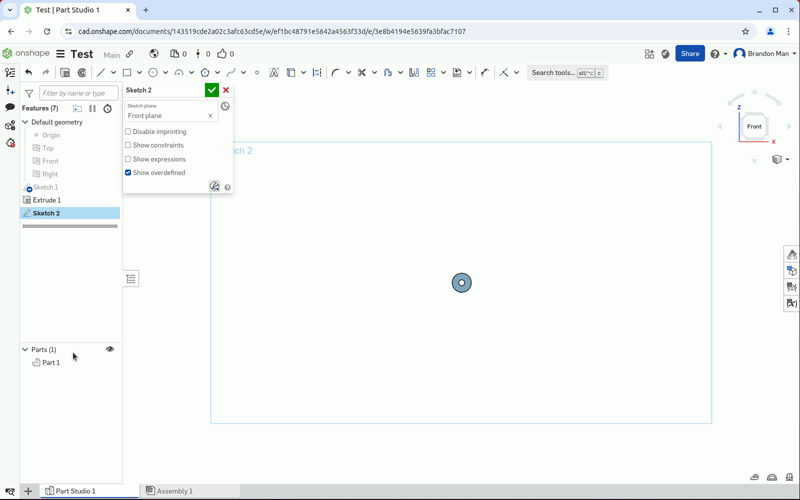
key(y)
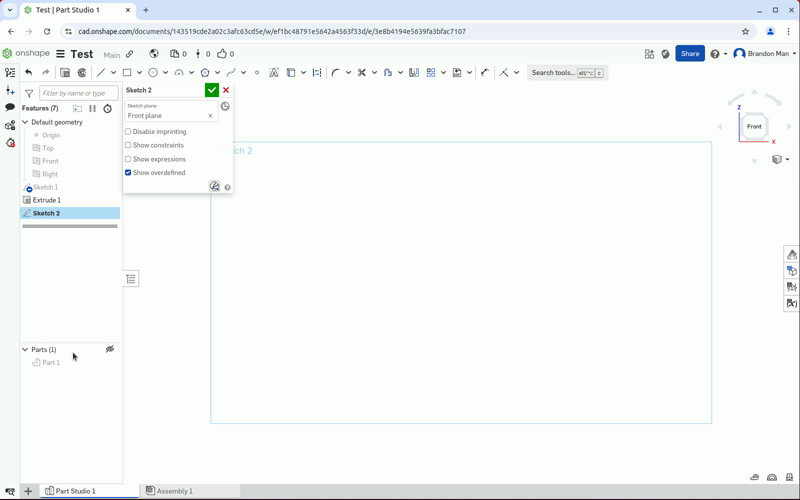
key(c)
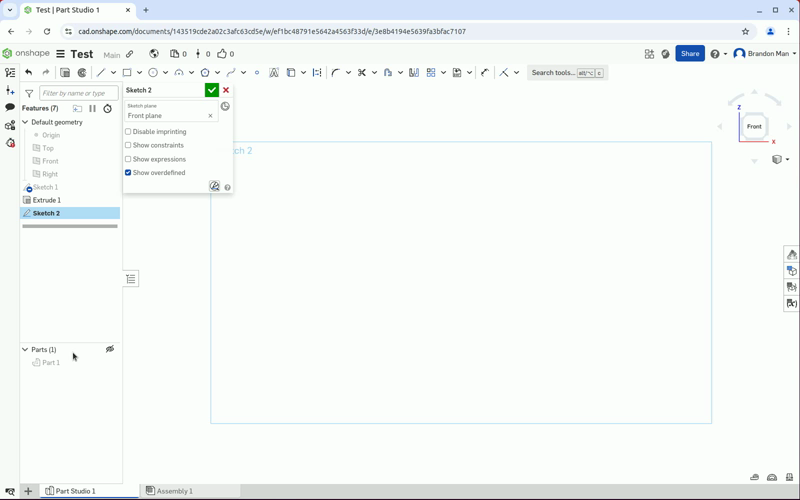
key_down(shift)
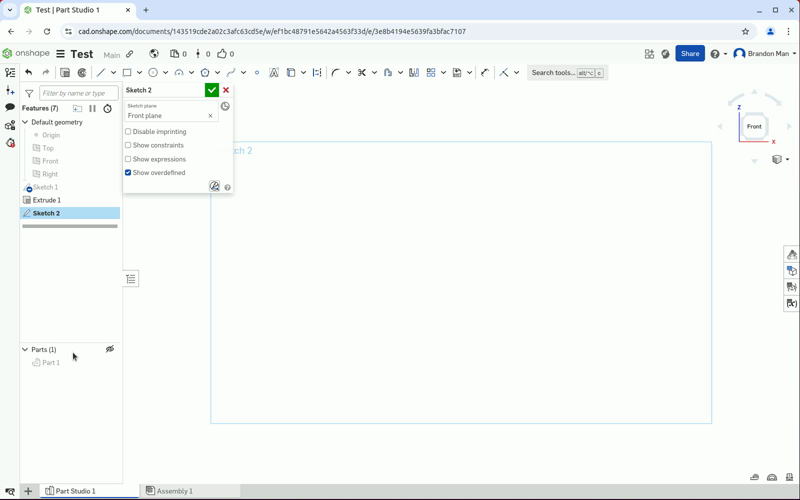
mouse_move(461, 178)
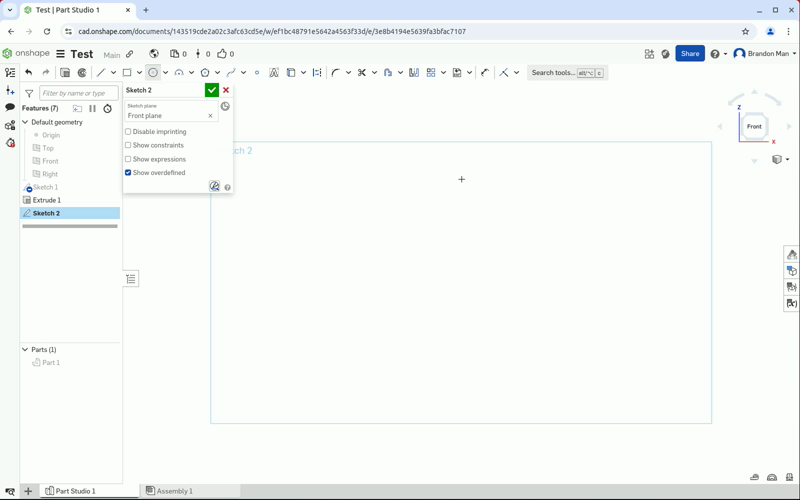
click(461, 178)
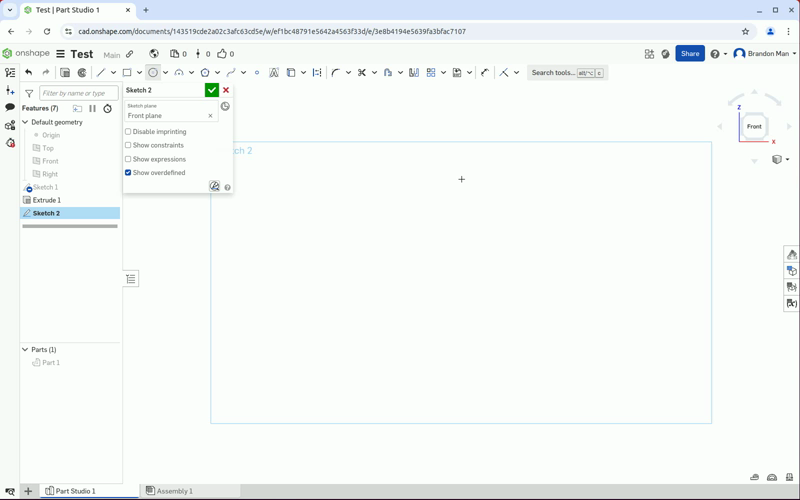
key_up(shift)
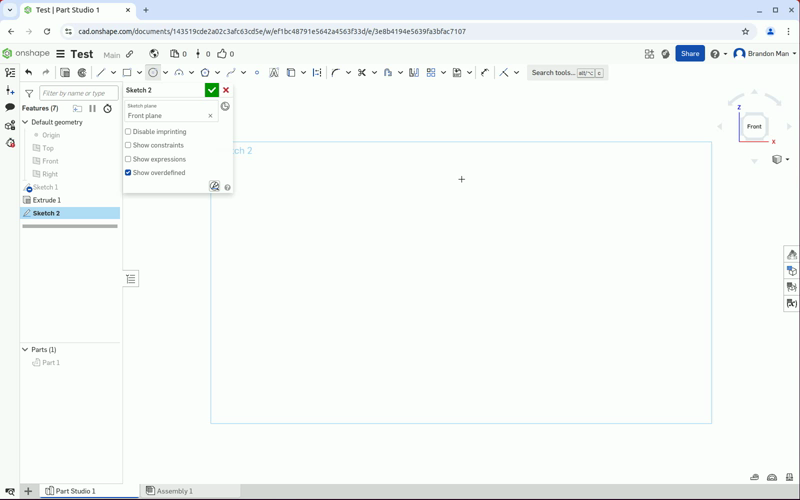
mouse_move(471, 178)
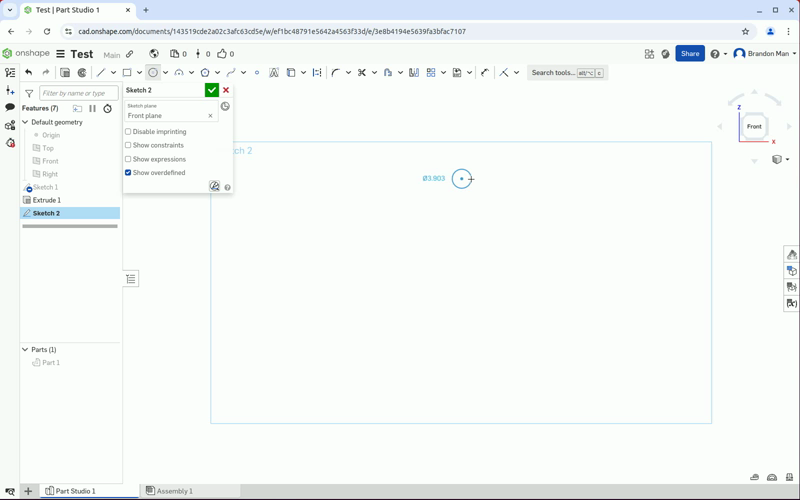
click(471, 178)
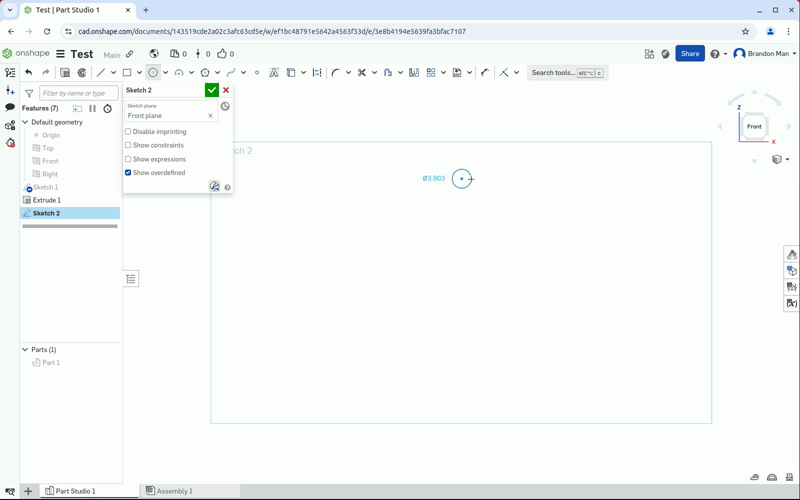
key(esc)
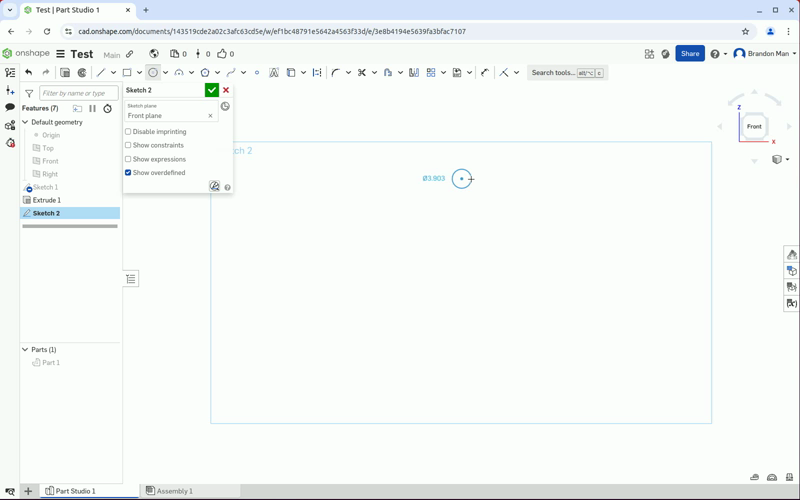
key(c)
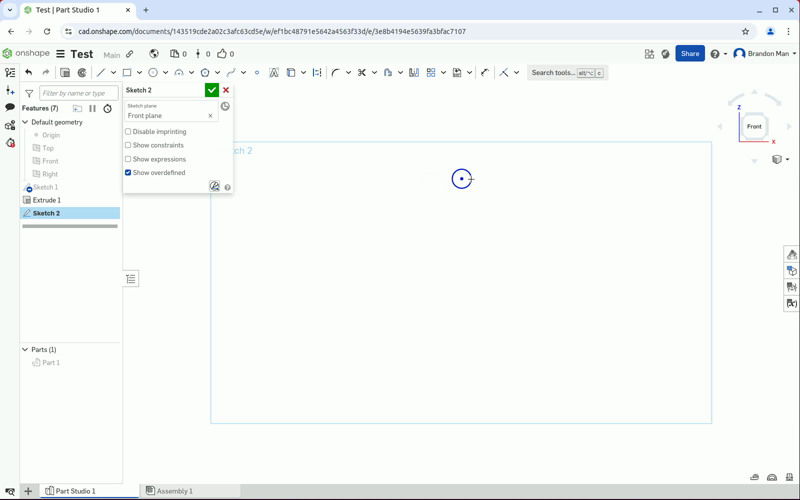
key_down(shift)
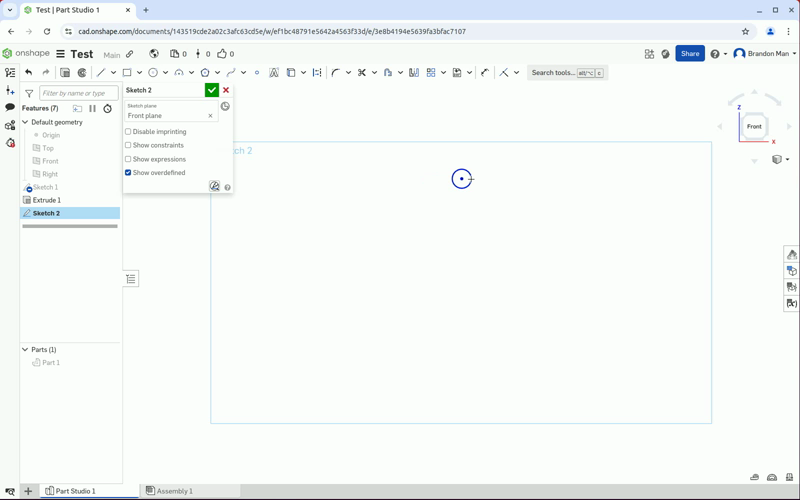
mouse_move(461, 178)
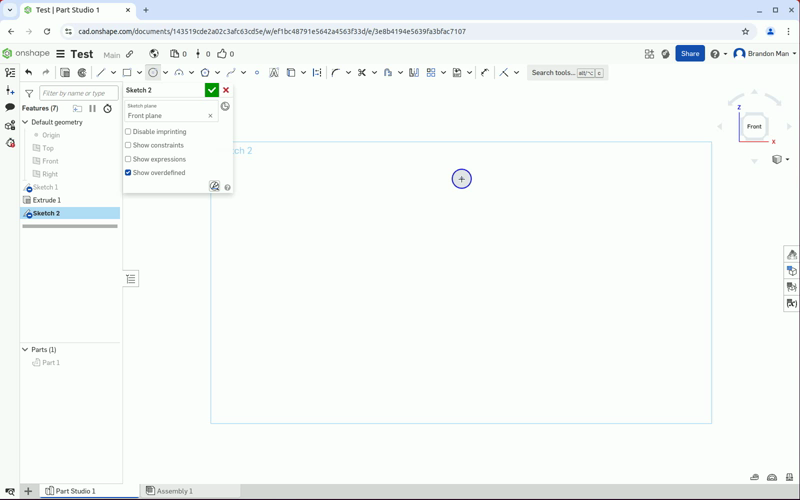
click(461, 178)
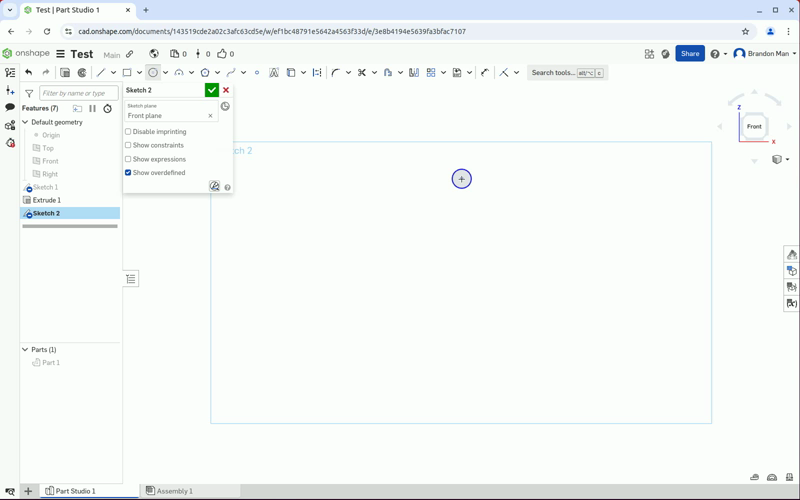
key_up(shift)
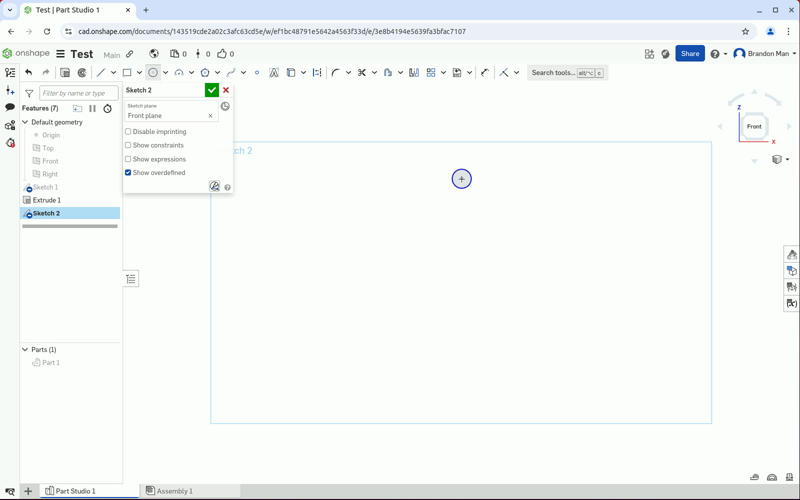
mouse_move(464, 178)
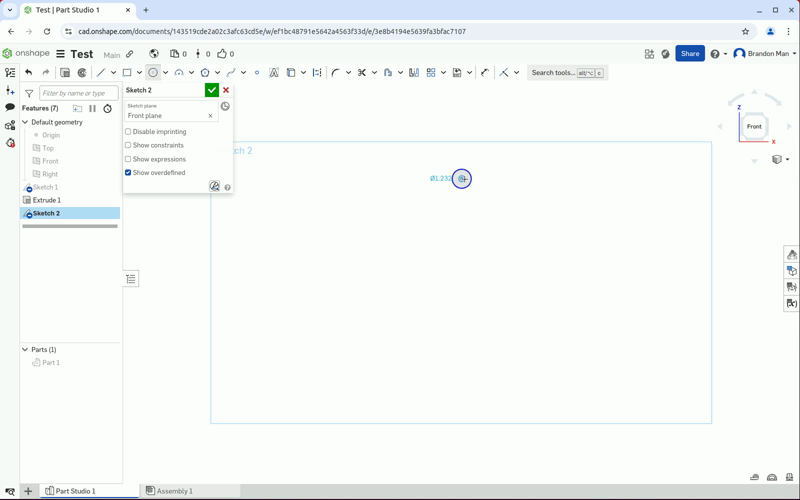
scroll(6)
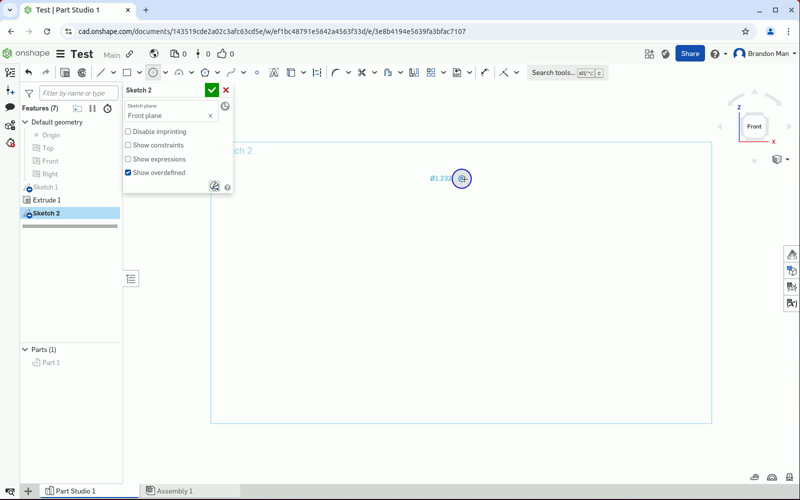
scroll(6)
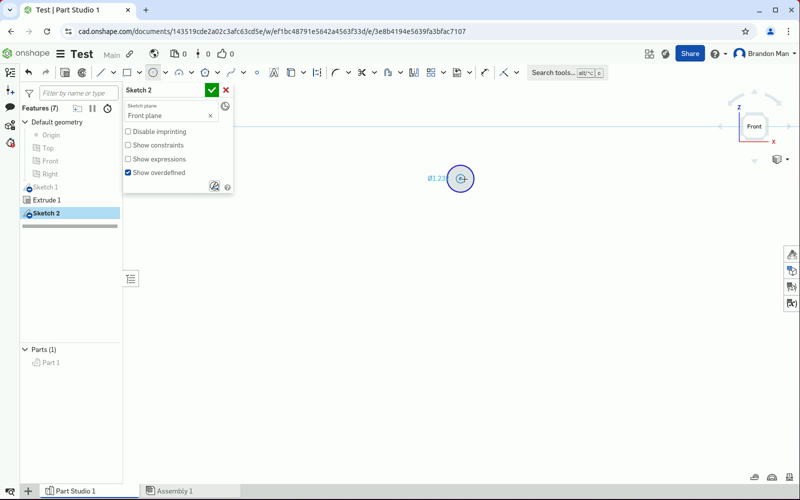
scroll(6)
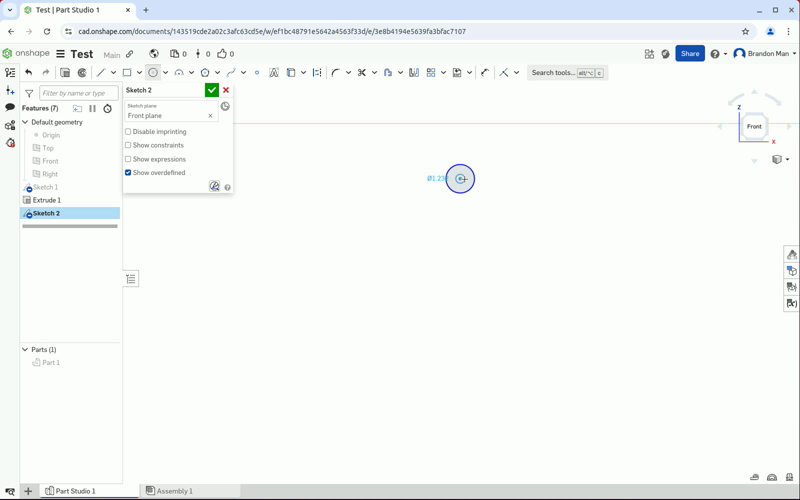
scroll(6)
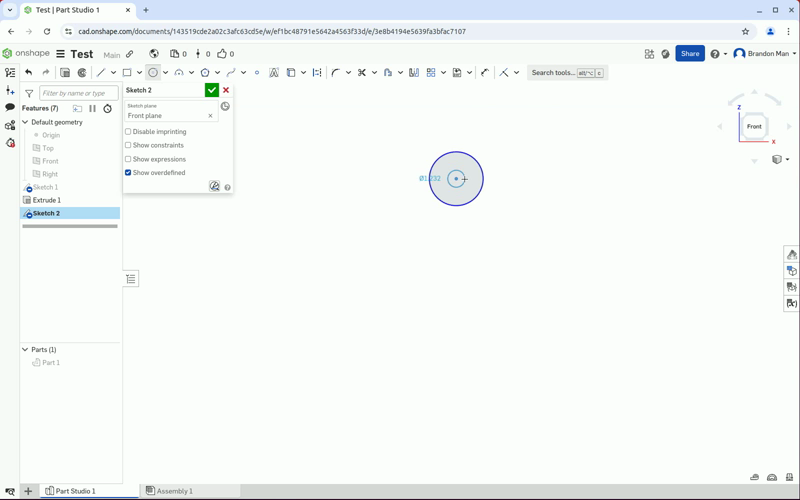
scroll(6)
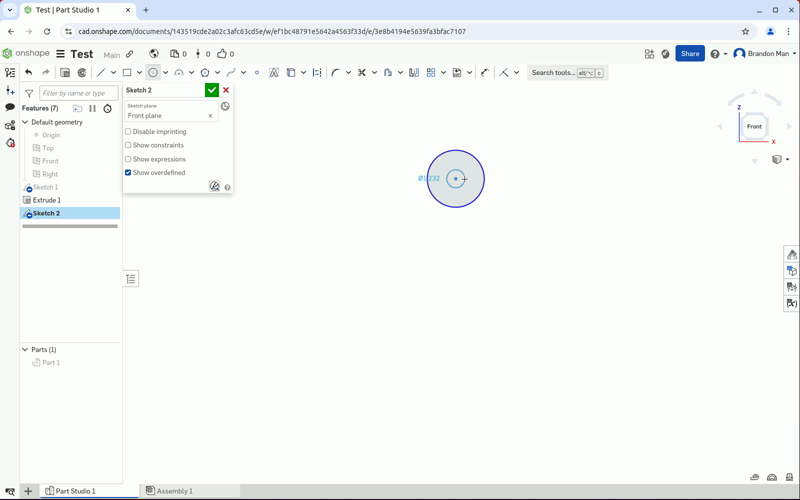
scroll(6)
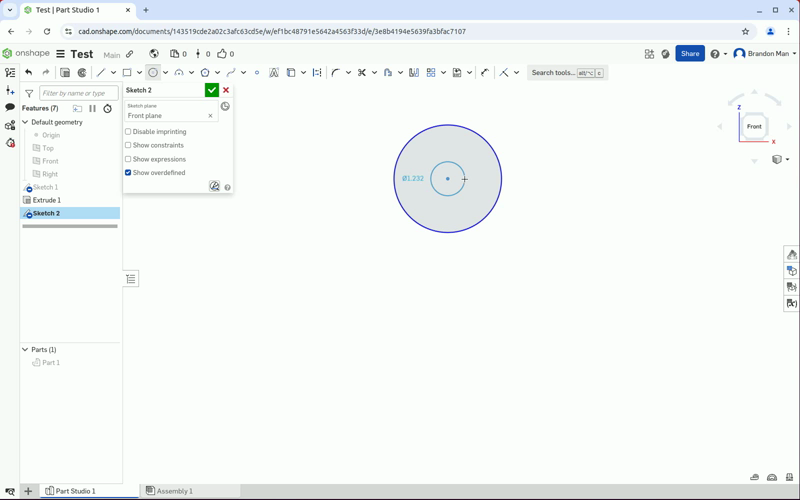
scroll(6)
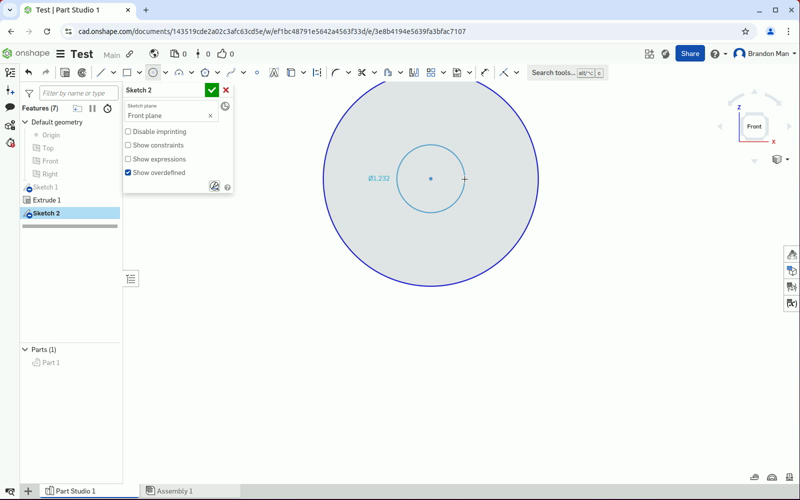
click(464, 178)
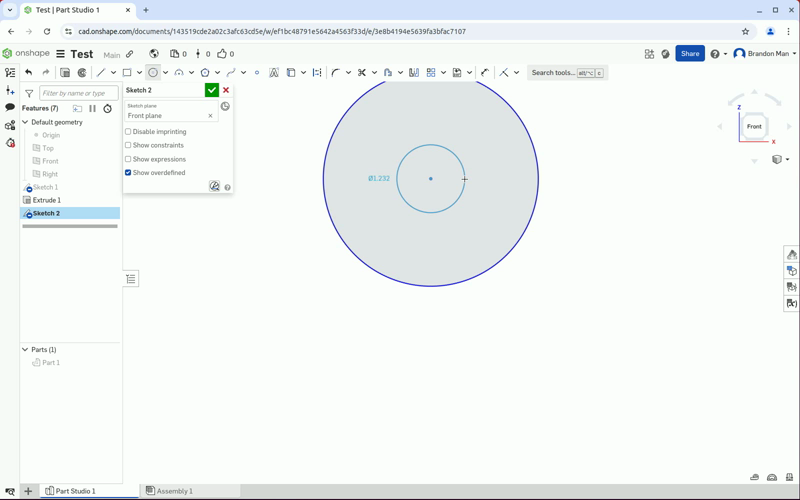
scroll(-6)
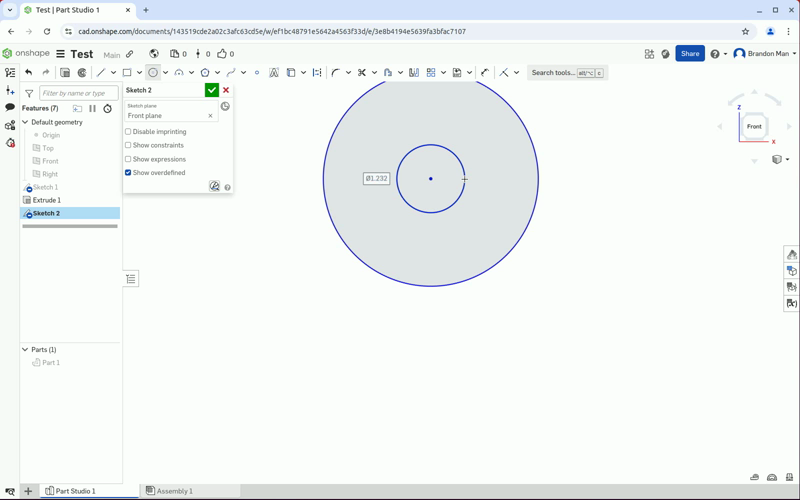
scroll(-6)
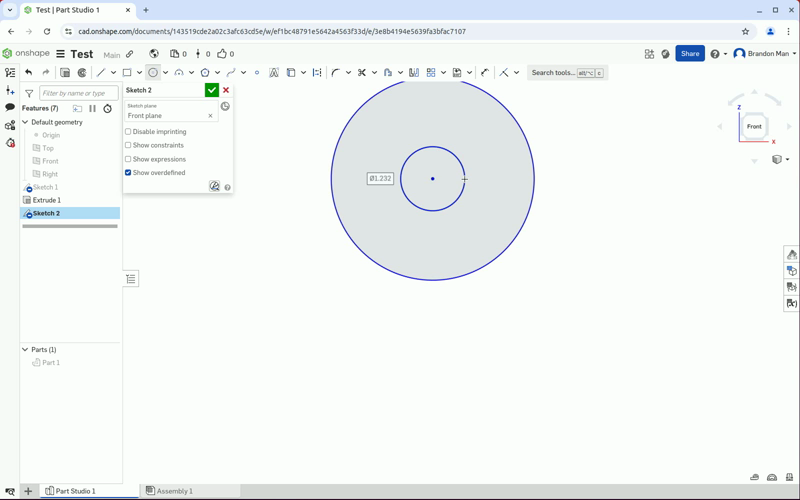
scroll(-6)
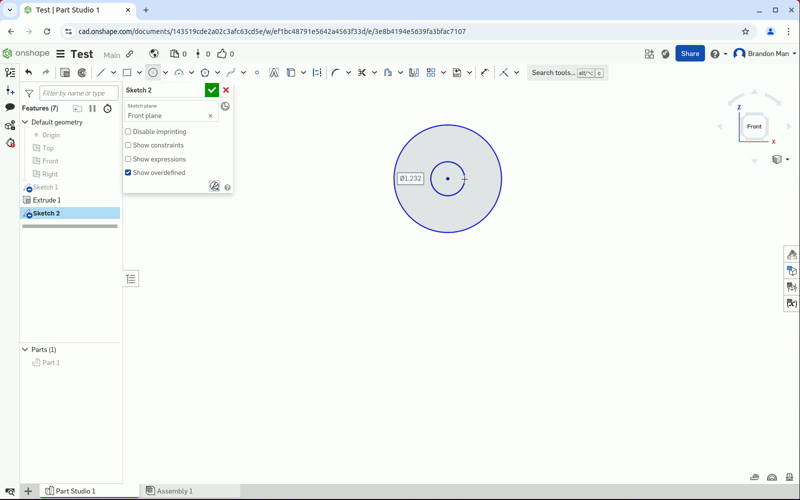
scroll(-6)
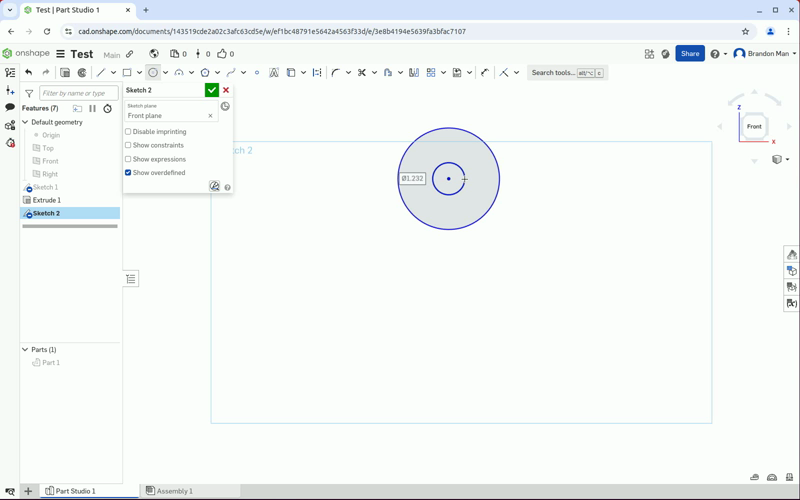
scroll(-6)
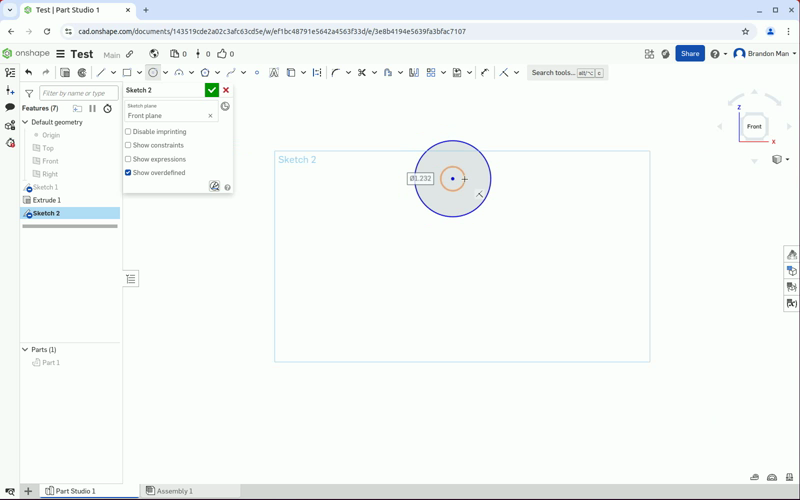
scroll(-6)
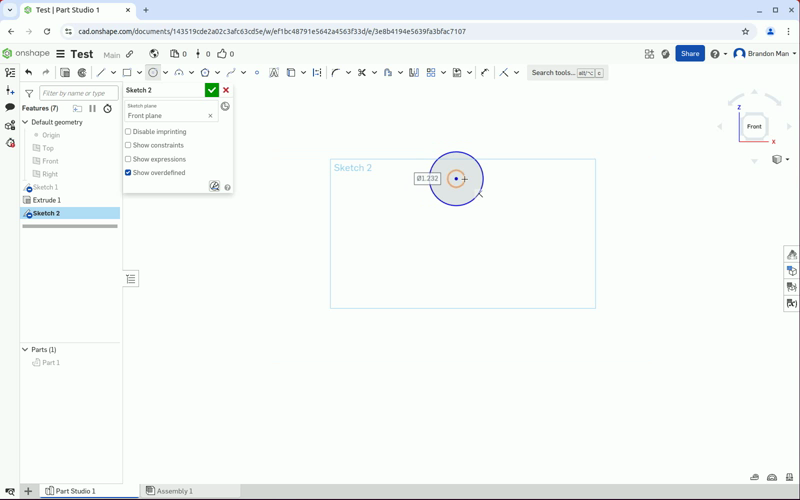
scroll(-6)
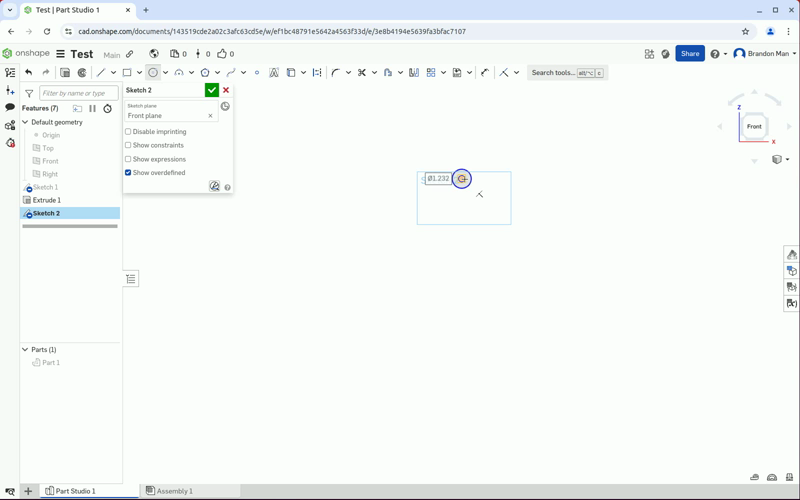
key(esc)
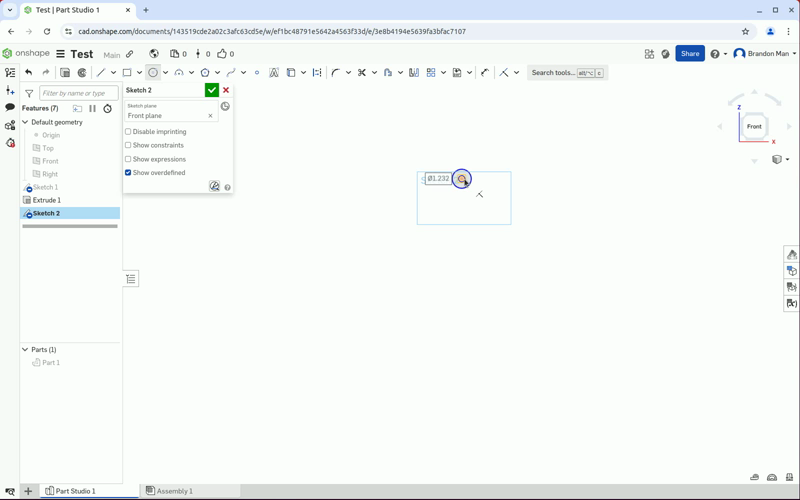
mouse_move(466, 180)
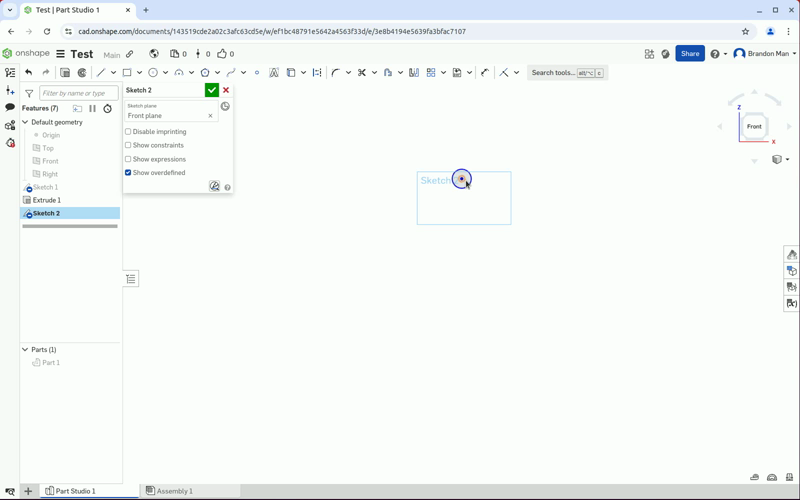
scroll(6)
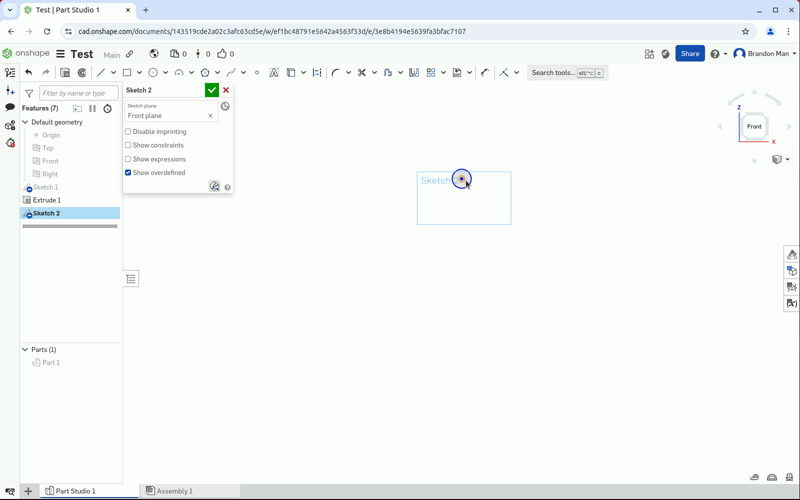
scroll(6)
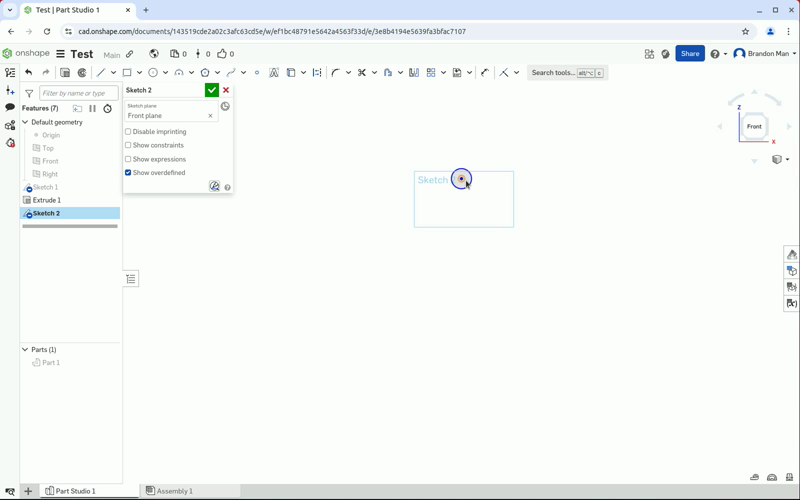
scroll(6)
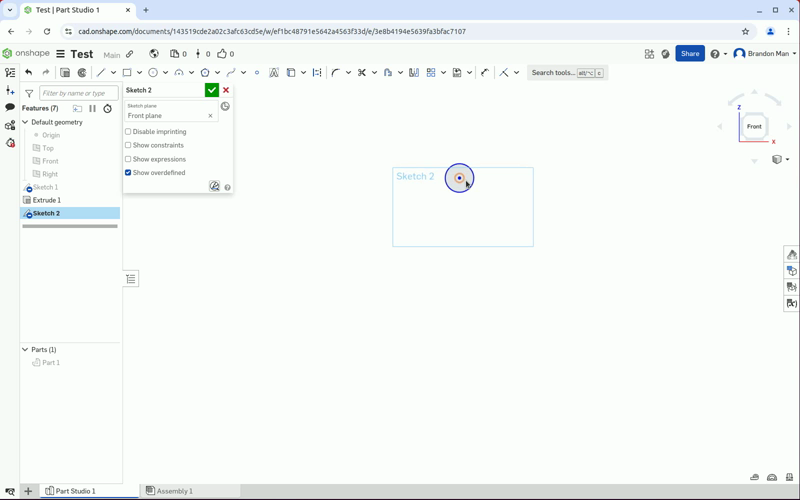
scroll(6)
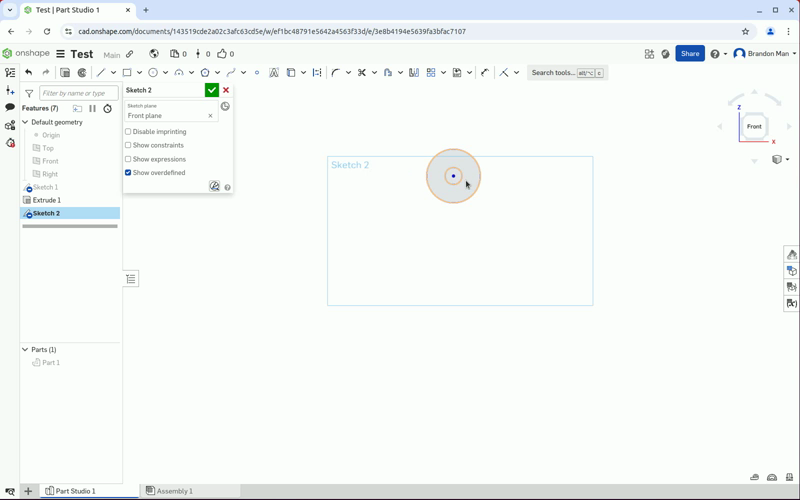
scroll(6)
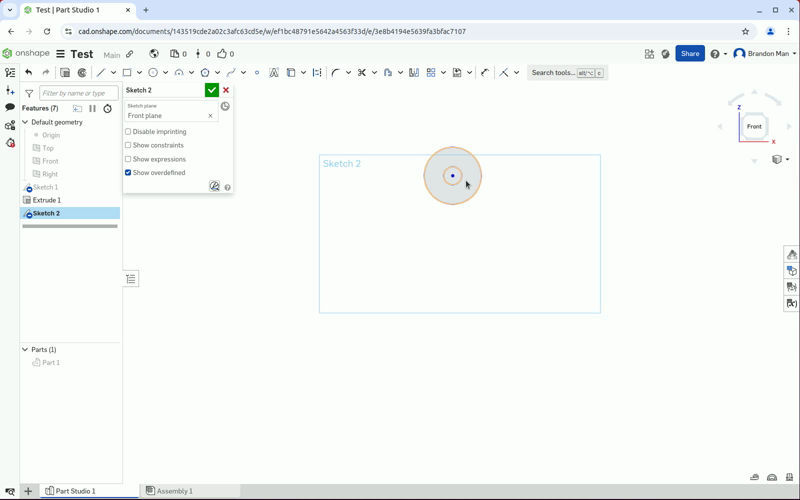
scroll(6)
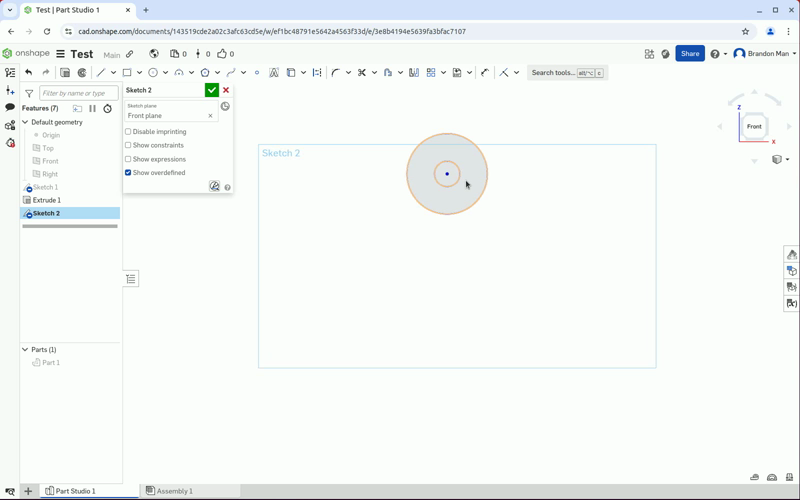
scroll(6)
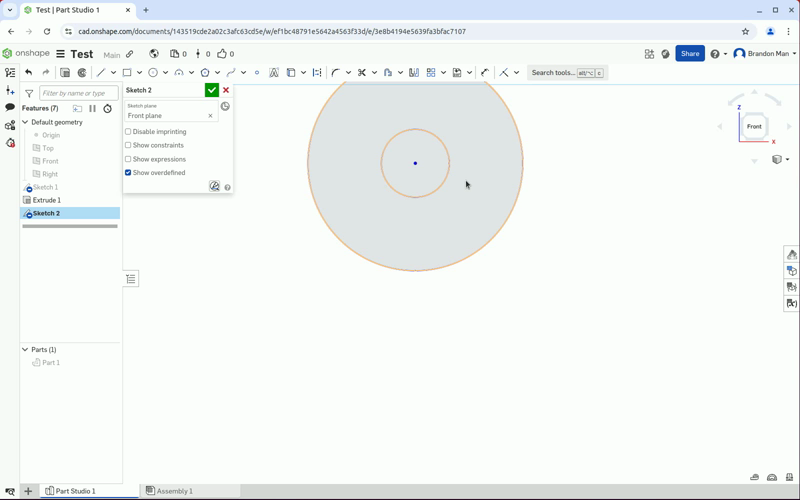
click(466, 180)
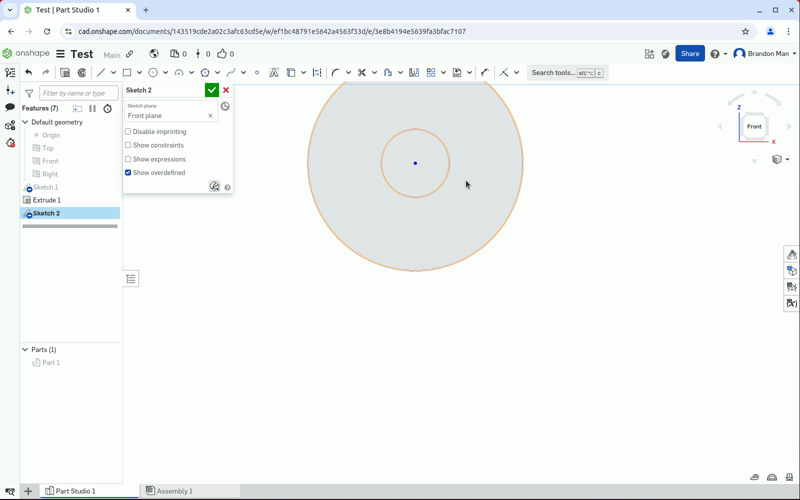
scroll(-6)
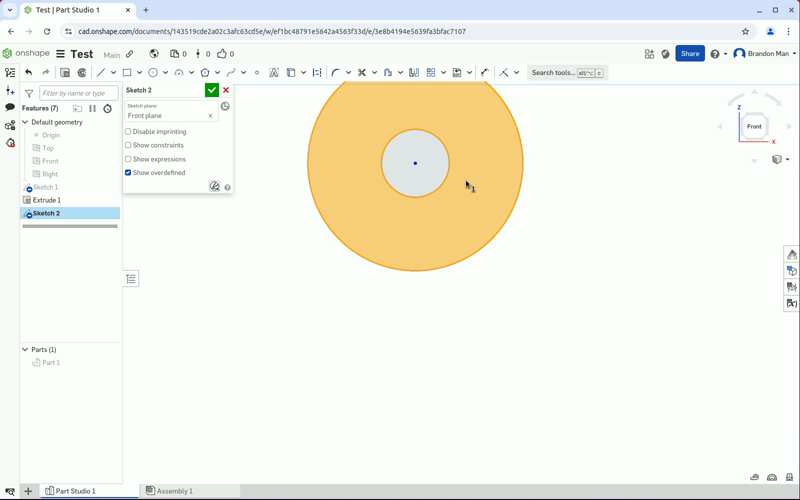
scroll(-6)
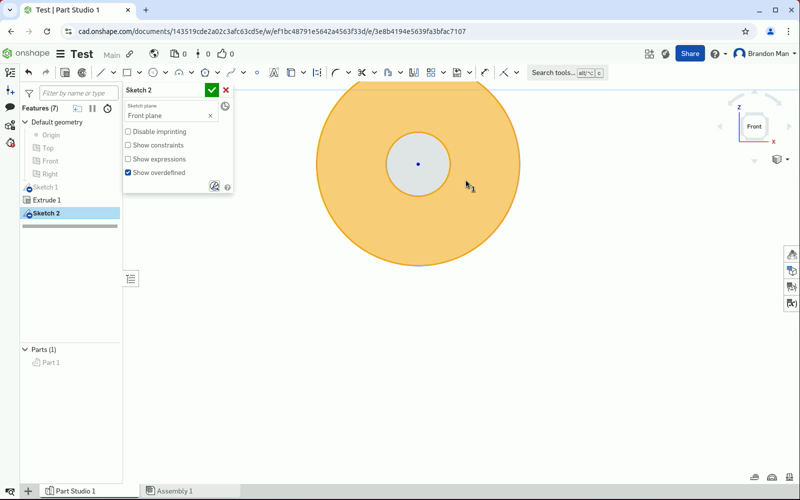
scroll(-6)
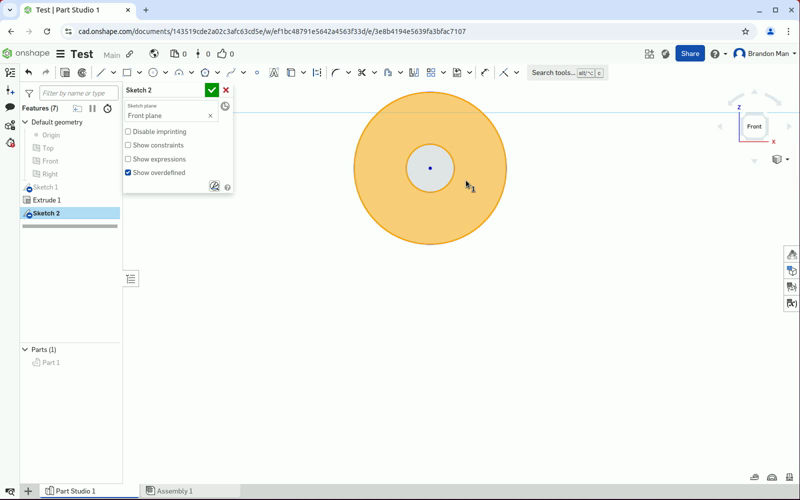
scroll(-6)
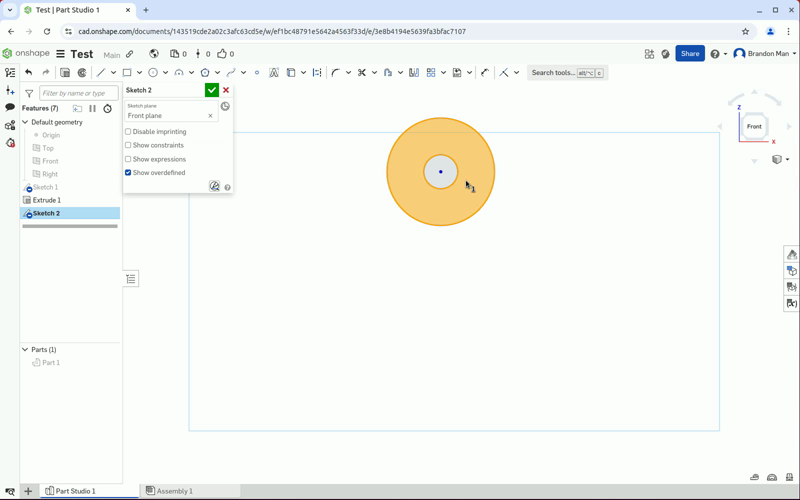
scroll(-6)
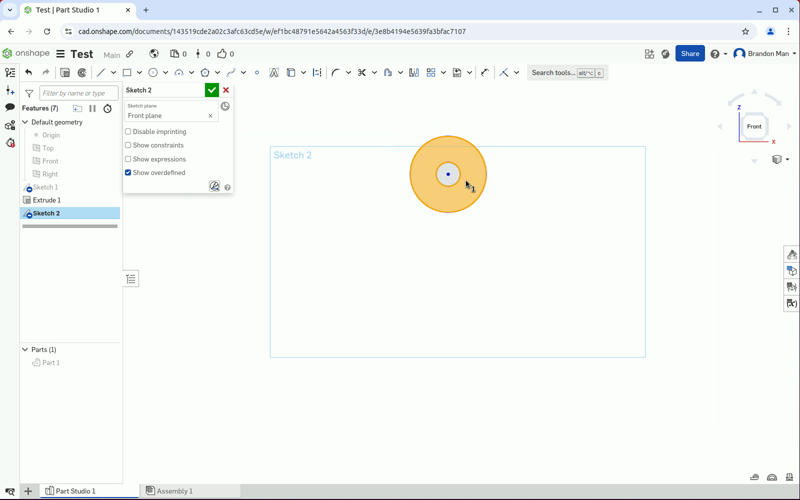
scroll(-6)
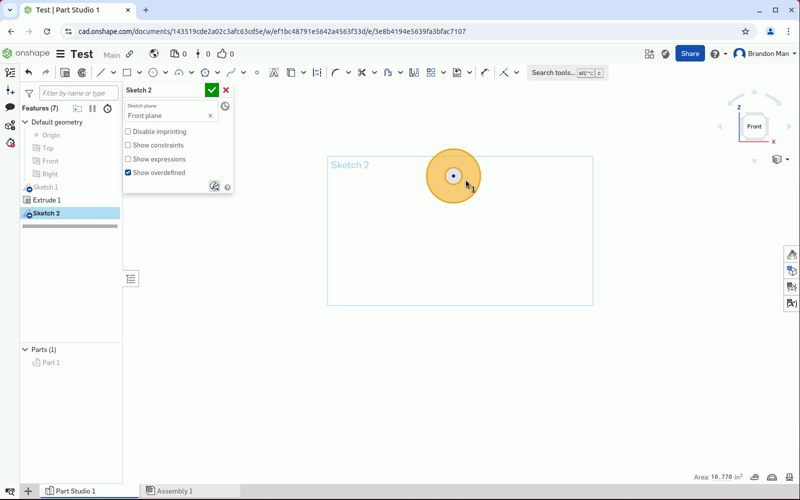
scroll(-6)
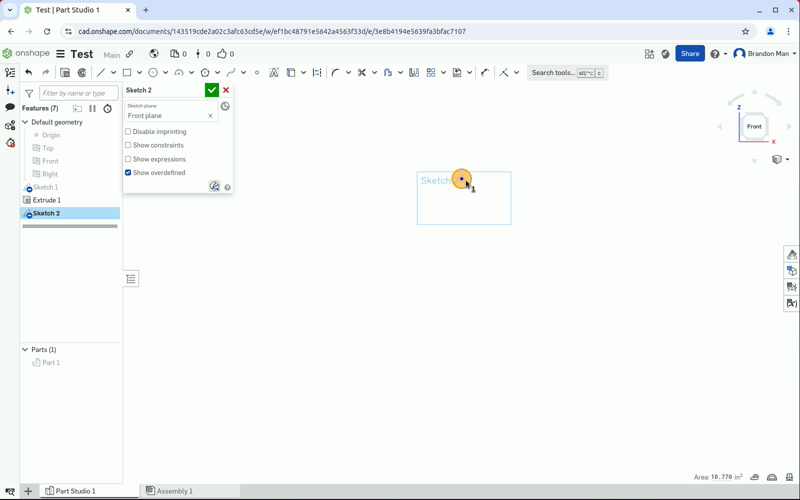
mouse_move(73, 352)
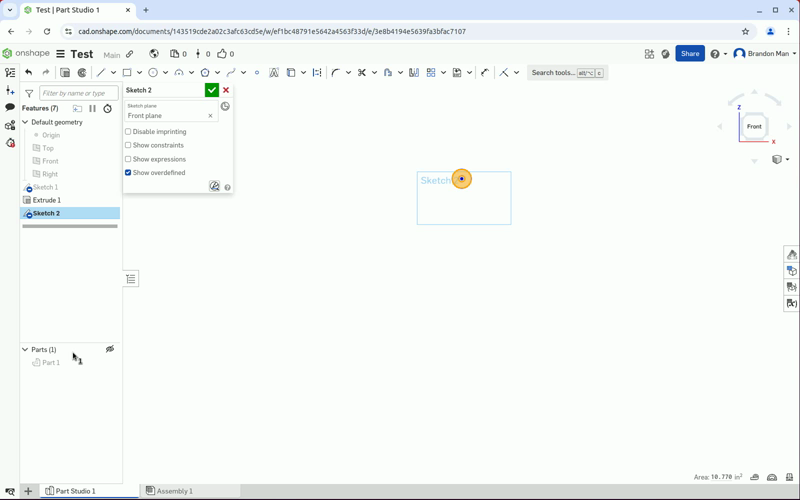
key(shift+y)
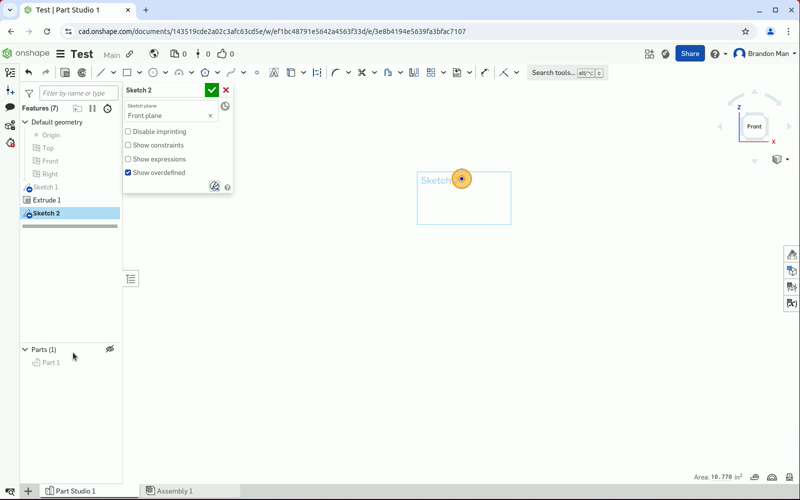
key(shift+e)
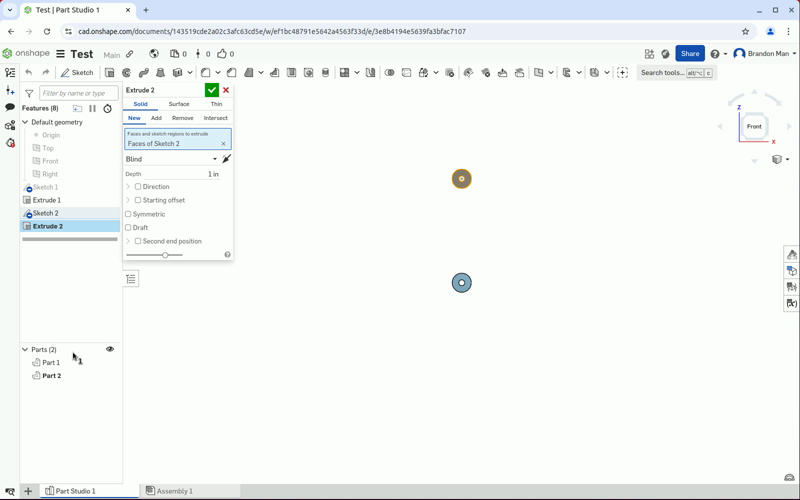
mouse_move(143, 106)
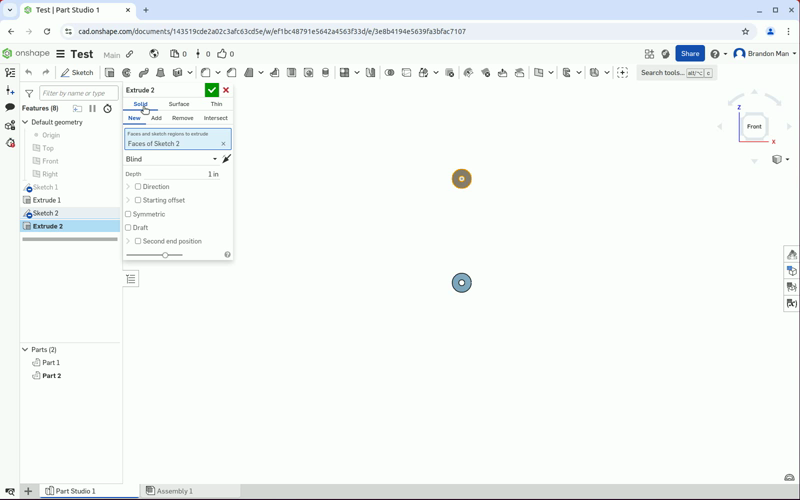
click(143, 106)
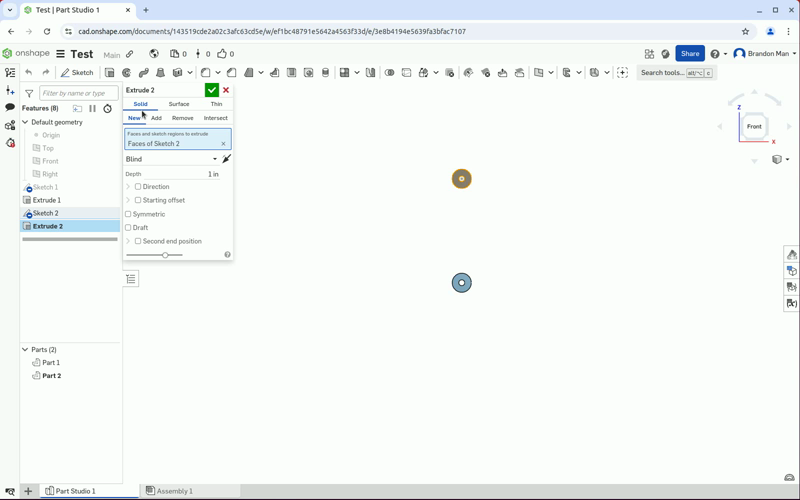
mouse_move(137, 120)
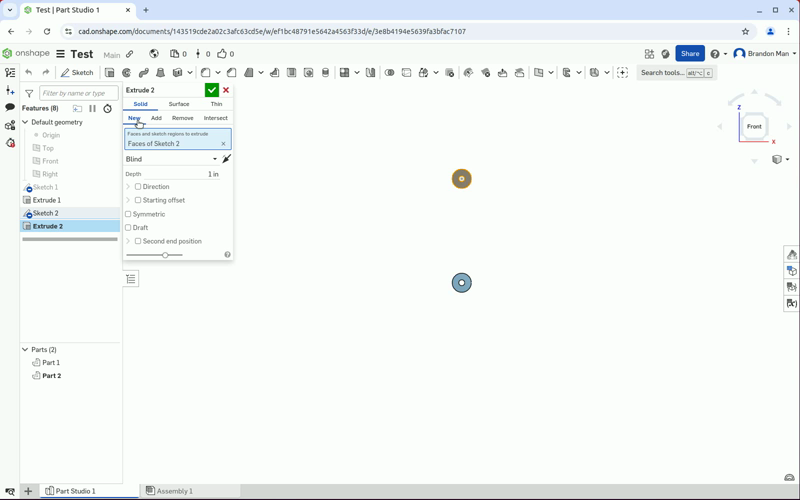
click(137, 120)
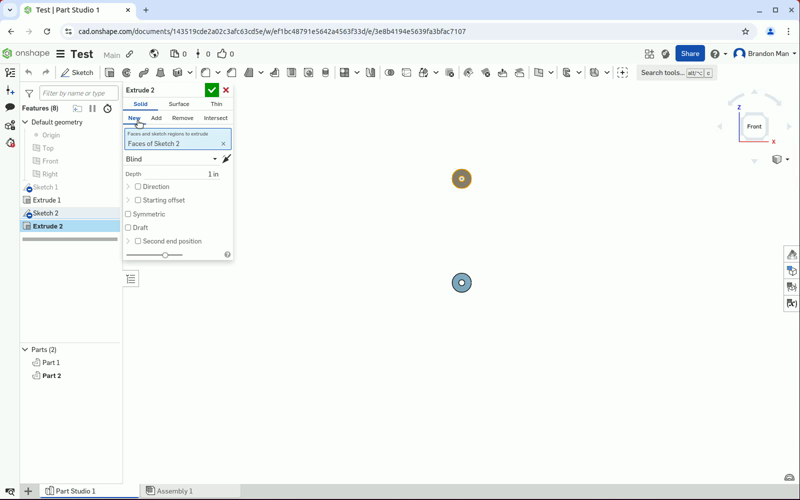
key(tab, 4)
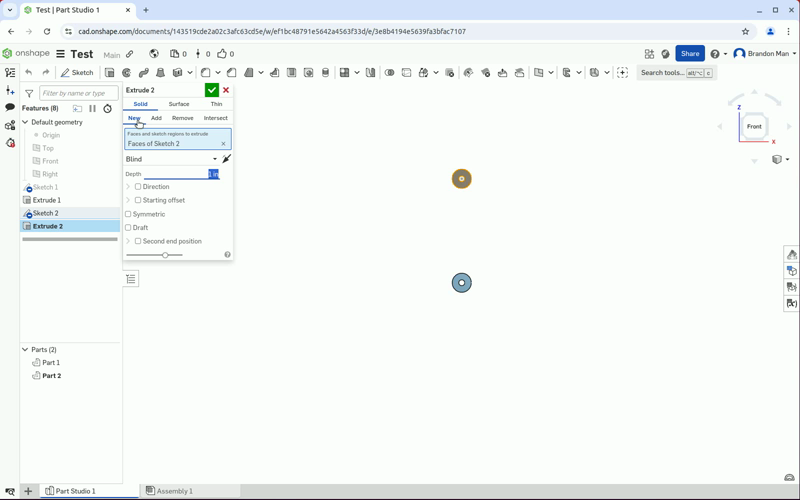
text(0.481)
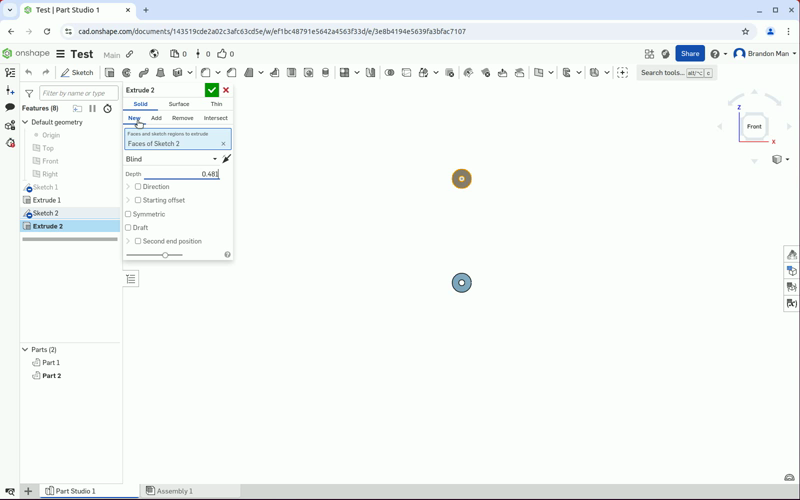
key(enter)
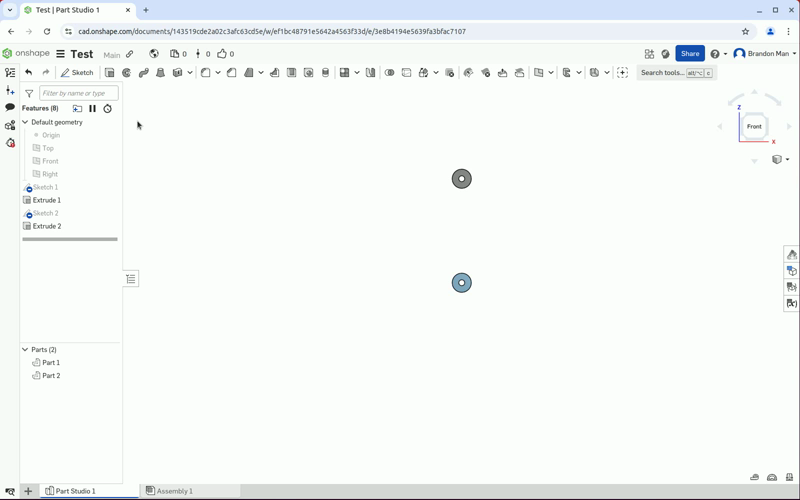
key(shift+h)
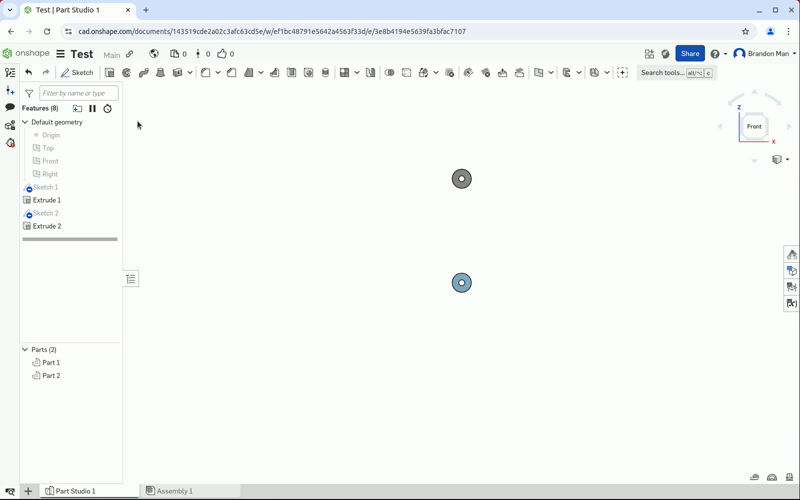
key(shift+h)
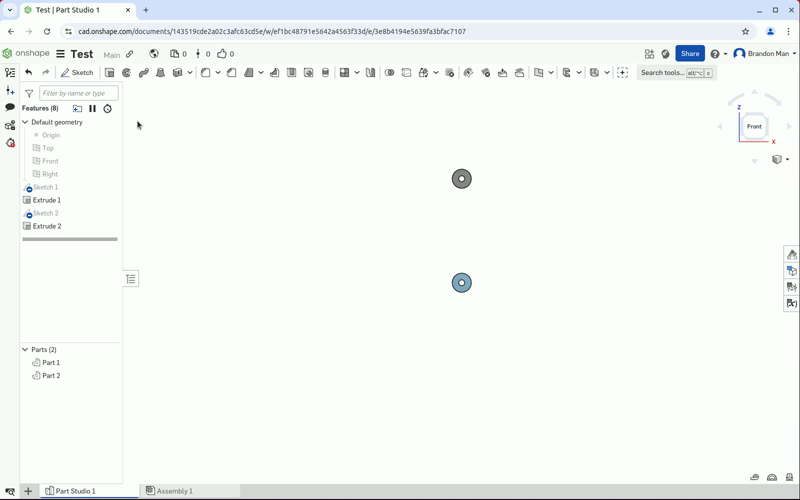
mouse_move(73, 189)
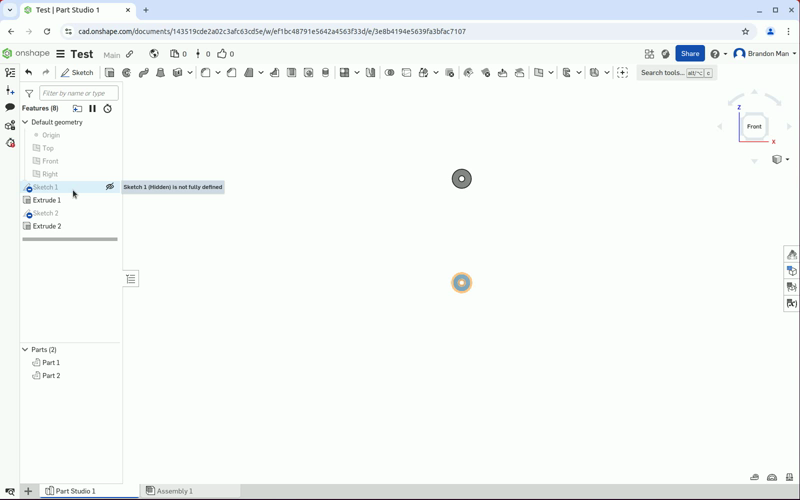
click(73, 189)
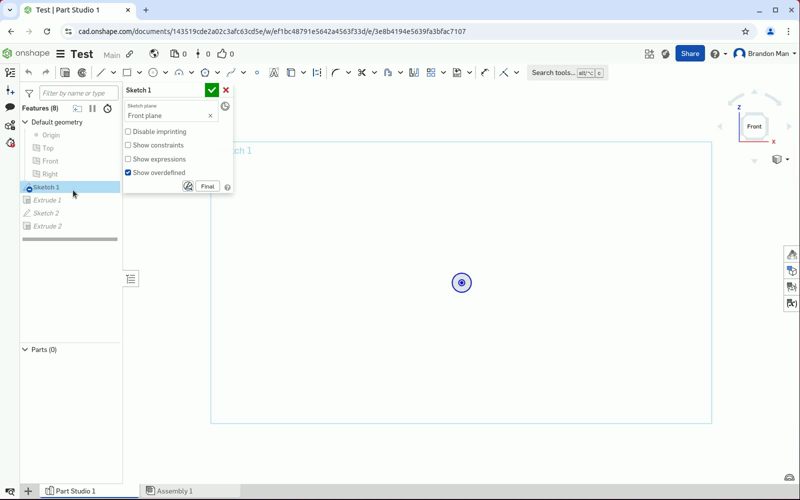
mouse_move(229, 92)
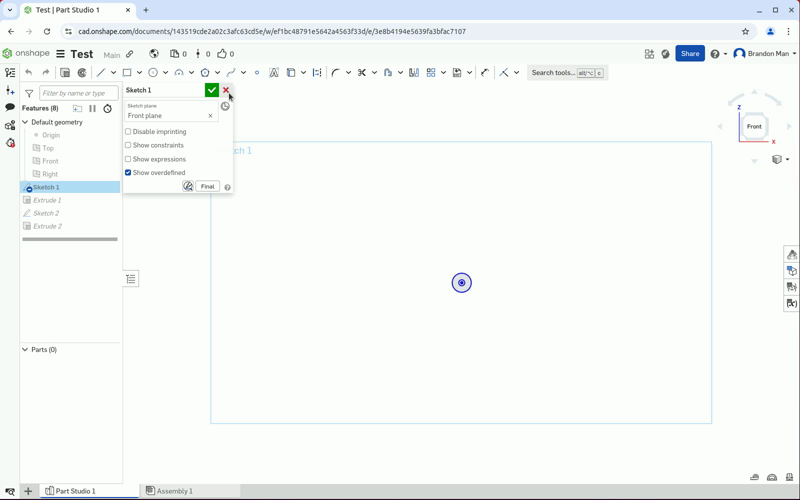
click(229, 92)
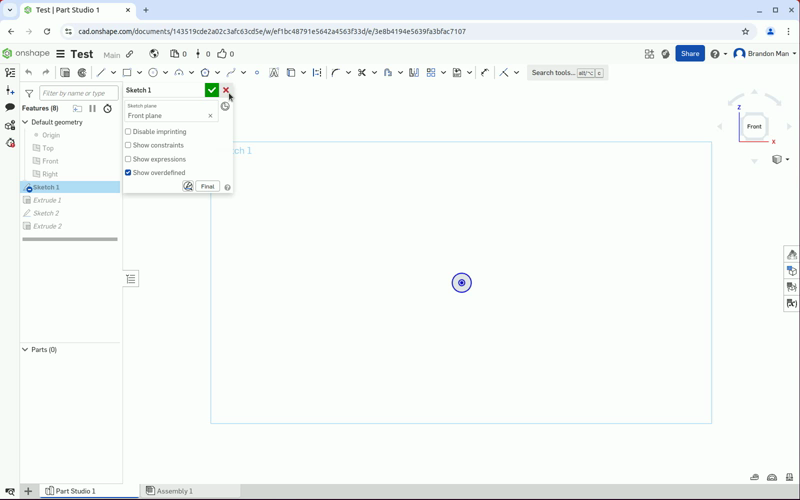
key(shift+s)
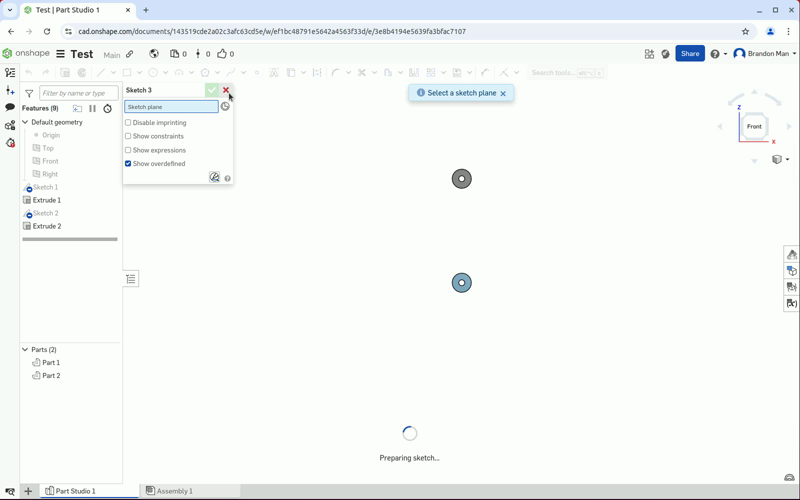
mouse_move(73, 163)
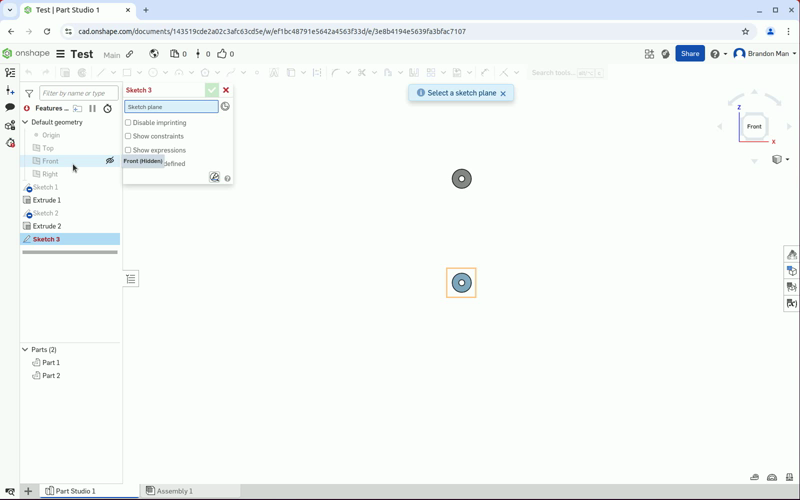
click(73, 163)
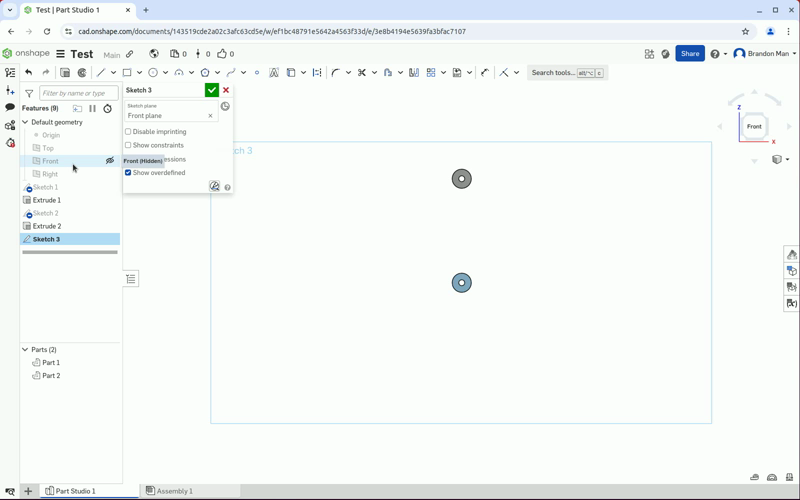
mouse_move(73, 352)
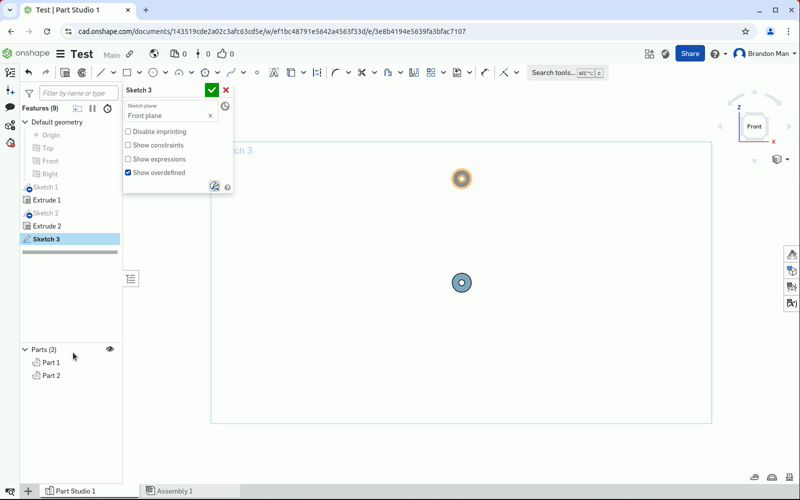
key(y)
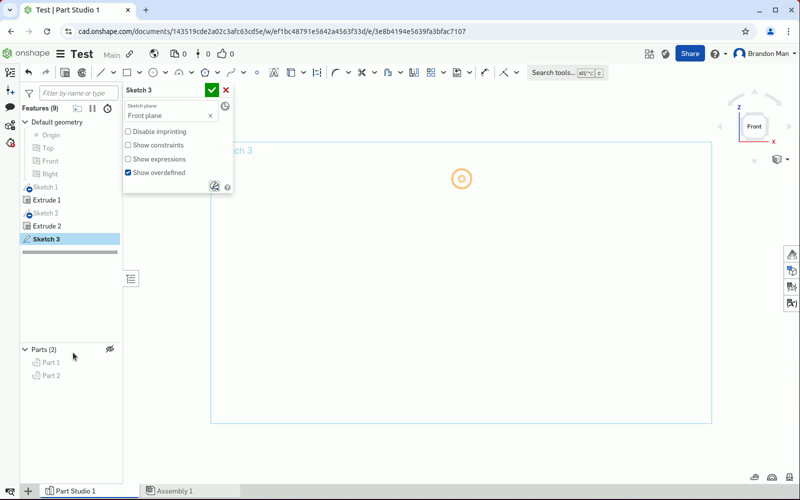
key(c)
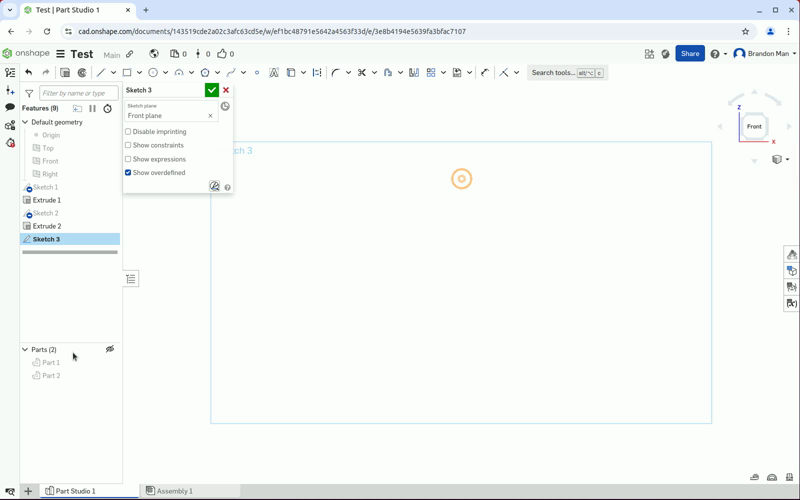
key_down(shift)
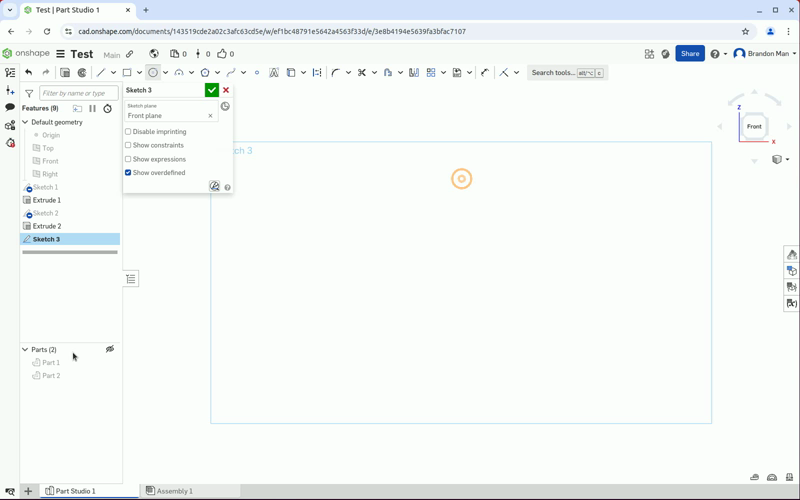
mouse_move(501, 282)
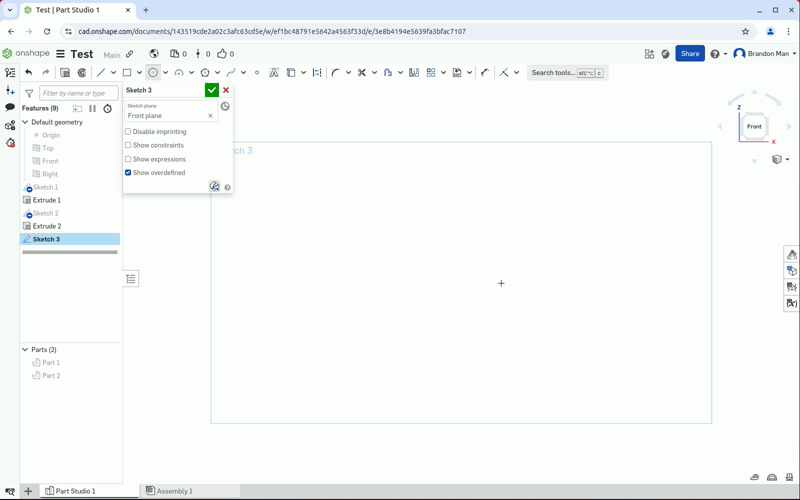
click(501, 282)
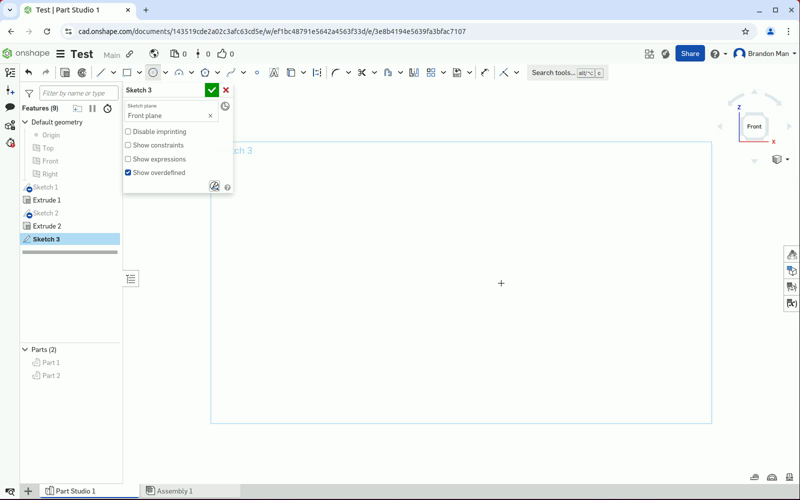
key_up(shift)
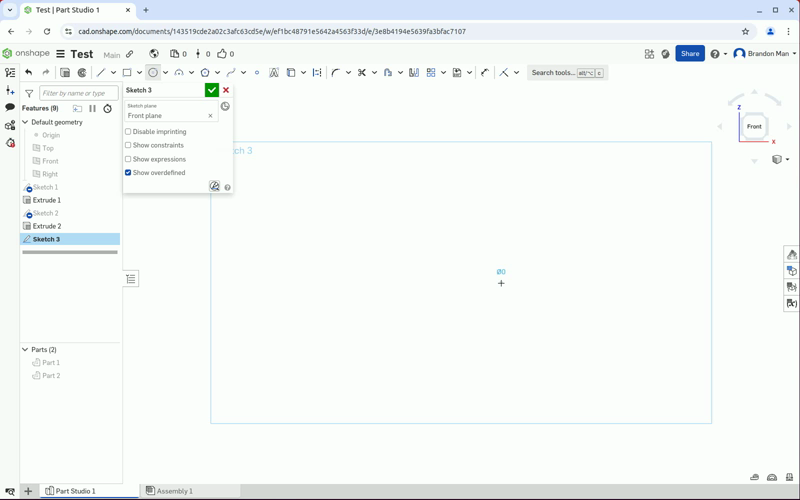
mouse_move(508, 282)
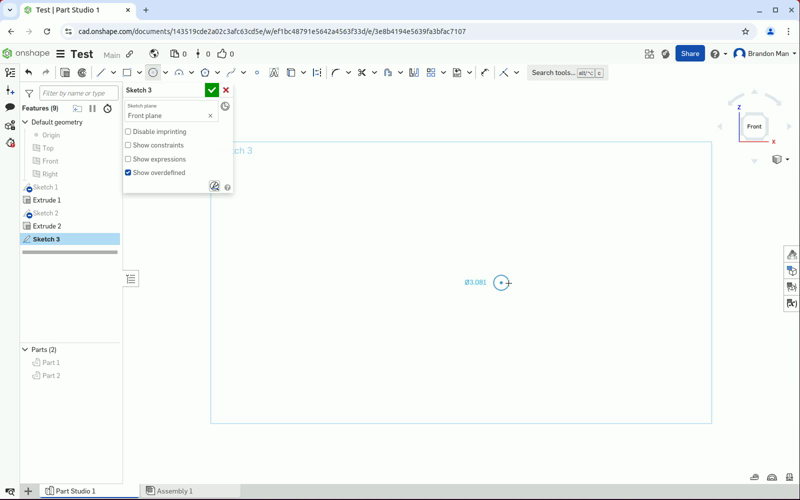
click(508, 282)
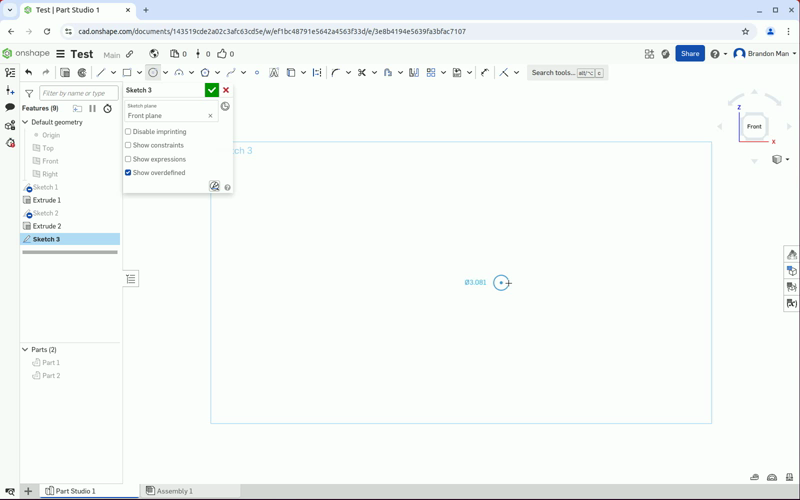
key(esc)
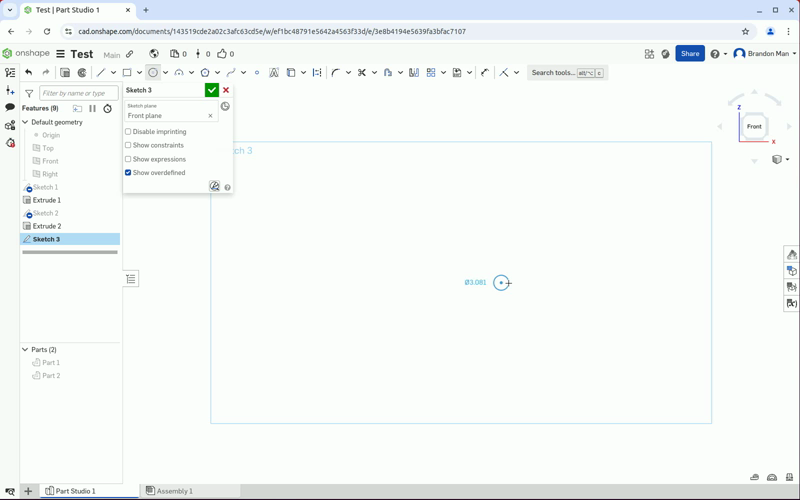
key(c)
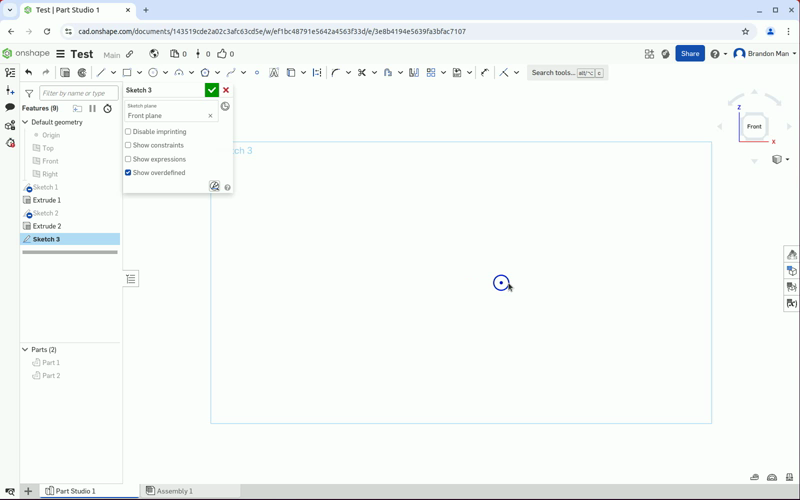
key_down(shift)
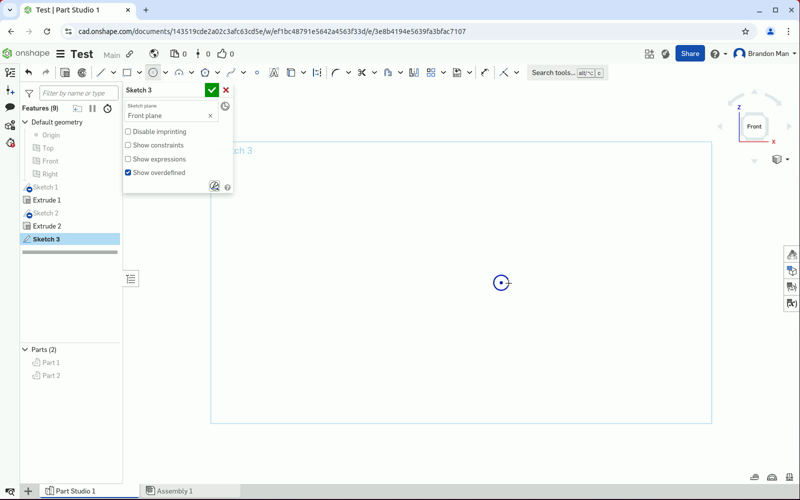
mouse_move(501, 282)
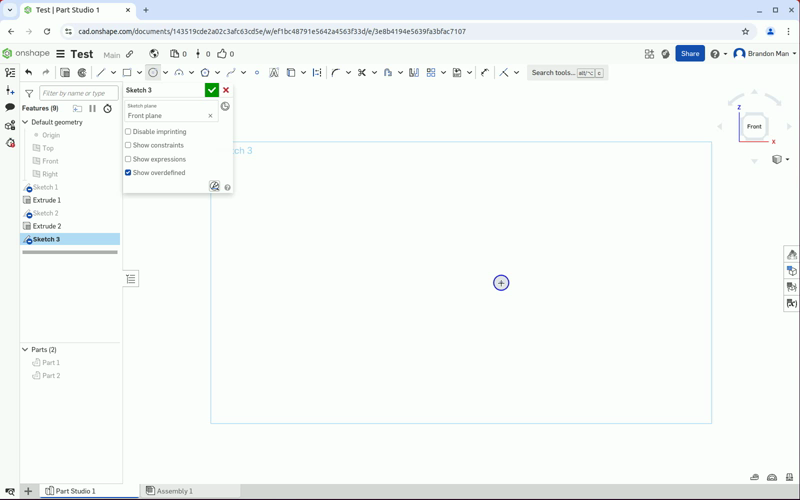
click(501, 282)
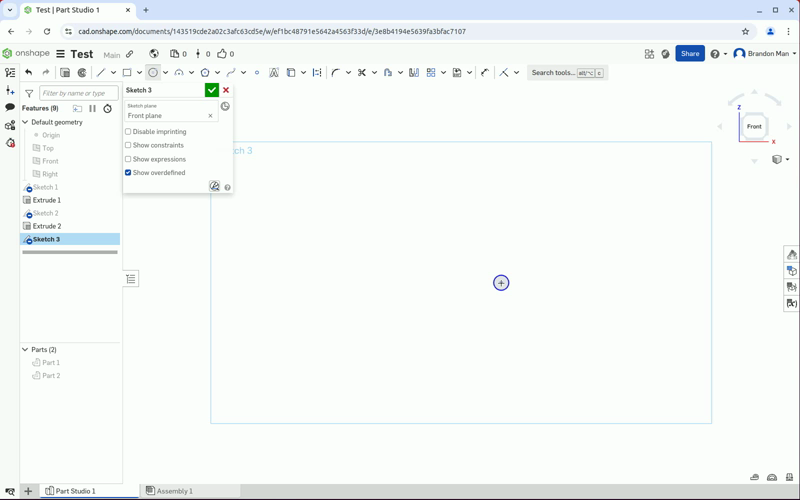
key_up(shift)
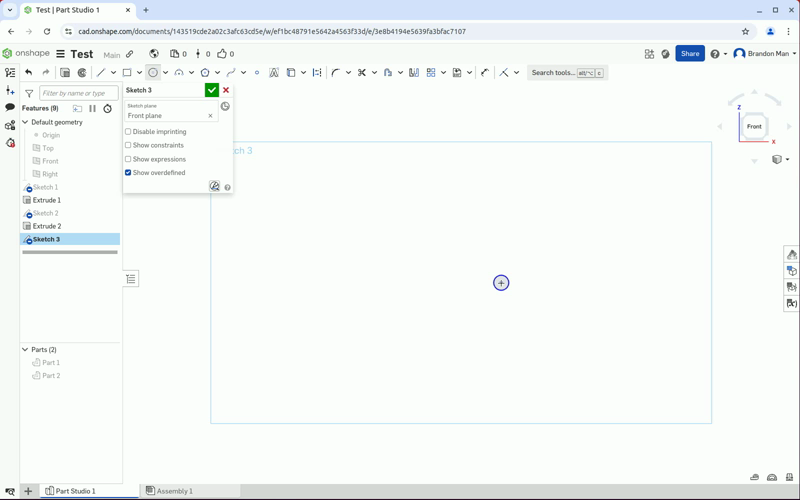
mouse_move(504, 282)
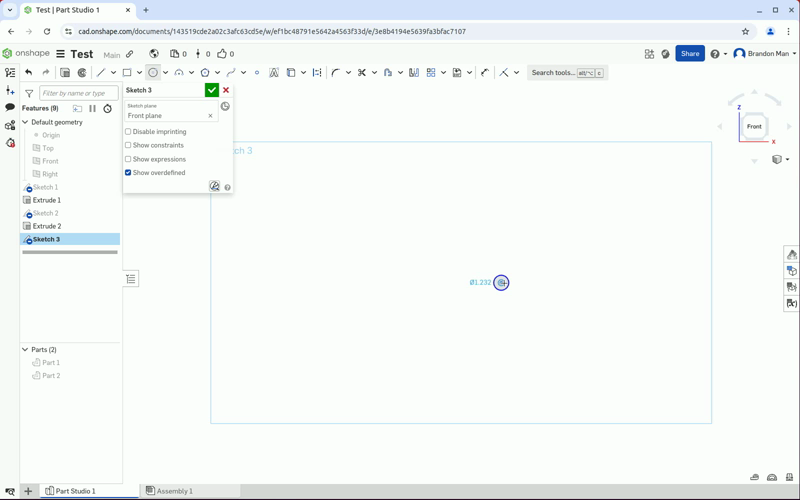
scroll(6)
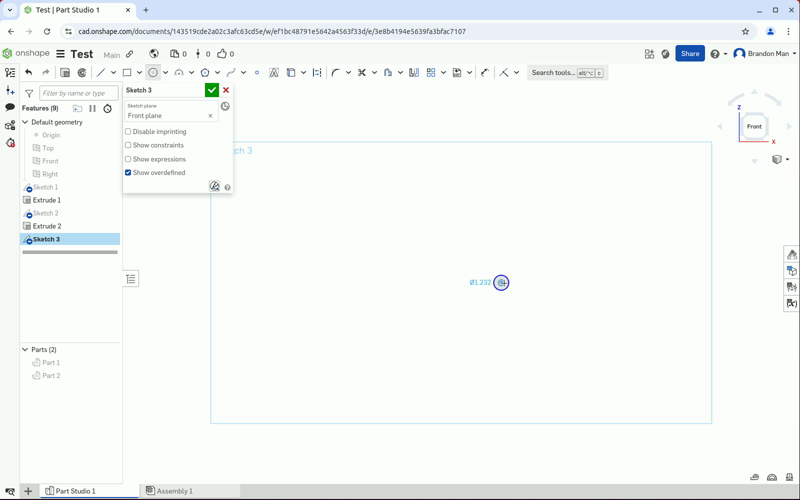
scroll(6)
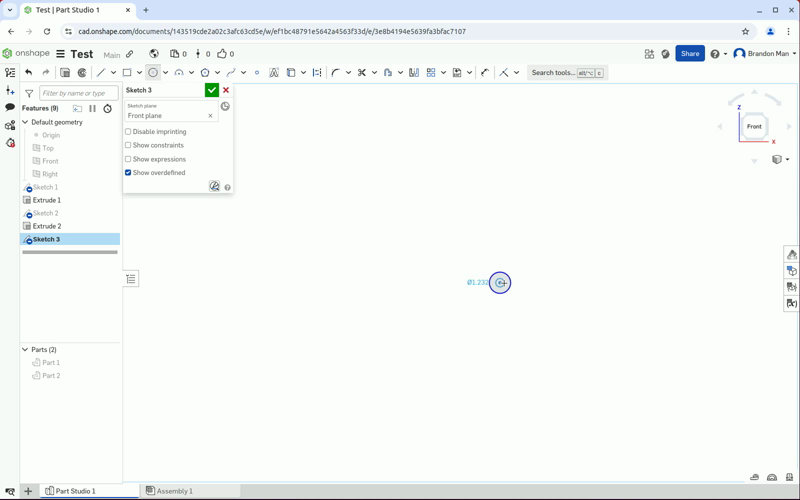
scroll(6)
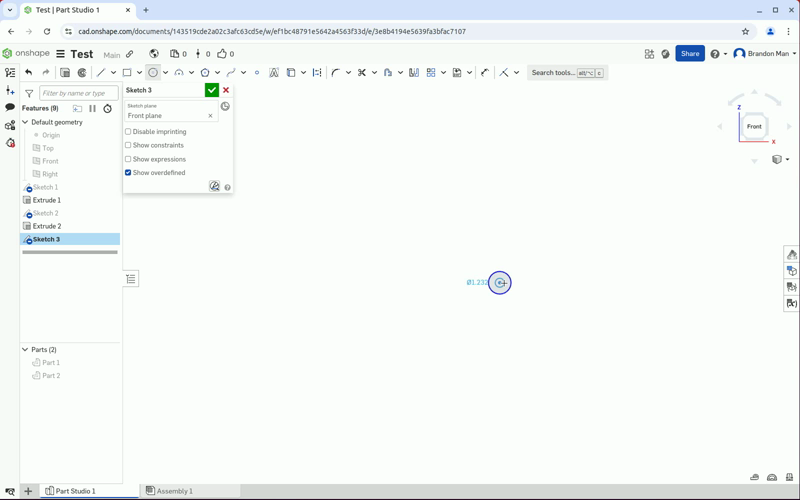
scroll(6)
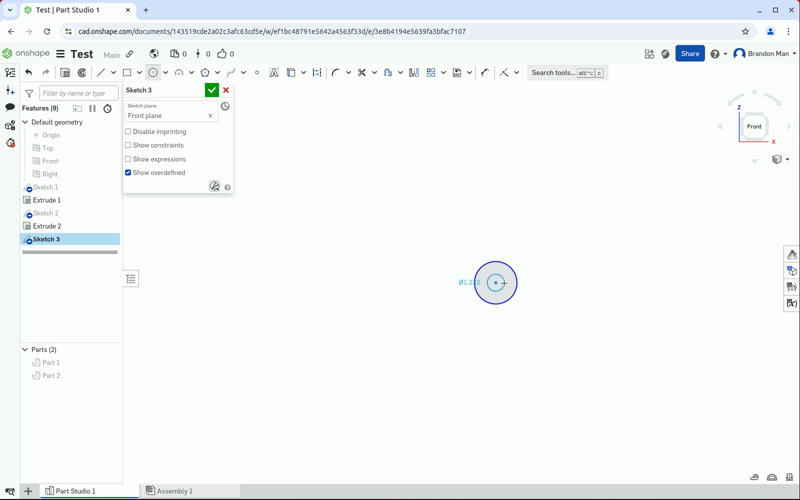
scroll(6)
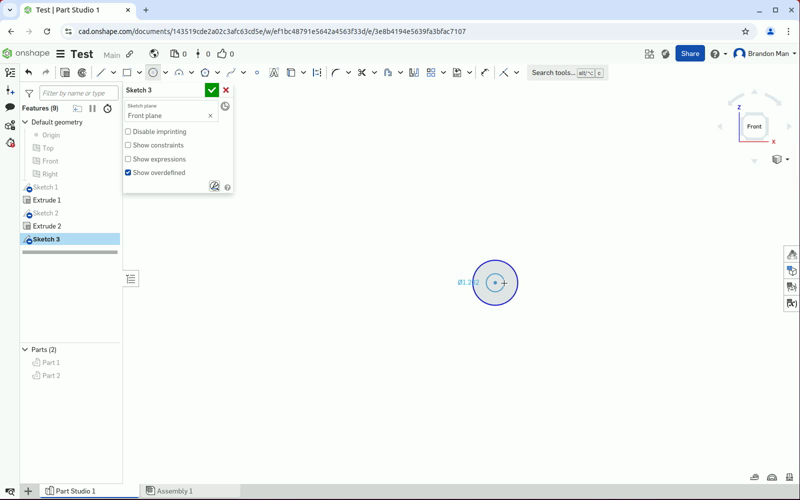
scroll(6)
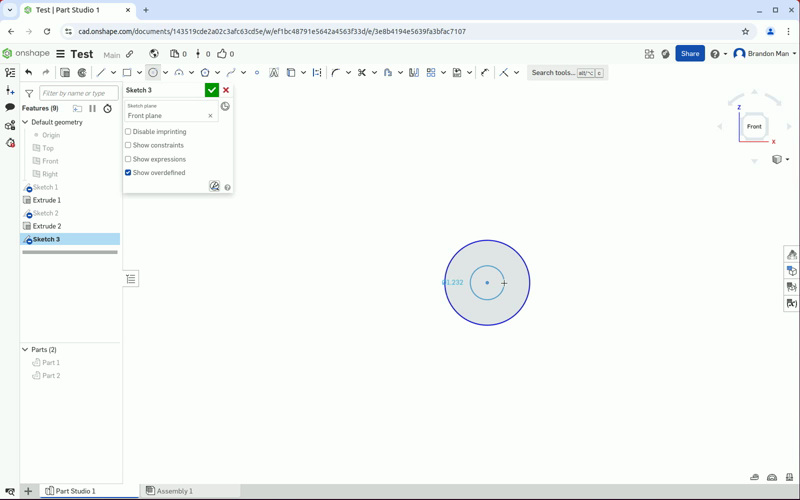
scroll(6)
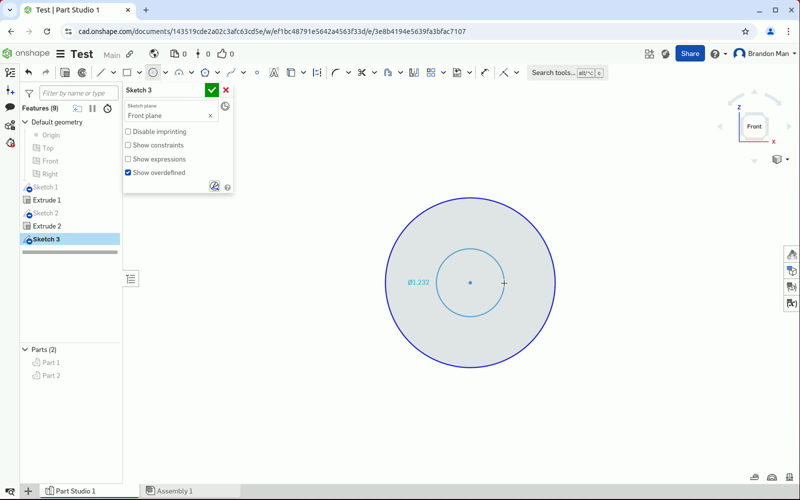
click(504, 282)
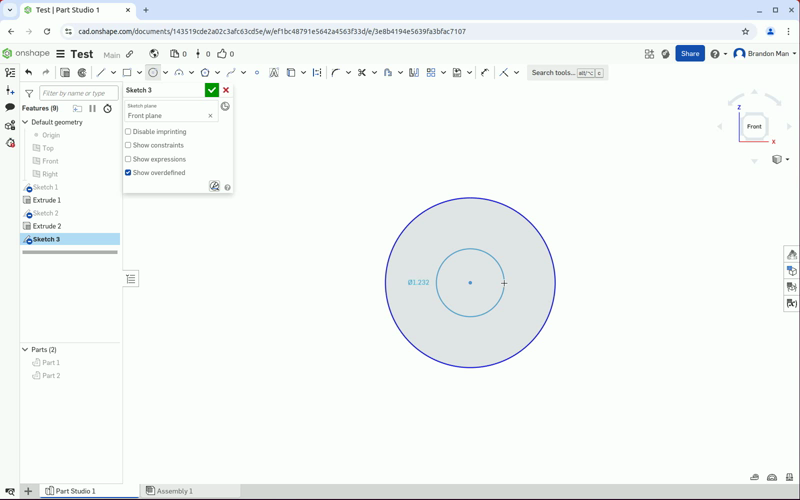
scroll(-6)
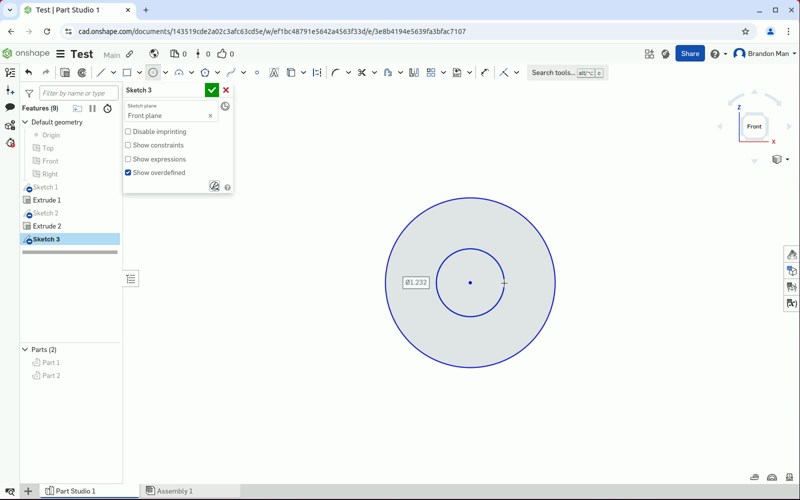
scroll(-6)
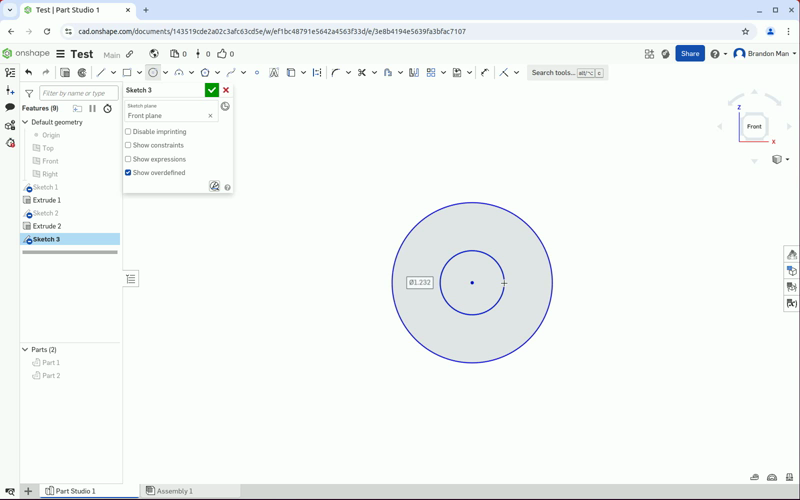
scroll(-6)
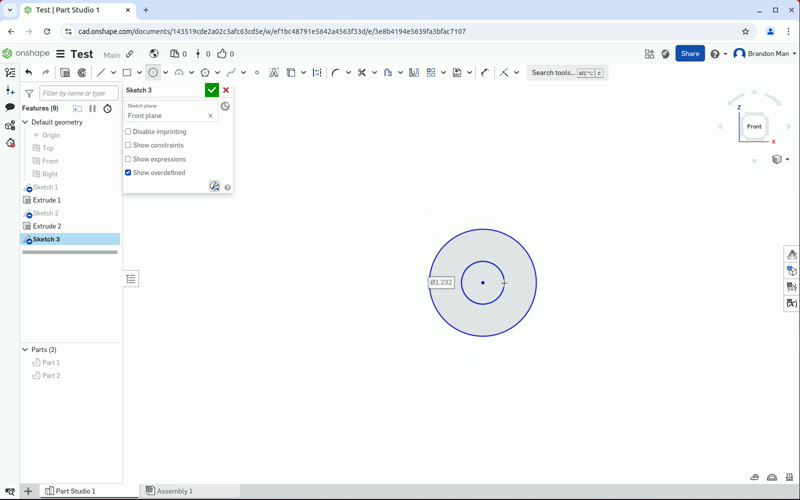
scroll(-6)
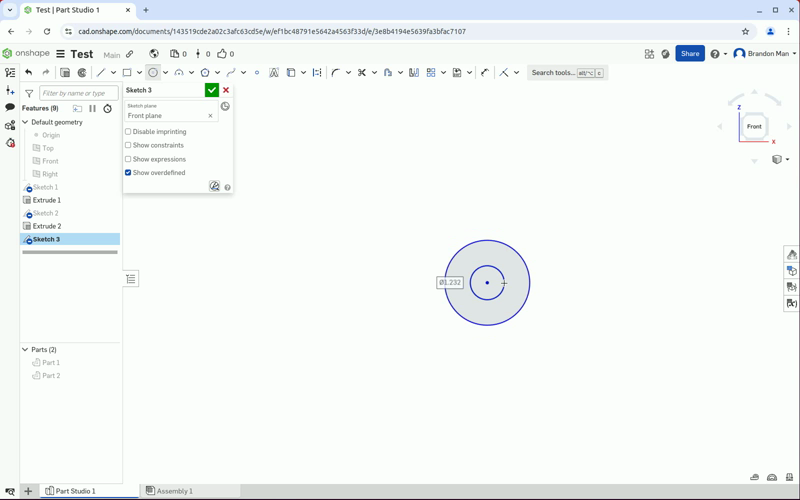
scroll(-6)
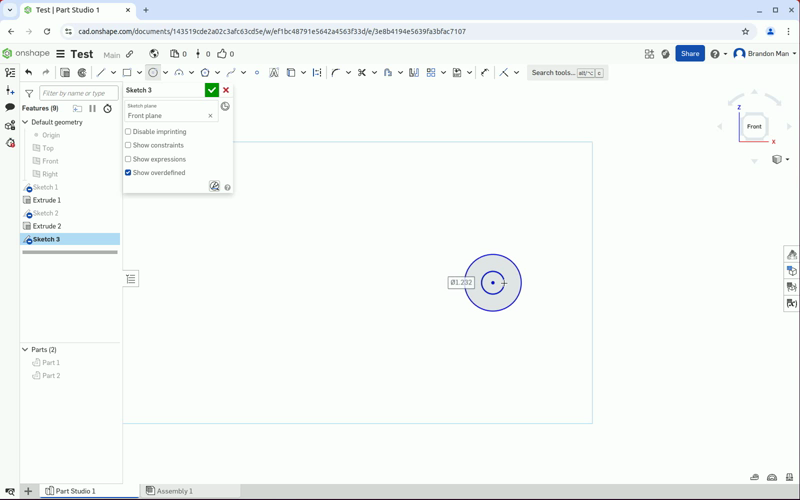
scroll(-6)
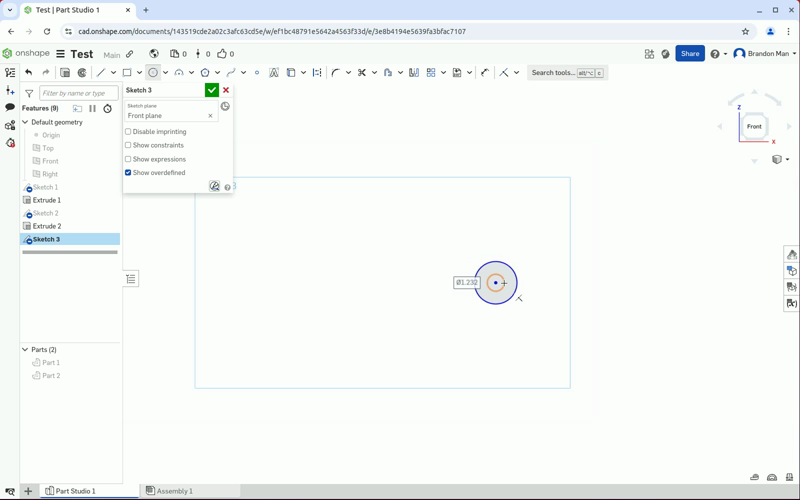
scroll(-6)
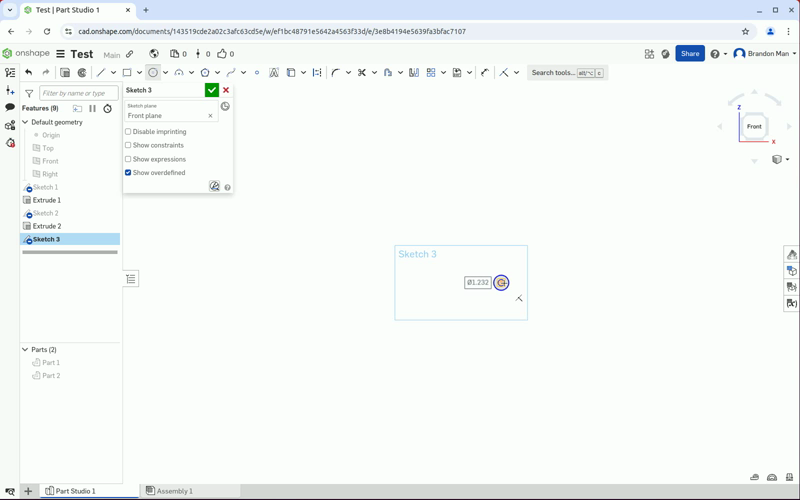
key(esc)
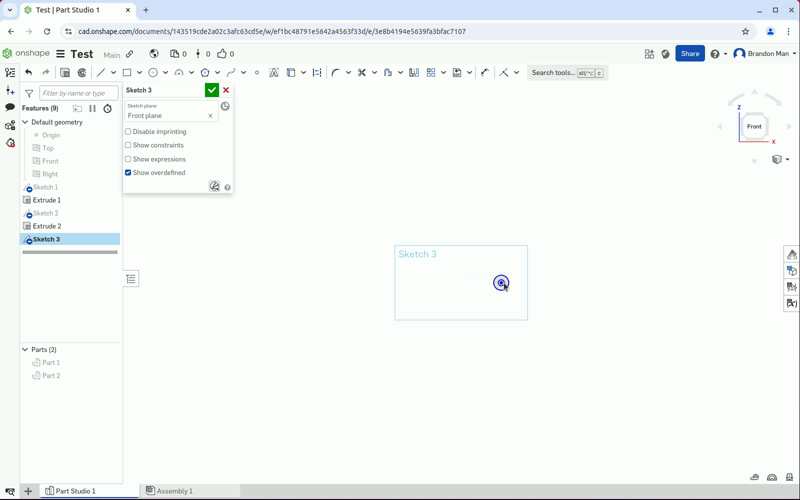
mouse_move(504, 282)
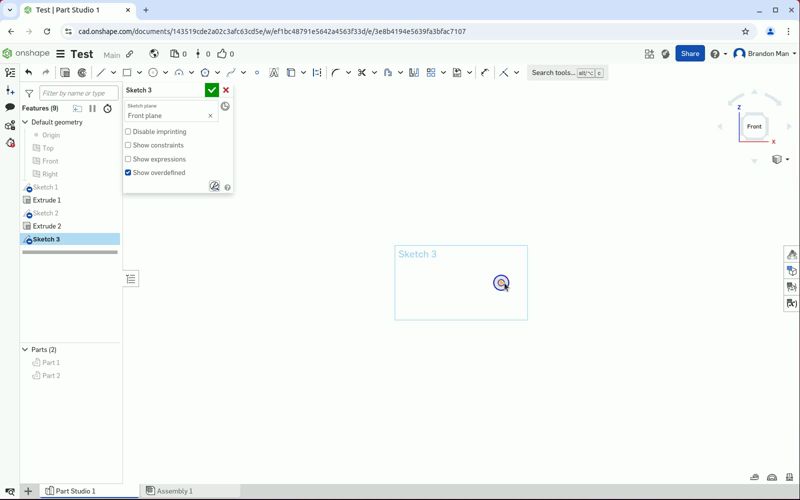
scroll(6)
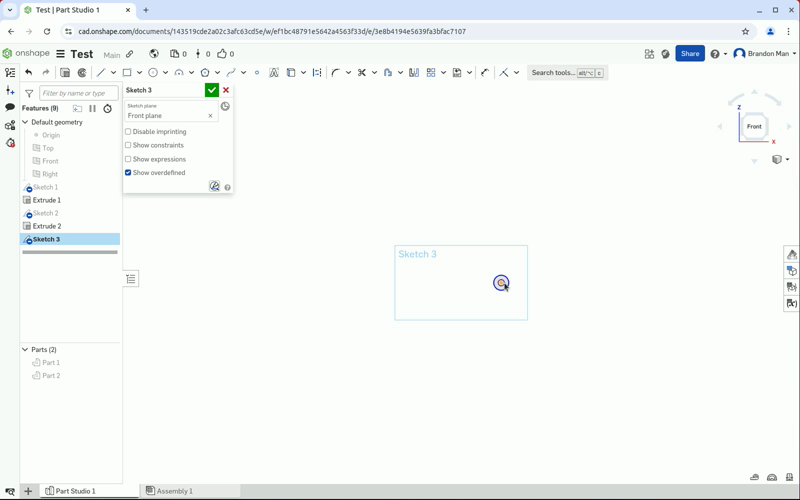
scroll(6)
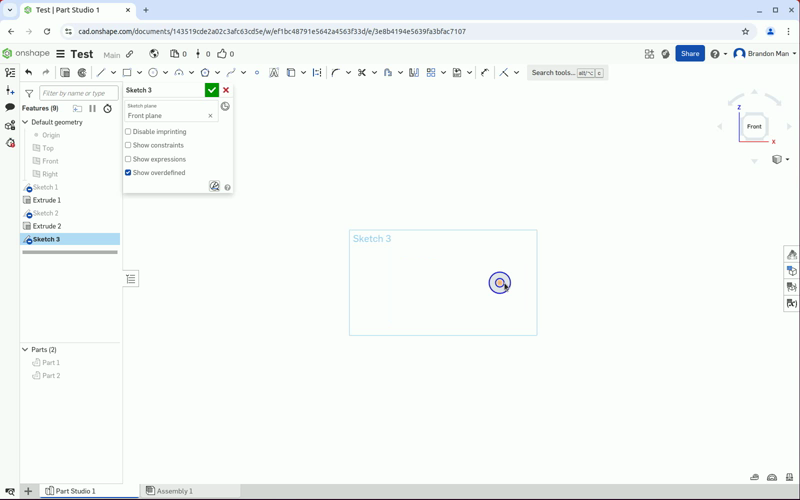
scroll(6)
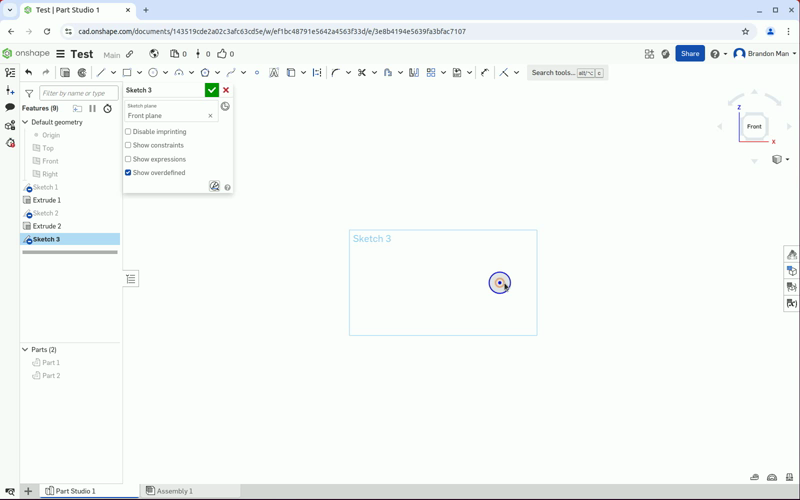
scroll(6)
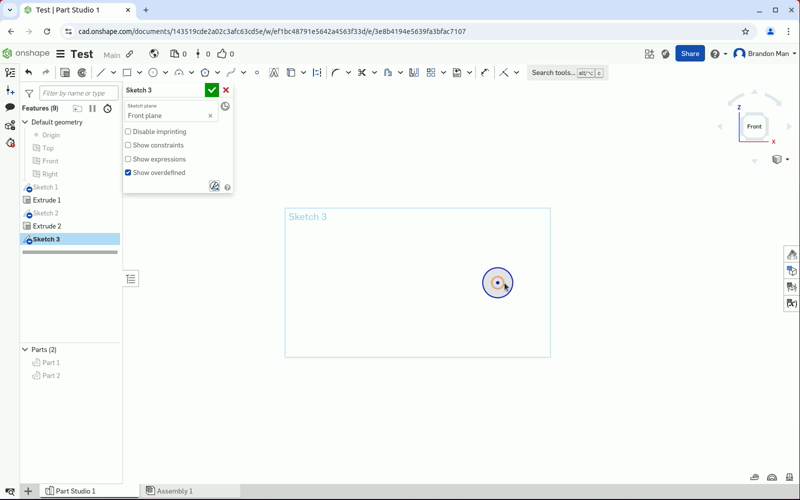
scroll(6)
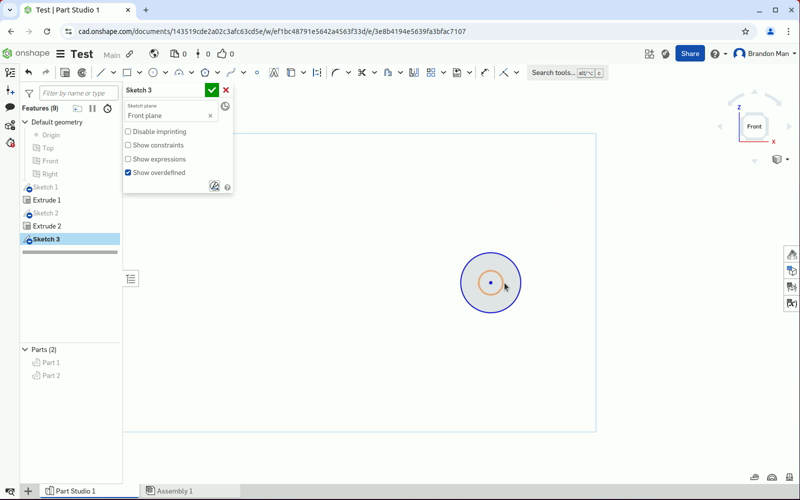
scroll(6)
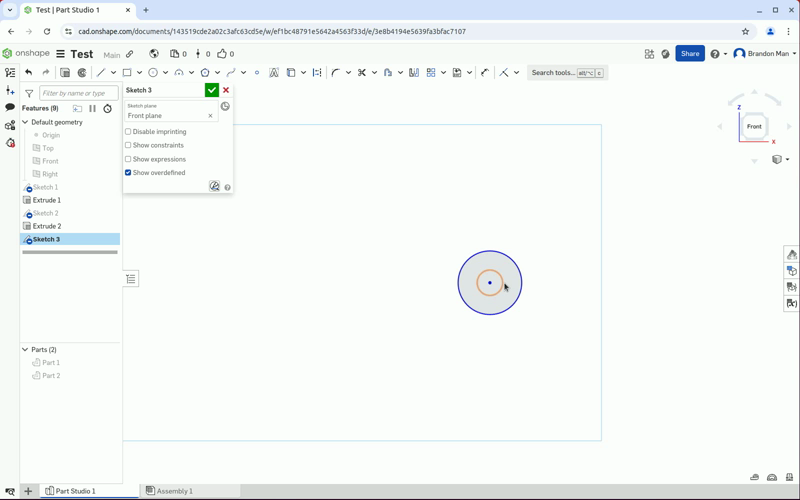
scroll(6)
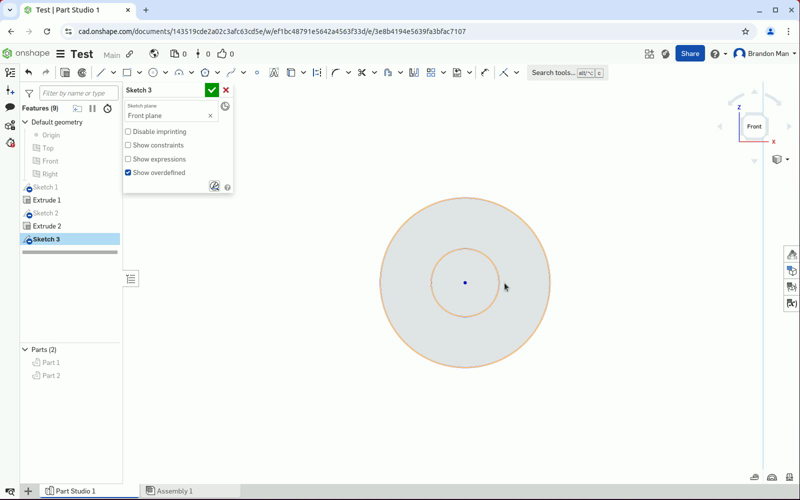
click(504, 282)
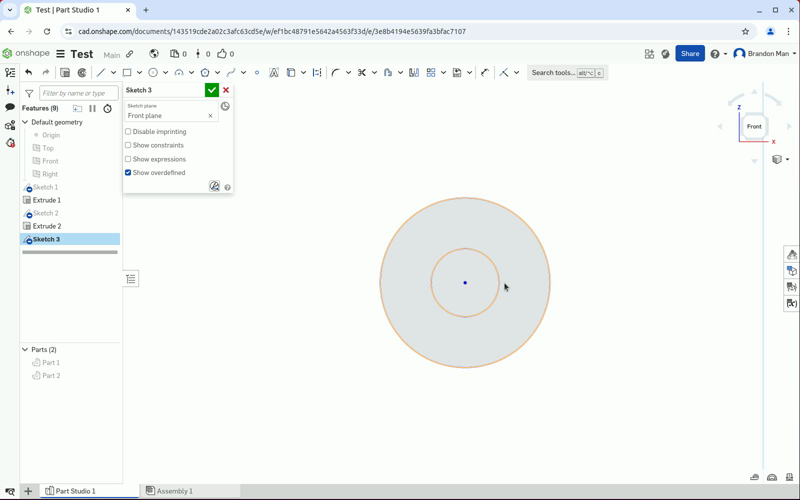
scroll(-6)
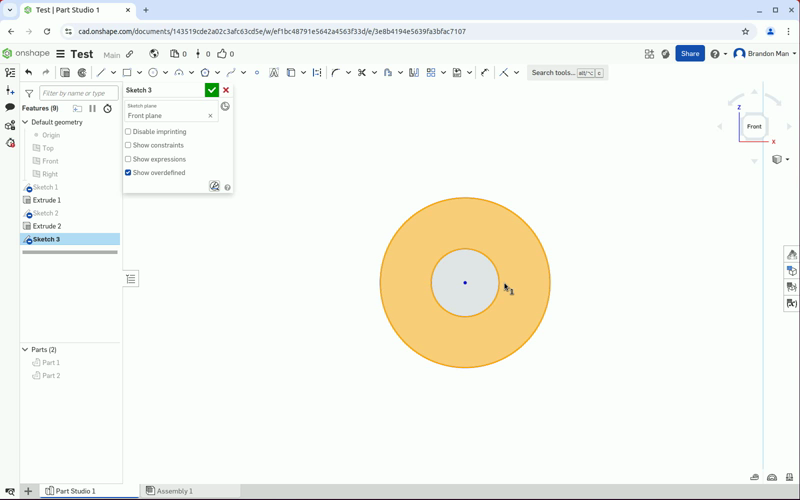
scroll(-6)
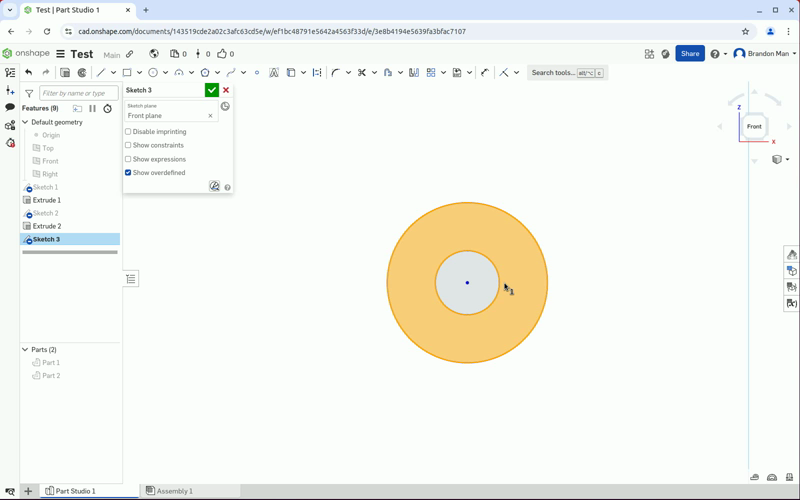
scroll(-6)
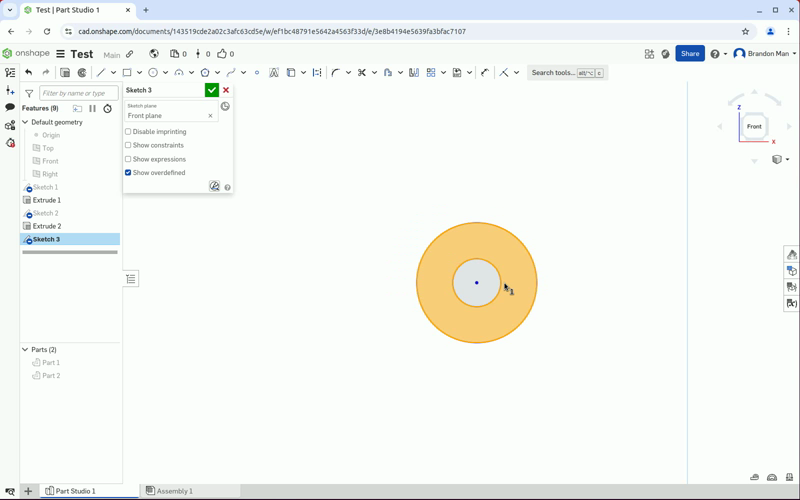
scroll(-6)
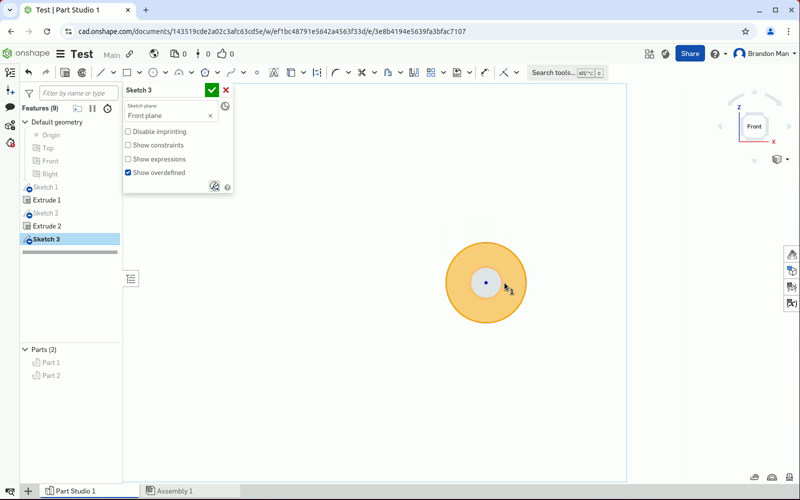
scroll(-6)
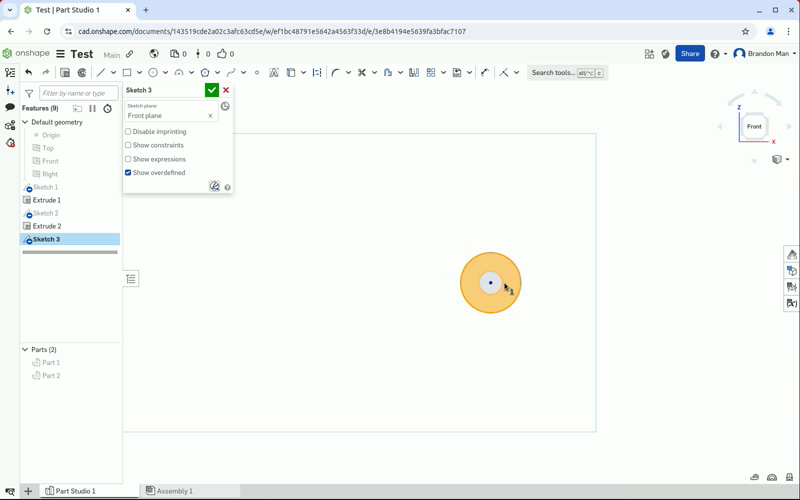
scroll(-6)
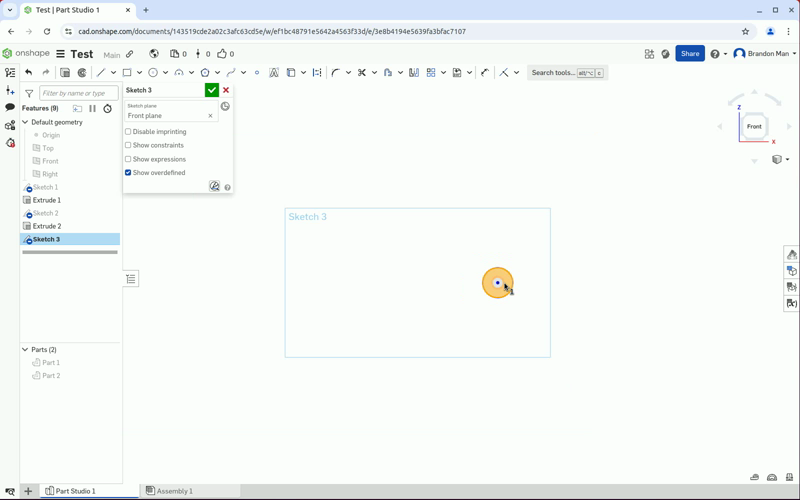
scroll(-6)
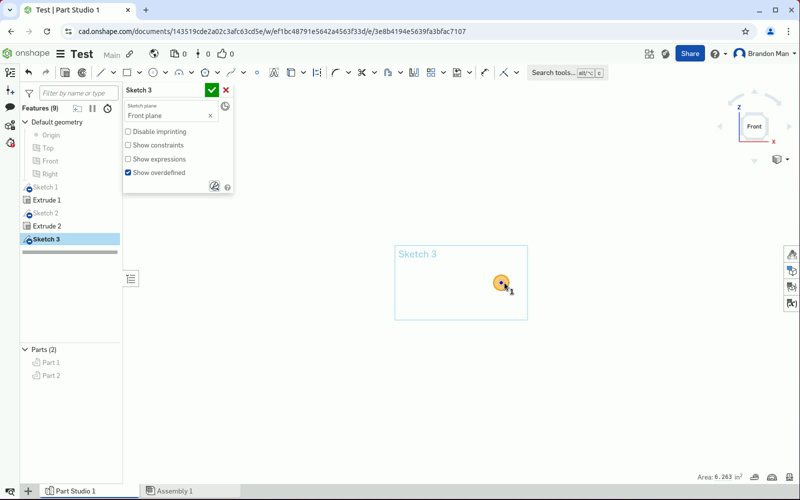
mouse_move(73, 352)
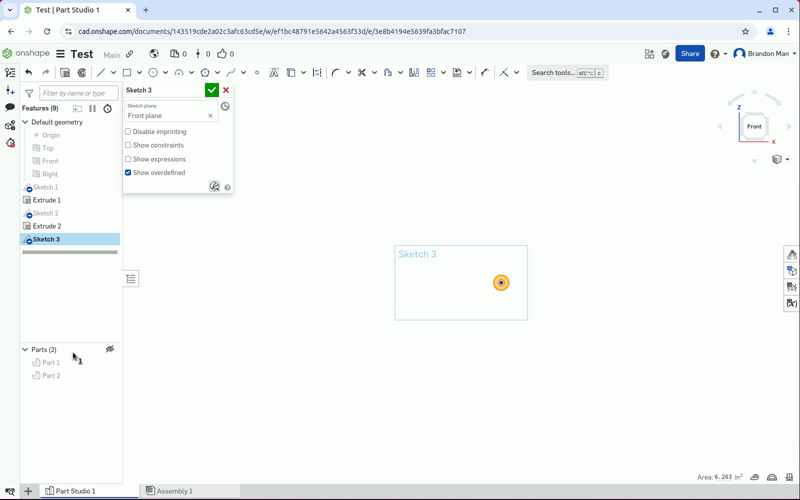
key(shift+y)
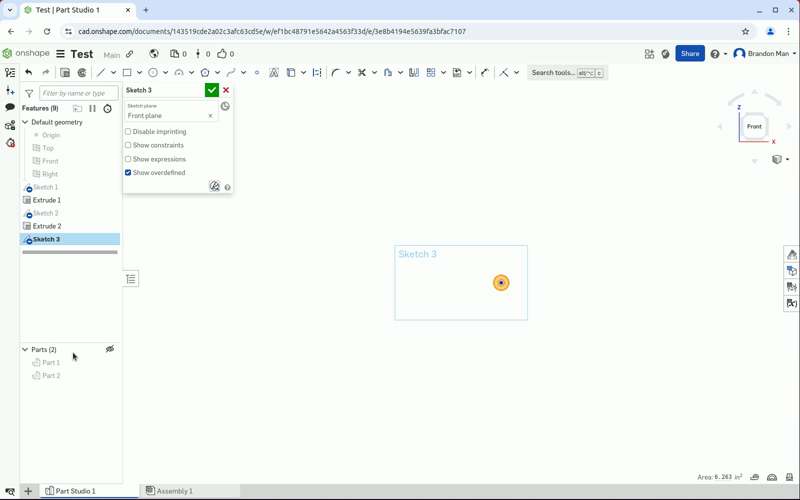
key(shift+e)
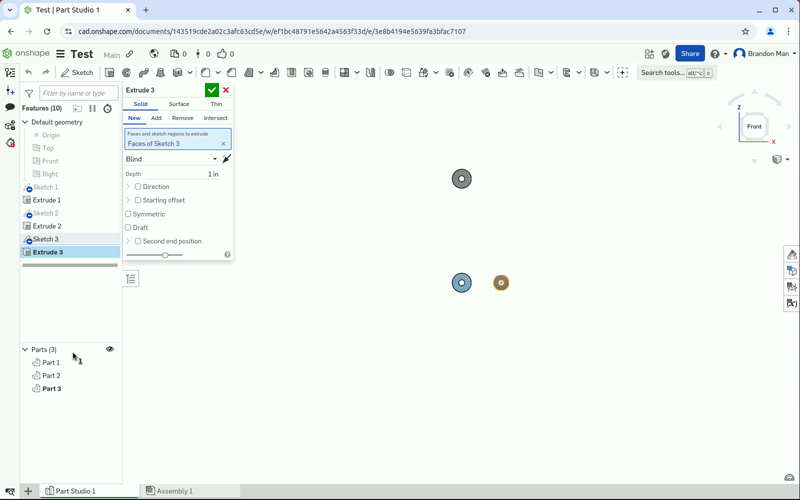
mouse_move(143, 106)
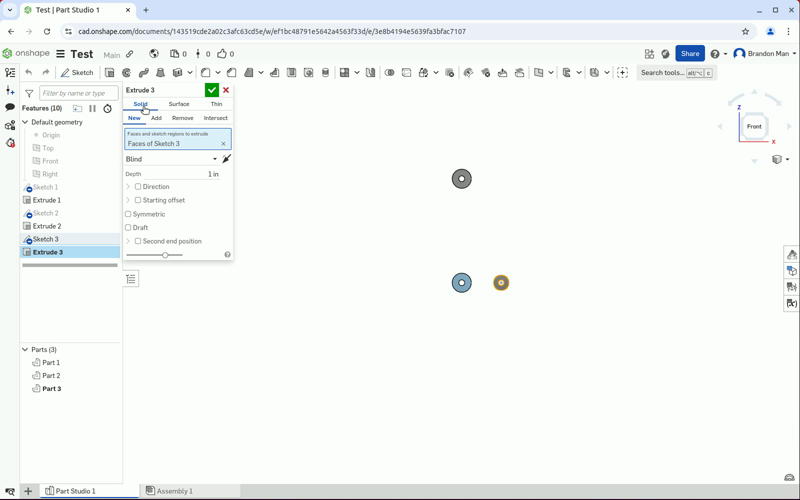
click(143, 106)
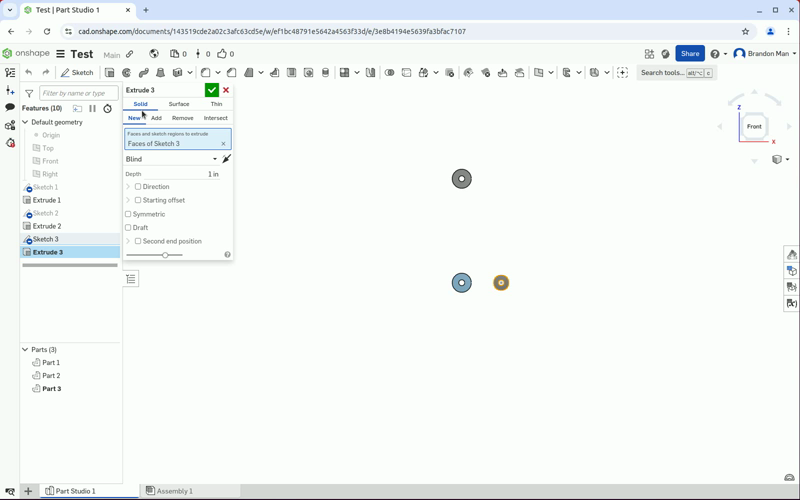
mouse_move(137, 120)
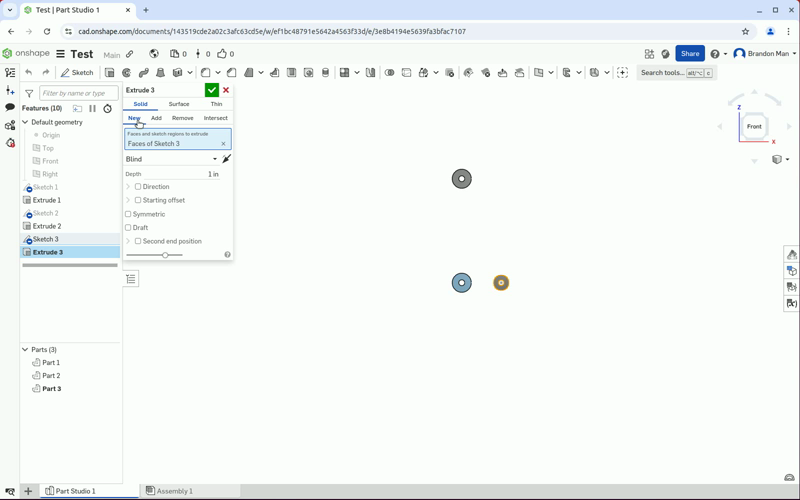
click(137, 120)
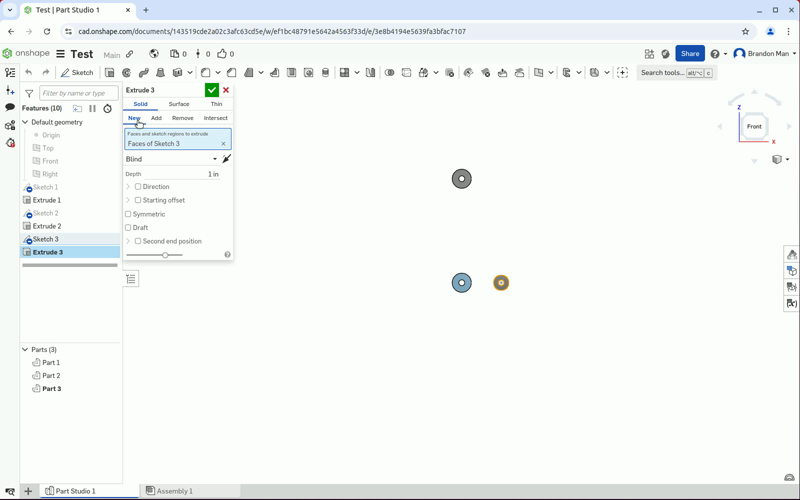
key(tab, 4)
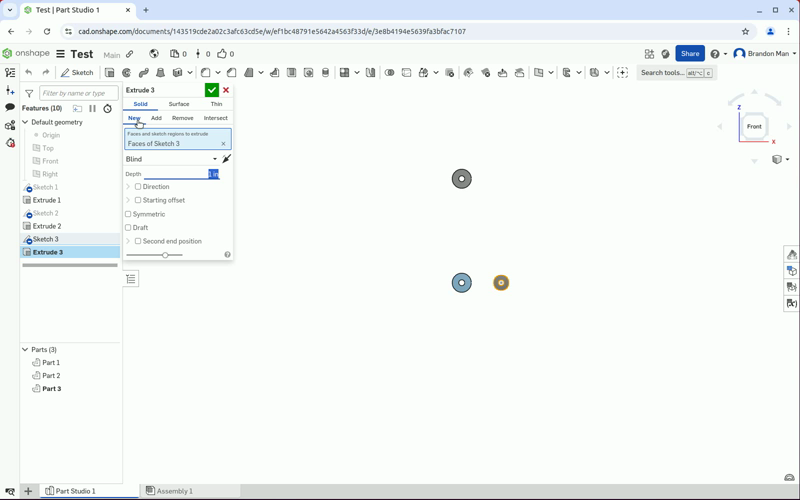
text(0.481)
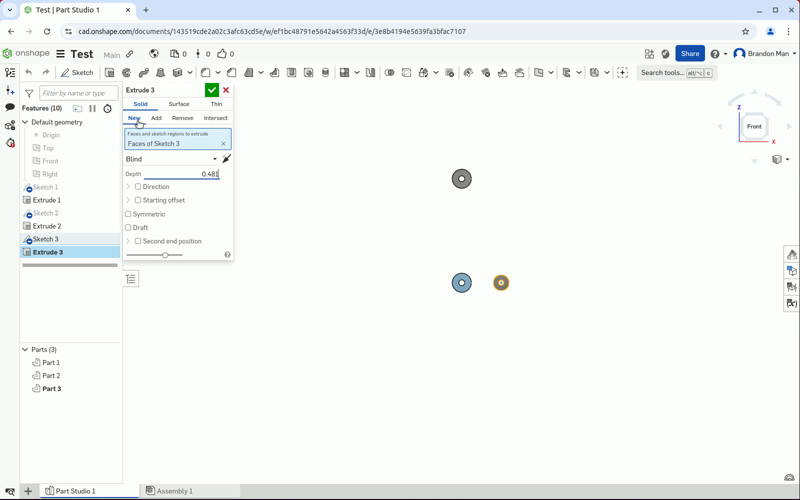
key(enter)
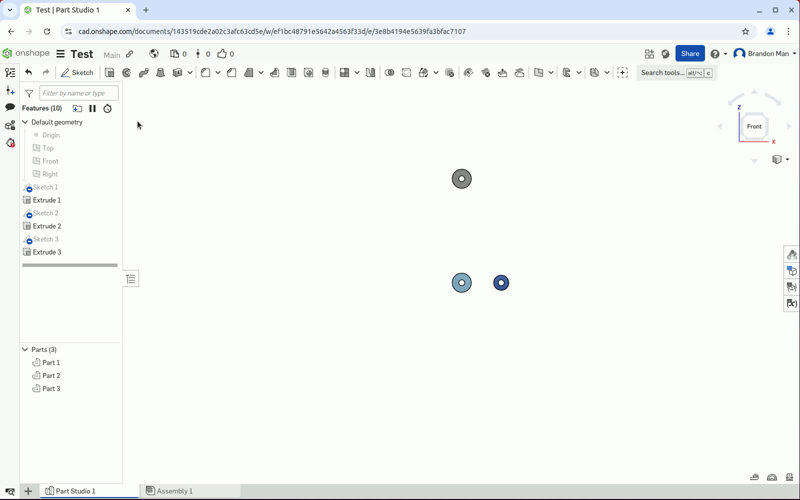
key(shift+h)
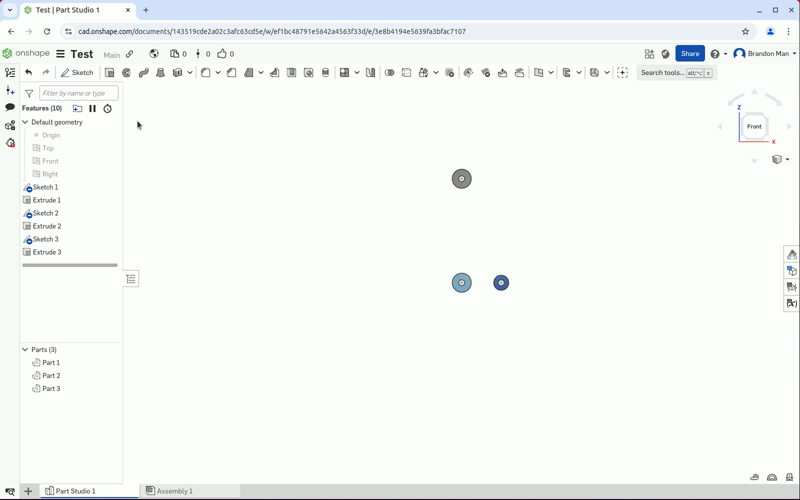
key(shift+h)
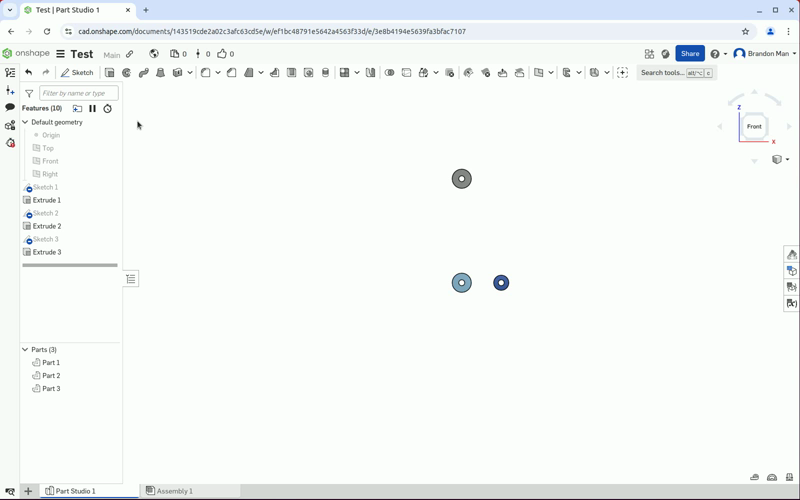
mouse_move(73, 189)
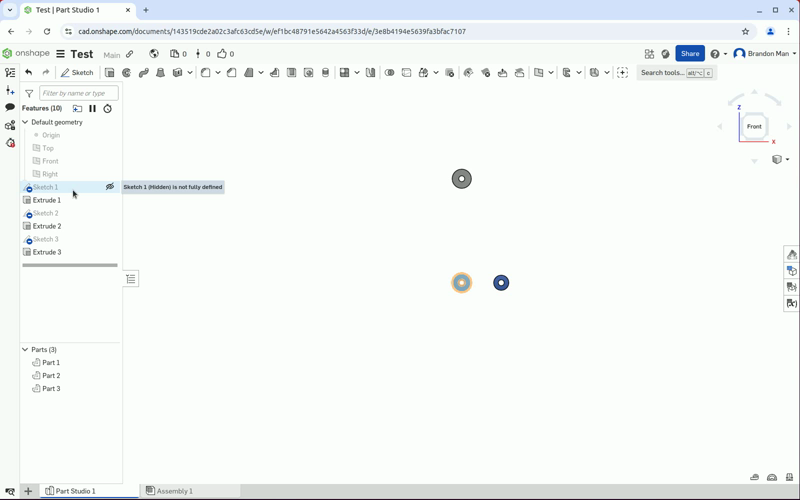
click(73, 189)
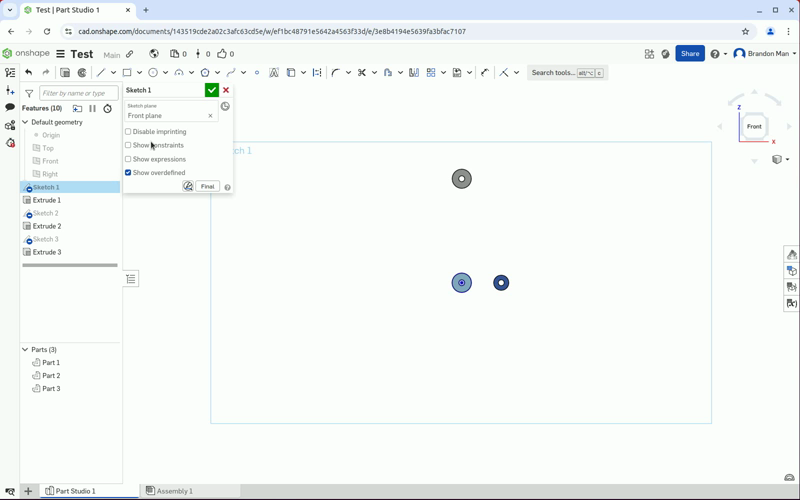
mouse_move(229, 92)
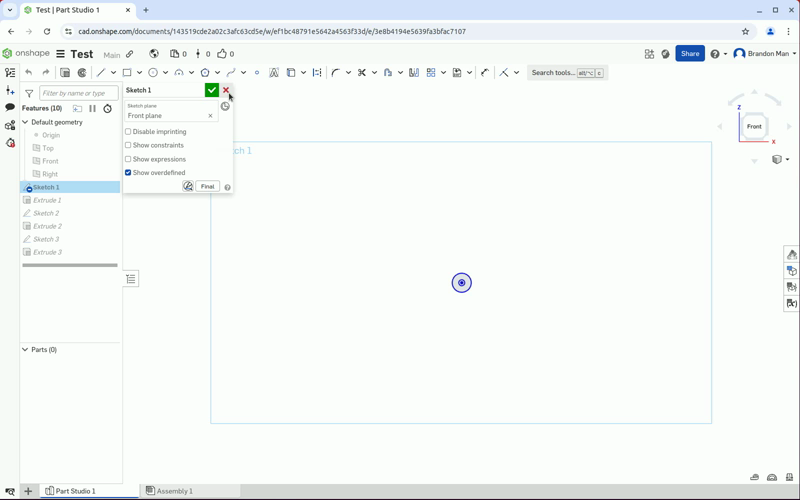
click(229, 92)
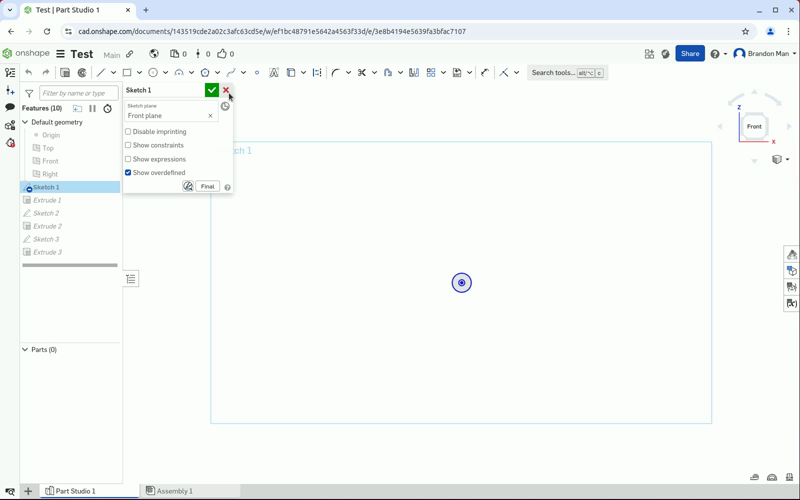
key(shift+s)
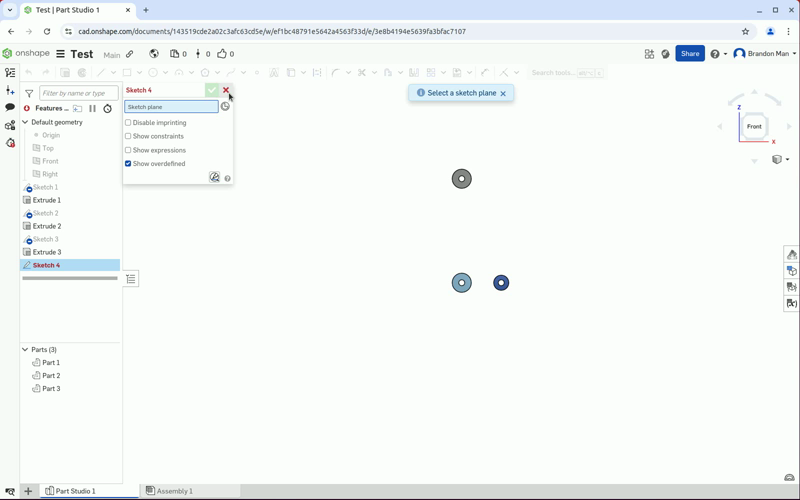
mouse_move(73, 163)
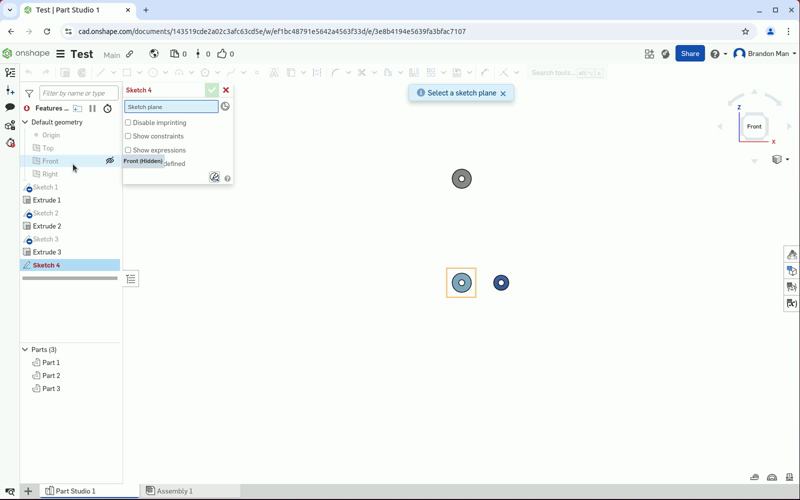
click(73, 163)
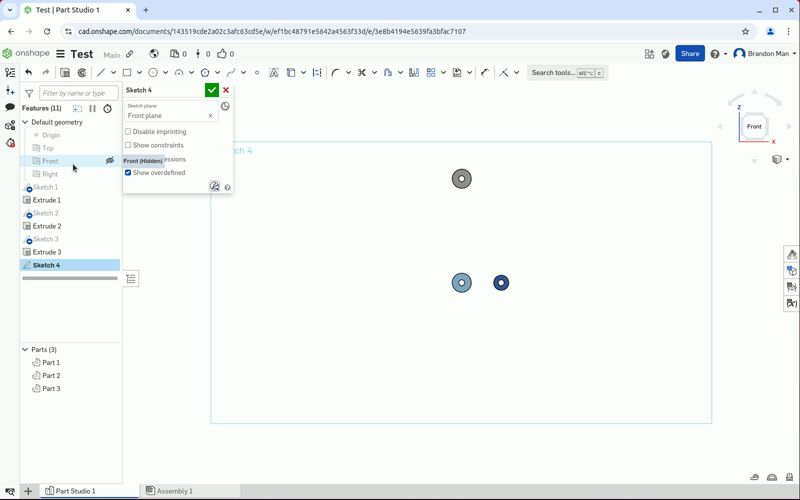
mouse_move(73, 352)
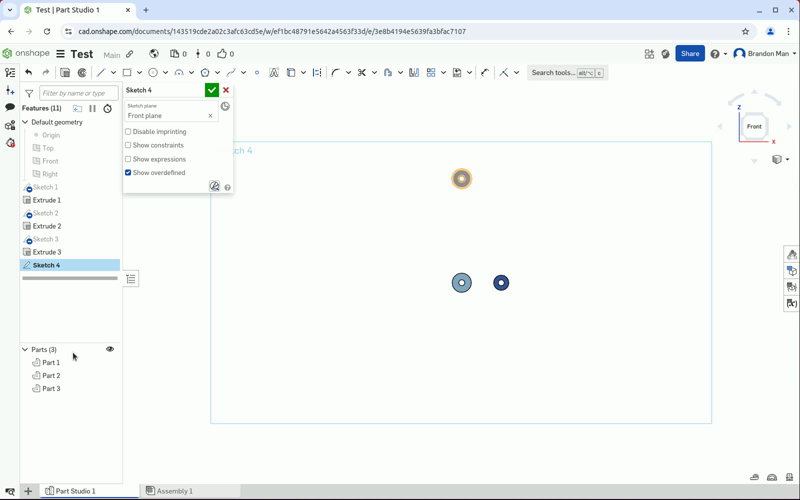
key(y)
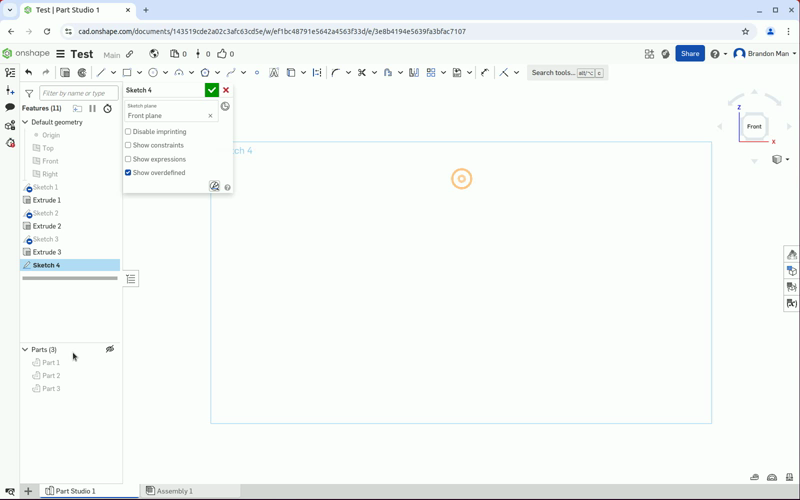
key(l)
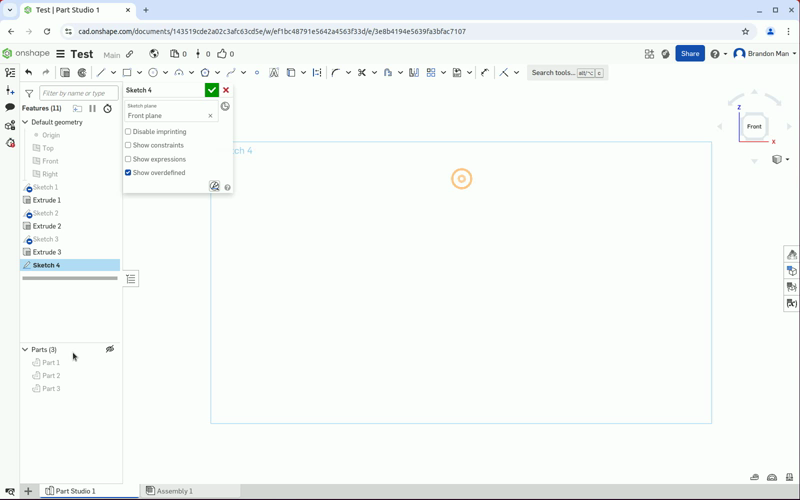
key_down(shift)
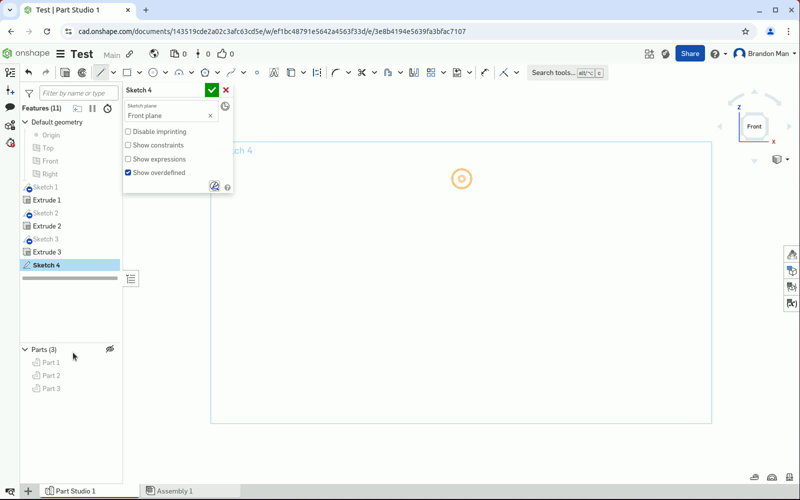
mouse_move(446, 226)
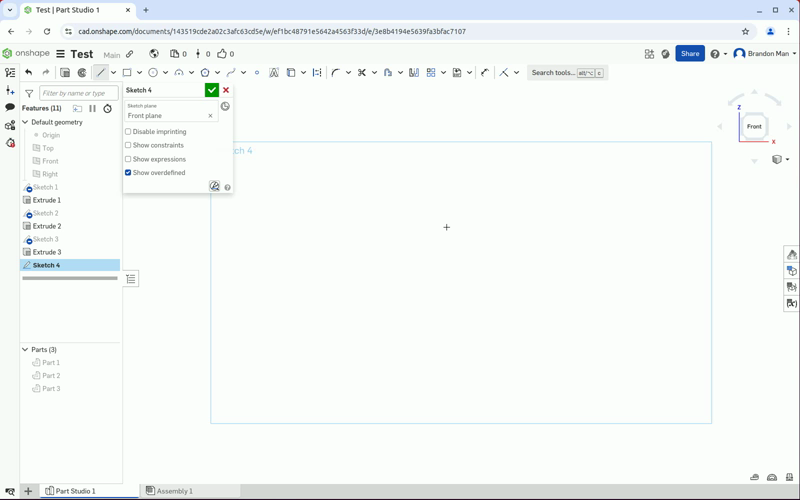
click(446, 226)
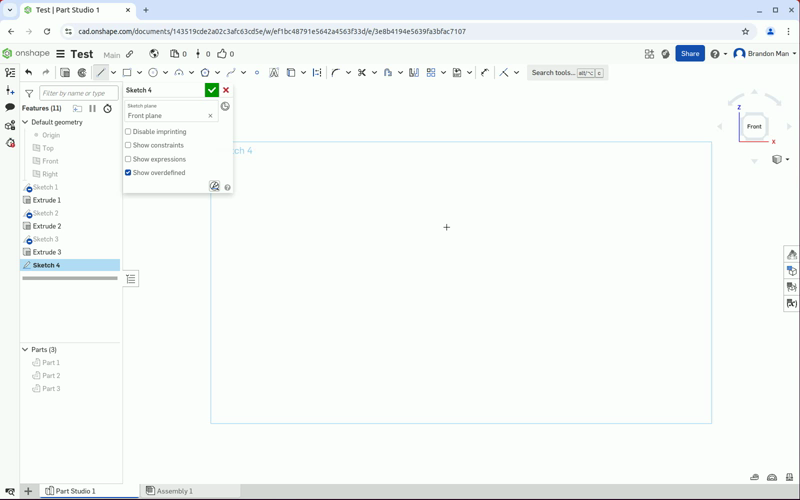
key_up(shift)
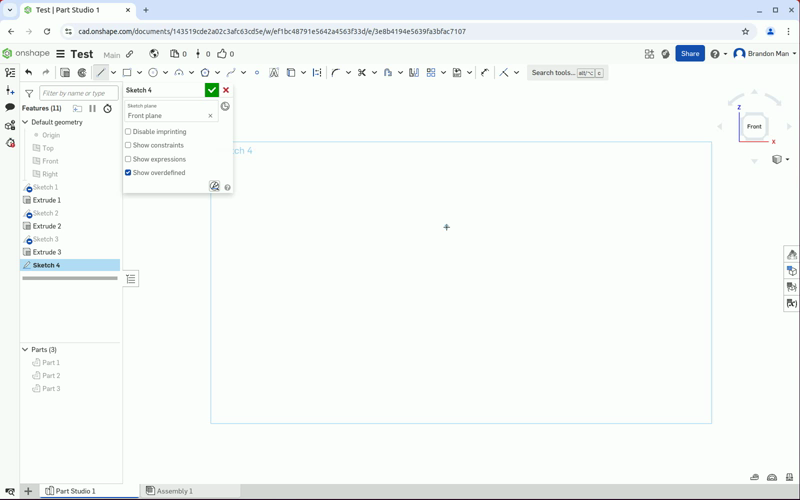
key_down(shift)
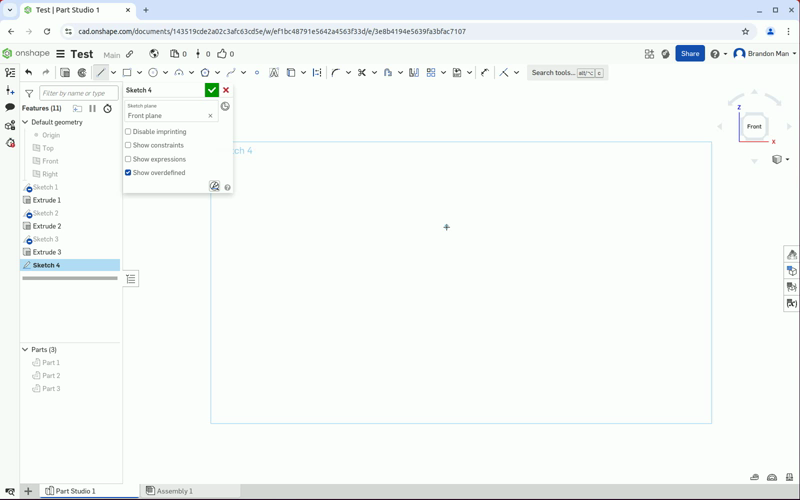
mouse_move(476, 226)
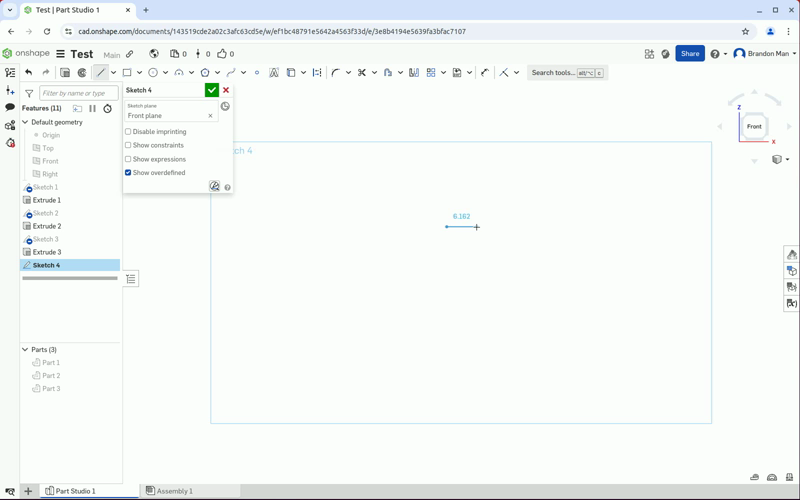
mouse_move(452, 284)
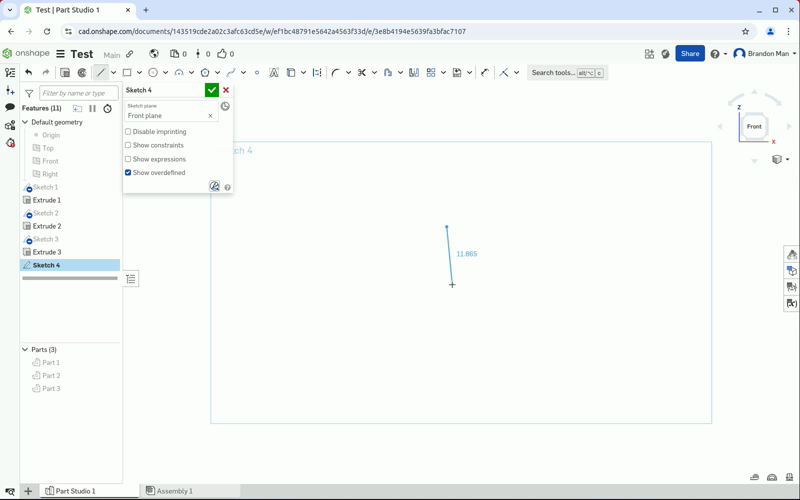
click(452, 284)
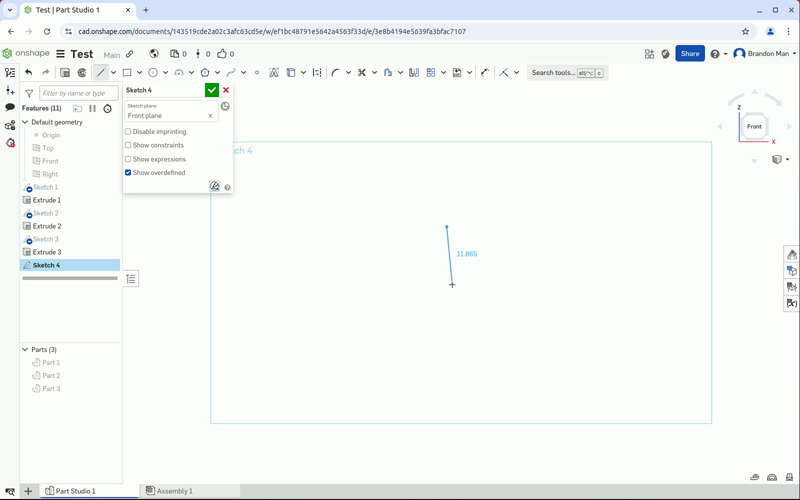
key_up(shift)
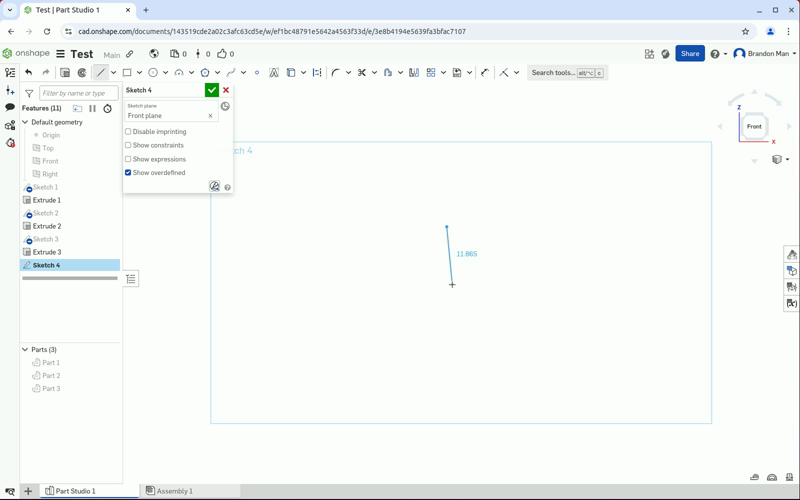
key(esc)
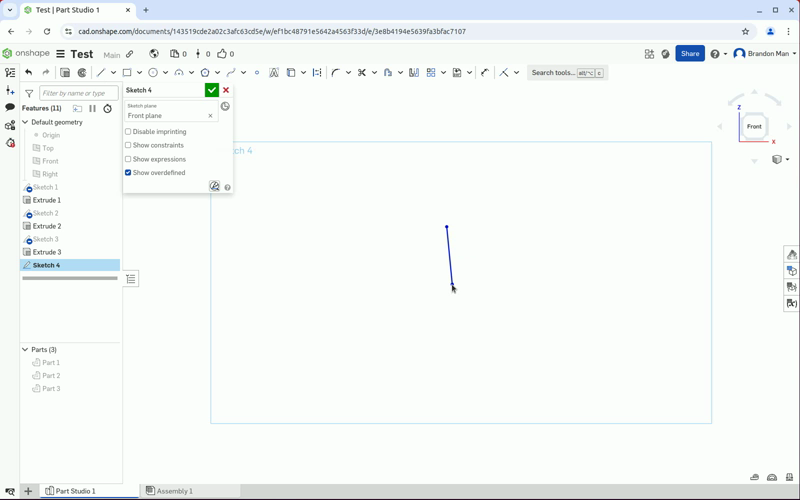
key(a)
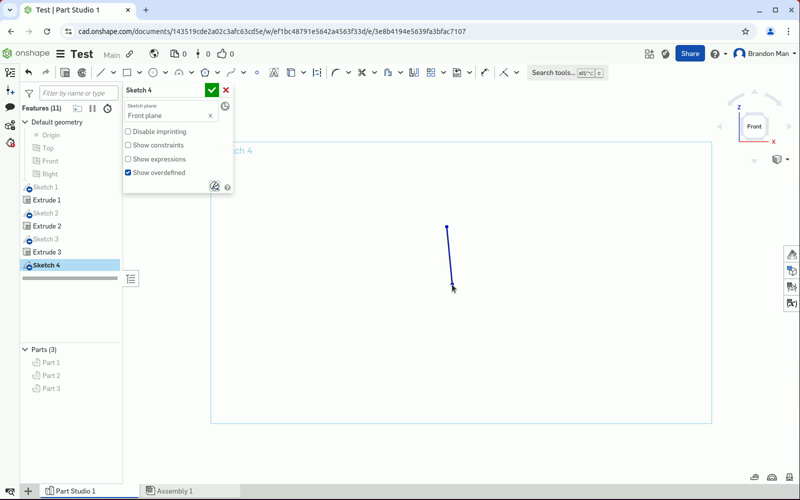
mouse_move(452, 284)
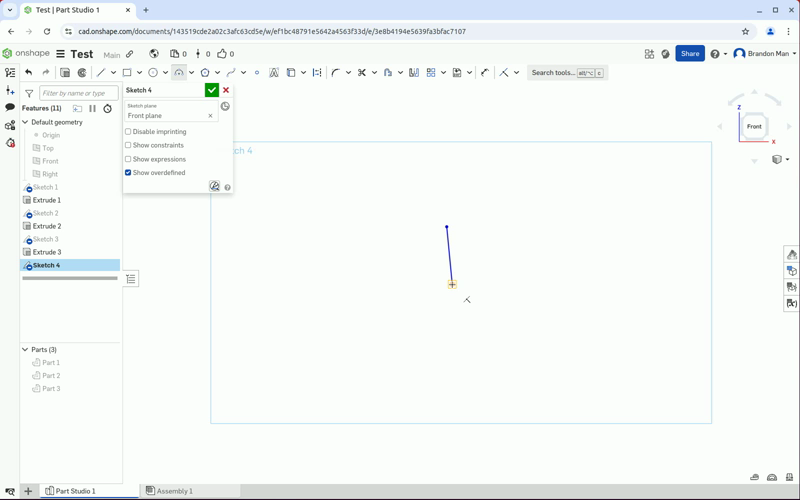
click(452, 284)
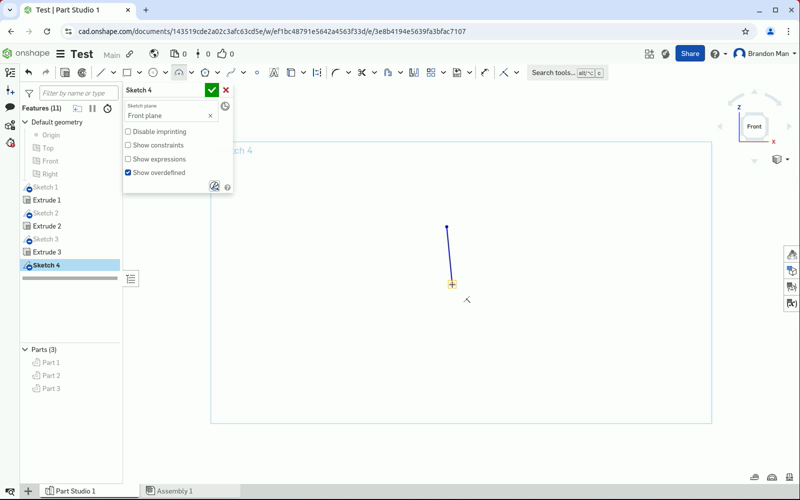
key_down(shift)
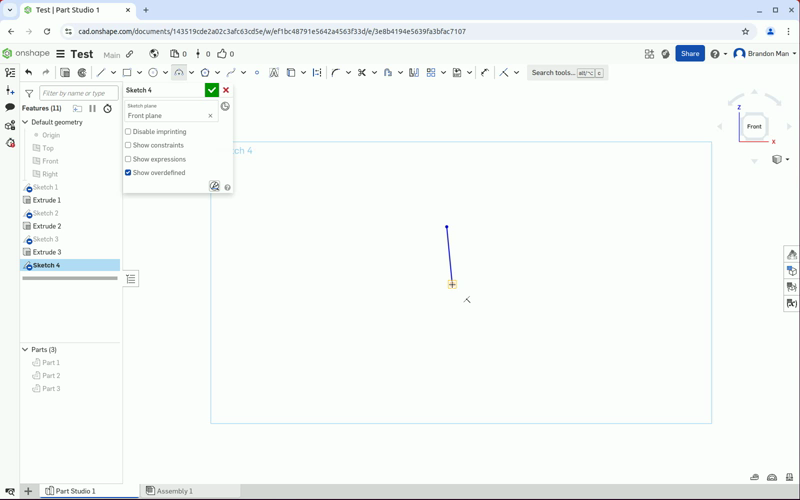
mouse_move(461, 291)
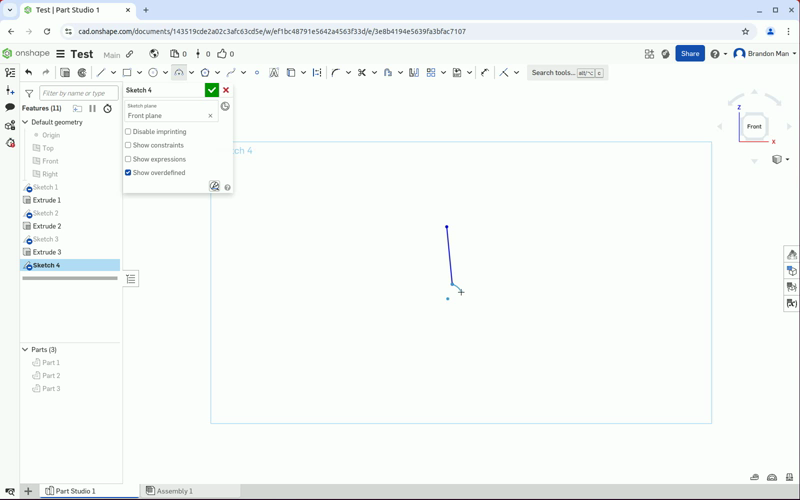
click(461, 291)
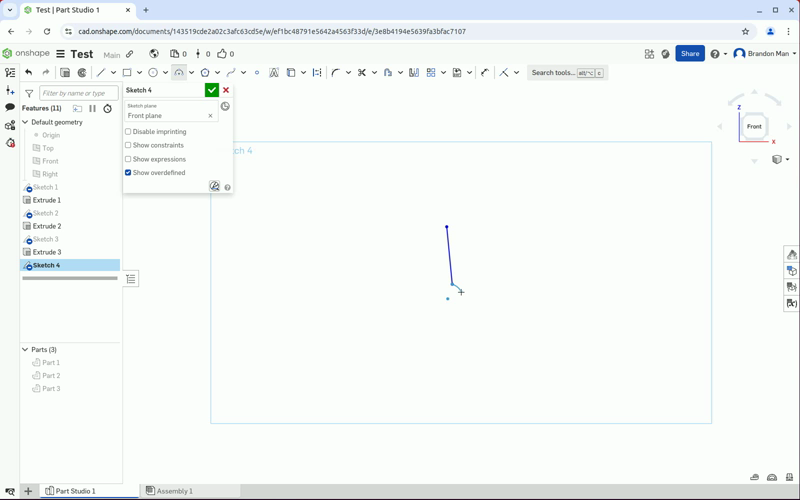
mouse_move(466, 276)
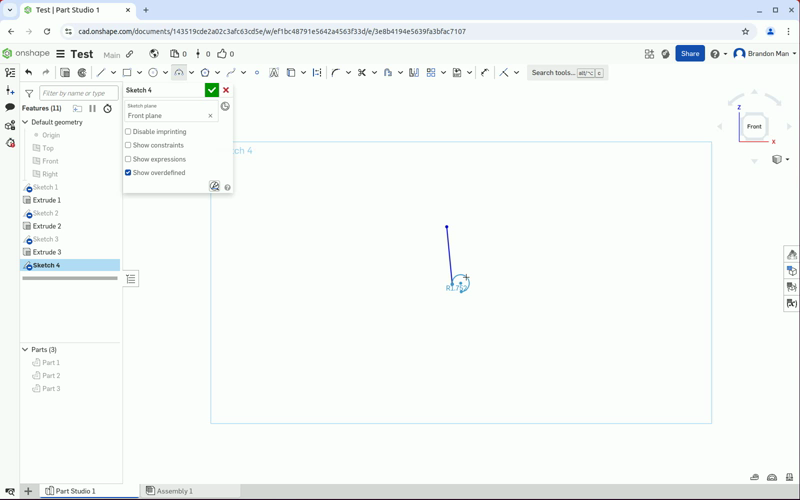
click(466, 276)
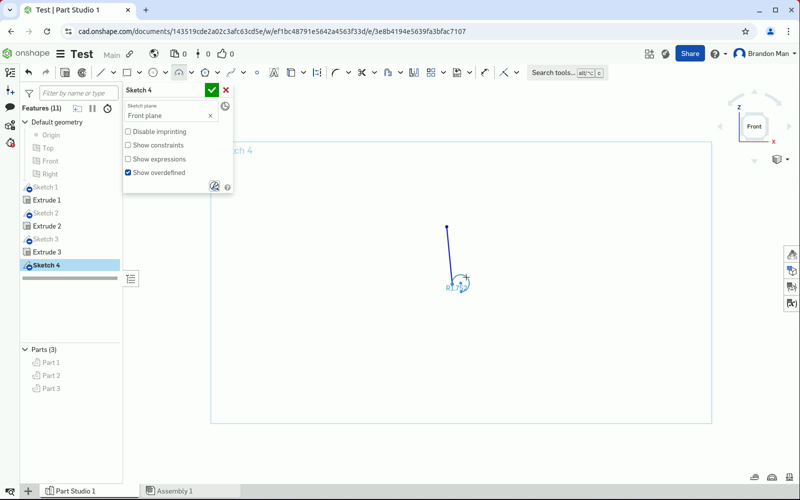
key_up(shift)
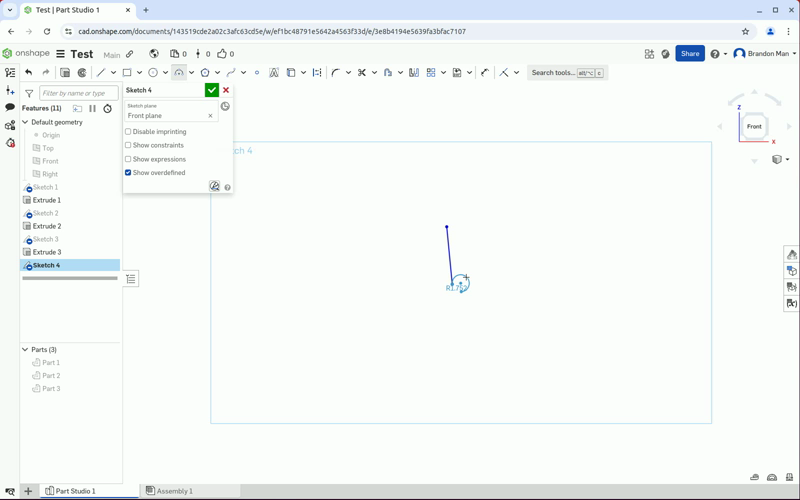
key(esc)
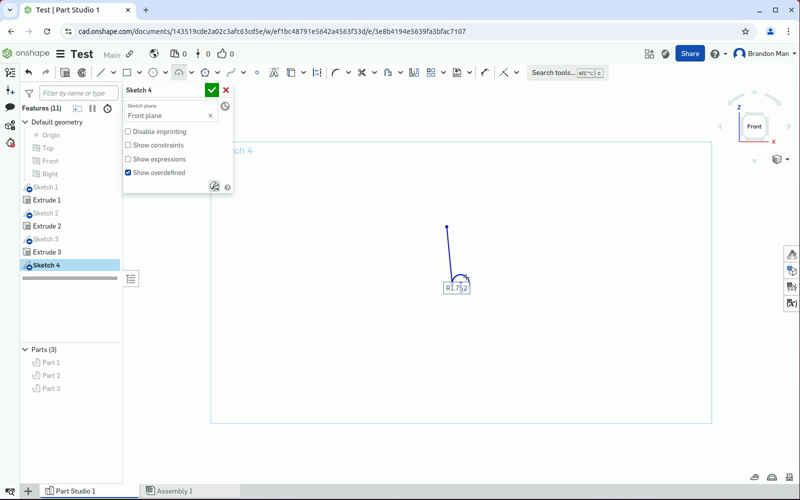
key(l)
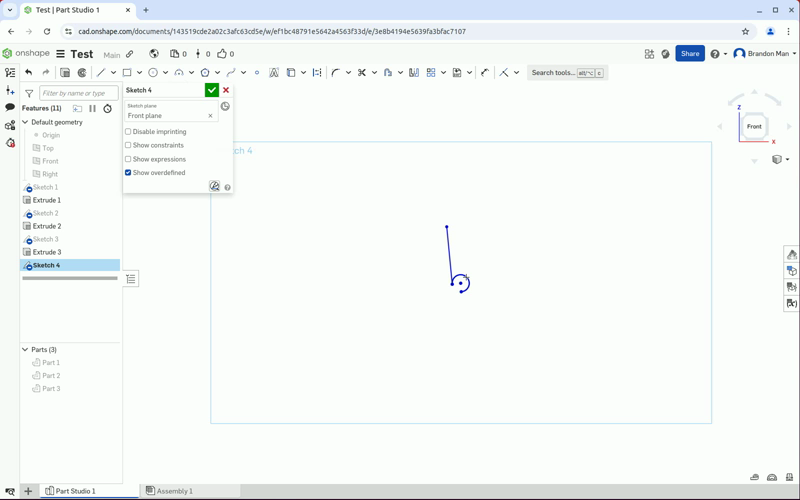
mouse_move(461, 291)
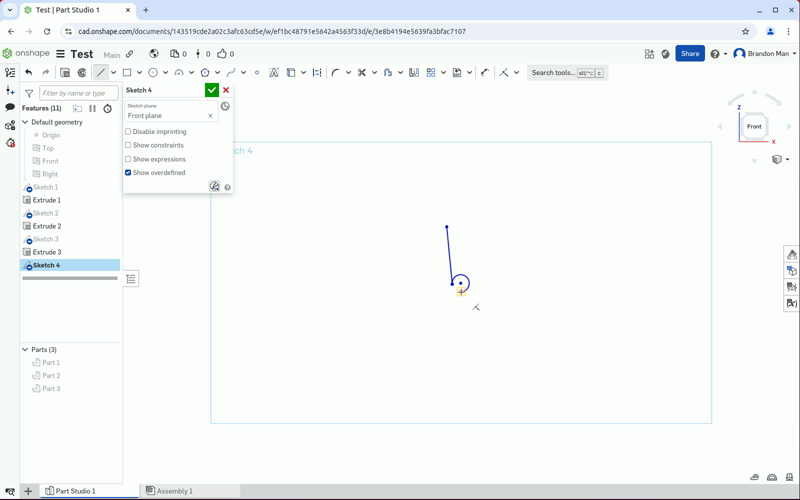
click(461, 291)
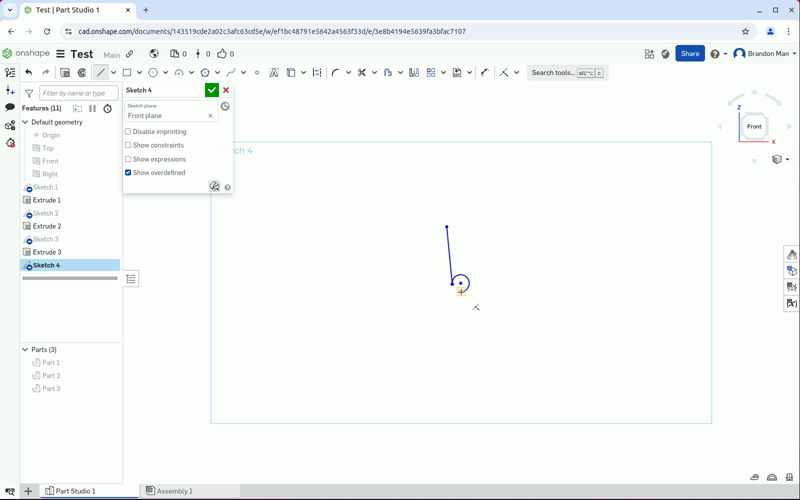
key_down(shift)
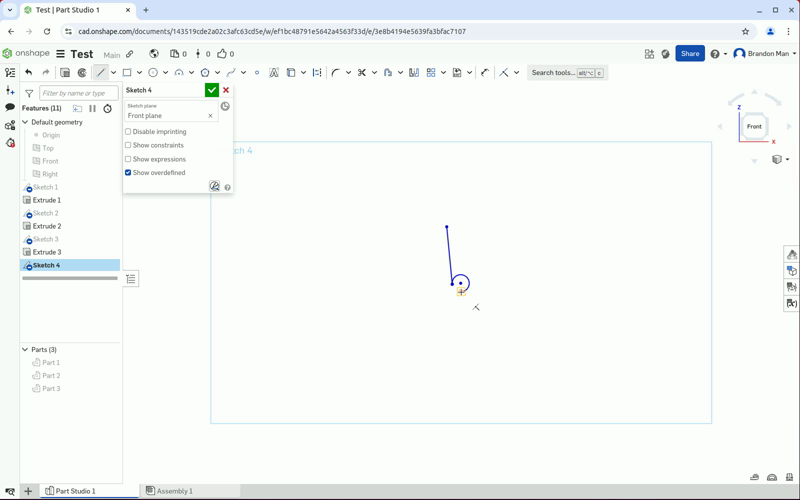
mouse_move(491, 291)
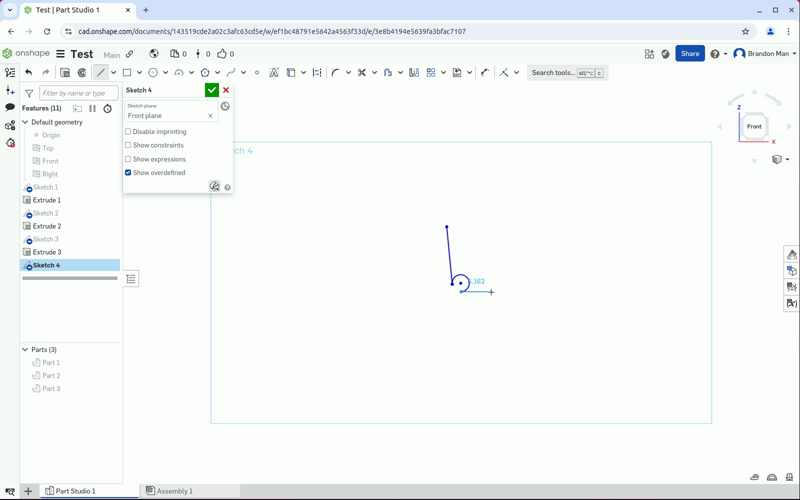
mouse_move(502, 290)
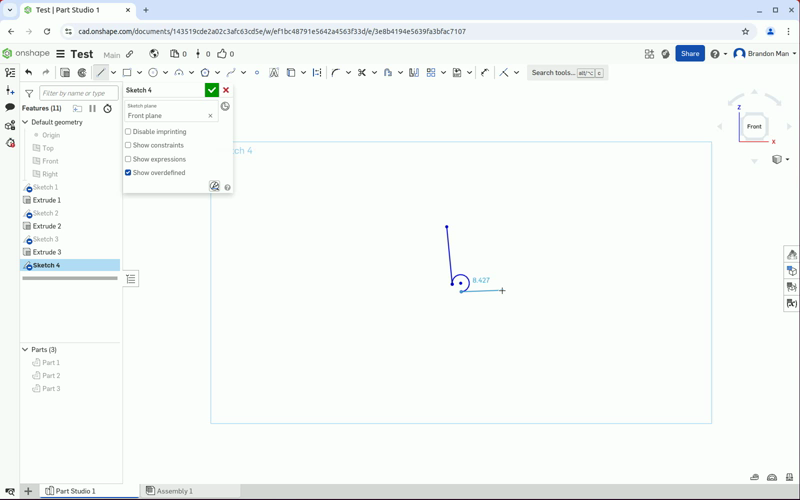
click(502, 290)
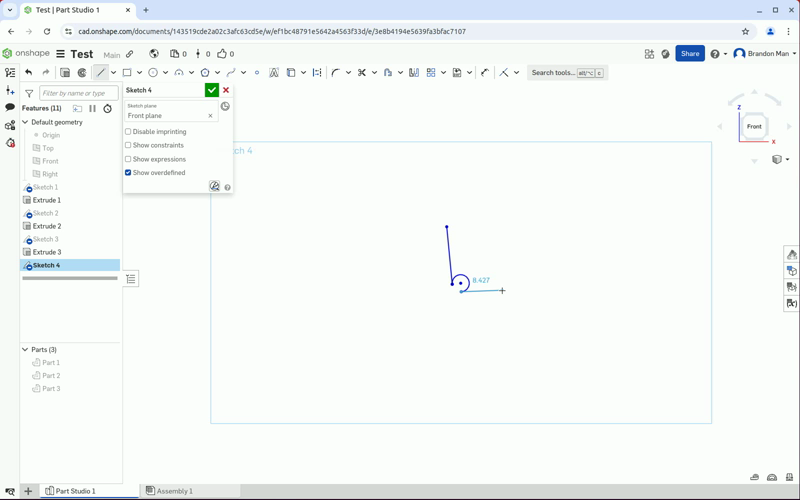
key_up(shift)
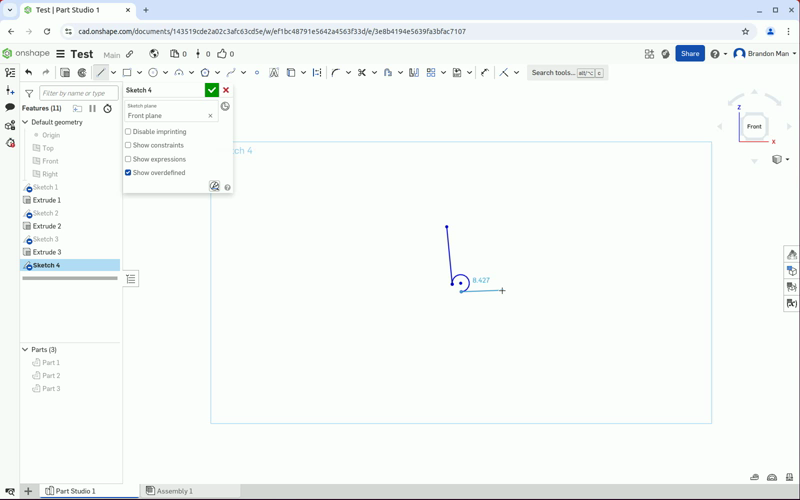
key(esc)
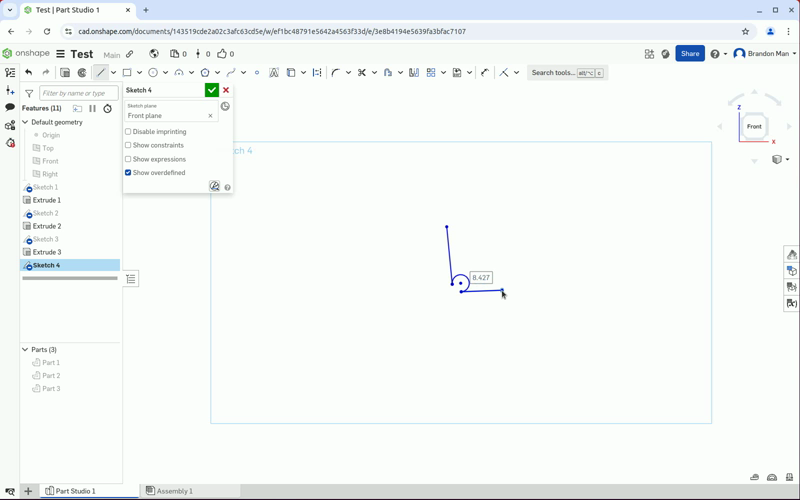
key(a)
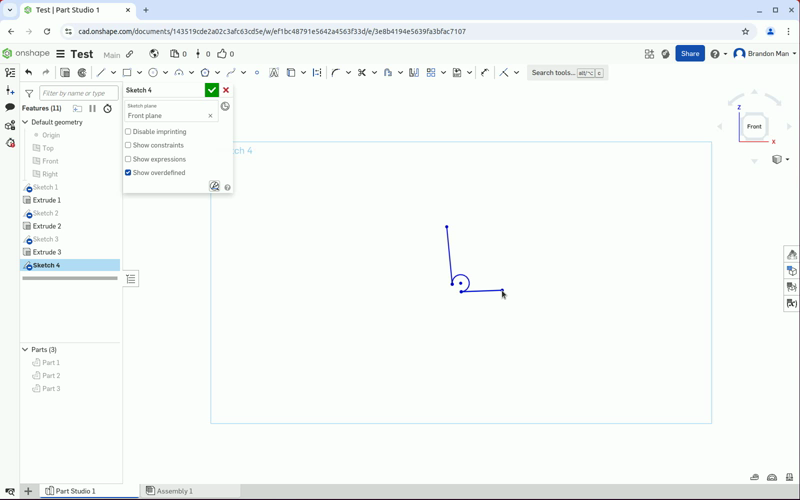
mouse_move(502, 290)
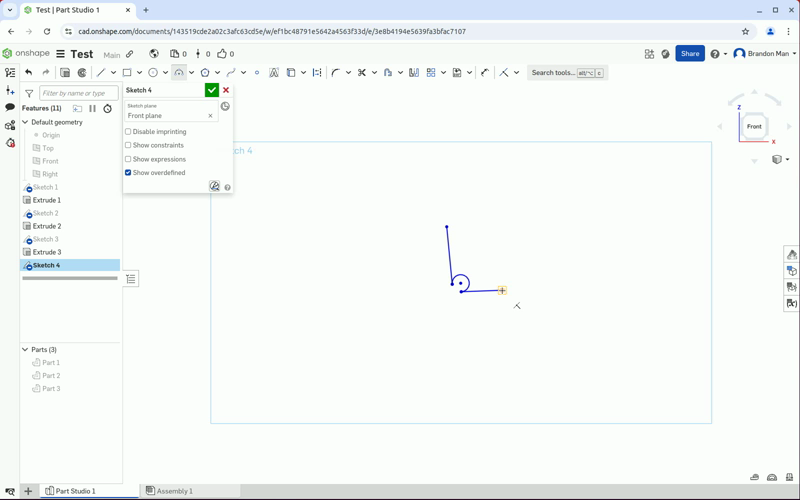
click(502, 290)
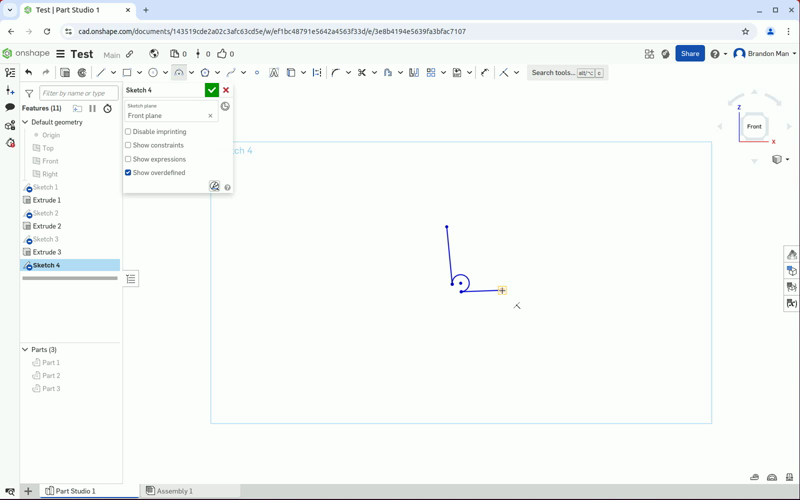
key_down(shift)
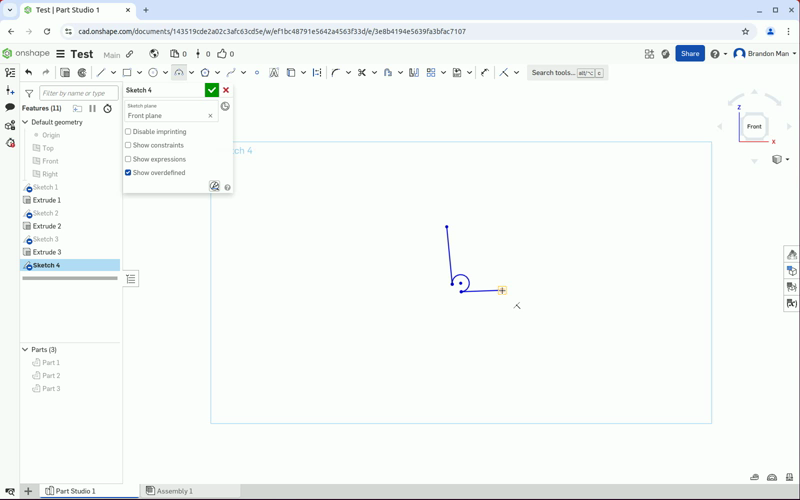
mouse_move(502, 276)
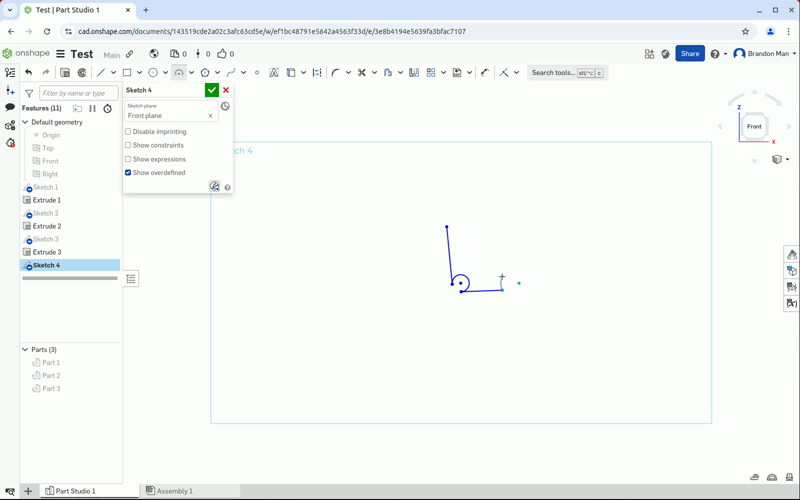
click(502, 276)
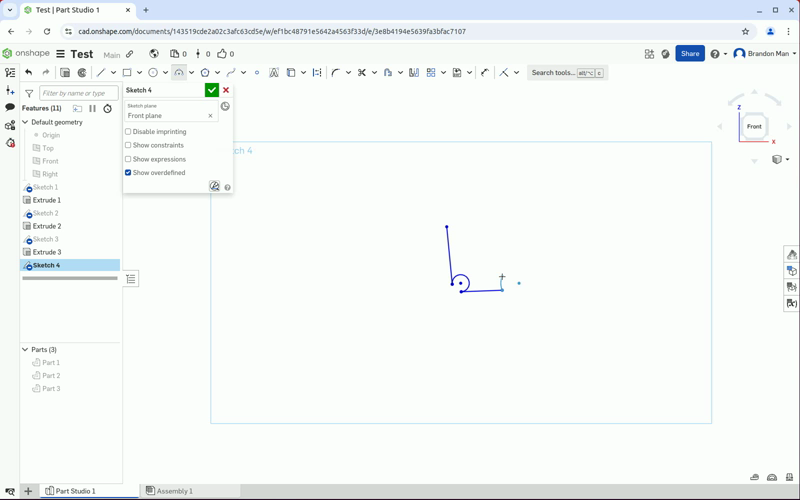
mouse_move(494, 282)
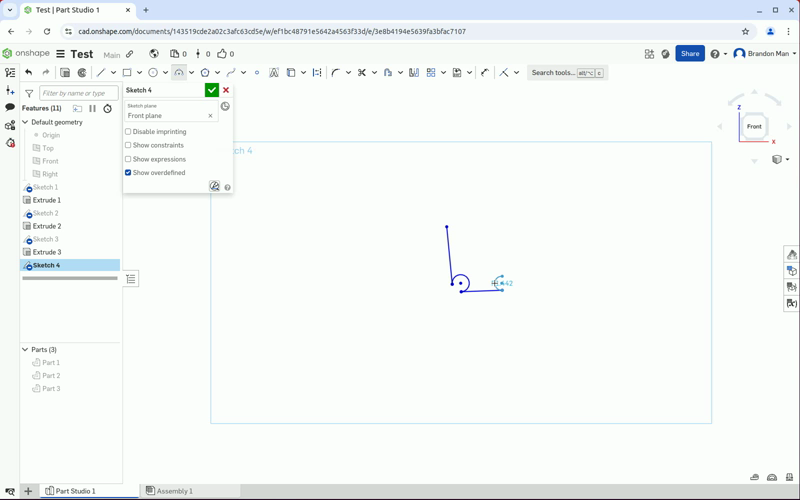
click(494, 282)
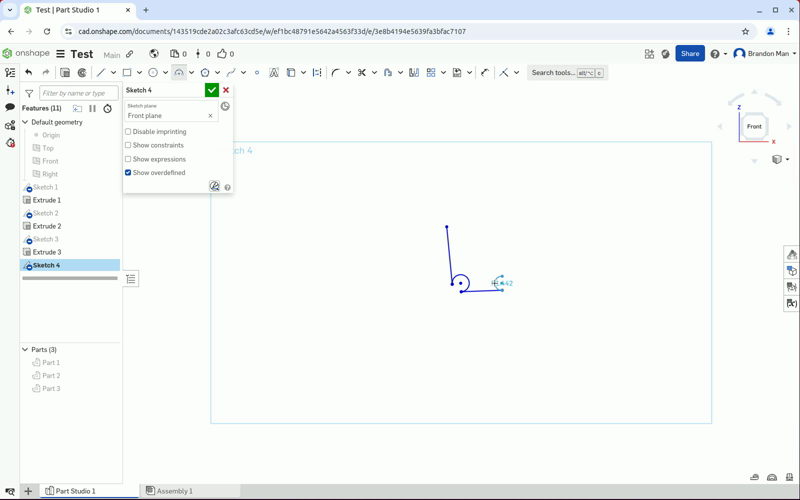
key_up(shift)
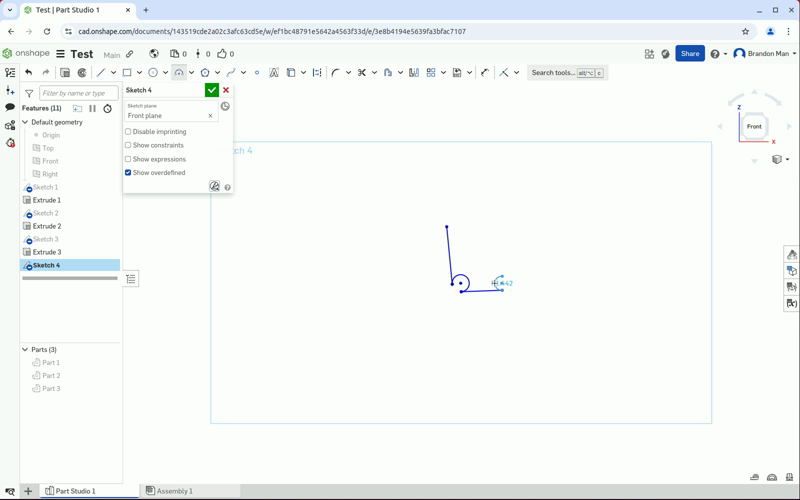
key(esc)
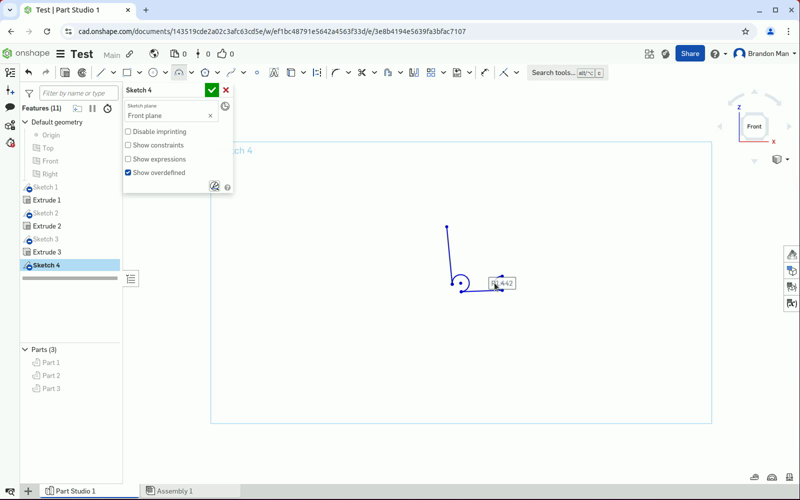
key(l)
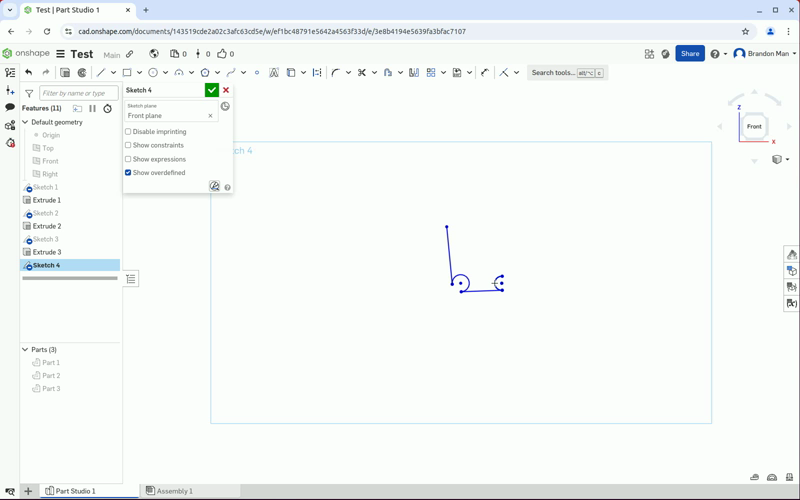
mouse_move(502, 276)
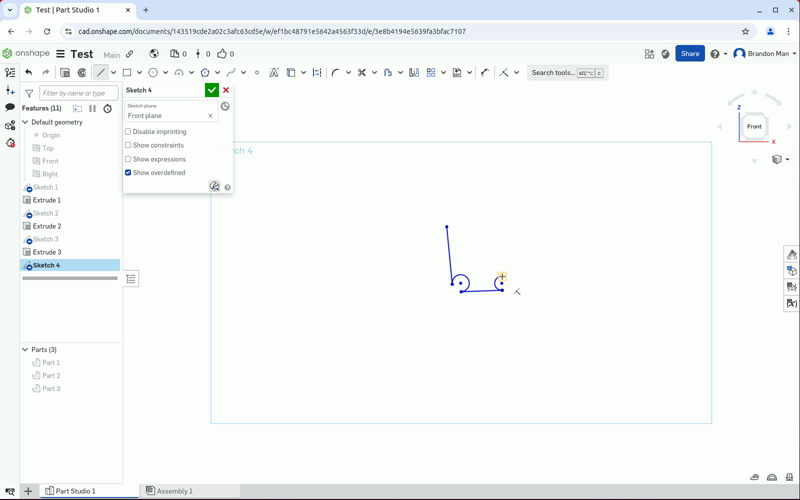
click(502, 276)
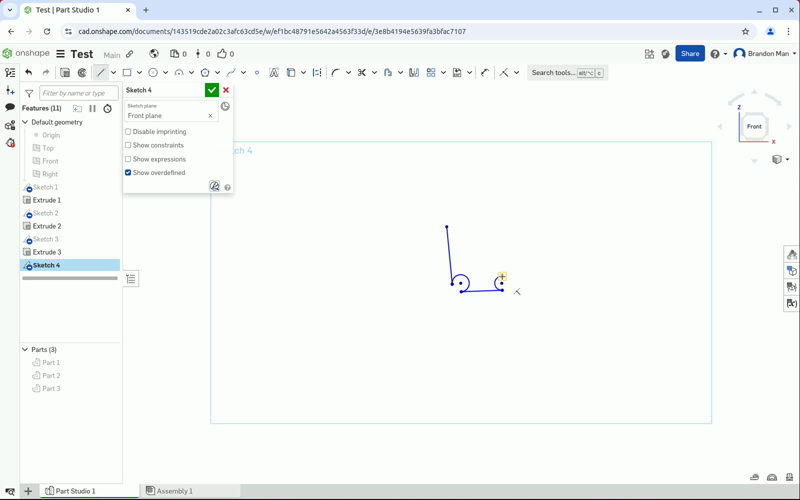
key_down(shift)
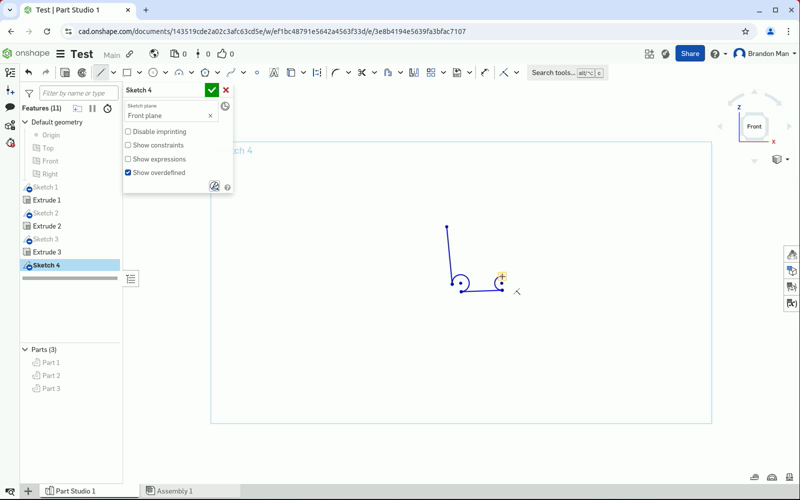
mouse_move(532, 276)
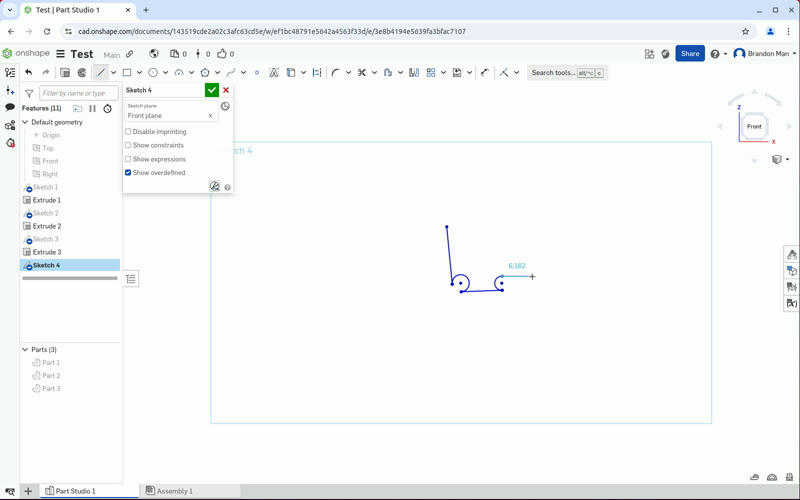
mouse_move(478, 275)
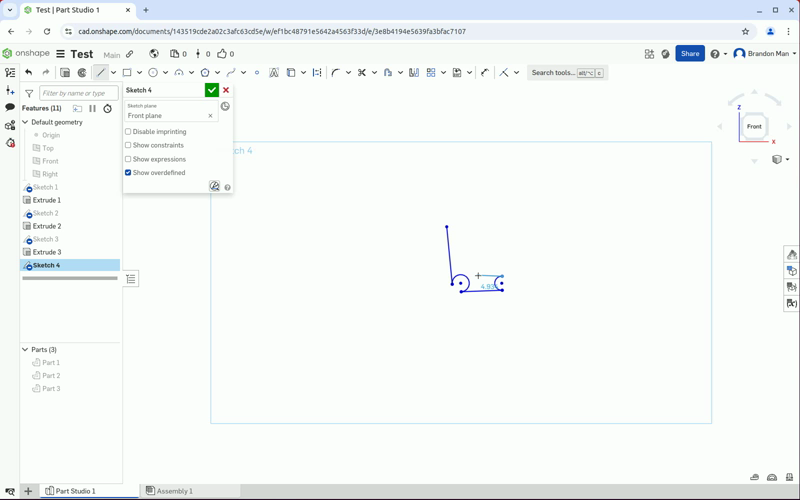
click(478, 275)
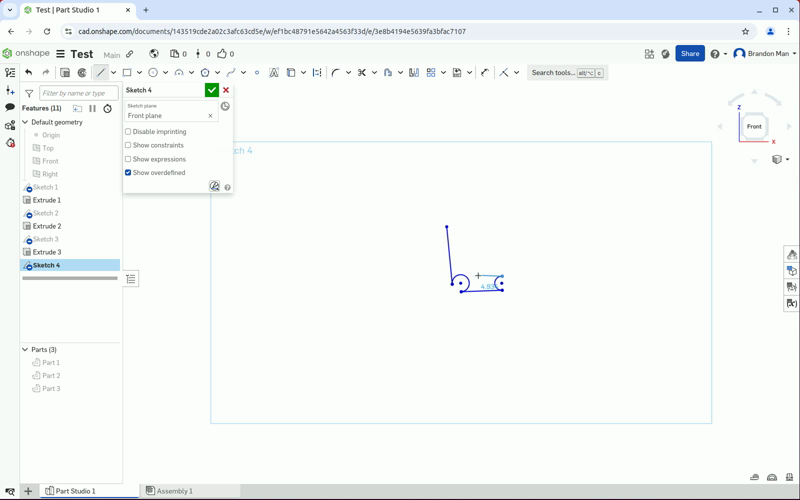
key_up(shift)
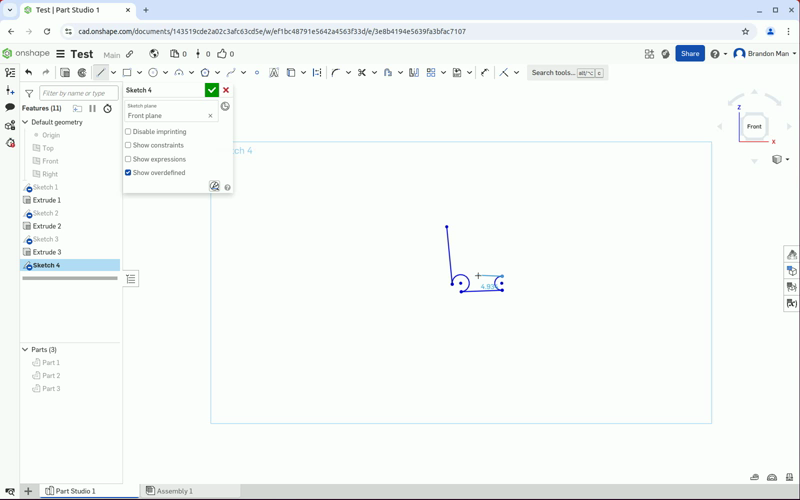
key(esc)
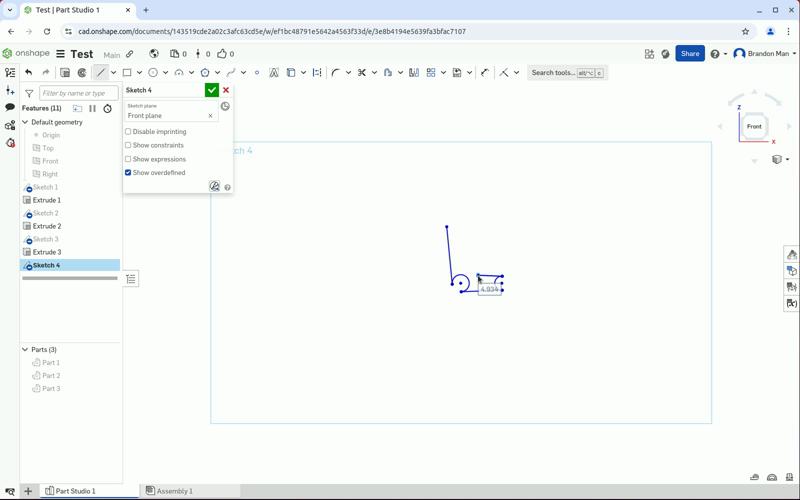
key(a)
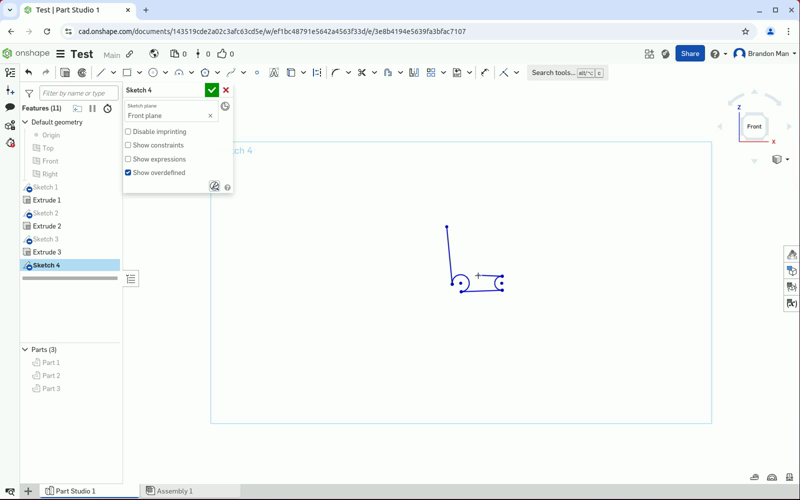
mouse_move(478, 275)
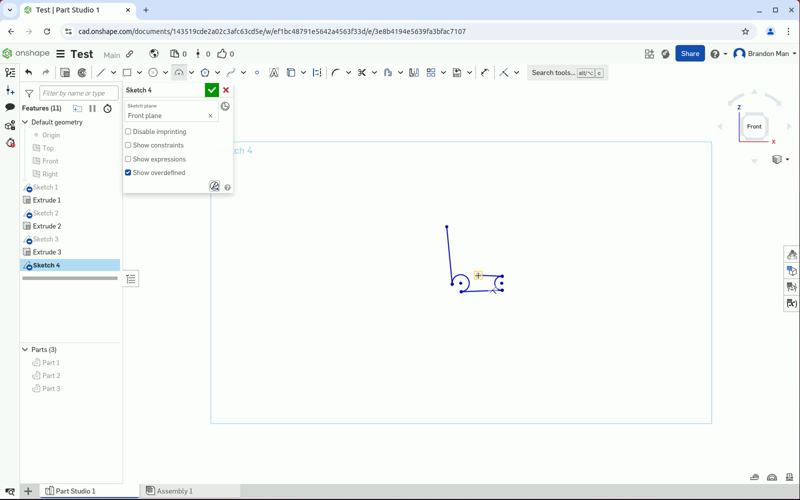
click(478, 275)
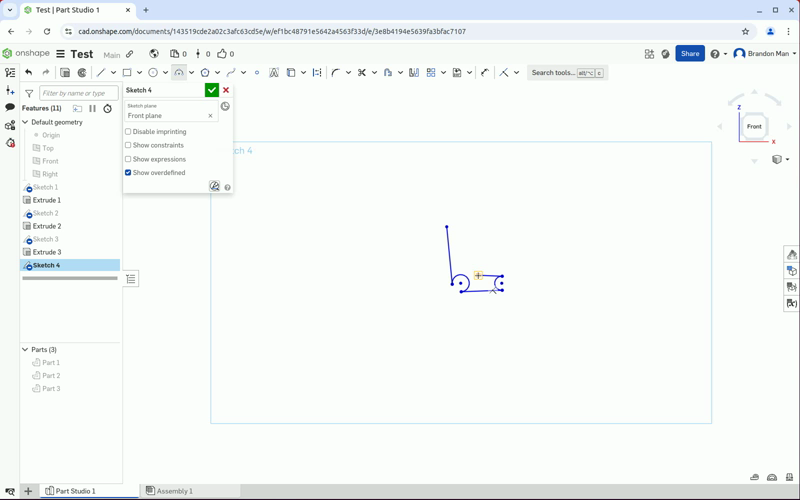
key_down(shift)
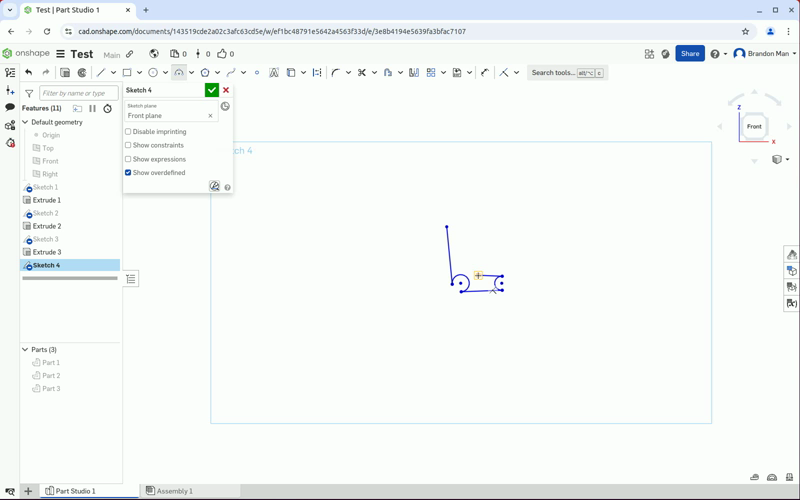
mouse_move(471, 267)
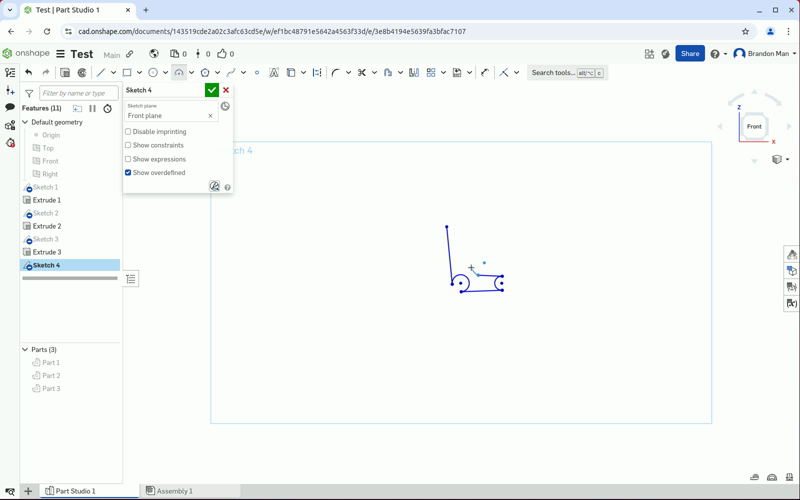
click(471, 267)
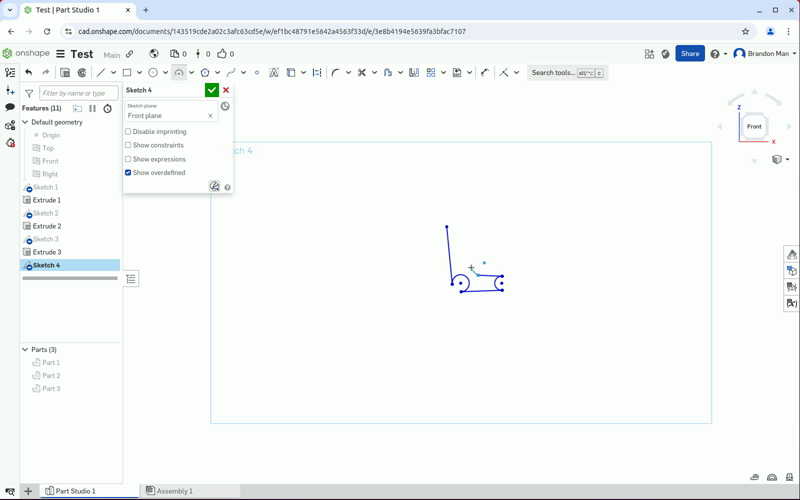
mouse_move(472, 272)
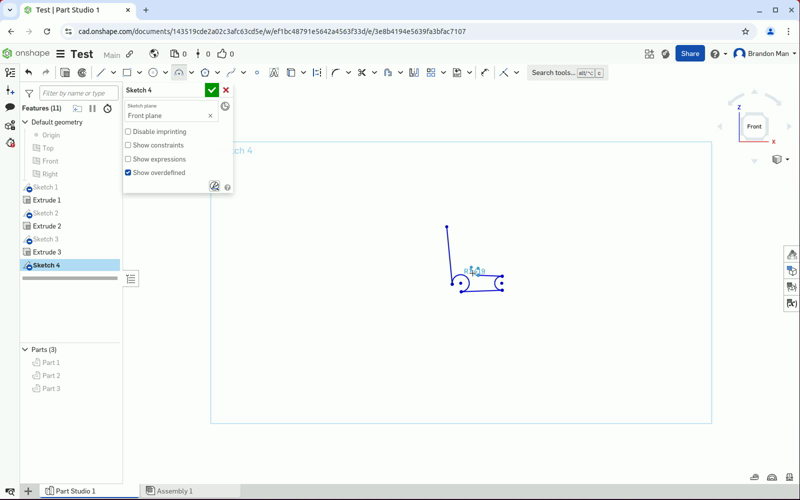
click(472, 272)
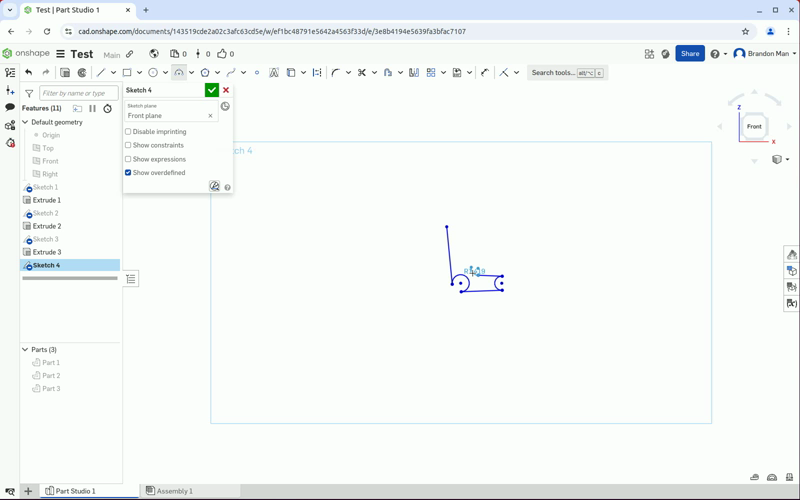
key_up(shift)
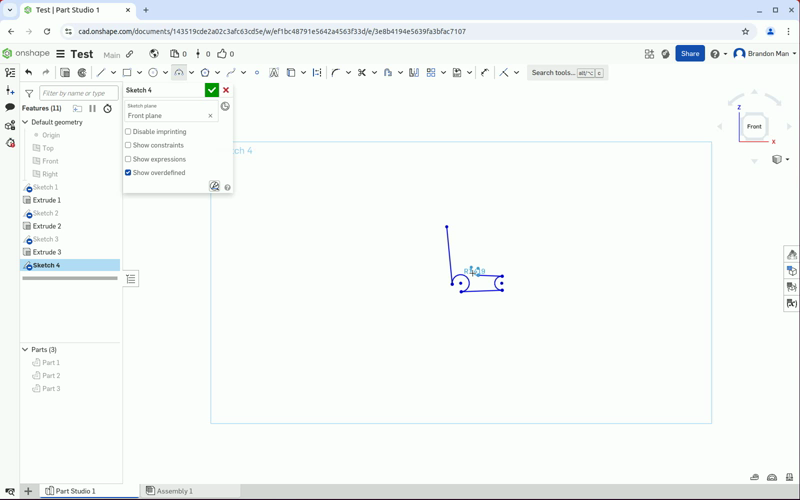
key(esc)
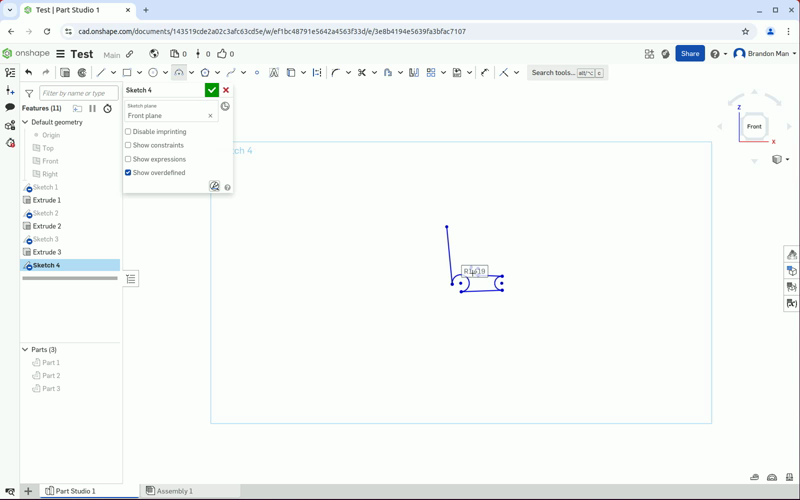
key(l)
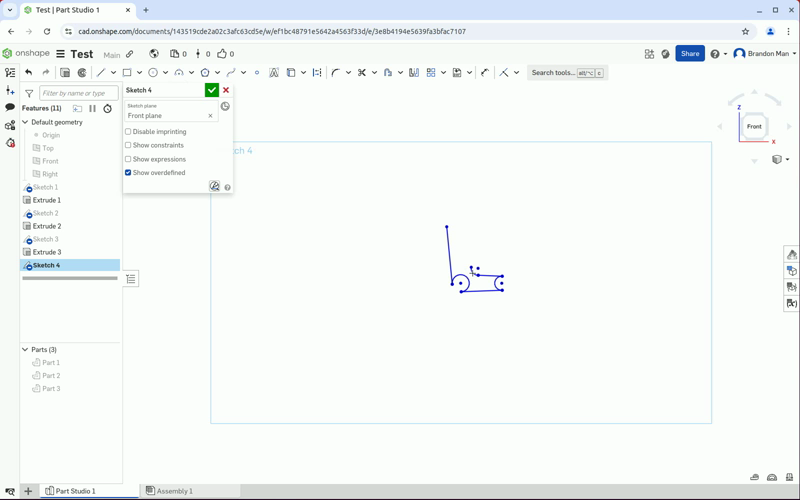
mouse_move(471, 267)
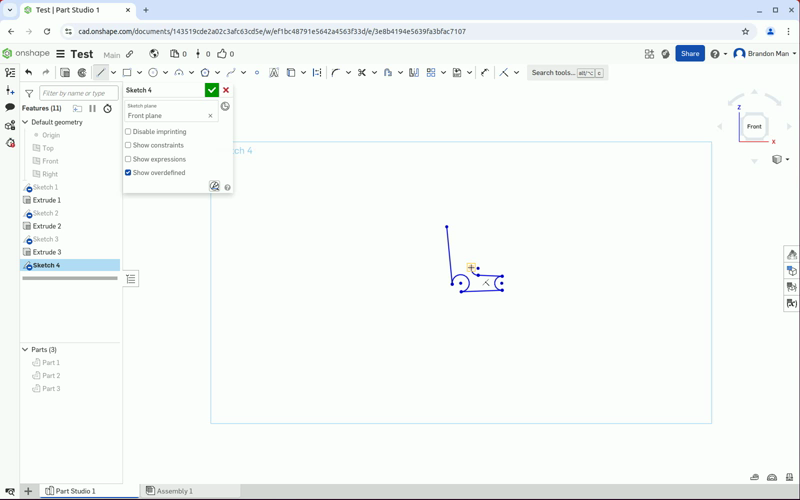
click(471, 267)
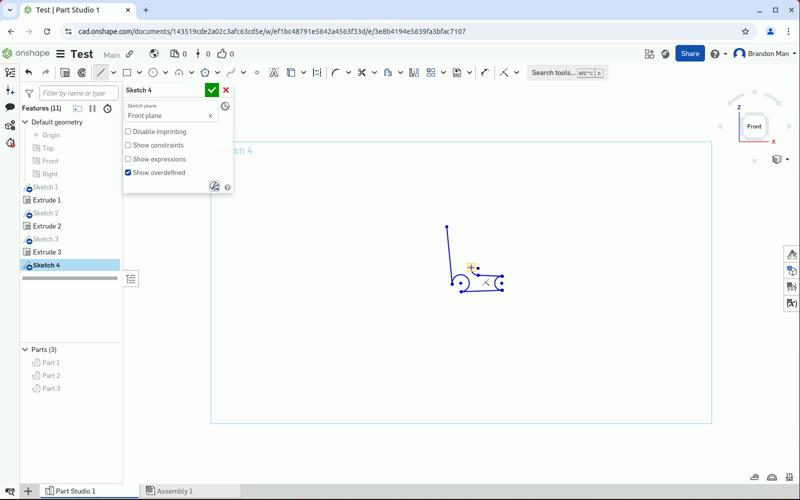
key_down(shift)
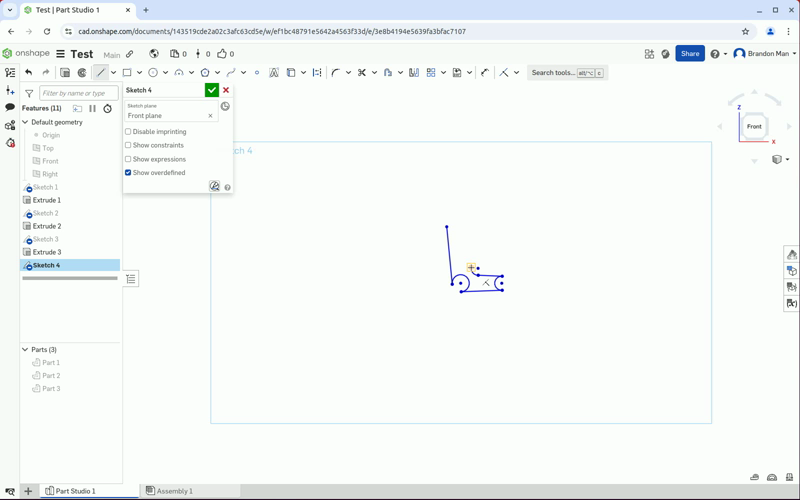
mouse_move(501, 267)
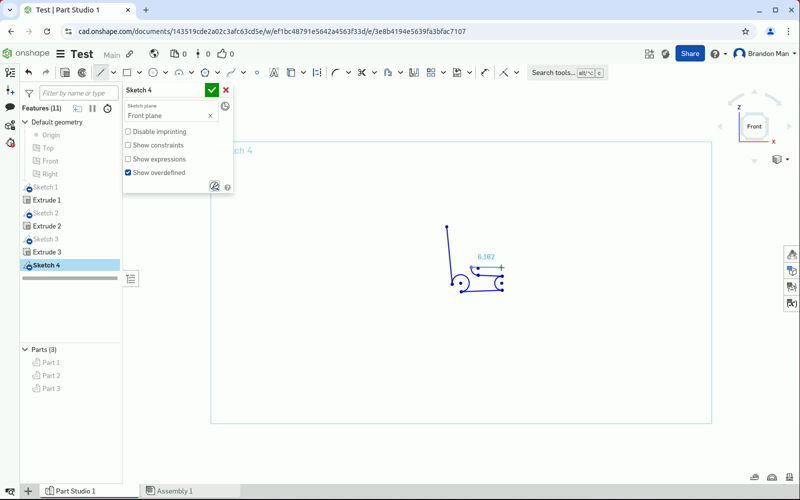
mouse_move(475, 226)
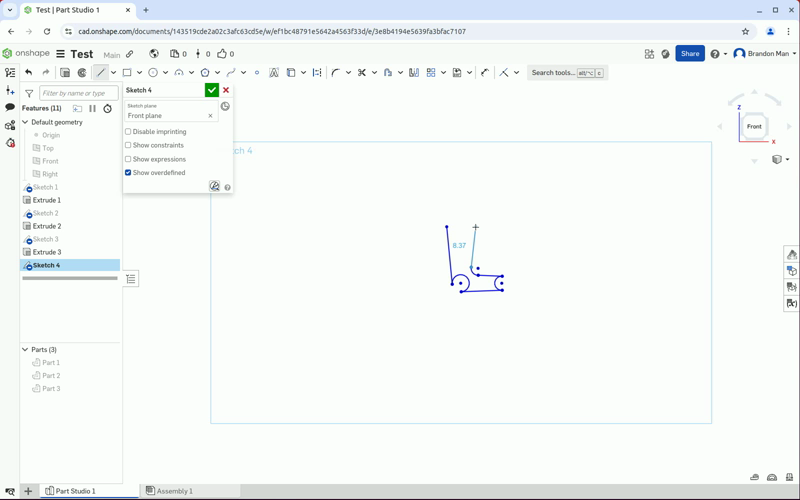
click(475, 226)
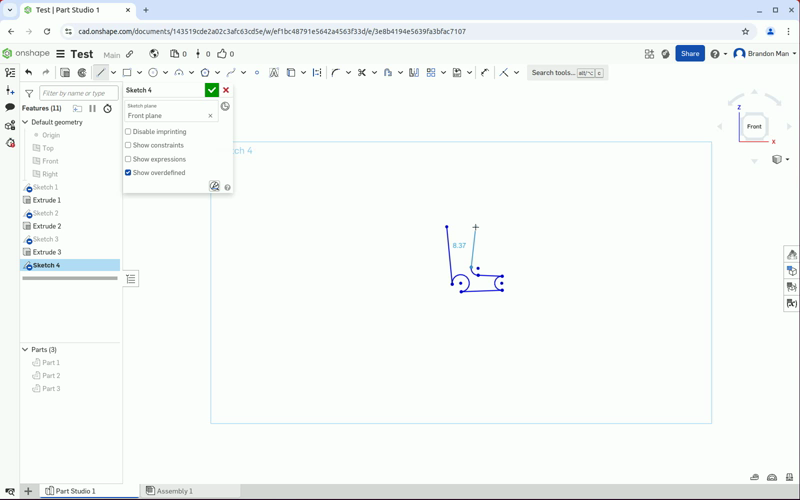
key_up(shift)
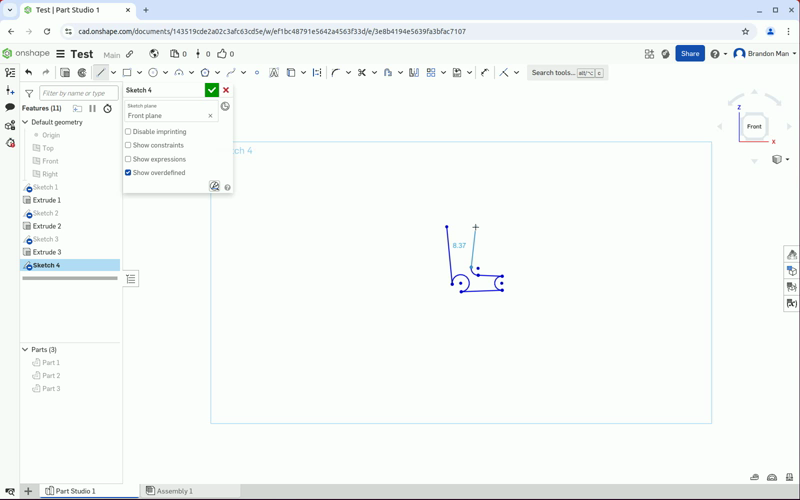
key(esc)
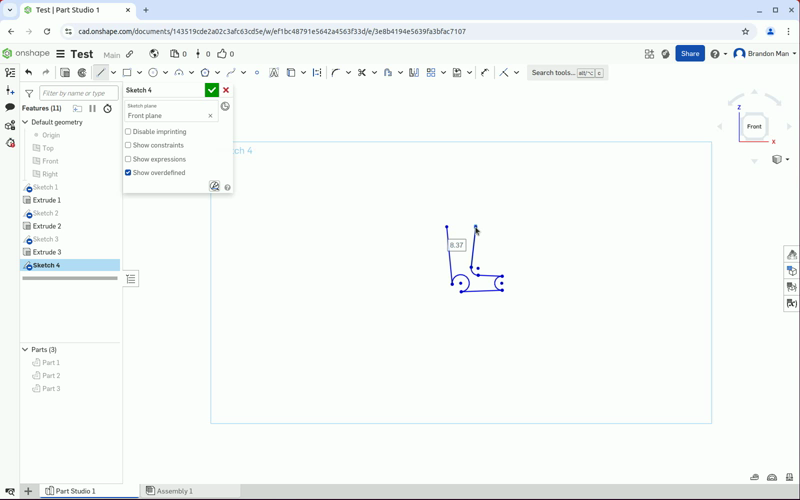
key(a)
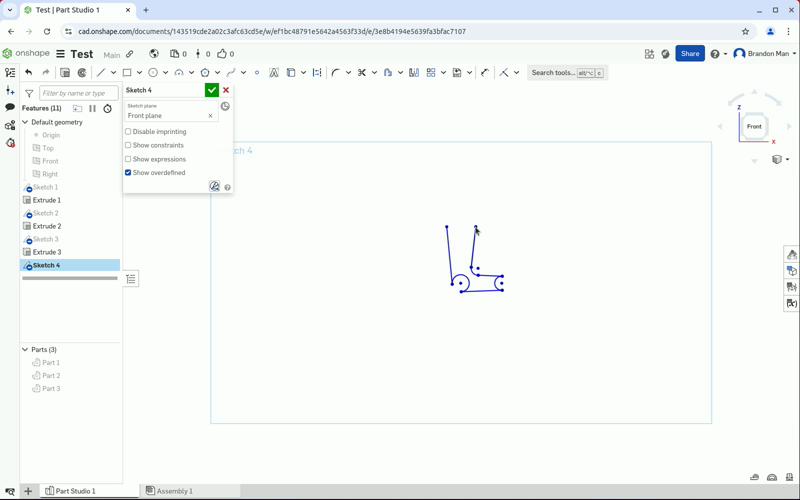
mouse_move(475, 226)
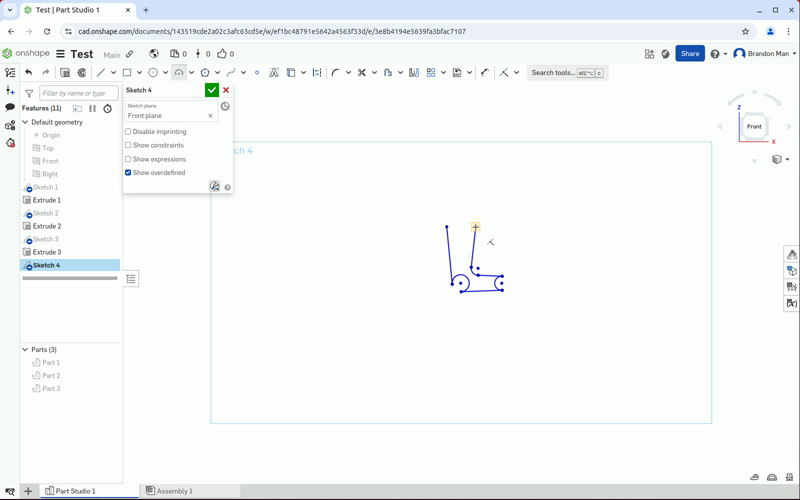
click(475, 226)
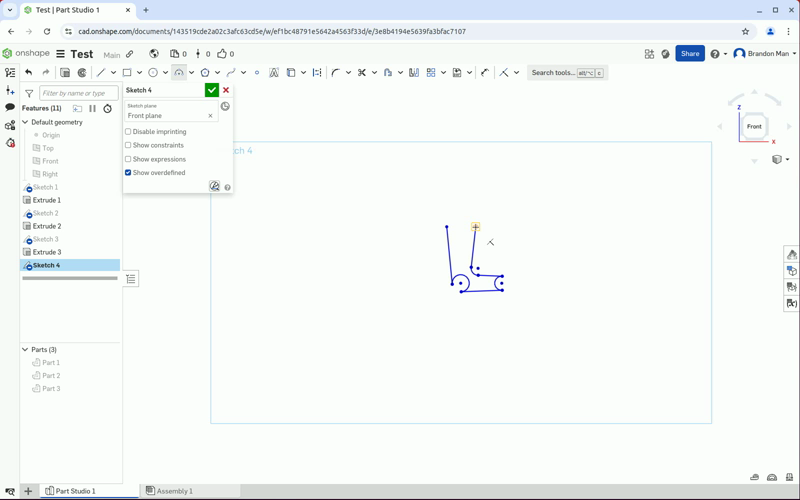
mouse_move(446, 226)
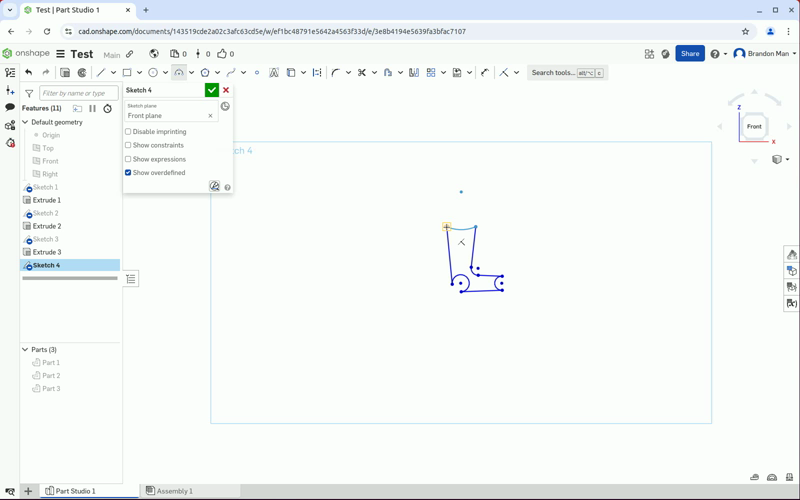
click(446, 226)
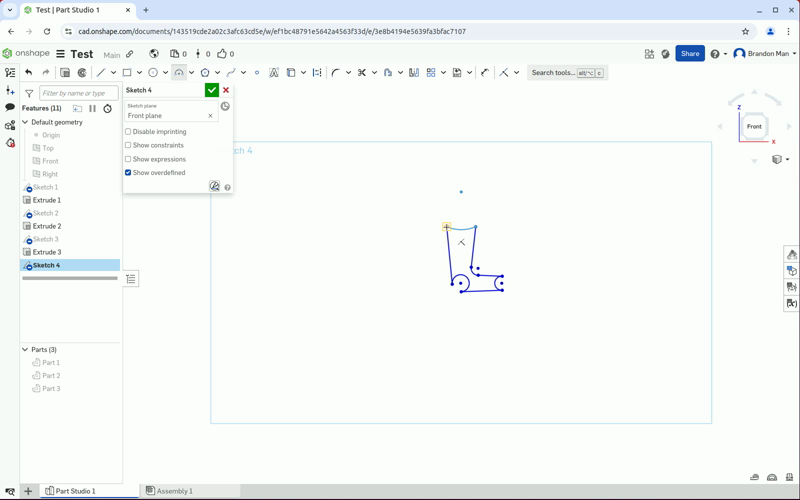
key_down(shift)
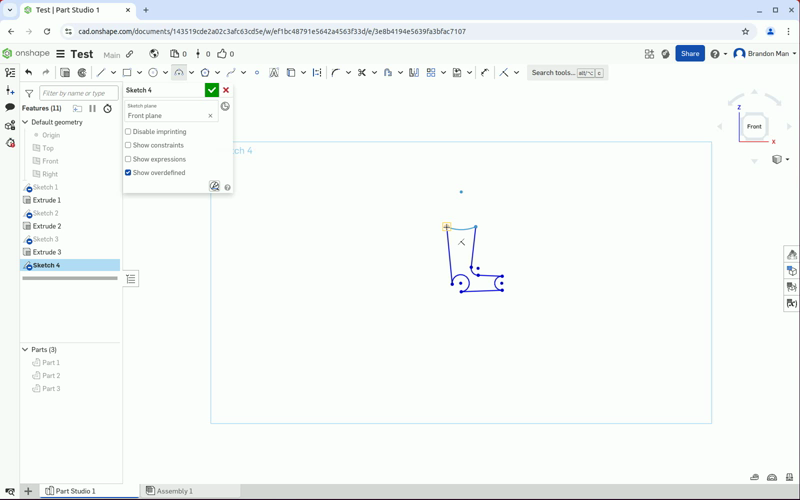
mouse_move(461, 239)
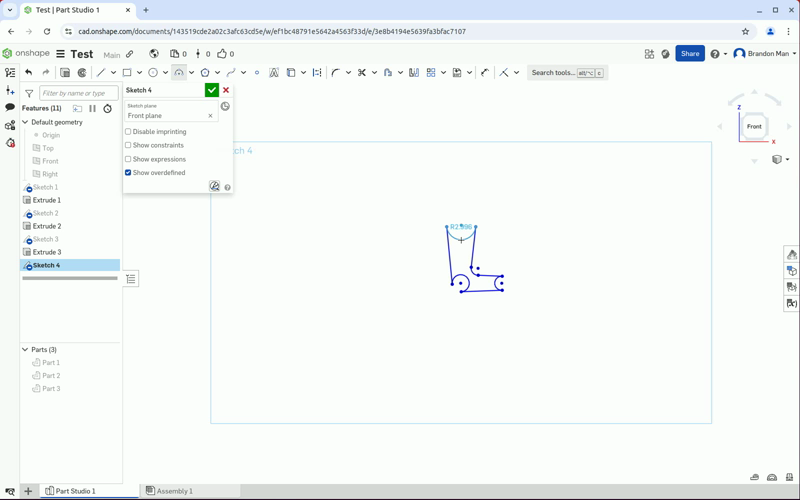
click(461, 239)
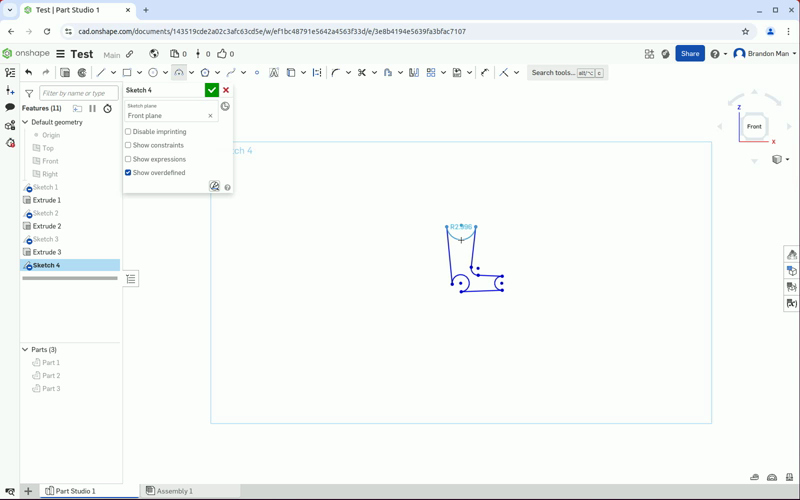
key_up(shift)
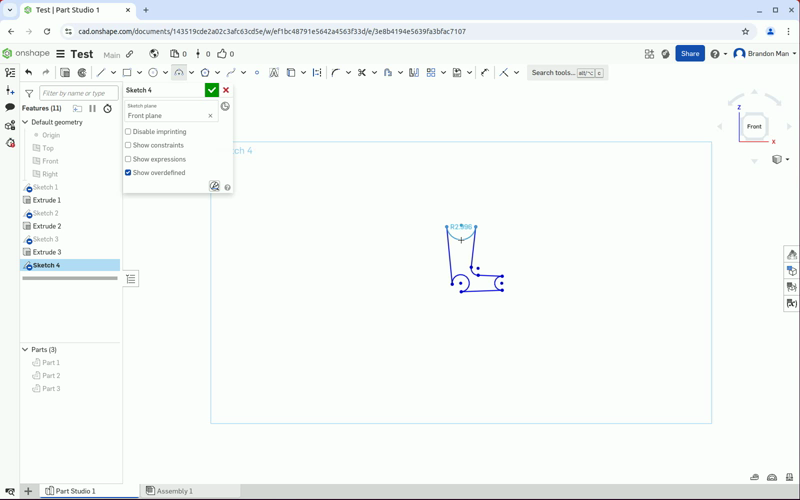
key(esc)
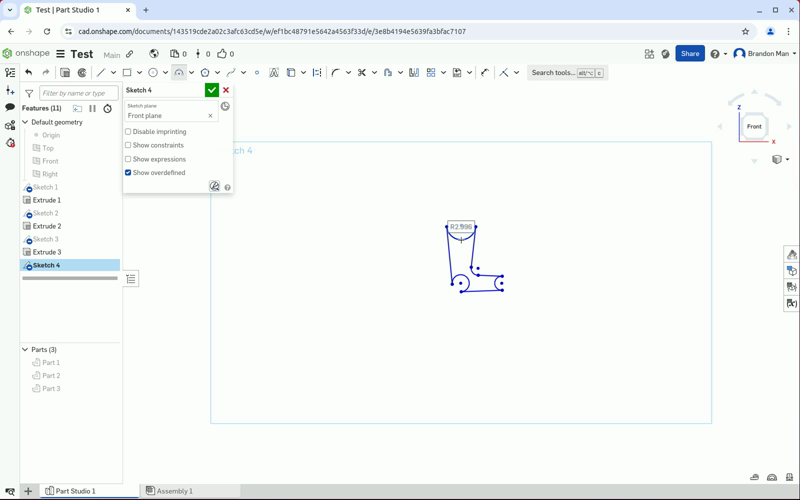
mouse_move(465, 252)
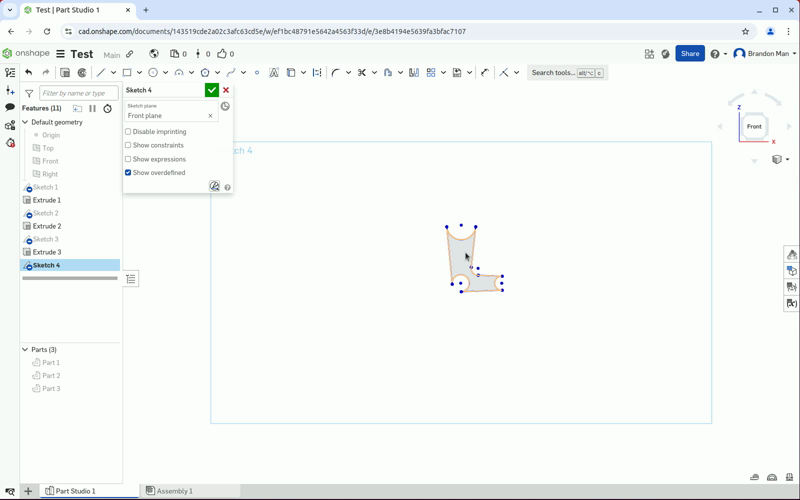
scroll(6)
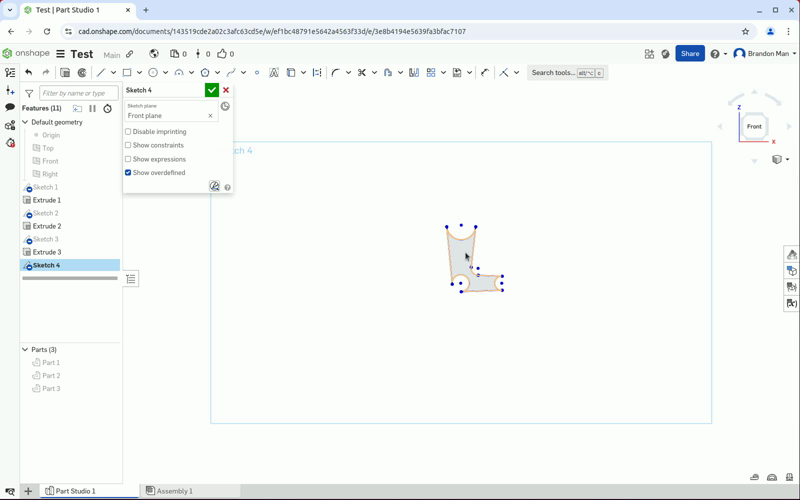
scroll(6)
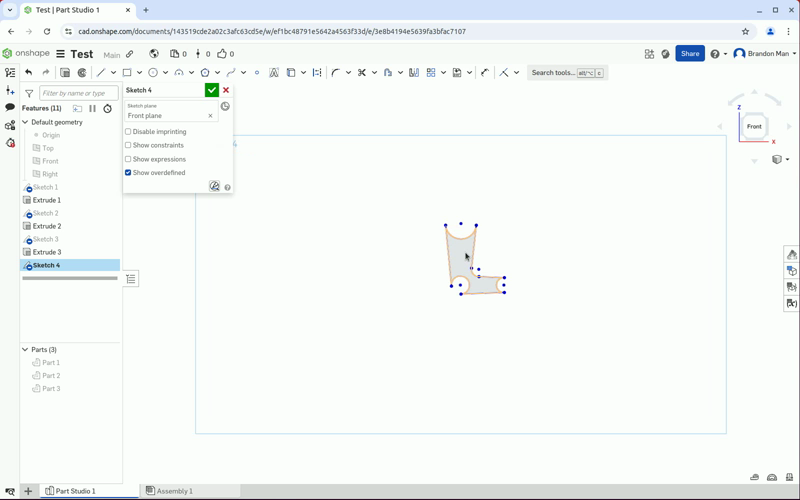
scroll(6)
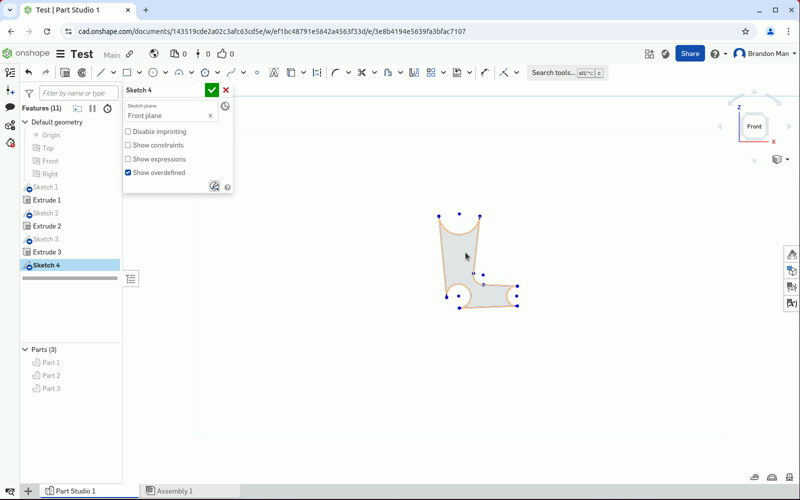
scroll(6)
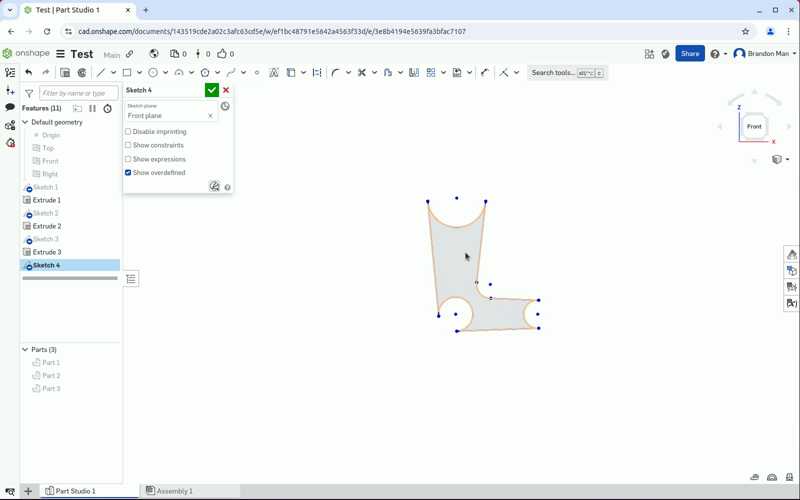
scroll(6)
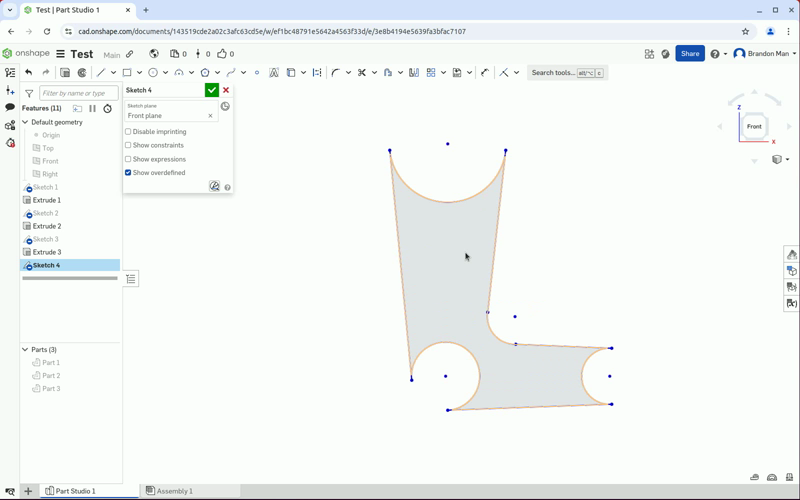
scroll(6)
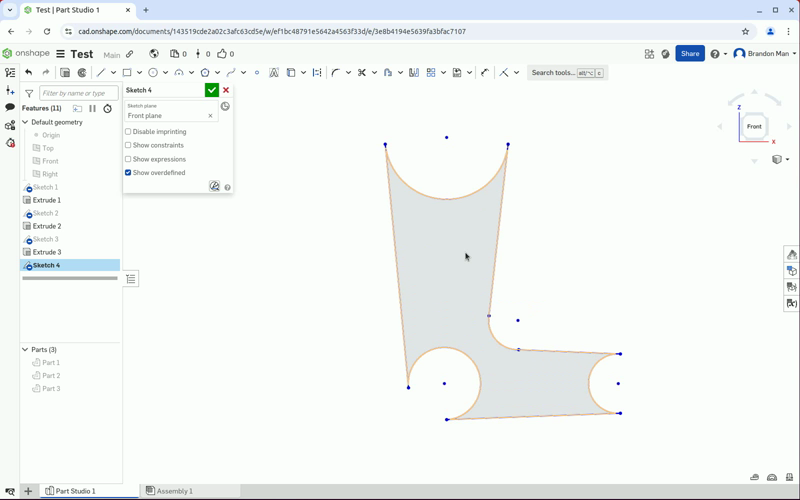
scroll(6)
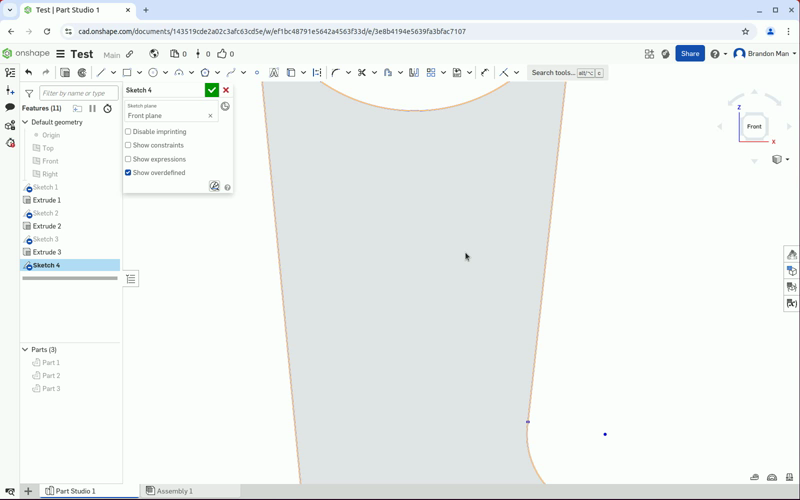
click(465, 252)
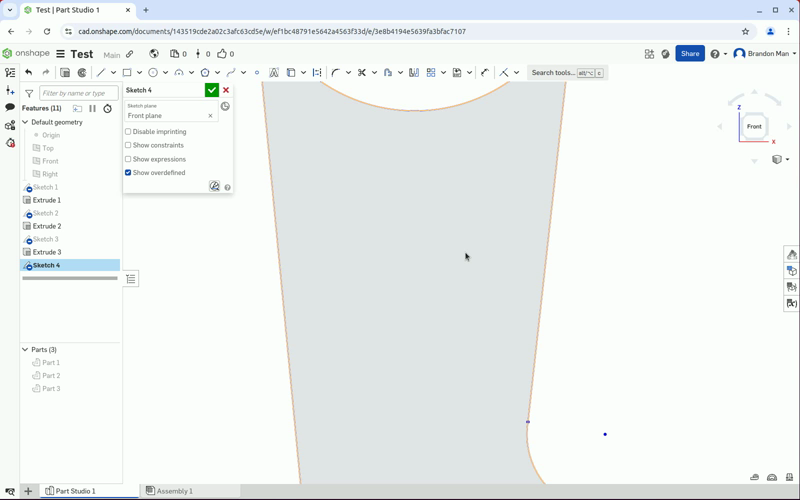
scroll(-6)
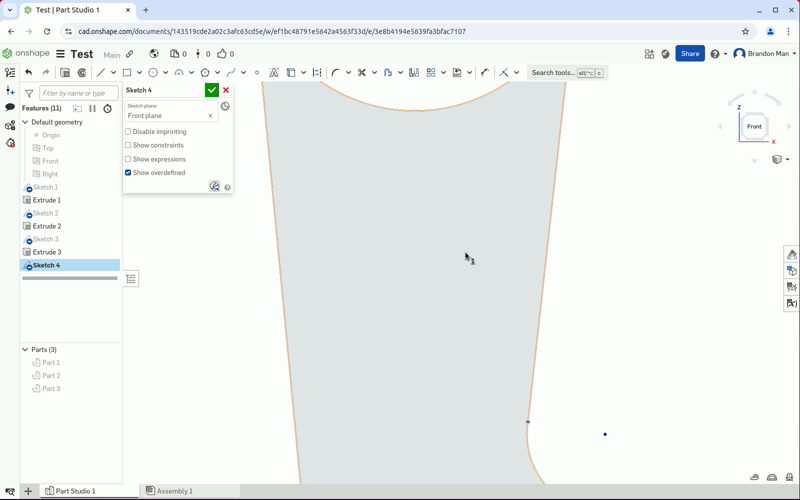
scroll(-6)
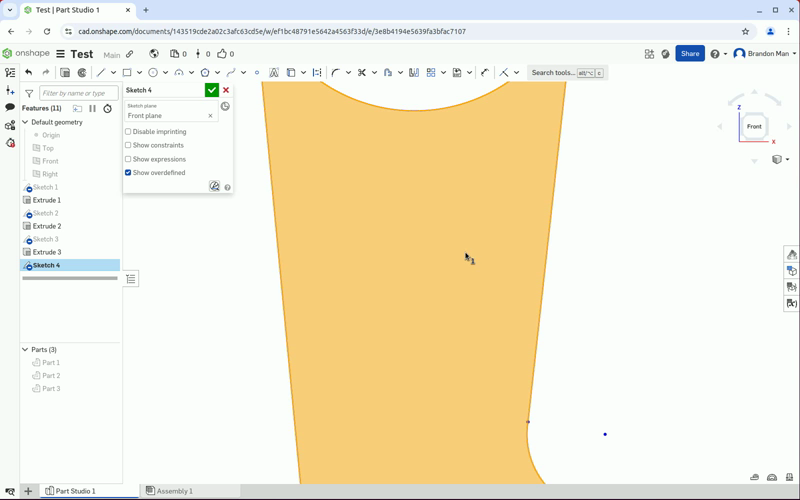
scroll(-6)
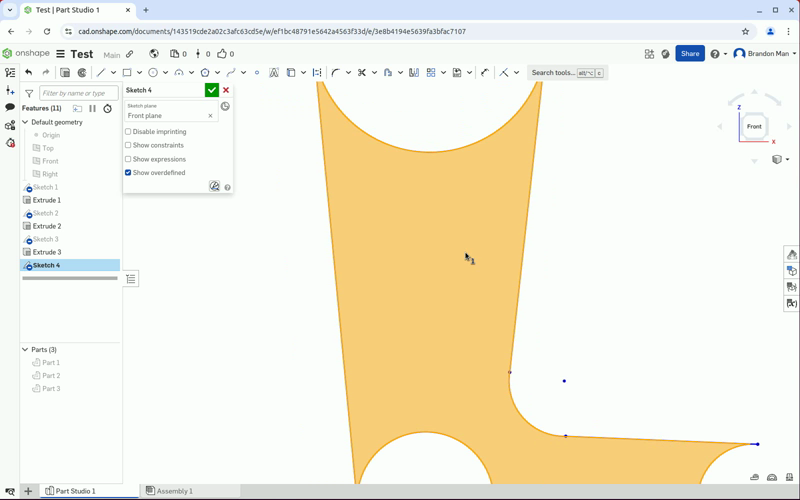
scroll(-6)
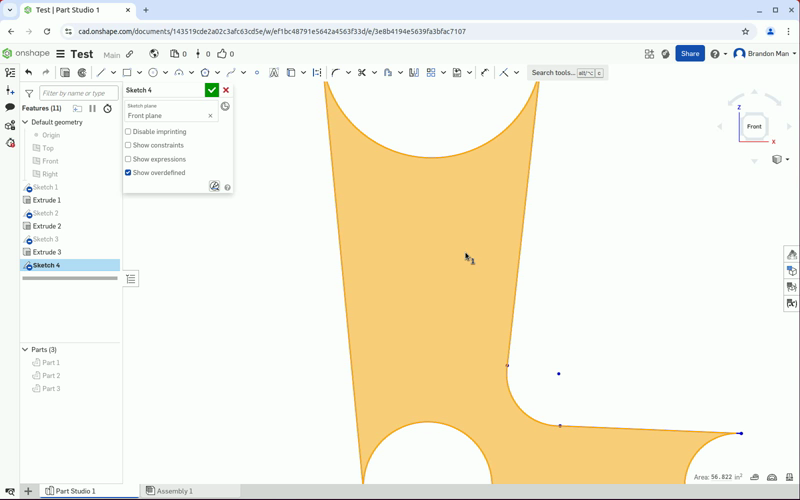
scroll(-6)
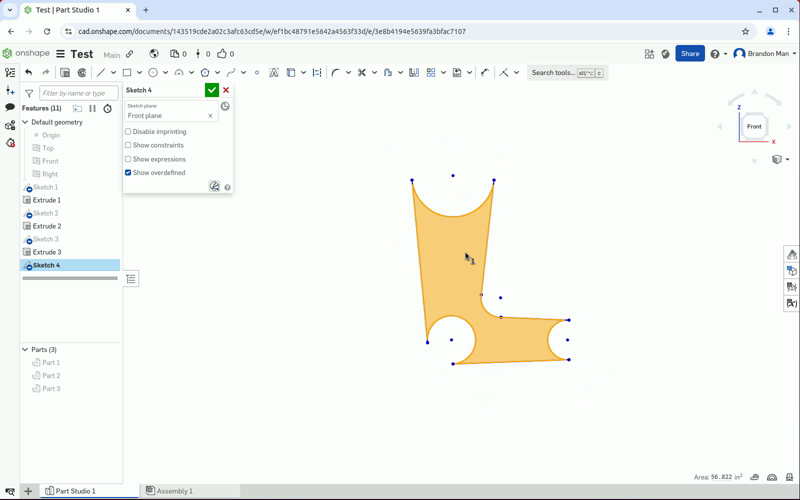
scroll(-6)
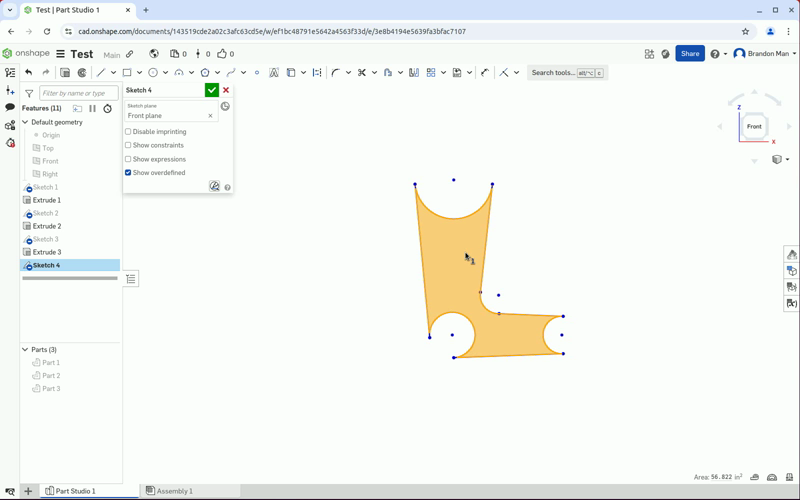
scroll(-6)
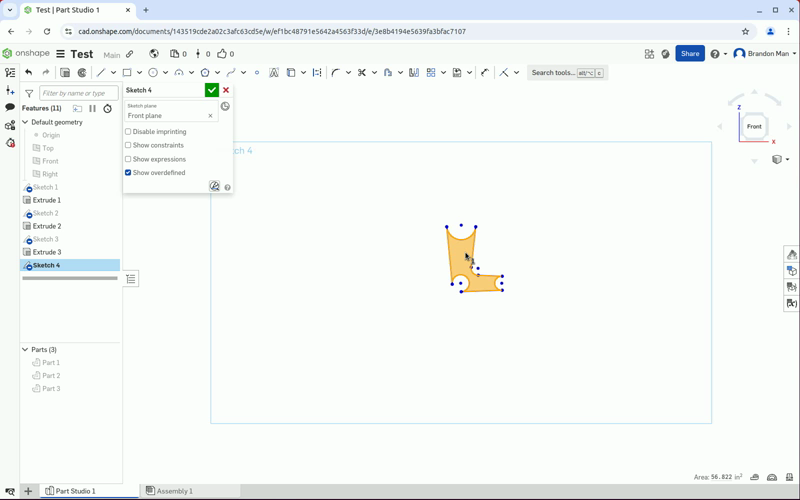
mouse_move(73, 352)
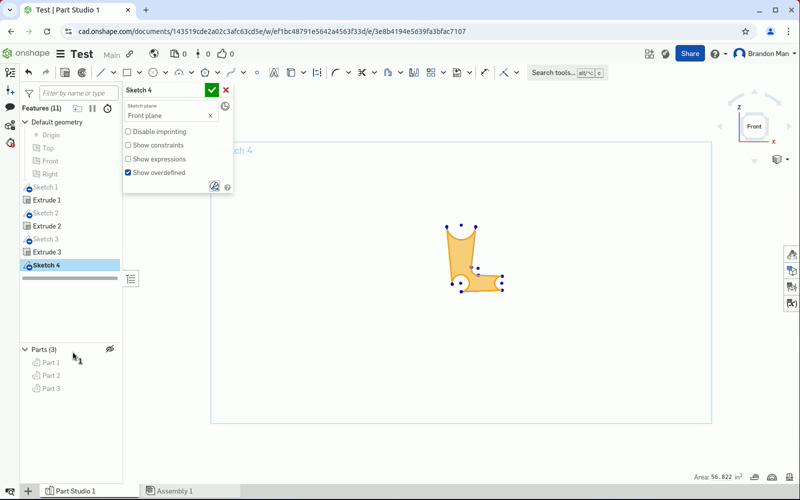
key(shift+y)
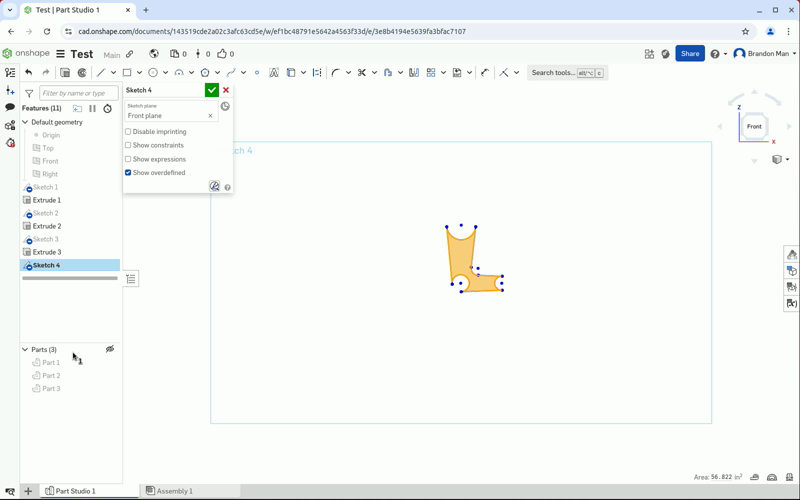
key(shift+e)
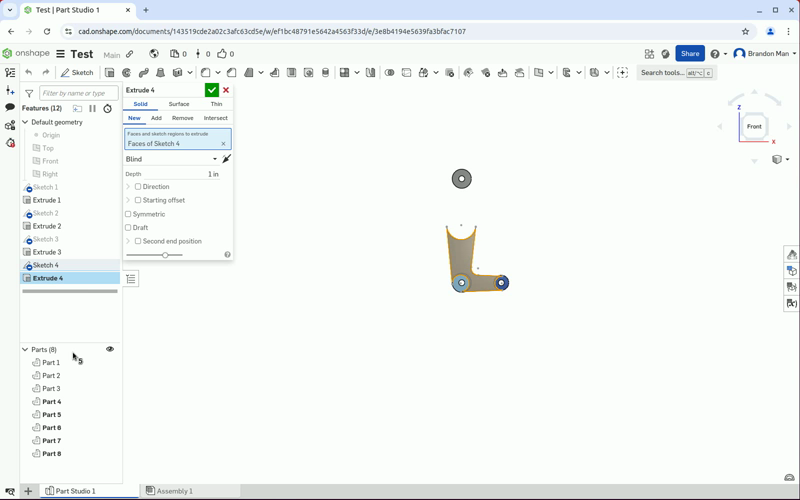
mouse_move(143, 106)
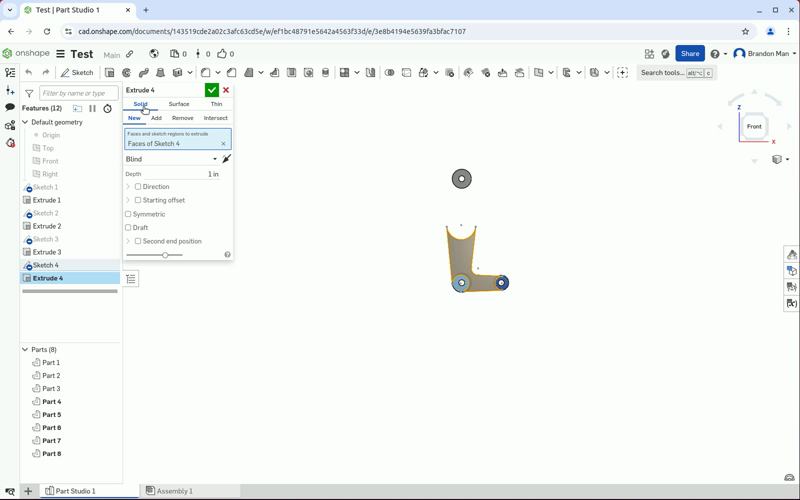
click(143, 106)
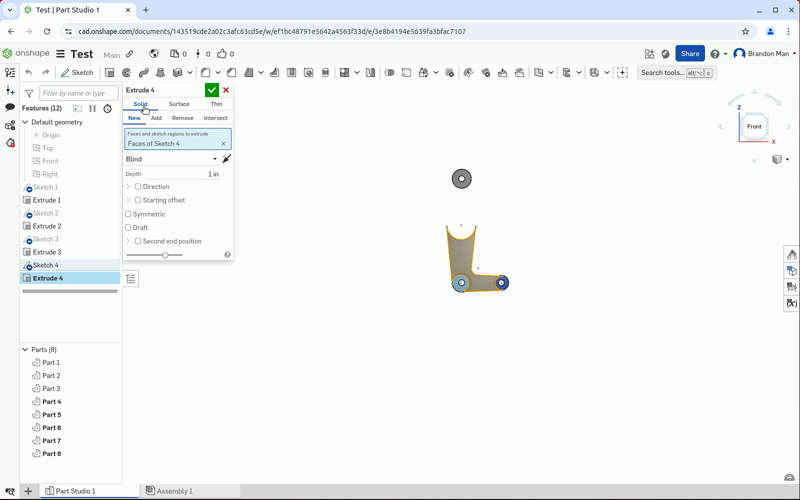
mouse_move(137, 120)
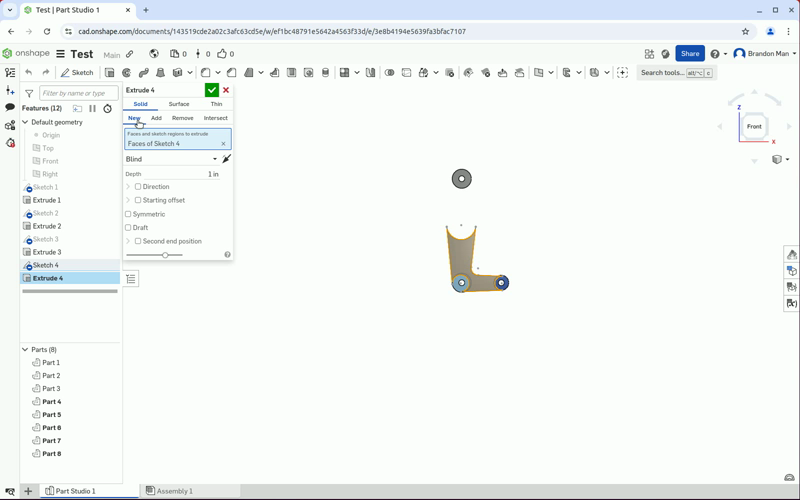
click(137, 120)
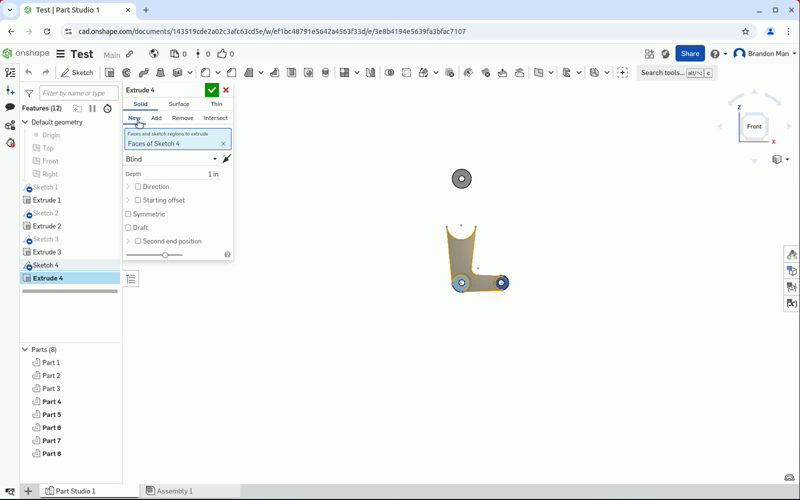
key(tab, 4)
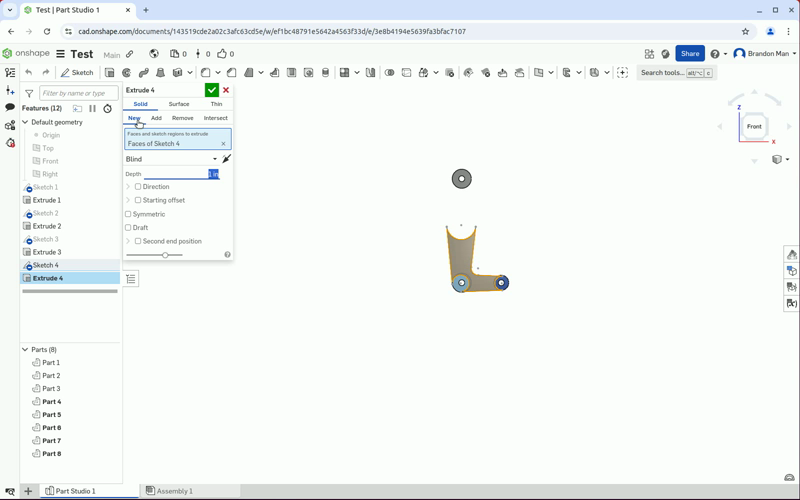
text(0.481)
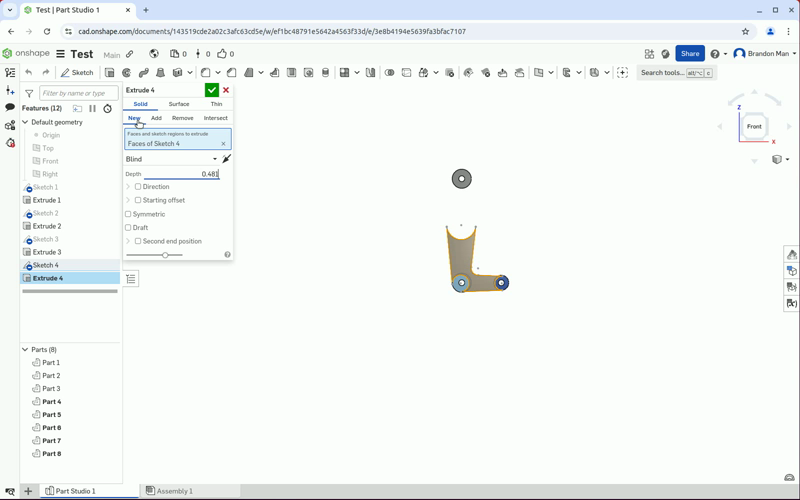
key(enter)
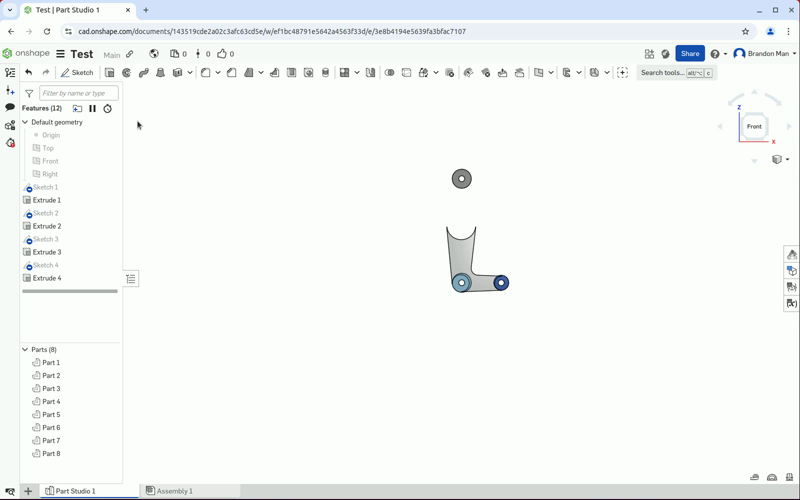
key(shift+h)
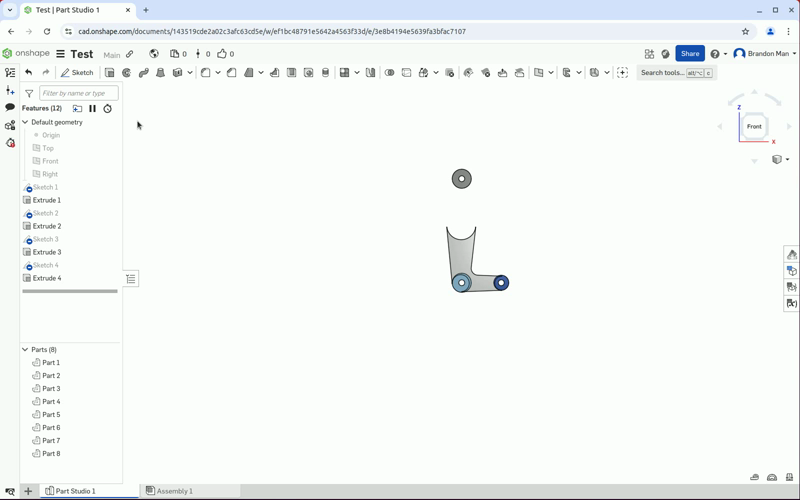
key(shift+h)
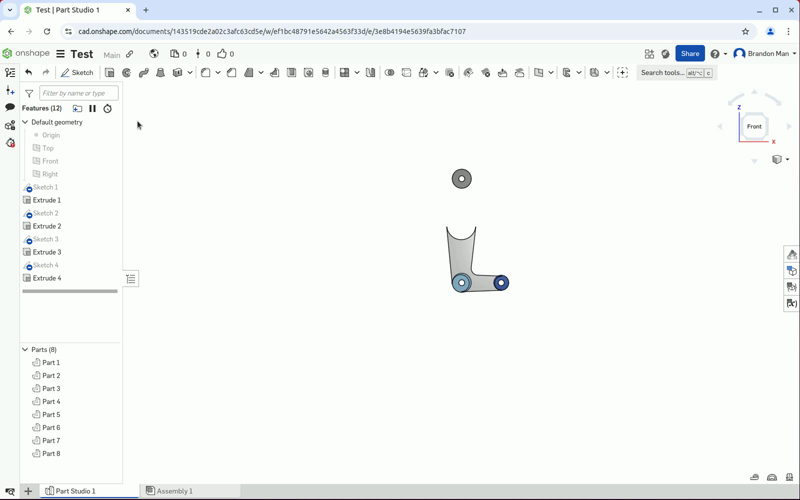
mouse_move(73, 189)
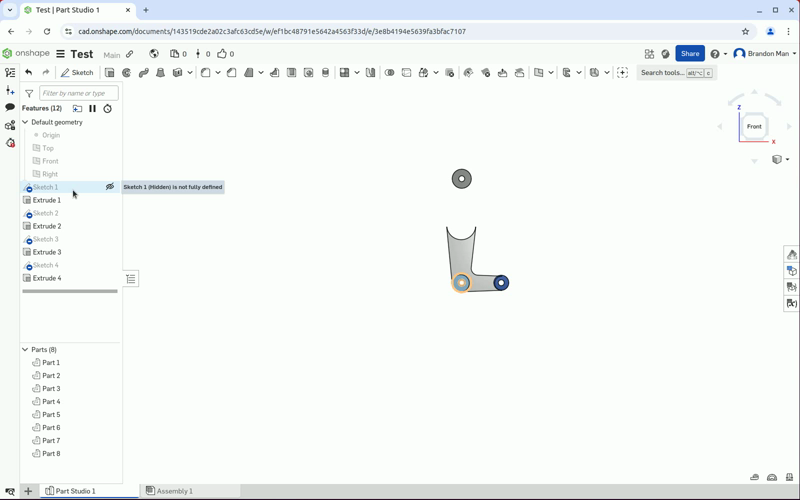
click(73, 189)
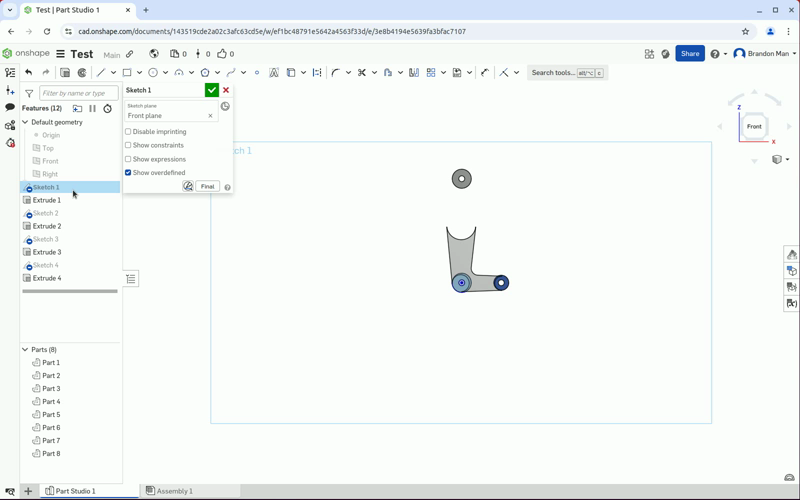
mouse_move(229, 92)
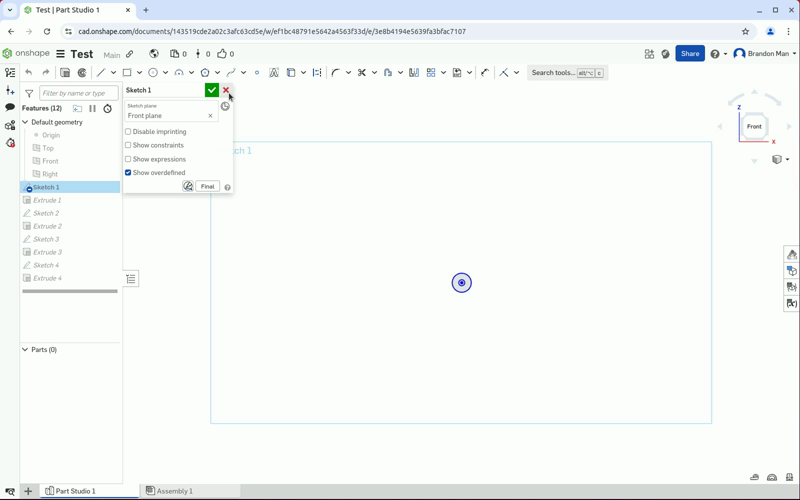
click(229, 92)
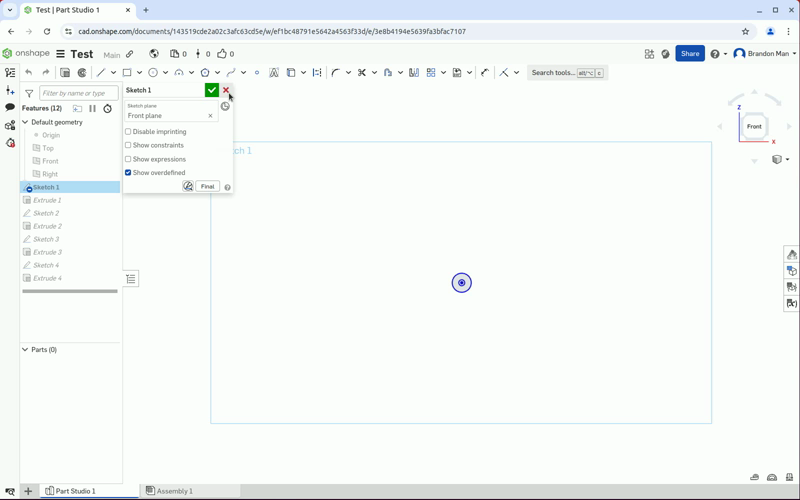
key(shift+s)
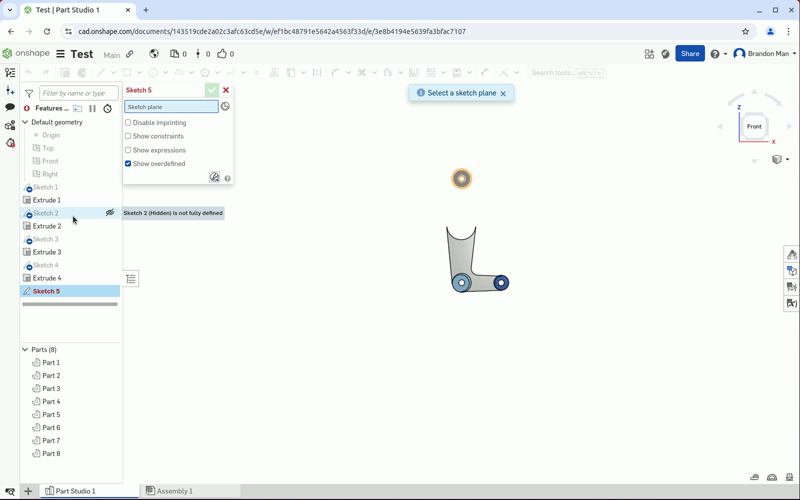
scroll(3)
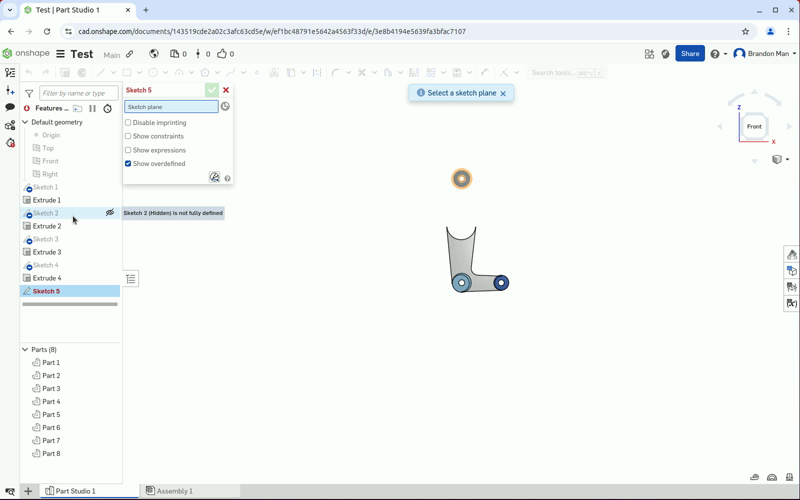
mouse_move(73, 163)
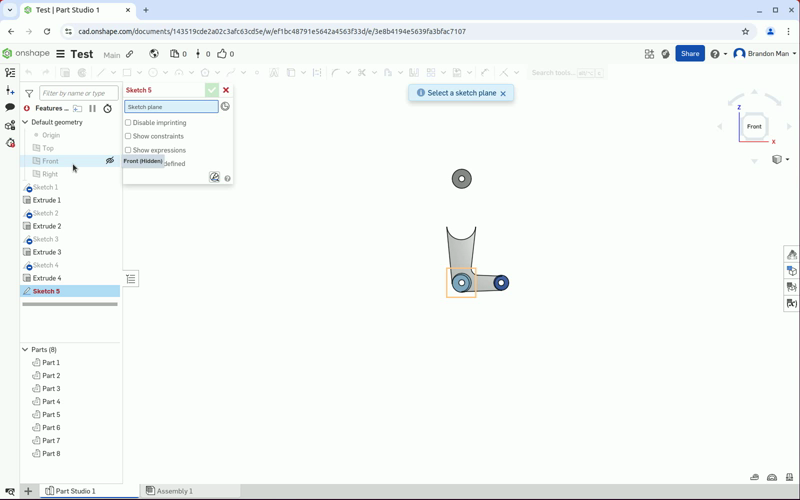
click(73, 163)
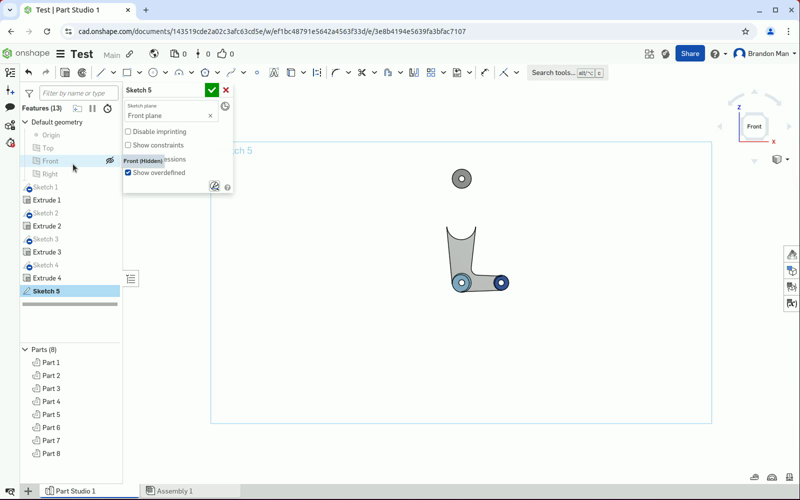
mouse_move(73, 352)
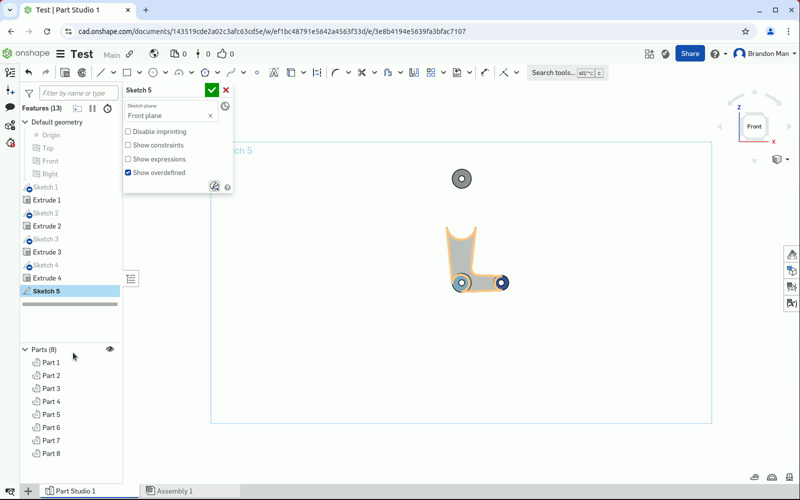
key(y)
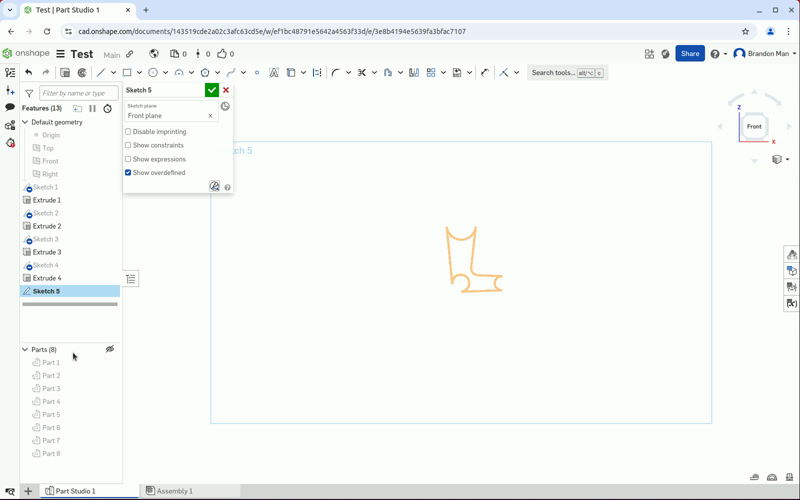
key(a)
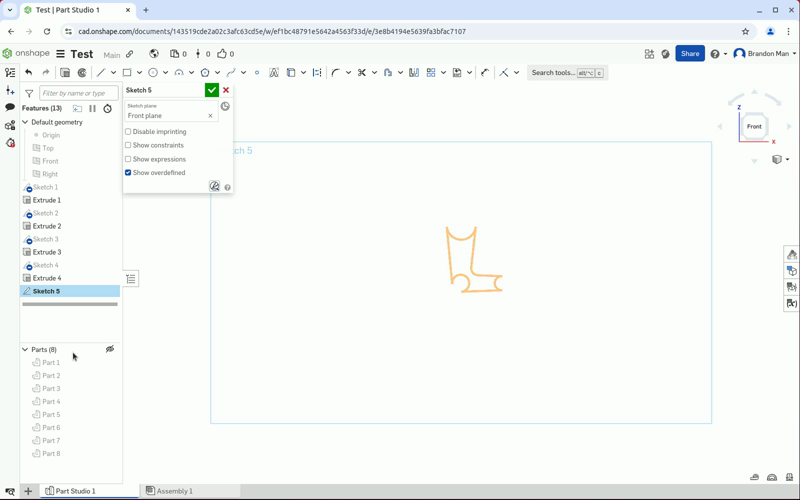
key_down(shift)
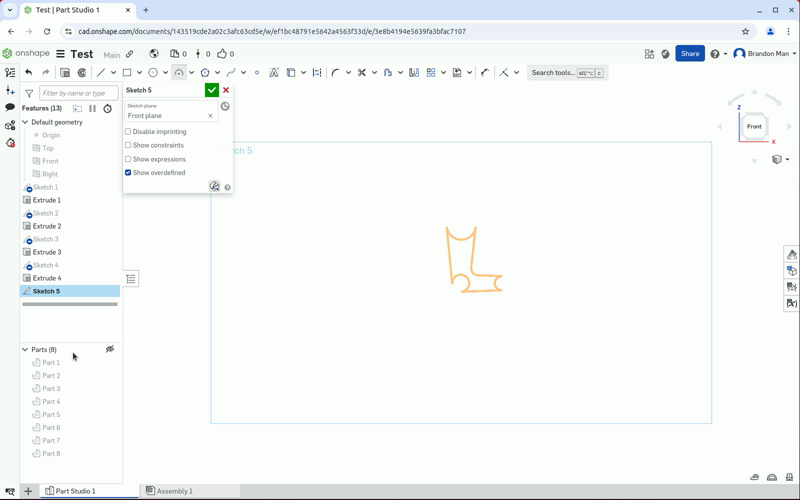
mouse_move(446, 223)
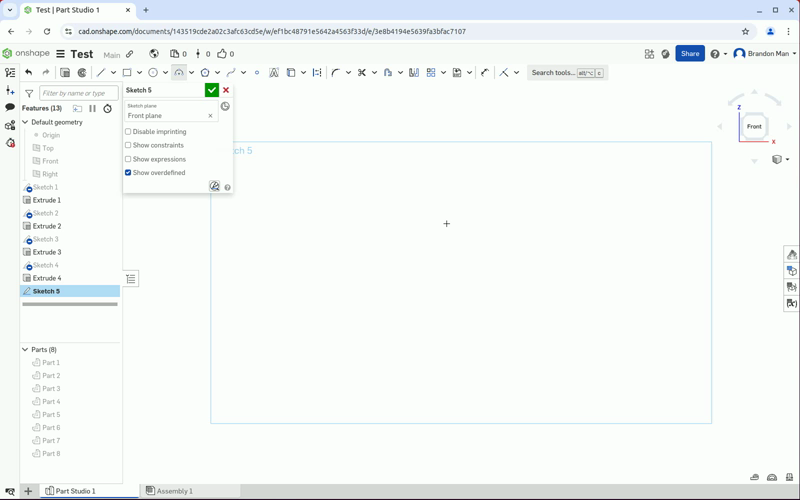
click(446, 223)
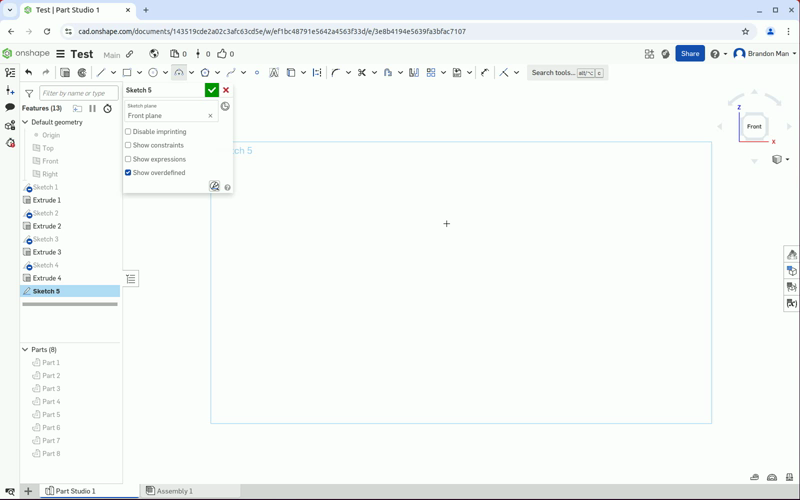
key_up(shift)
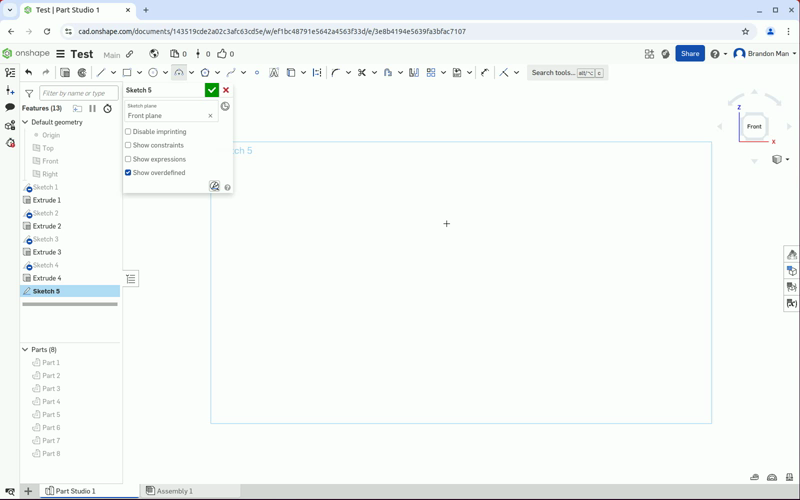
key_down(shift)
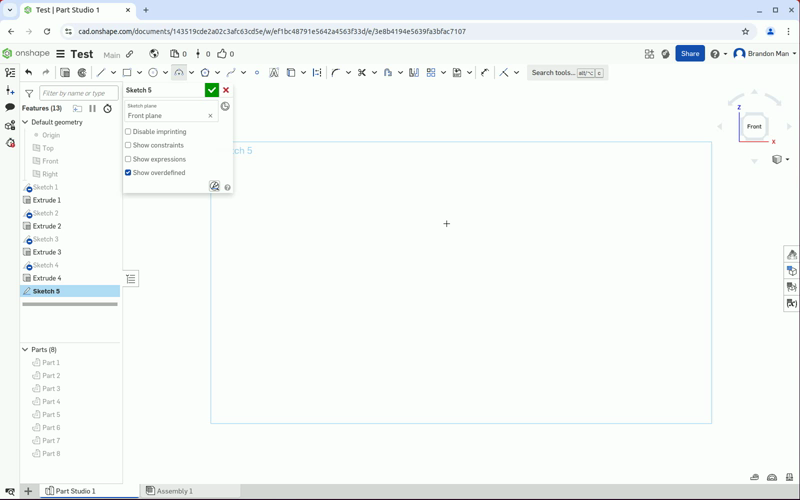
mouse_move(476, 223)
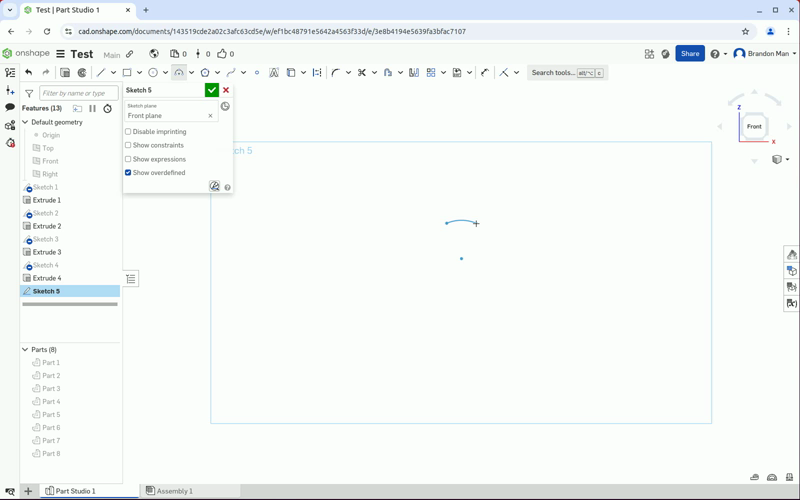
click(476, 223)
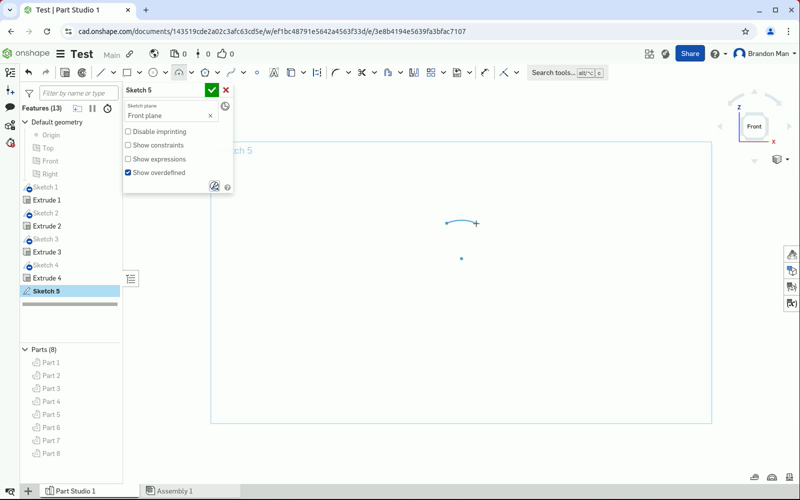
mouse_move(461, 210)
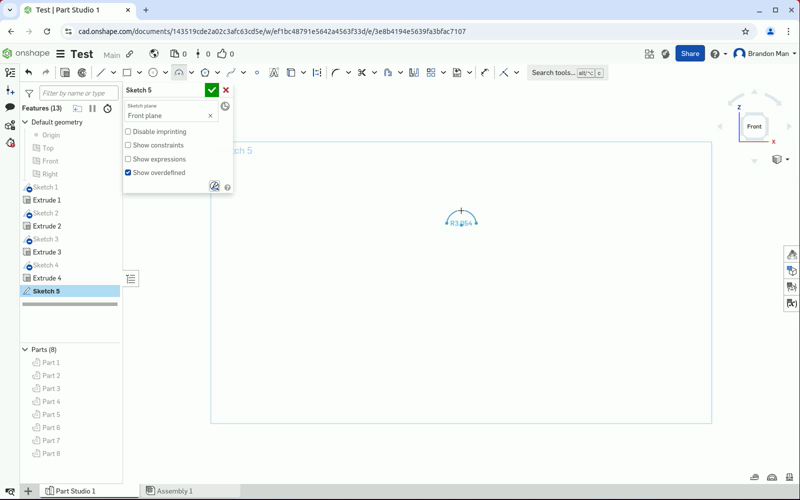
click(461, 210)
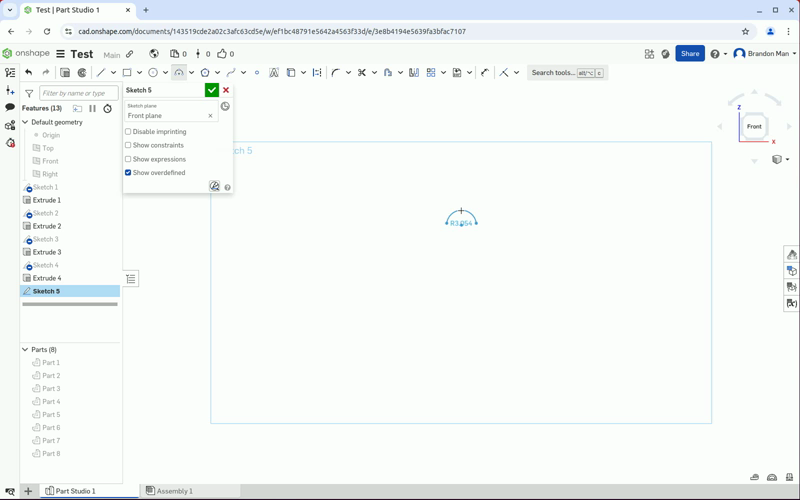
key_up(shift)
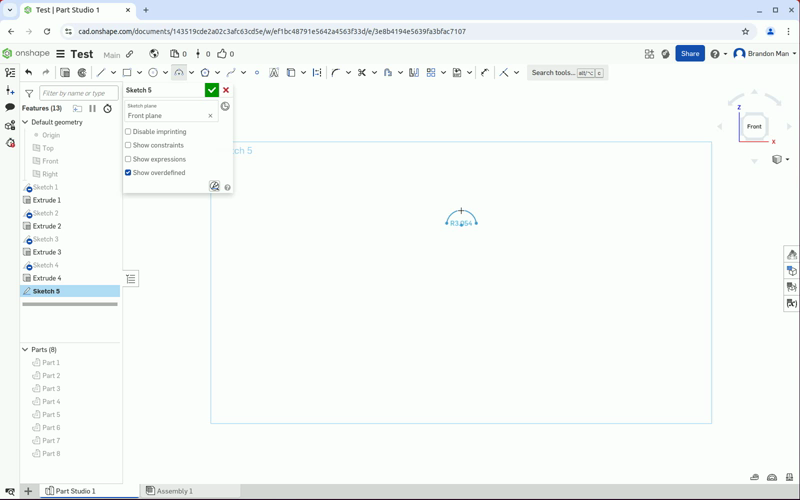
key(esc)
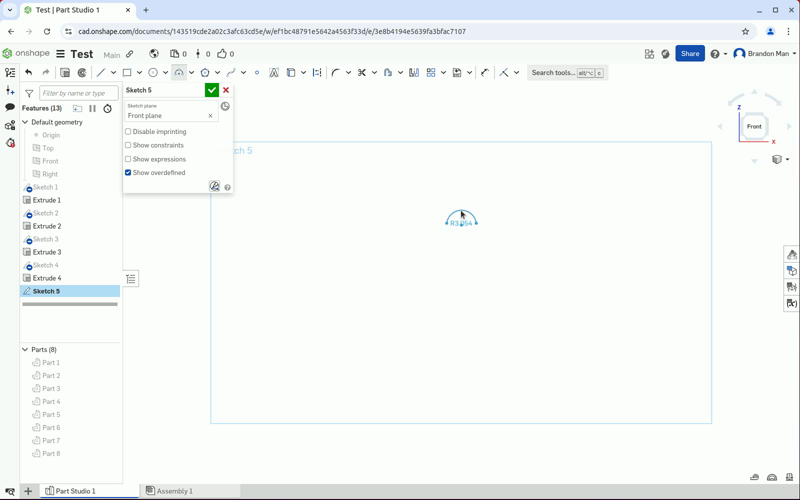
key(l)
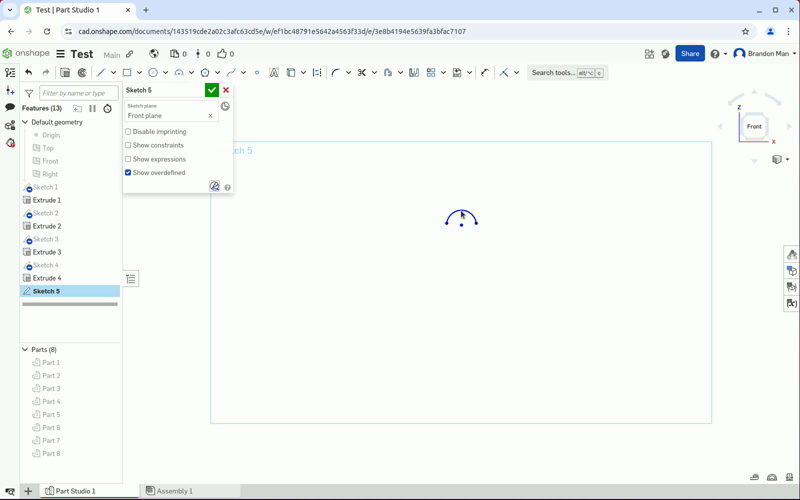
mouse_move(476, 223)
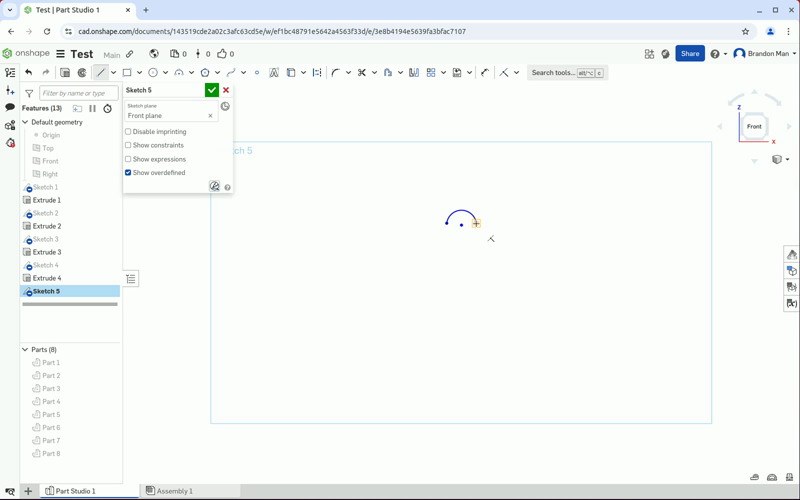
click(476, 223)
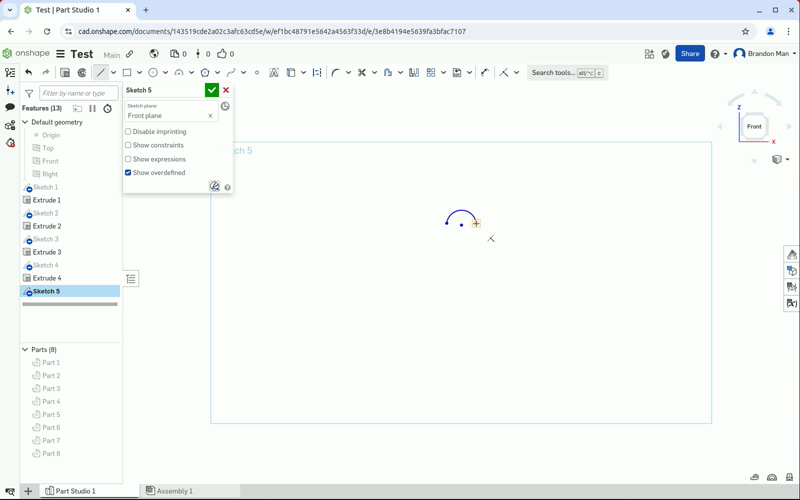
key_down(shift)
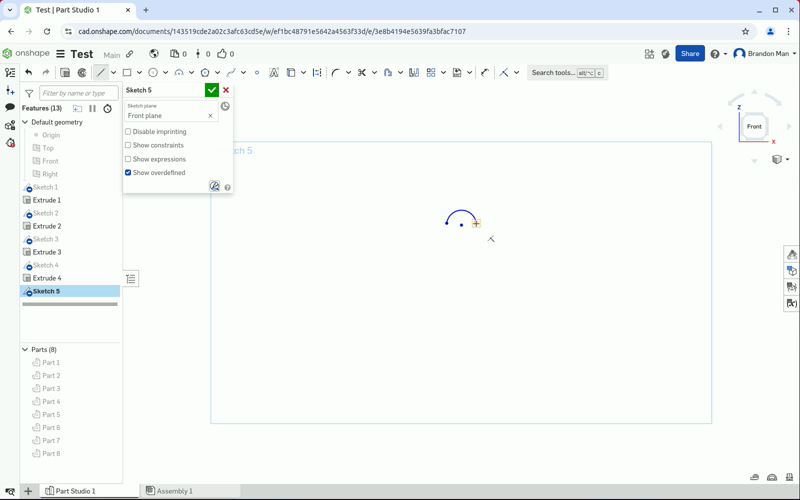
mouse_move(506, 223)
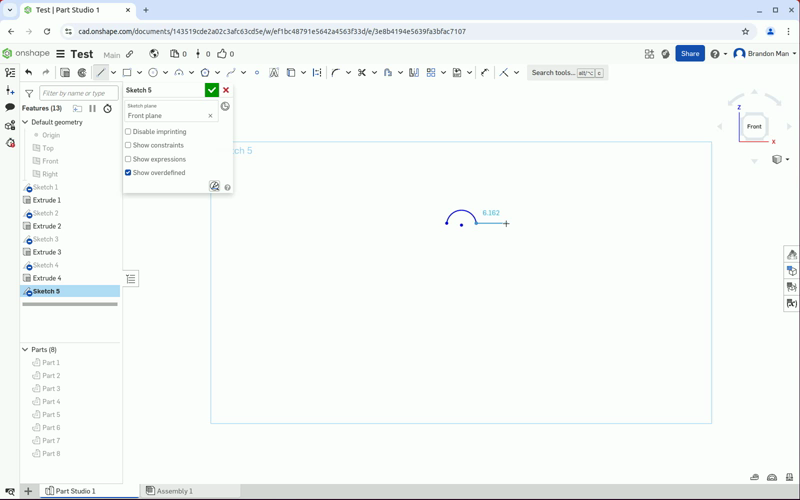
mouse_move(470, 176)
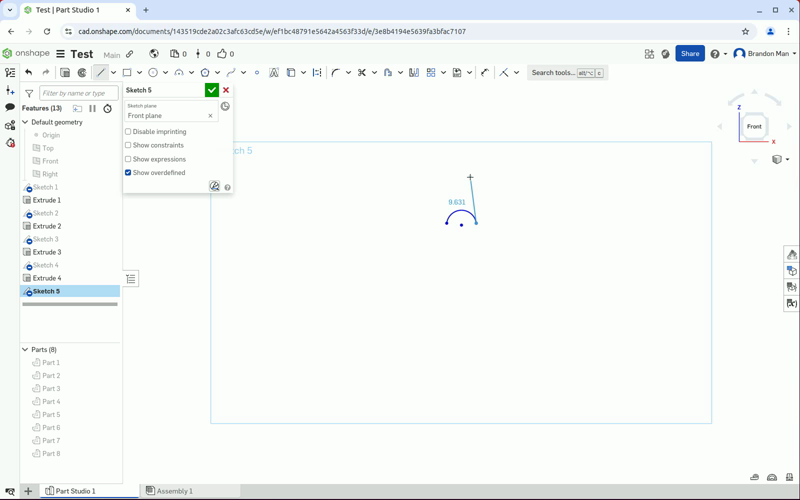
click(470, 176)
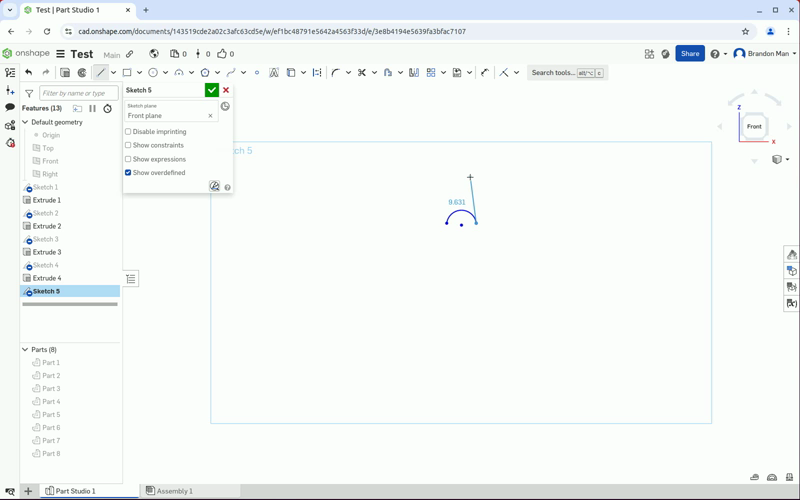
key_up(shift)
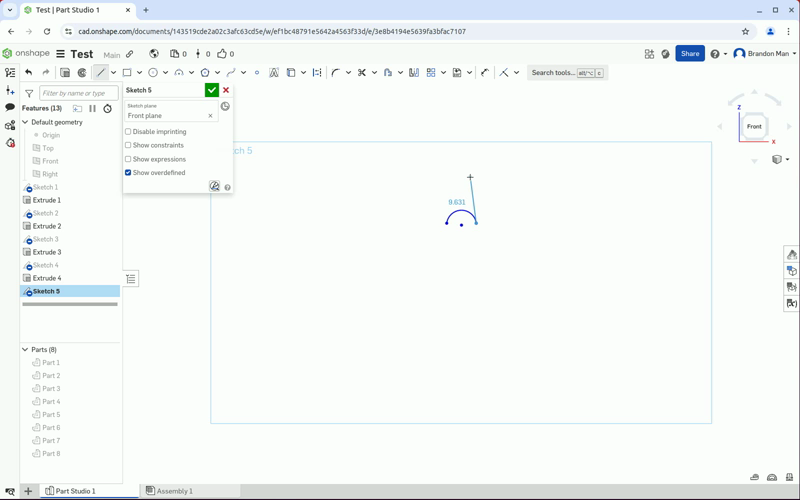
key(esc)
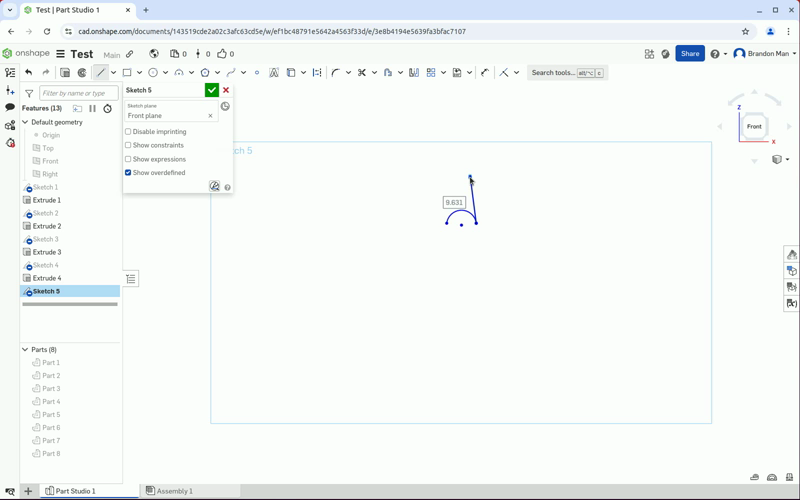
key(a)
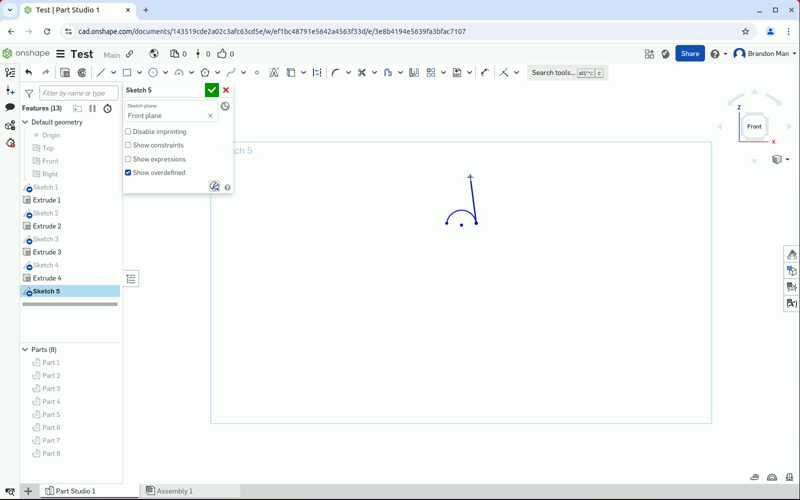
mouse_move(470, 176)
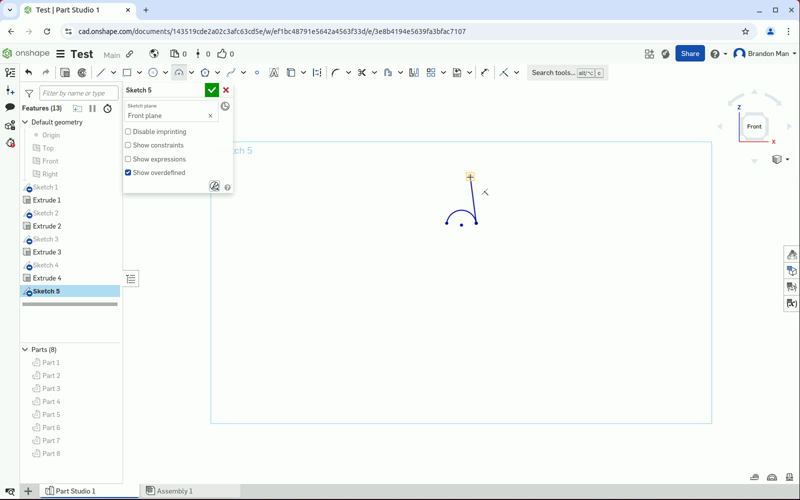
click(470, 176)
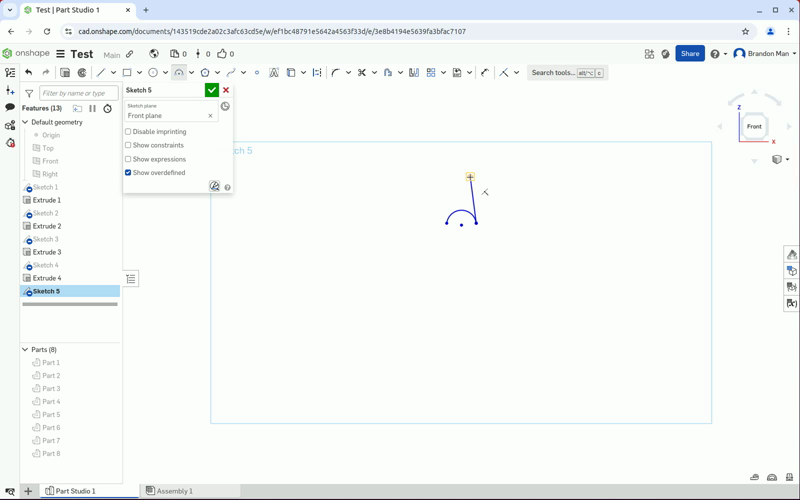
key_down(shift)
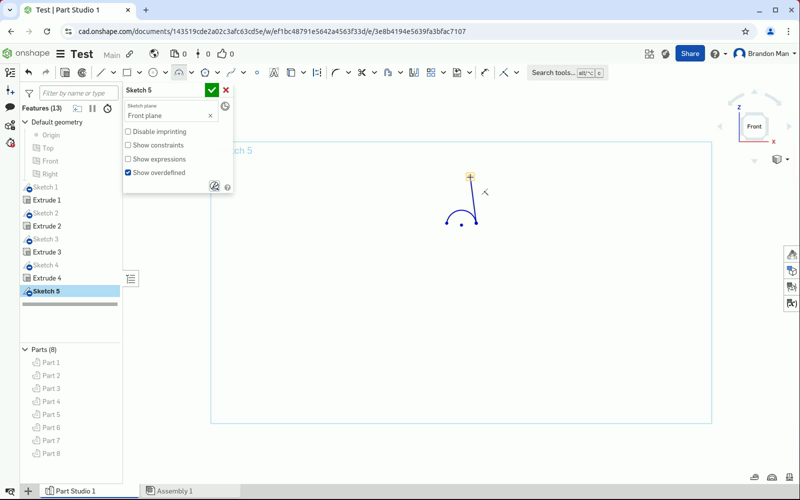
mouse_move(452, 176)
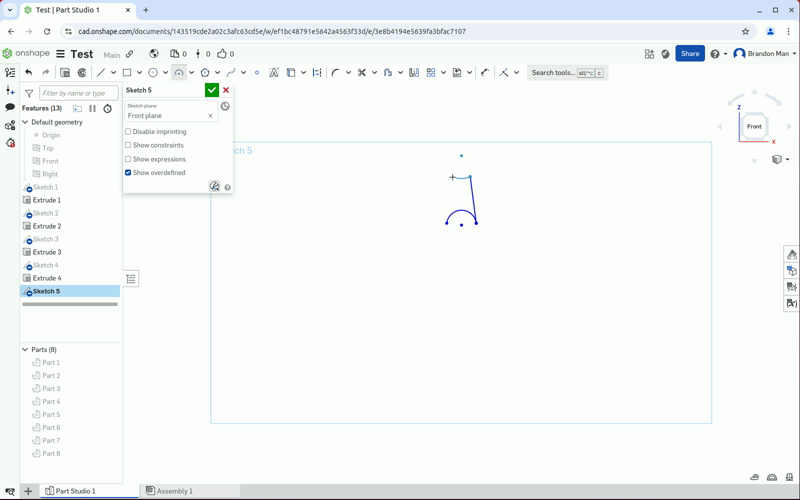
click(452, 176)
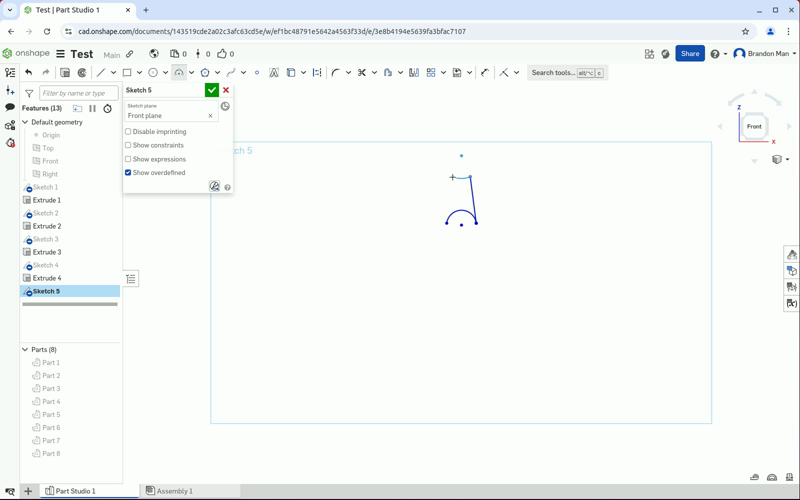
mouse_move(461, 186)
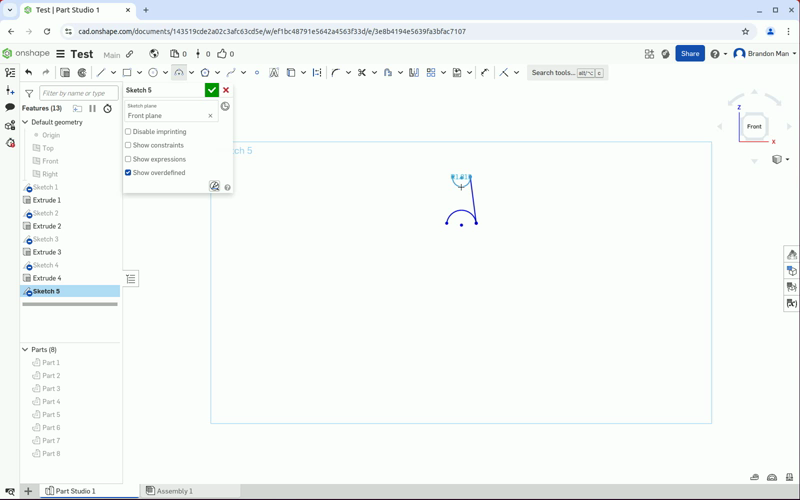
click(461, 186)
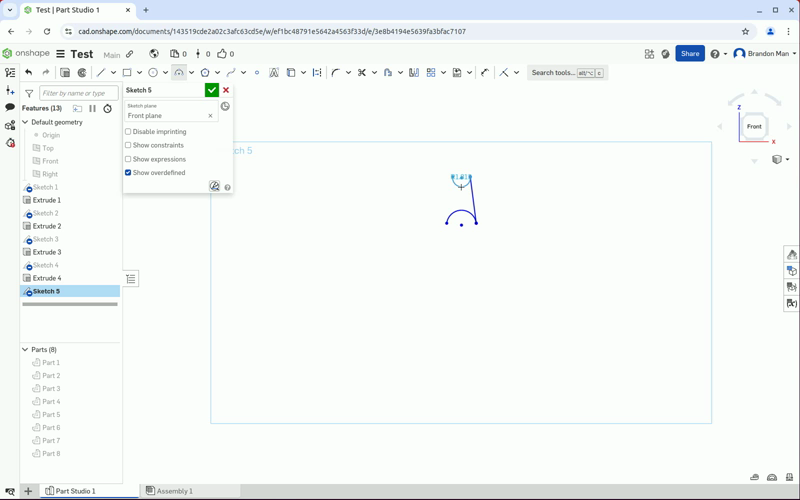
key_up(shift)
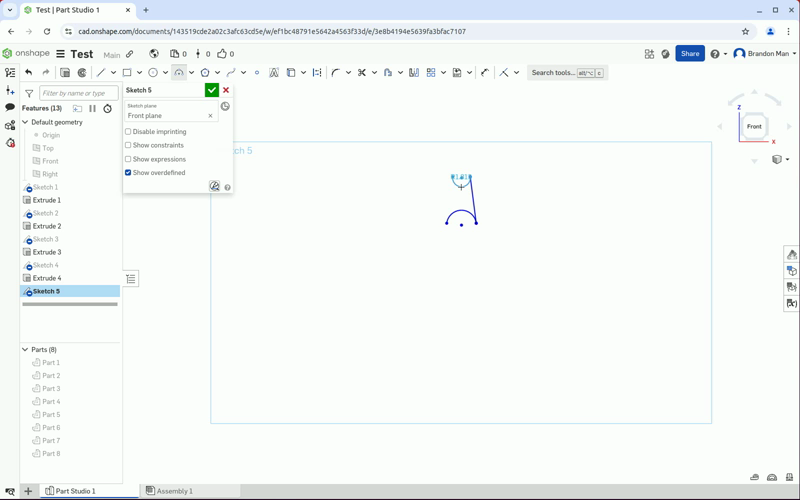
key(esc)
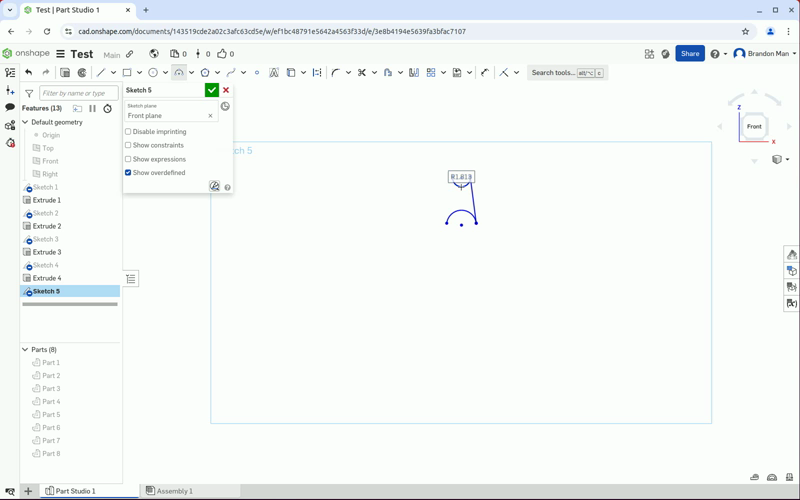
key(l)
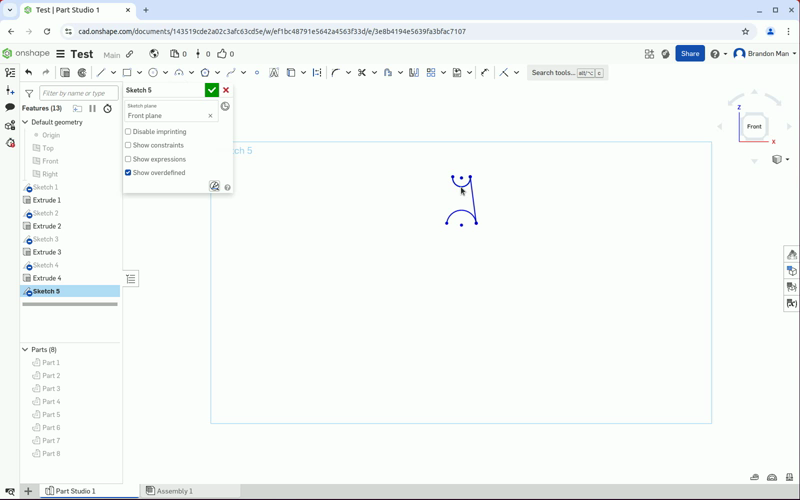
mouse_move(452, 176)
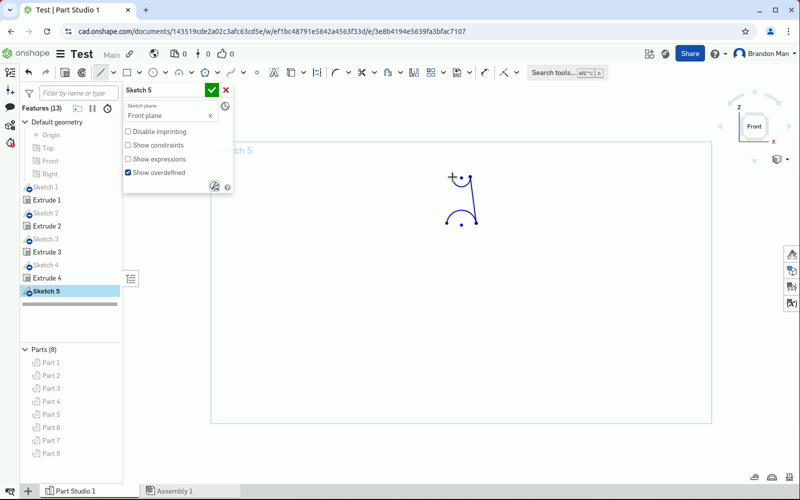
click(452, 176)
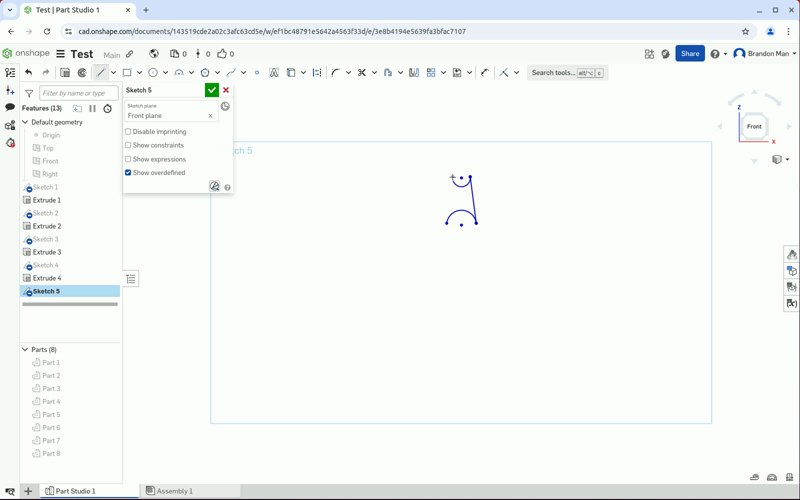
mouse_move(482, 176)
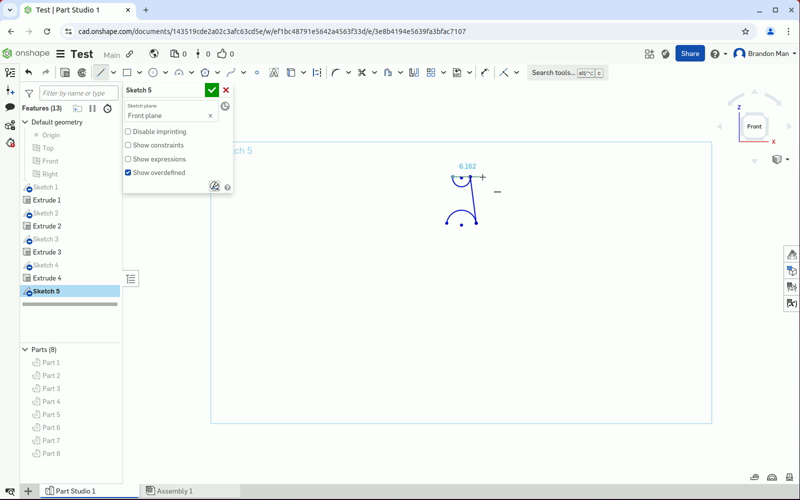
key_down(shift)
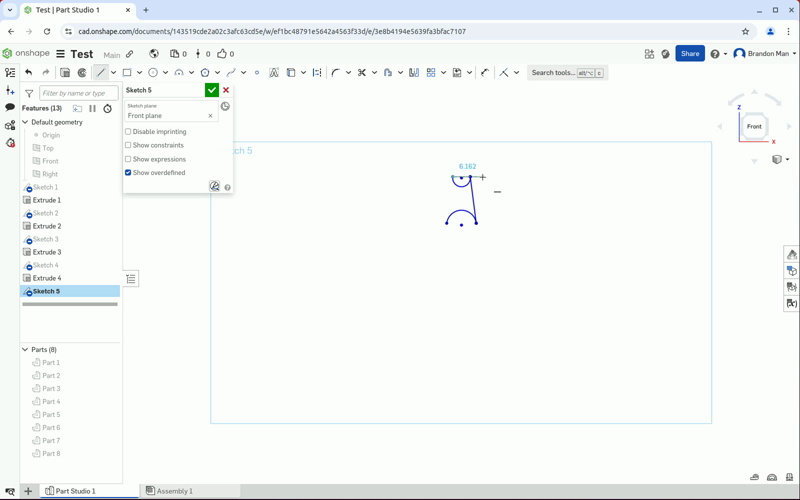
mouse_move(446, 223)
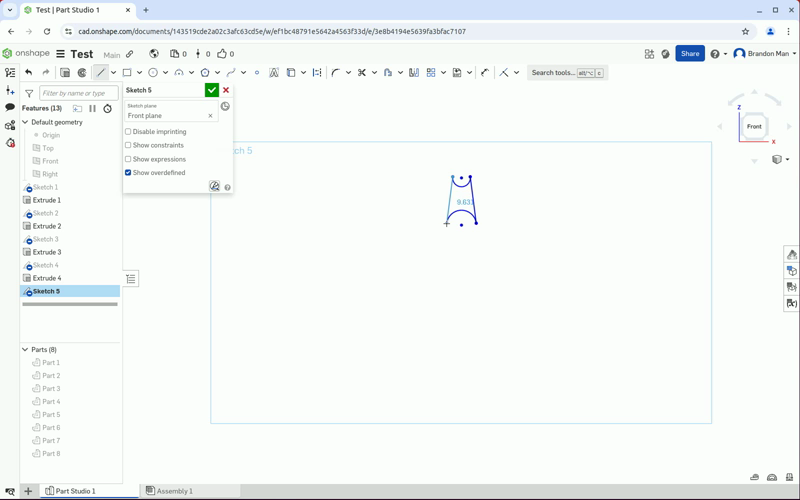
key_up(shift)
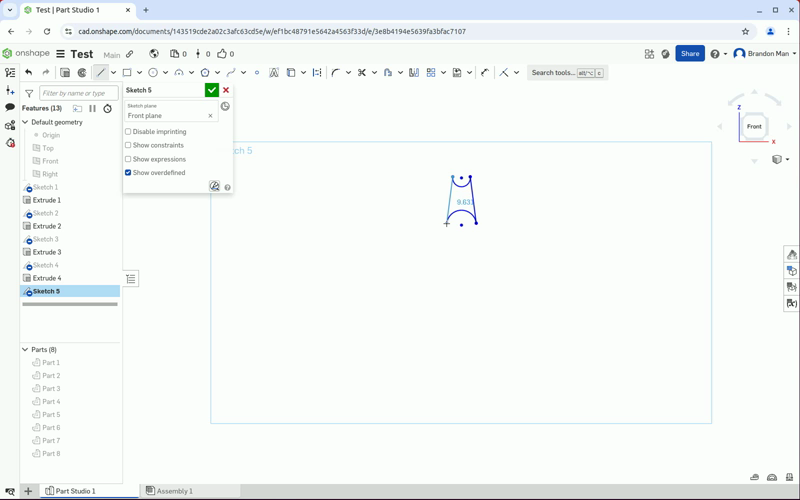
click(446, 223)
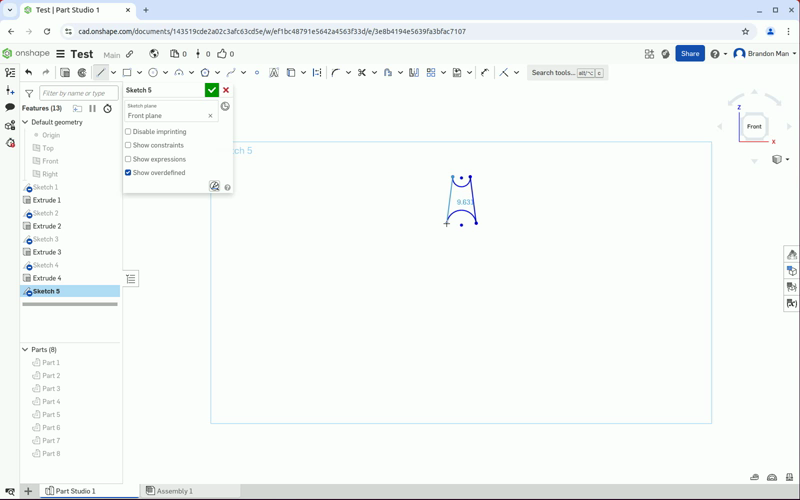
key(esc)
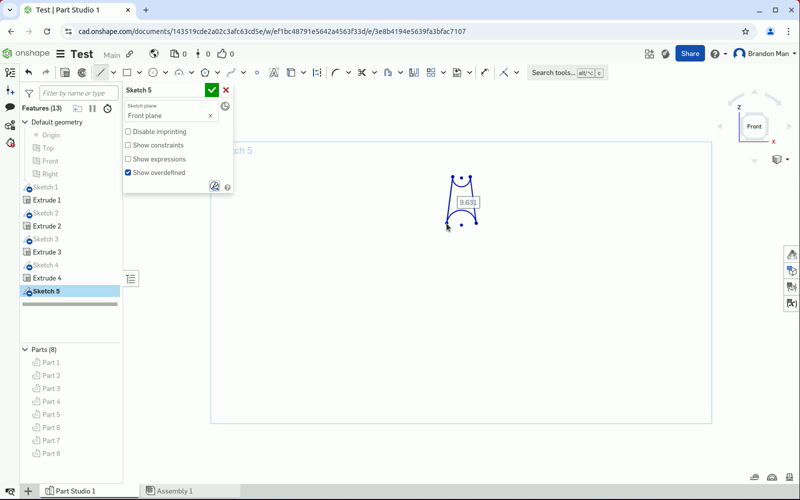
key(c)
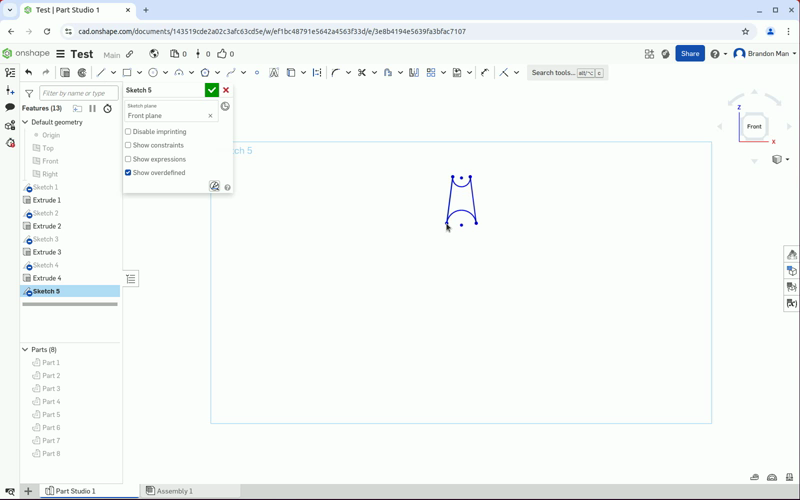
key_down(shift)
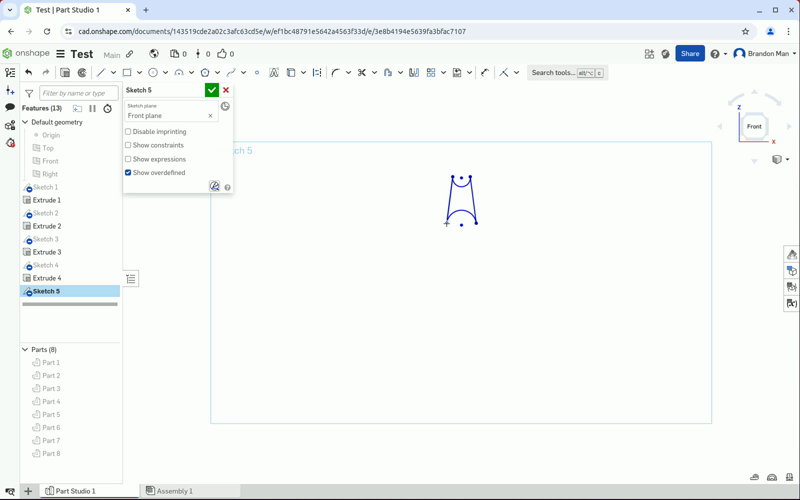
mouse_move(458, 191)
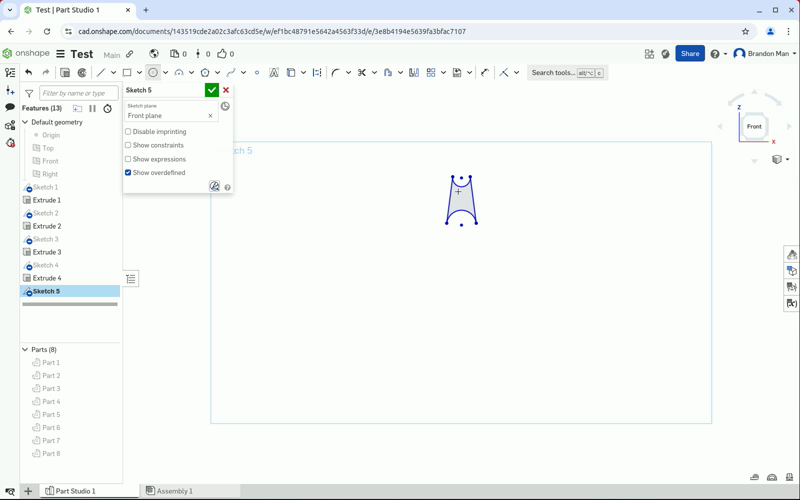
click(458, 191)
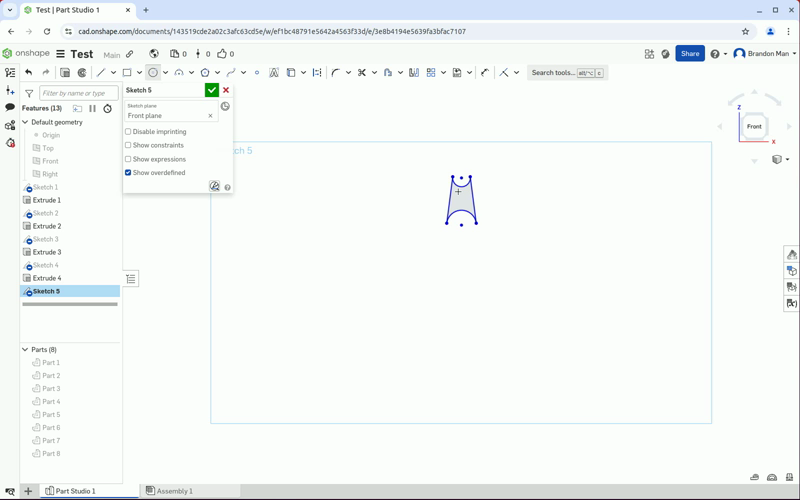
key_up(shift)
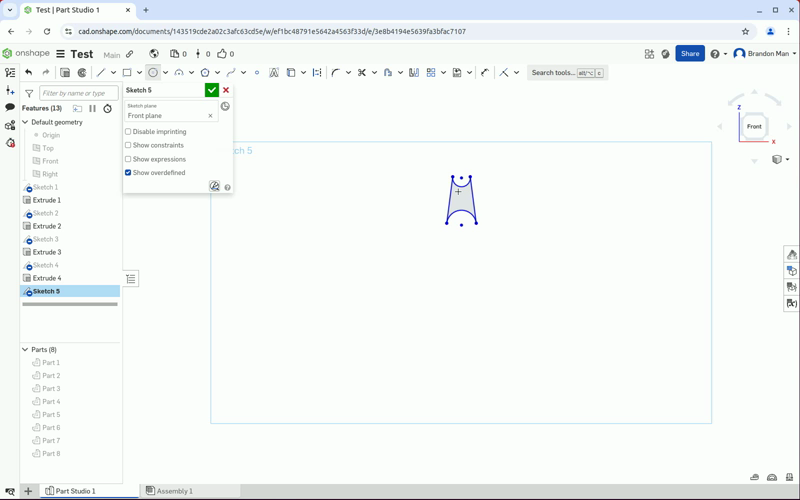
mouse_move(461, 191)
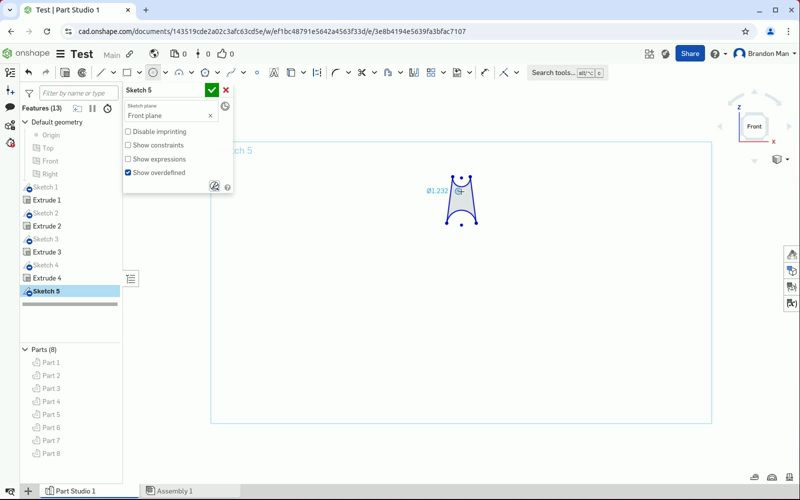
scroll(6)
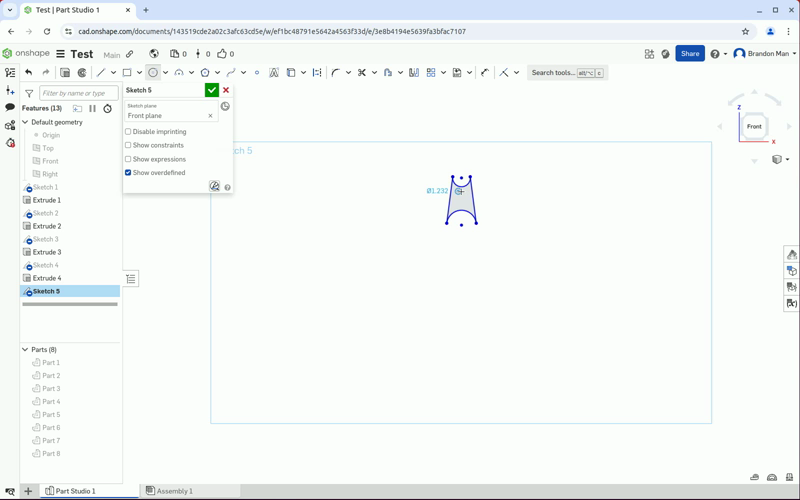
scroll(6)
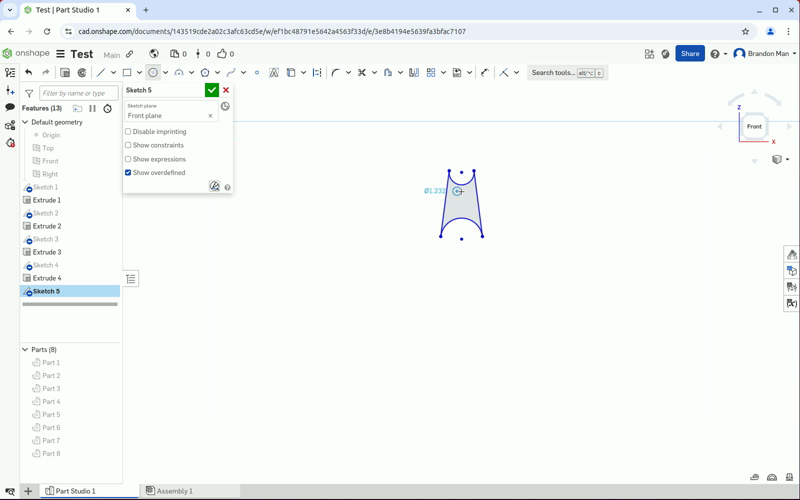
scroll(6)
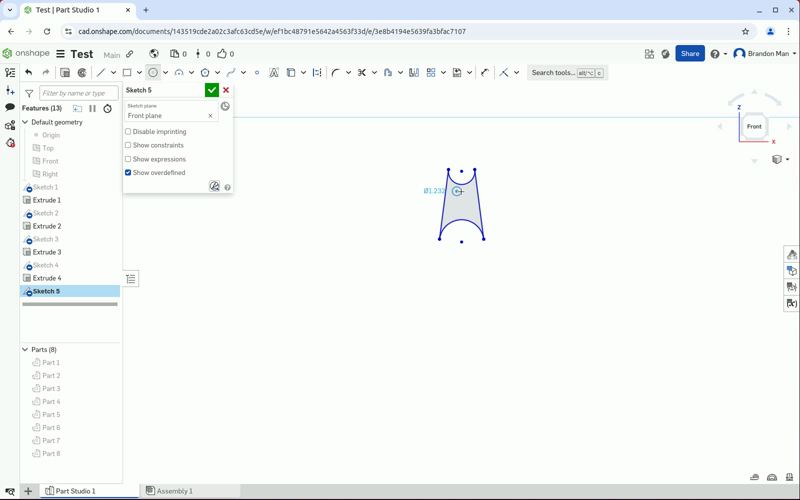
scroll(6)
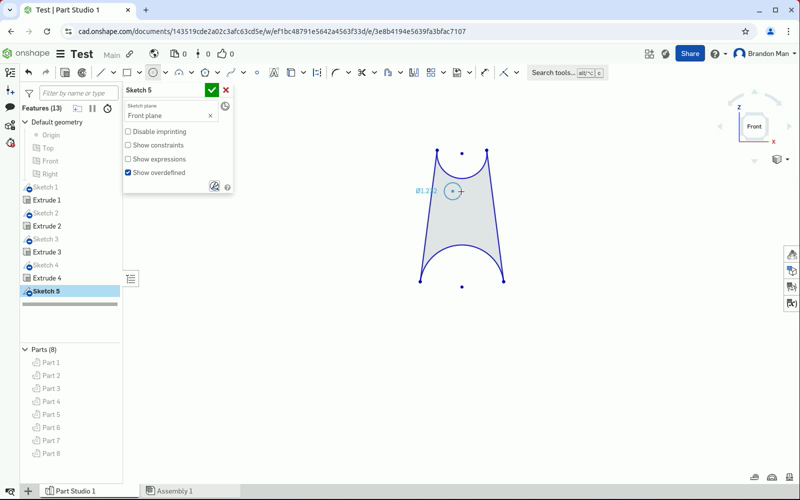
scroll(6)
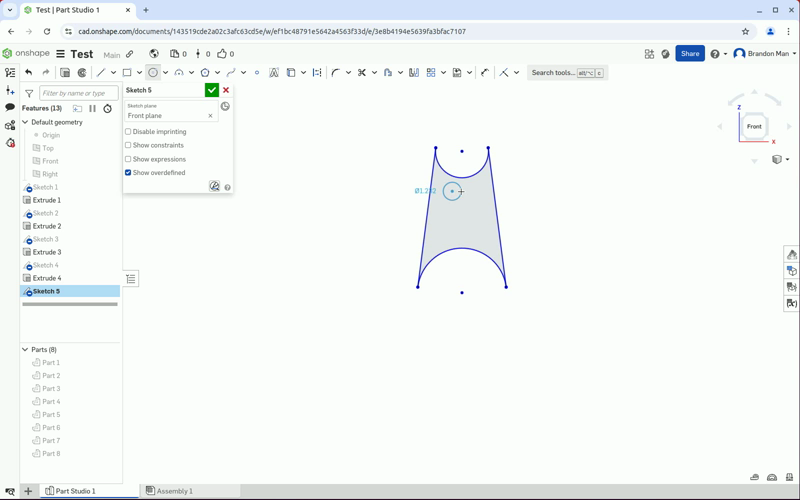
scroll(6)
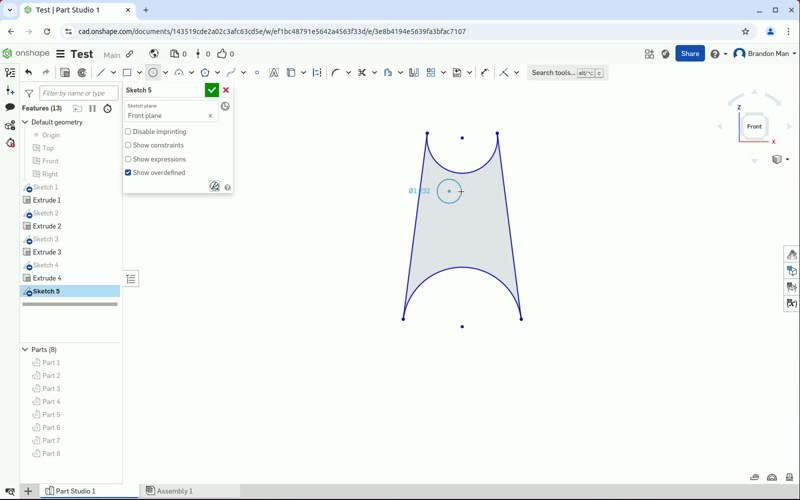
scroll(6)
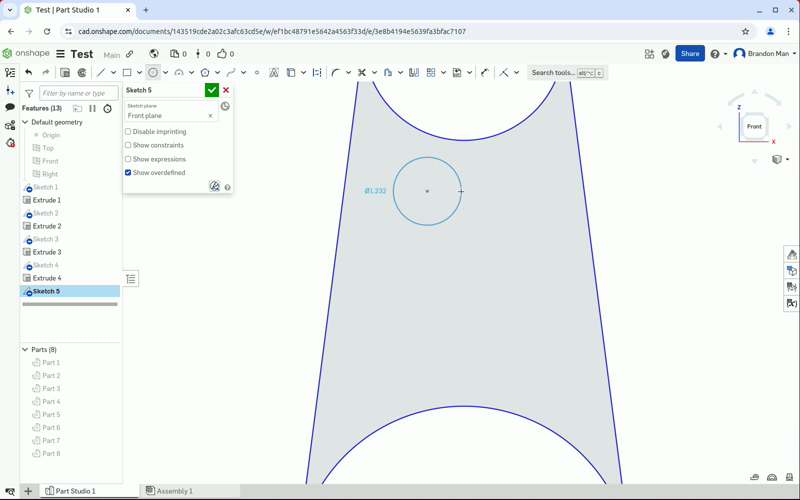
click(461, 191)
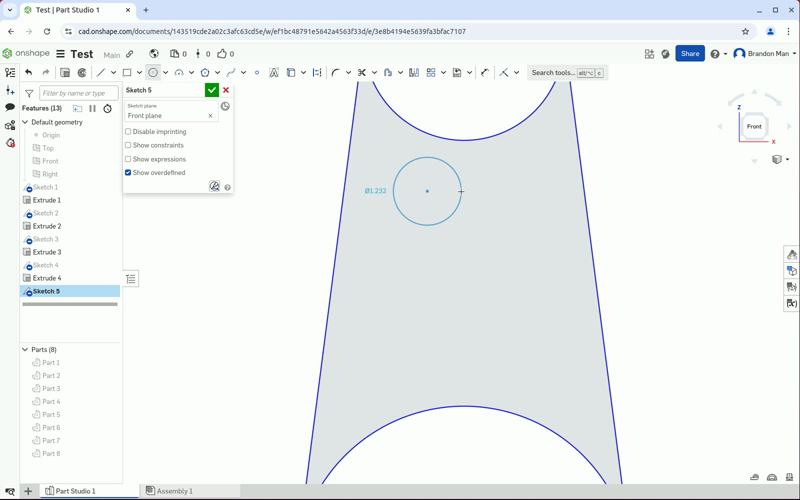
scroll(-6)
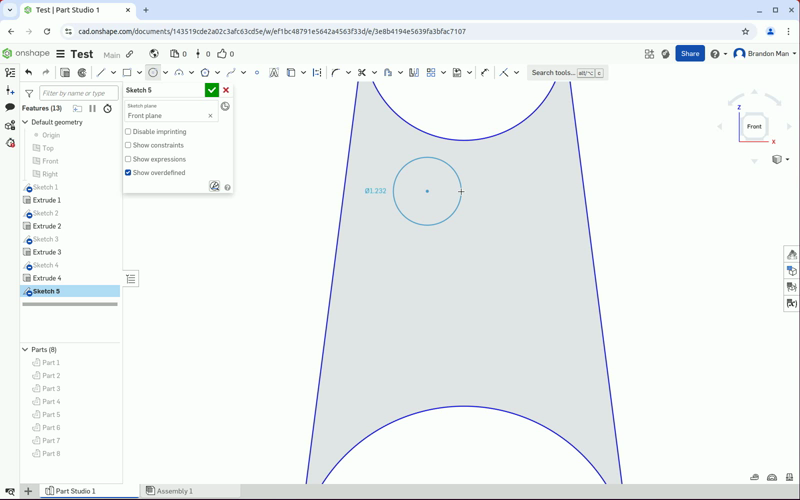
scroll(-6)
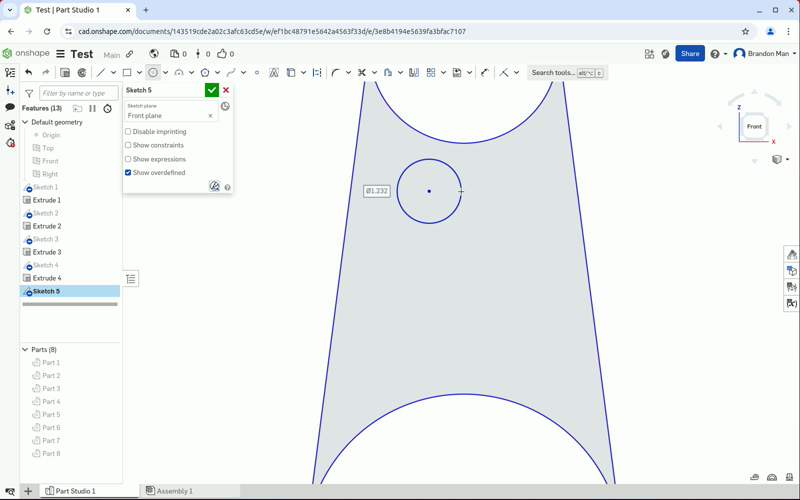
scroll(-6)
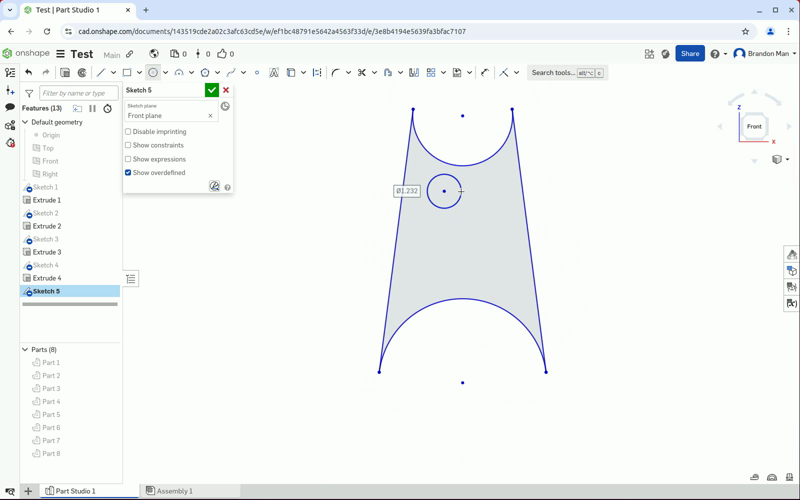
scroll(-6)
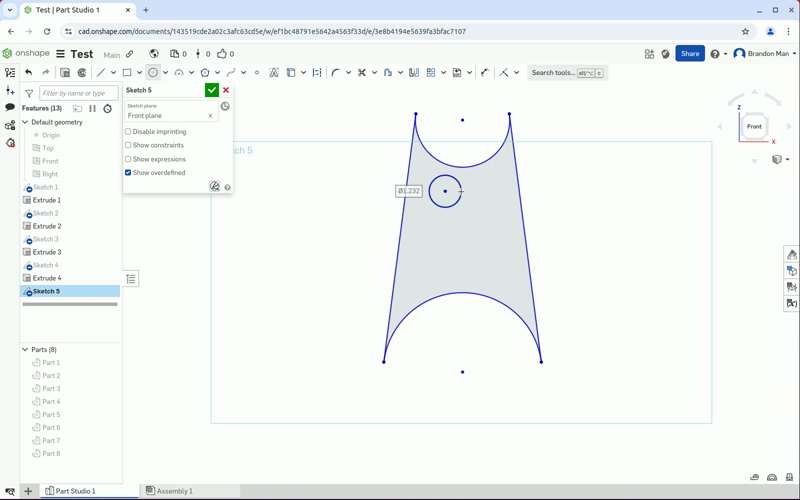
scroll(-6)
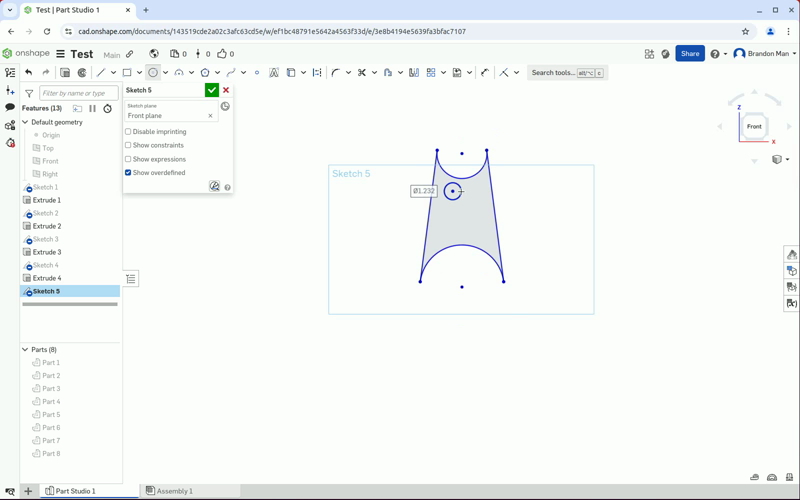
scroll(-6)
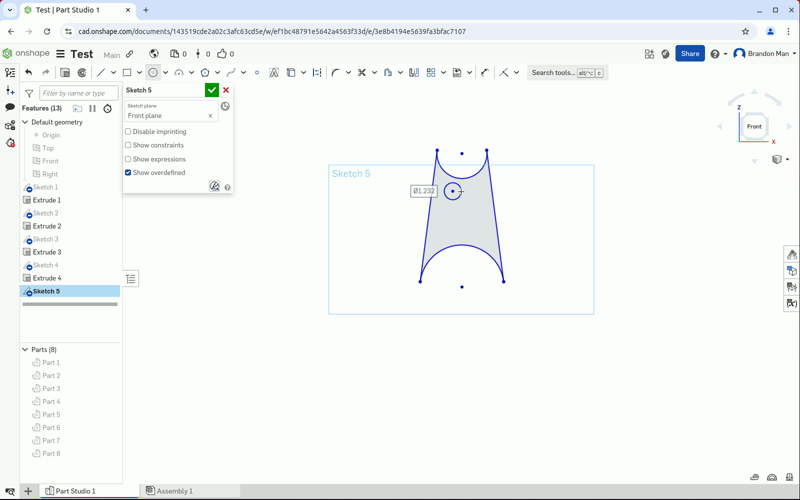
scroll(-6)
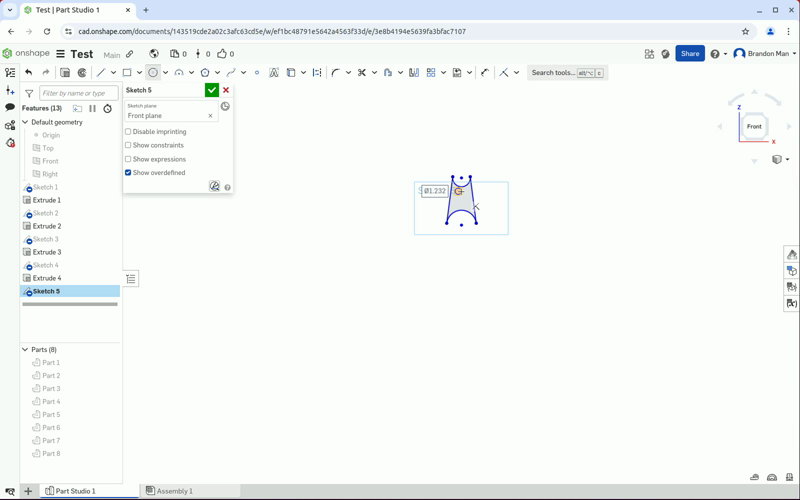
key(esc)
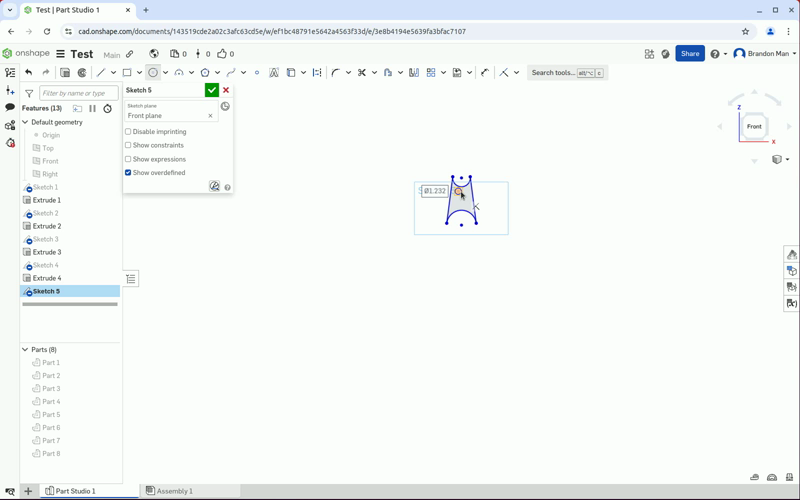
mouse_move(453, 186)
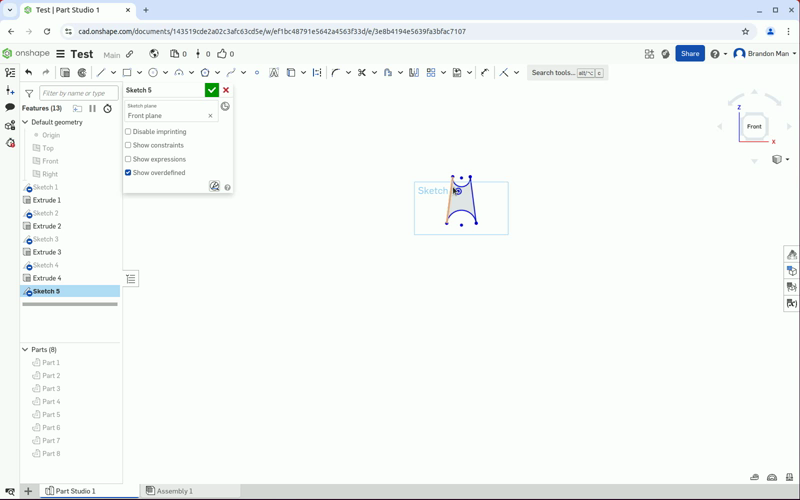
scroll(6)
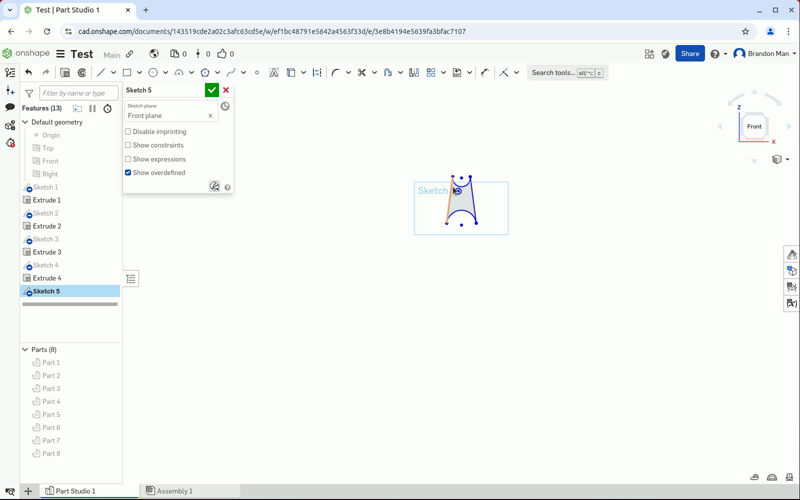
scroll(6)
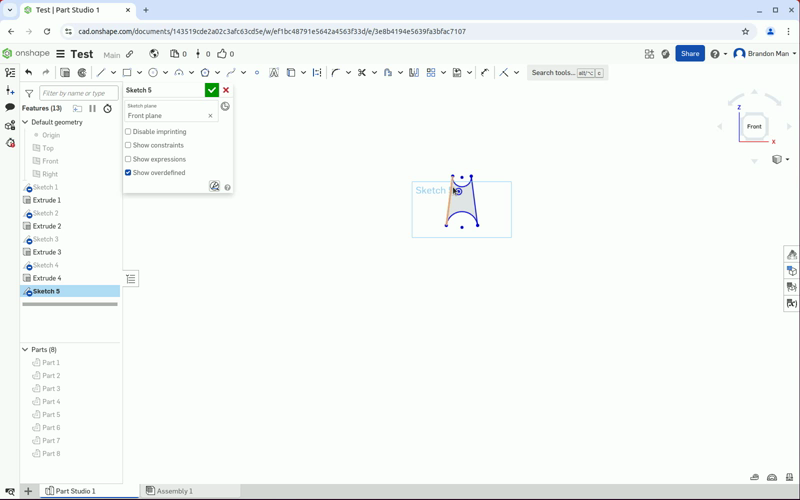
scroll(6)
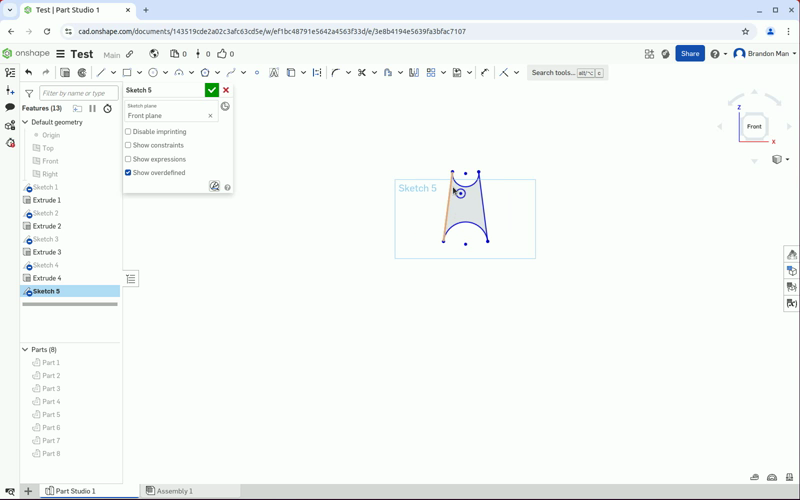
scroll(6)
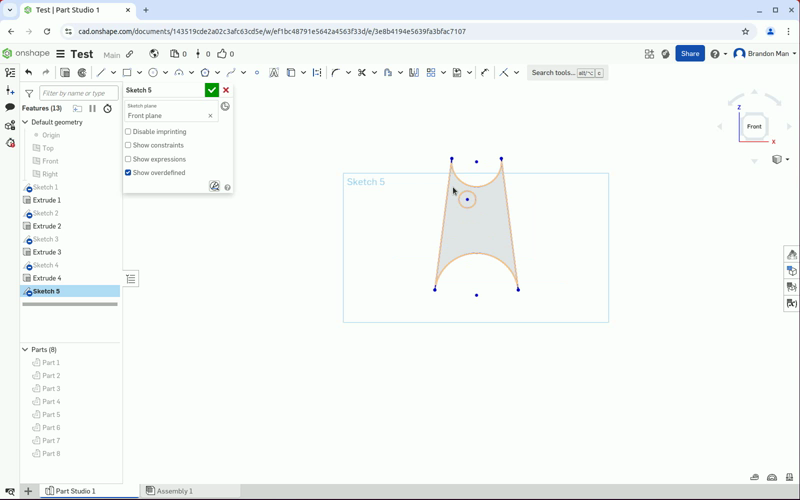
scroll(6)
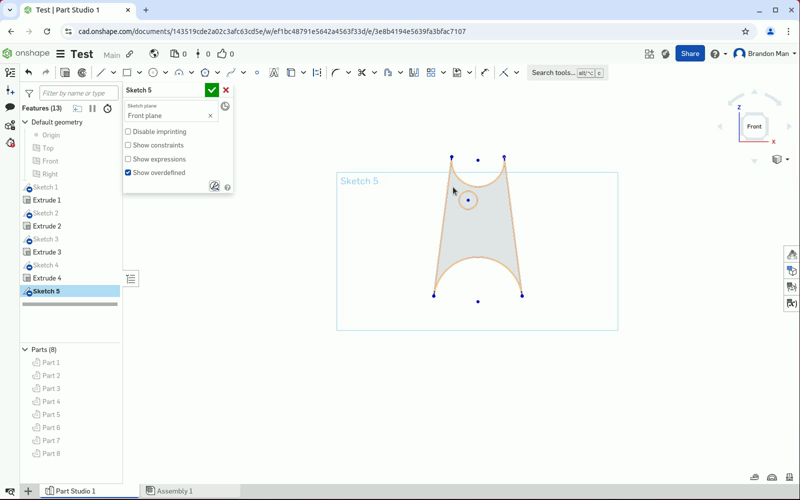
scroll(6)
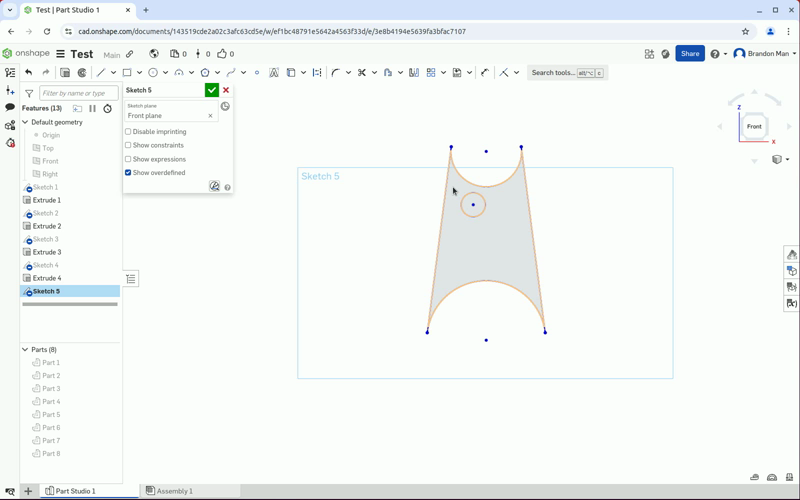
scroll(6)
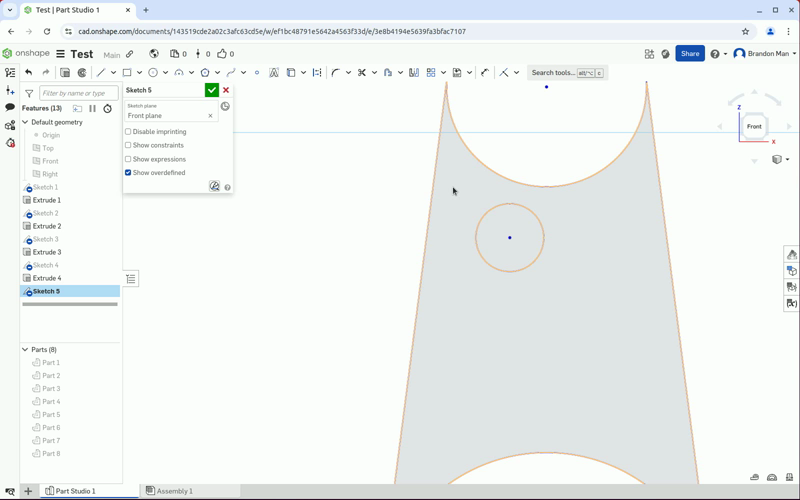
click(453, 186)
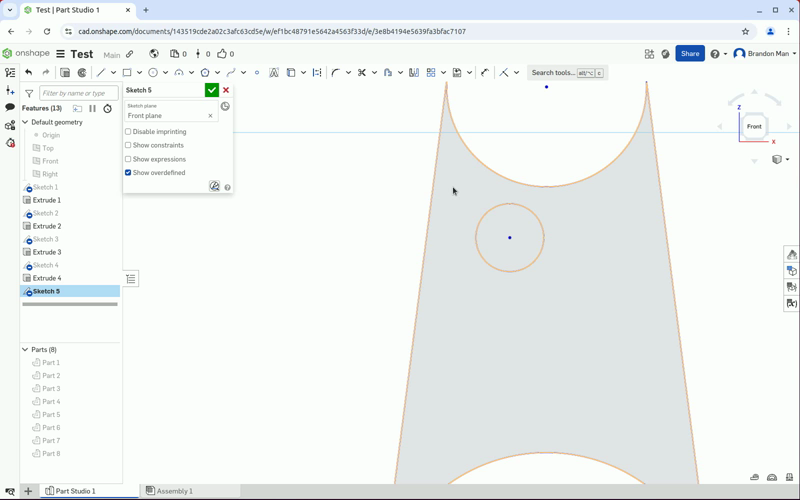
scroll(-6)
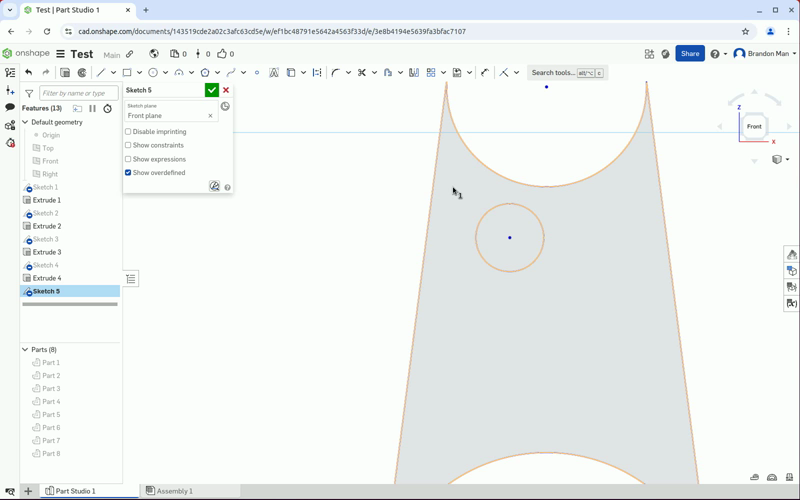
scroll(-6)
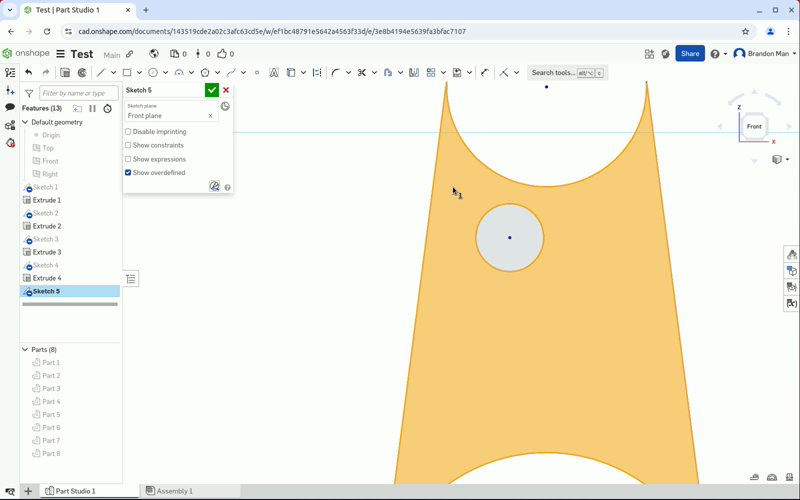
scroll(-6)
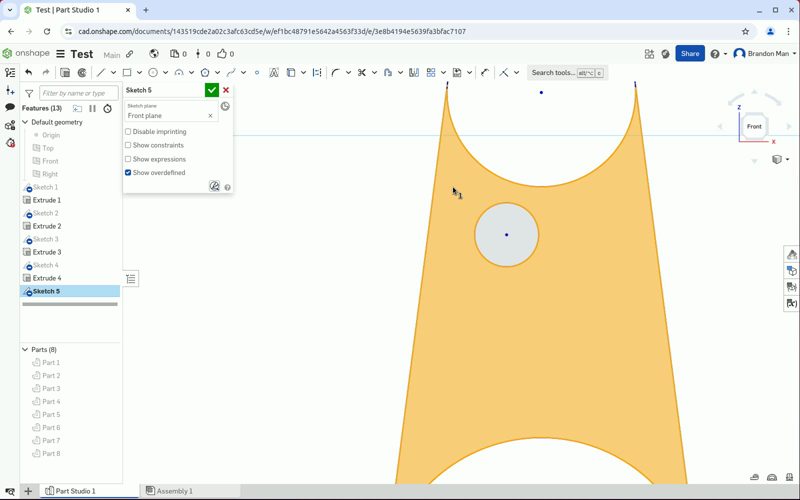
scroll(-6)
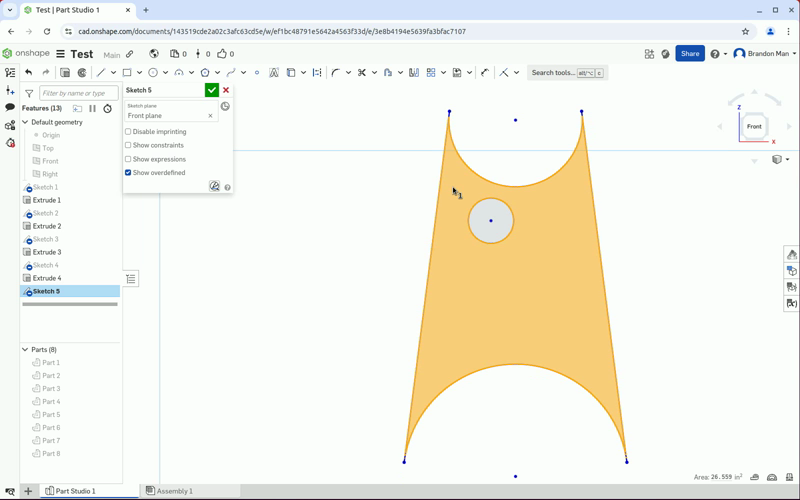
scroll(-6)
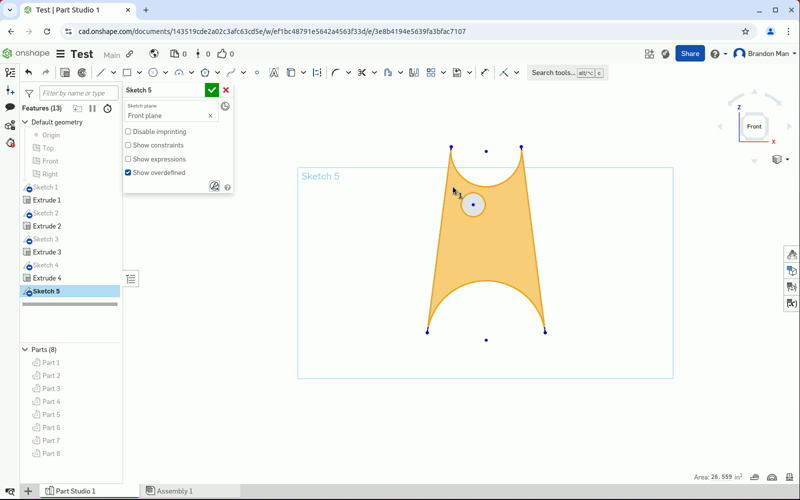
scroll(-6)
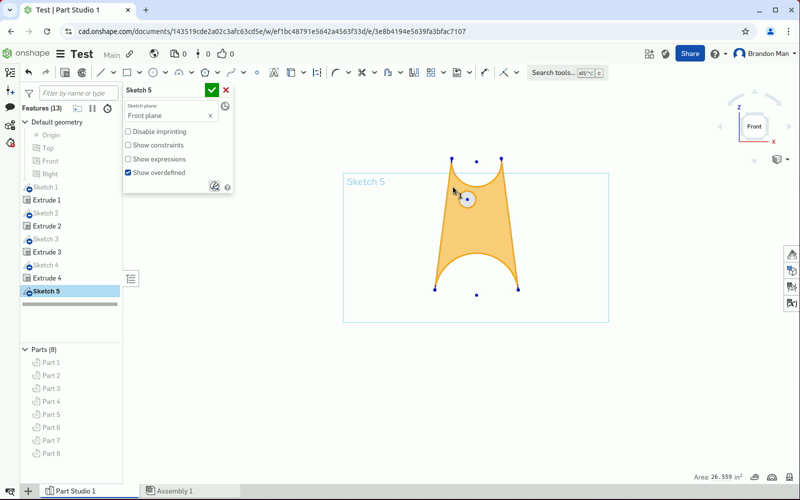
scroll(-6)
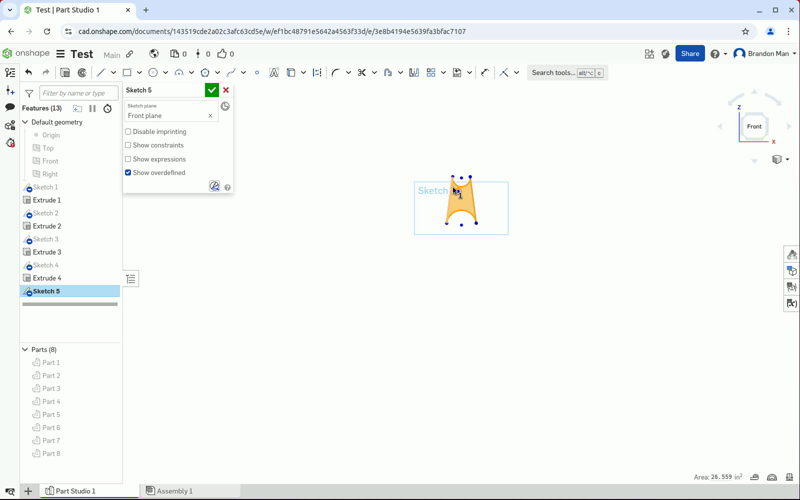
mouse_move(73, 352)
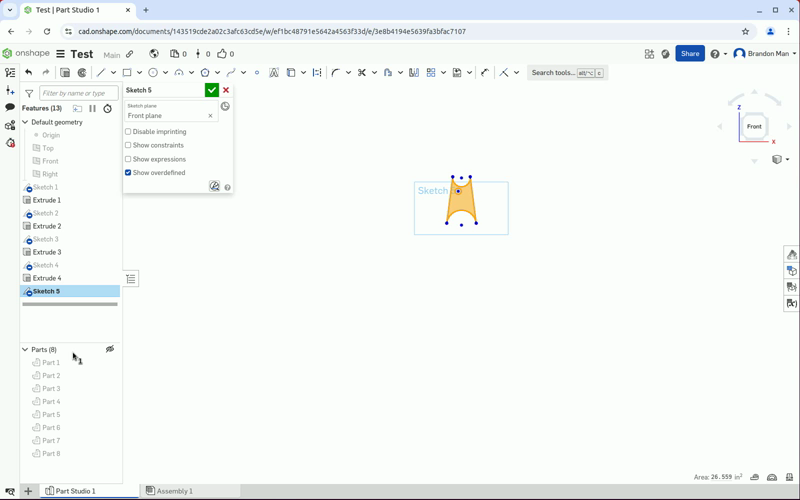
key(shift+y)
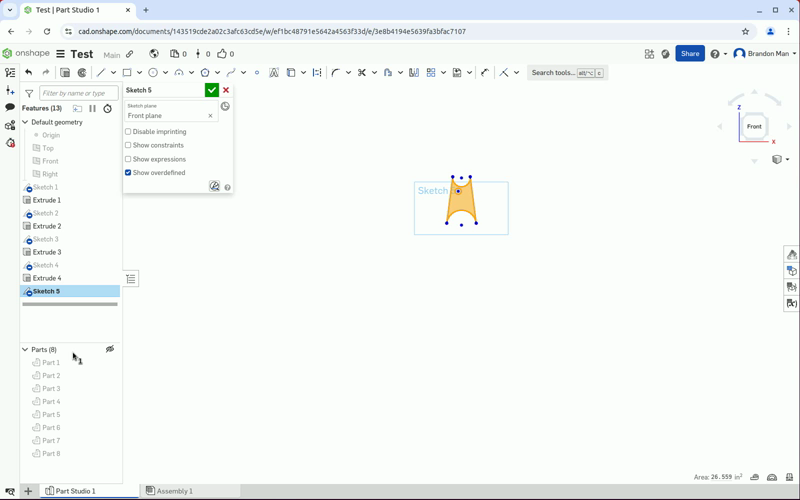
key(shift+e)
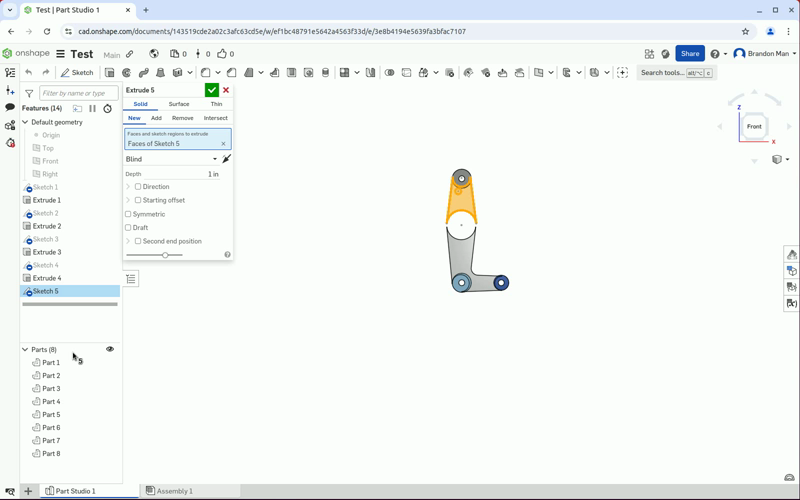
mouse_move(143, 106)
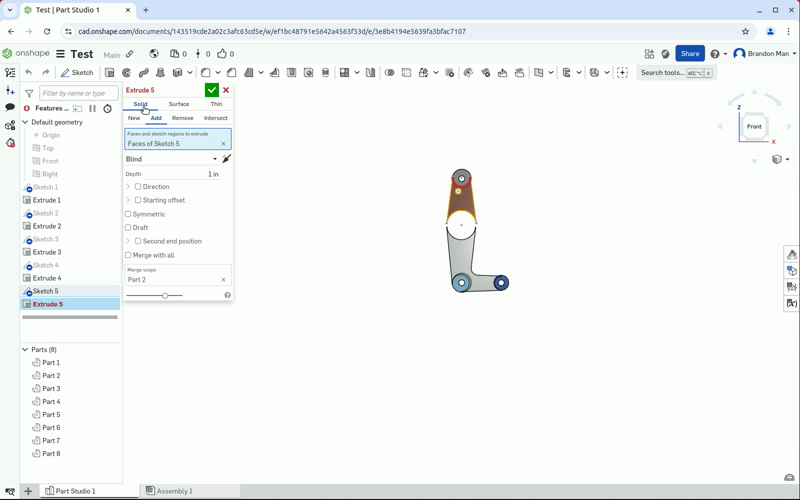
click(143, 106)
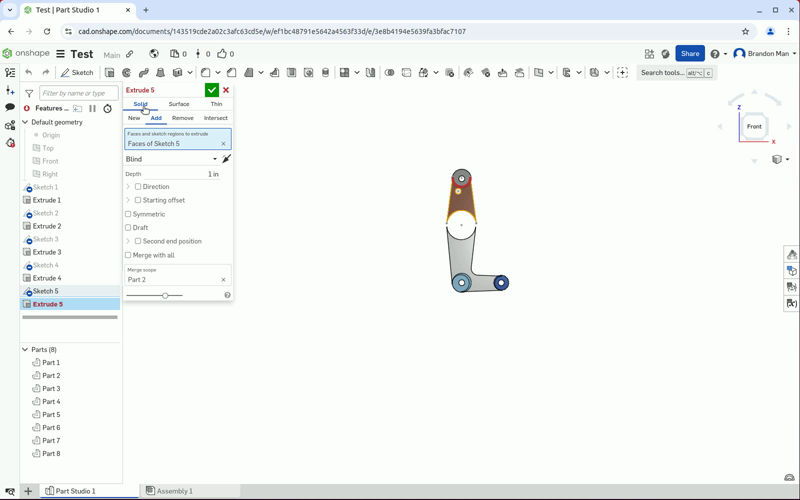
mouse_move(137, 120)
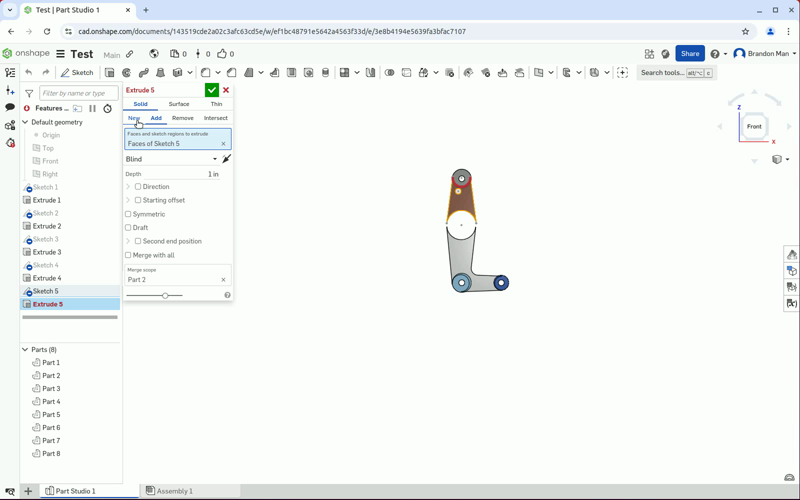
click(137, 120)
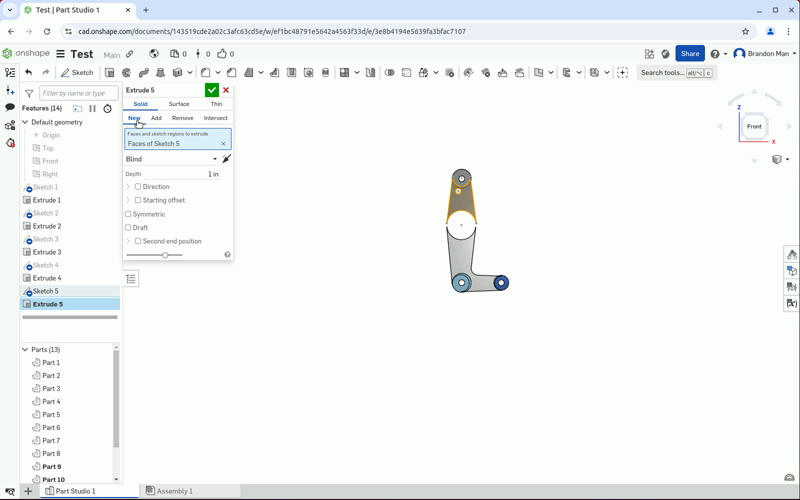
key(tab, 4)
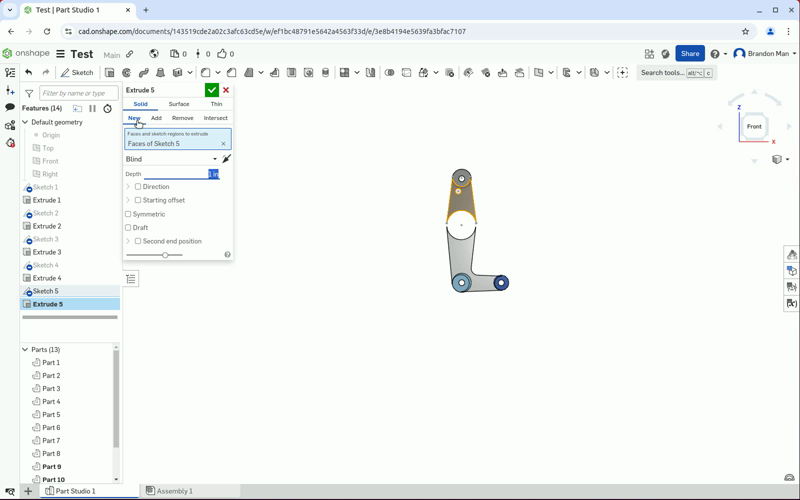
text(0.481)
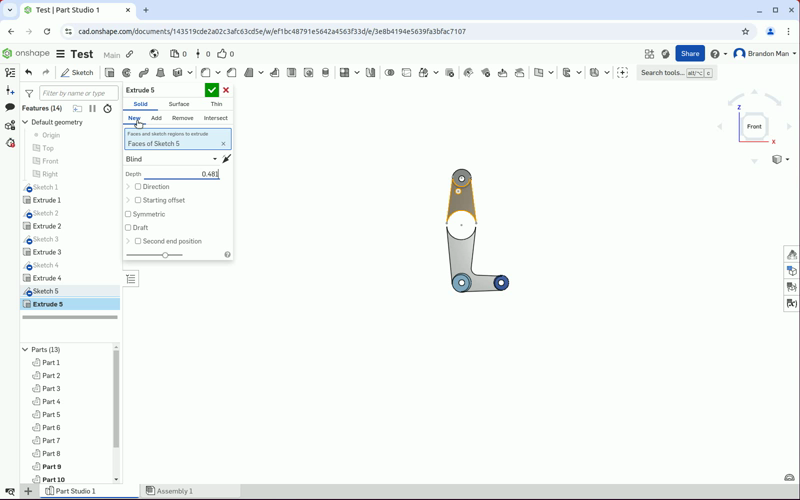
key(enter)
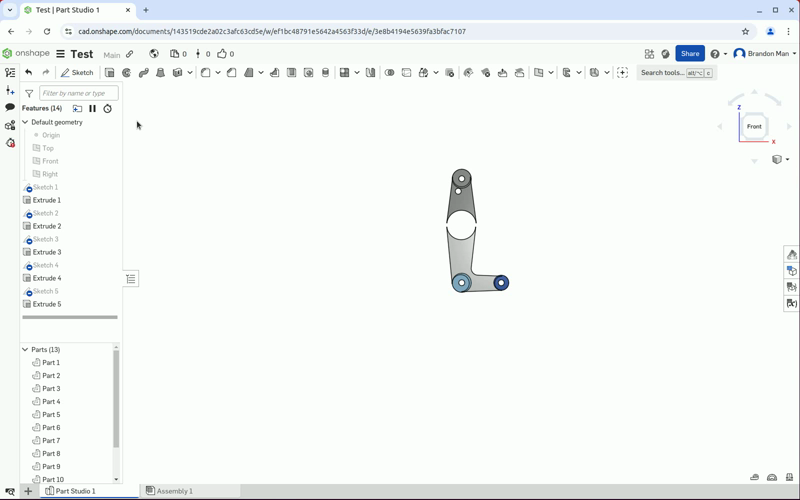
key(shift+h)
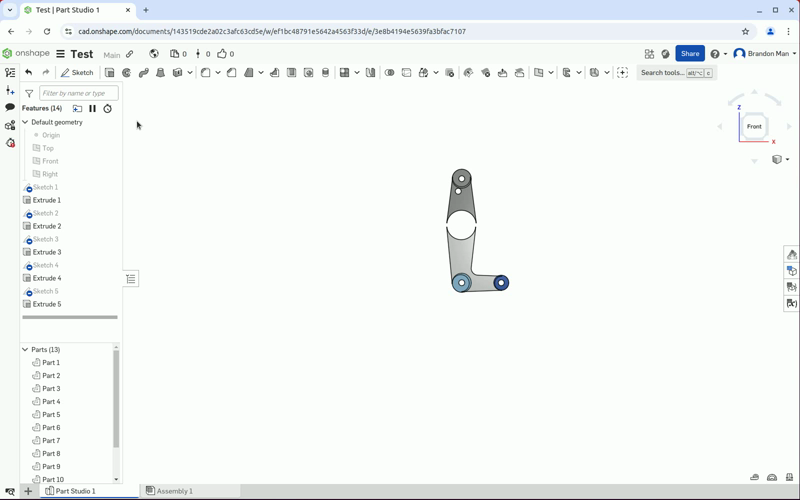
key(shift+h)
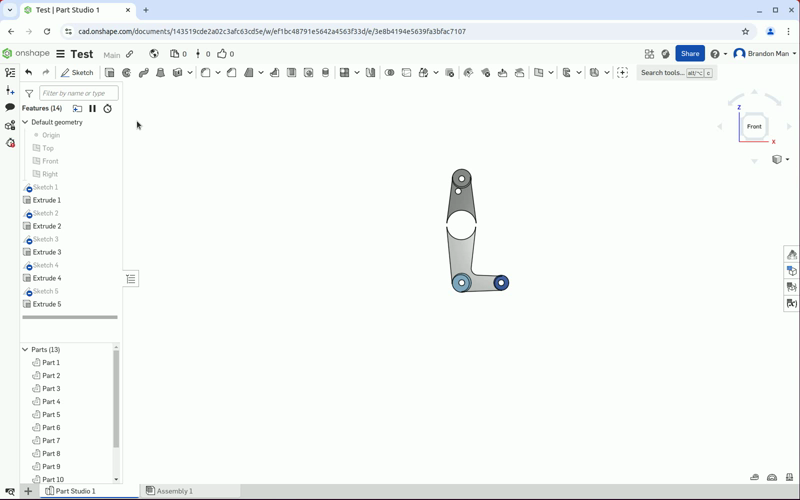
mouse_move(73, 189)
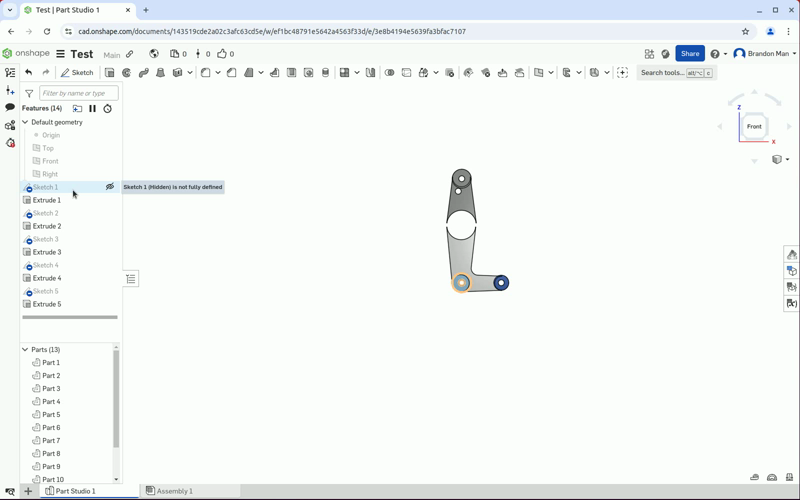
click(73, 189)
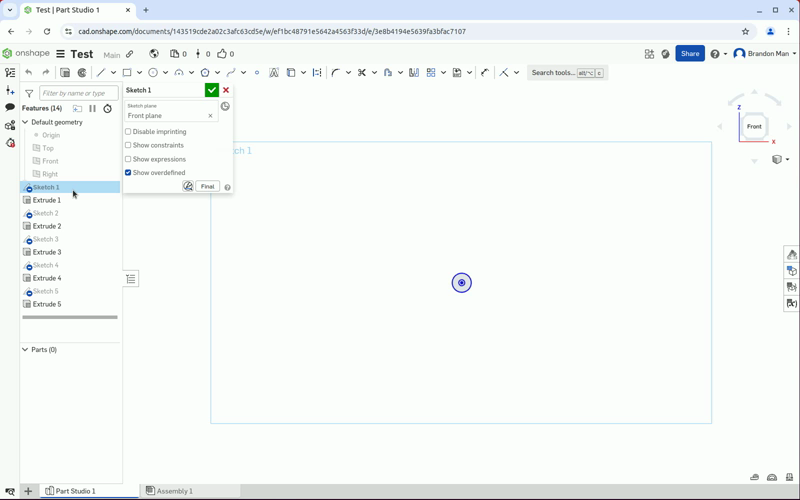
mouse_move(229, 92)
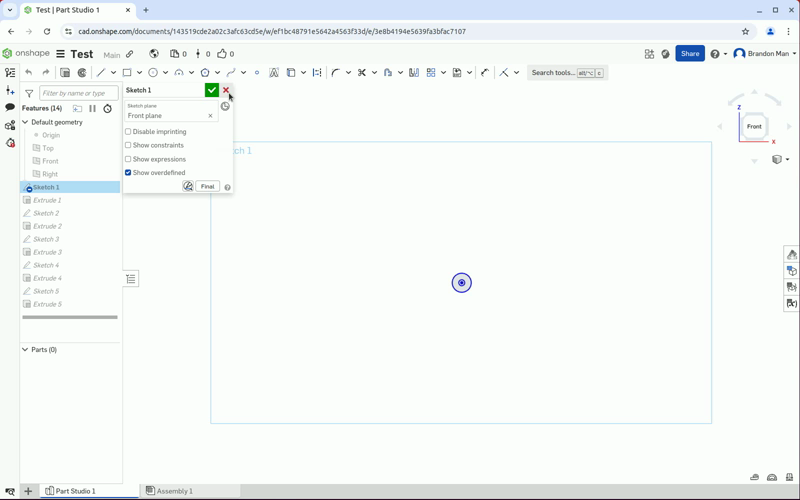
click(229, 92)
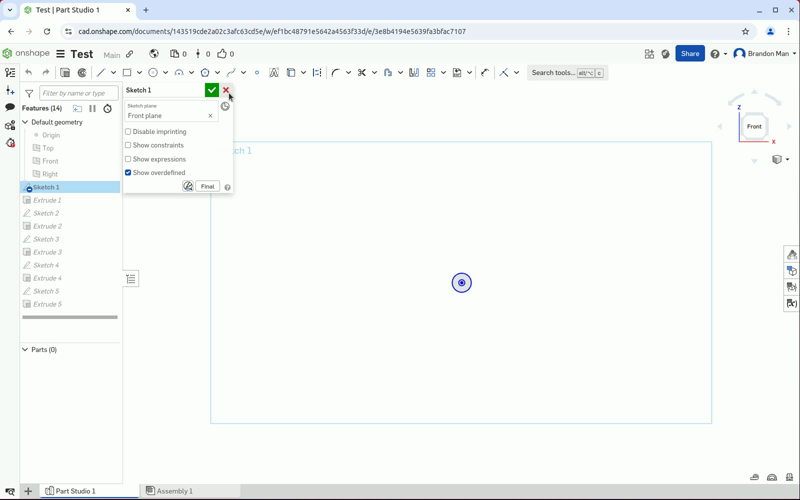
key(shift+s)
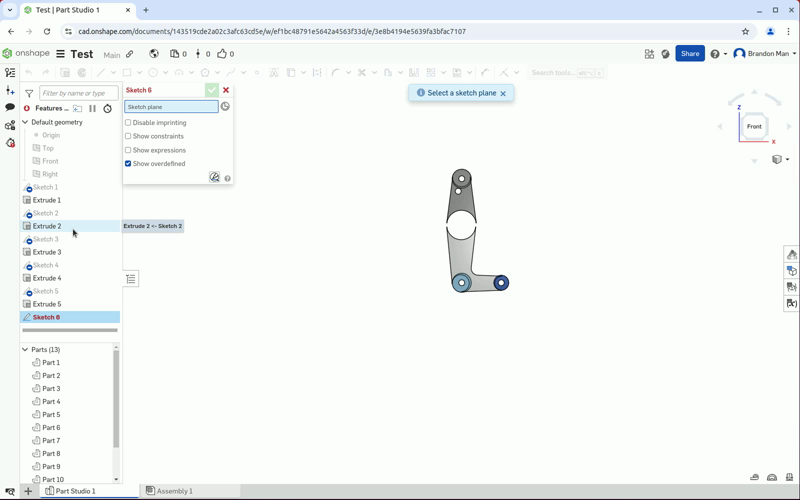
scroll(3)
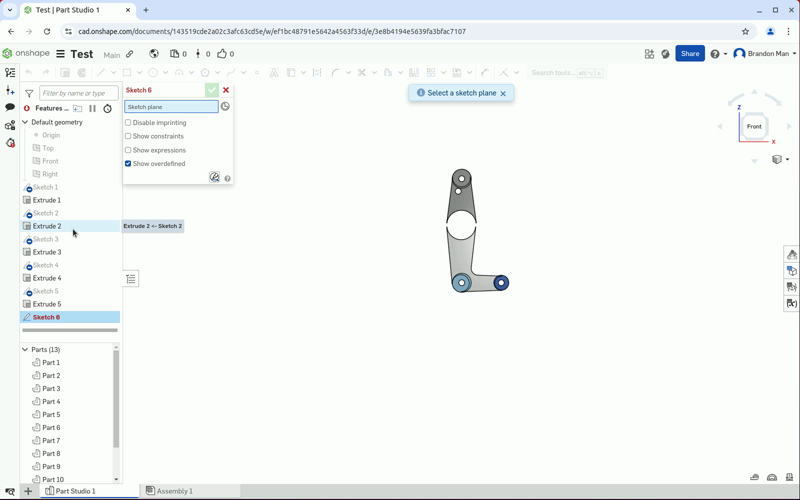
mouse_move(73, 163)
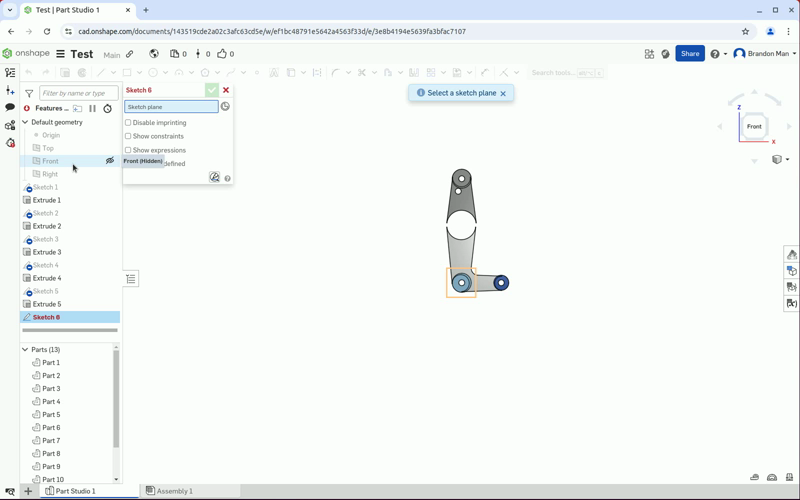
click(73, 163)
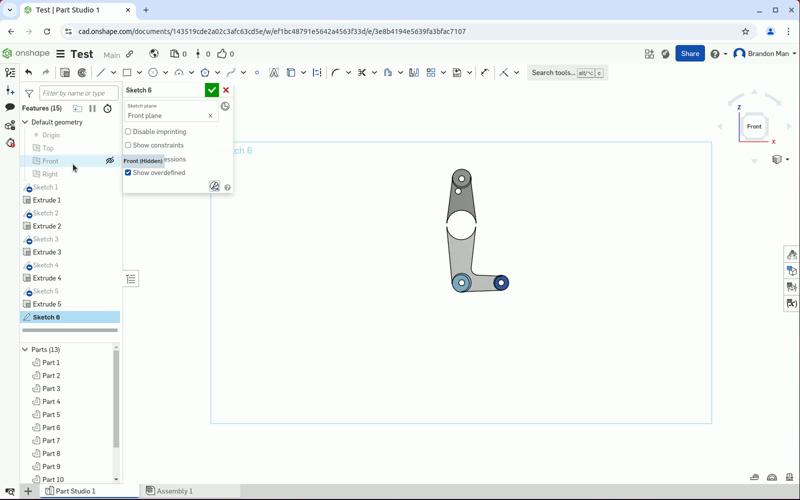
mouse_move(69, 352)
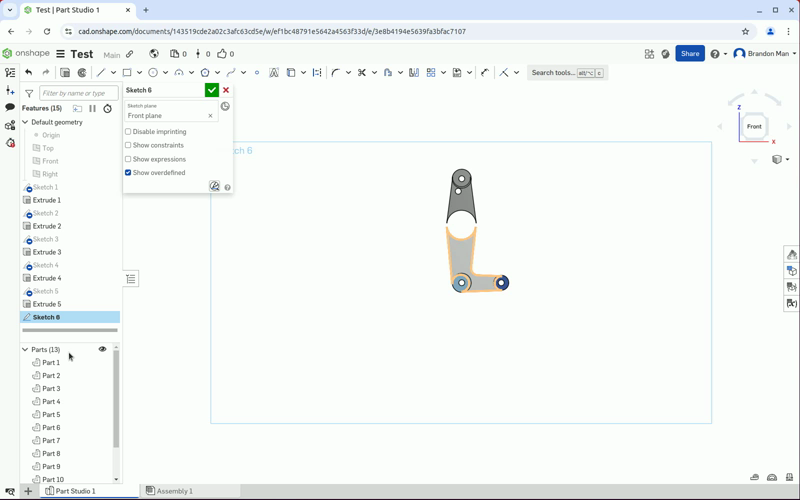
key(y)
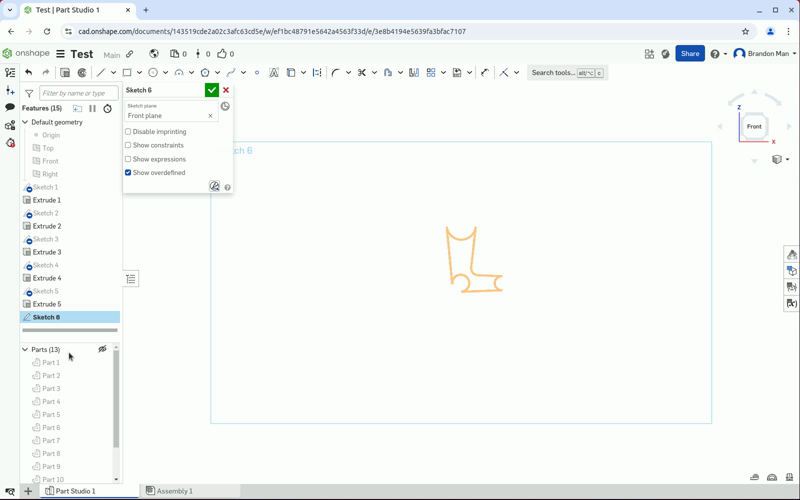
key(c)
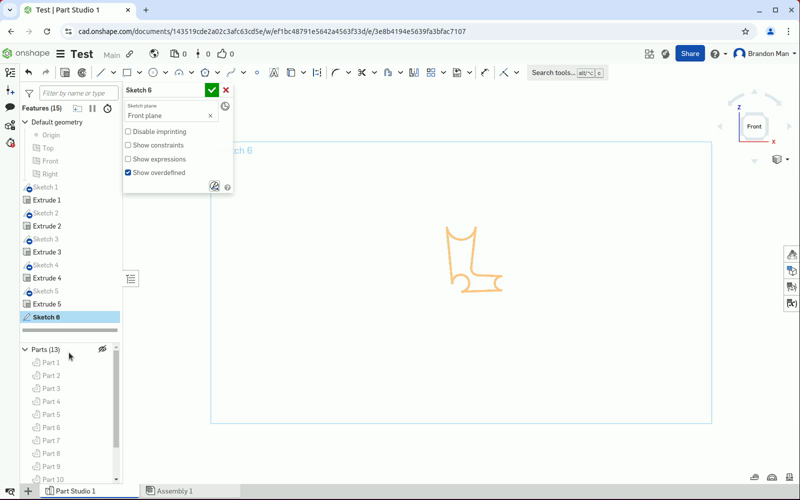
key_down(shift)
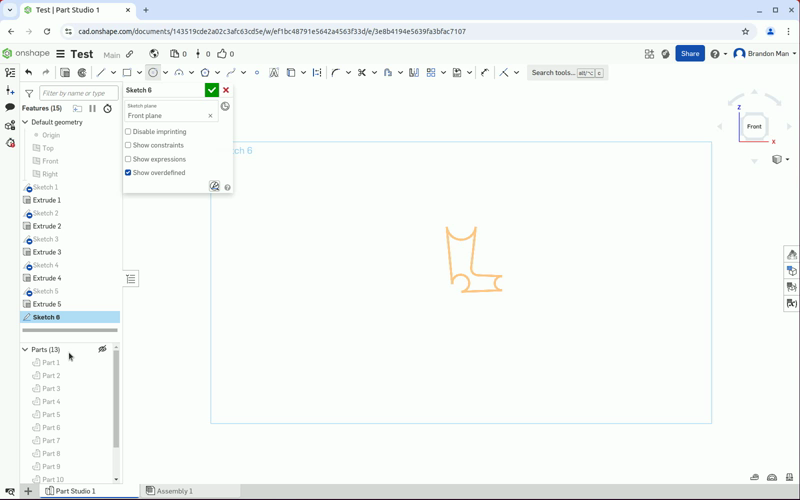
mouse_move(461, 225)
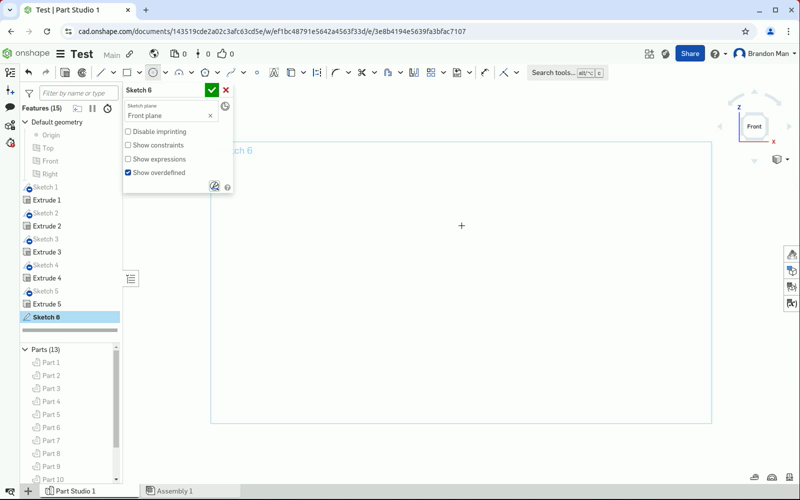
click(461, 225)
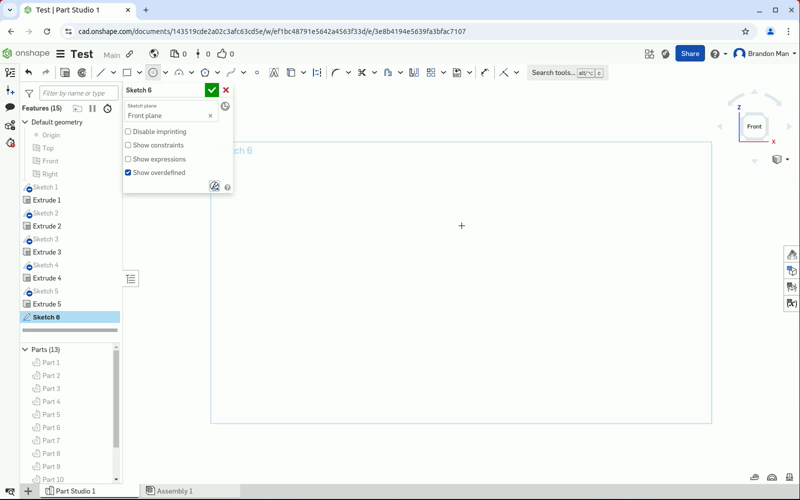
key_up(shift)
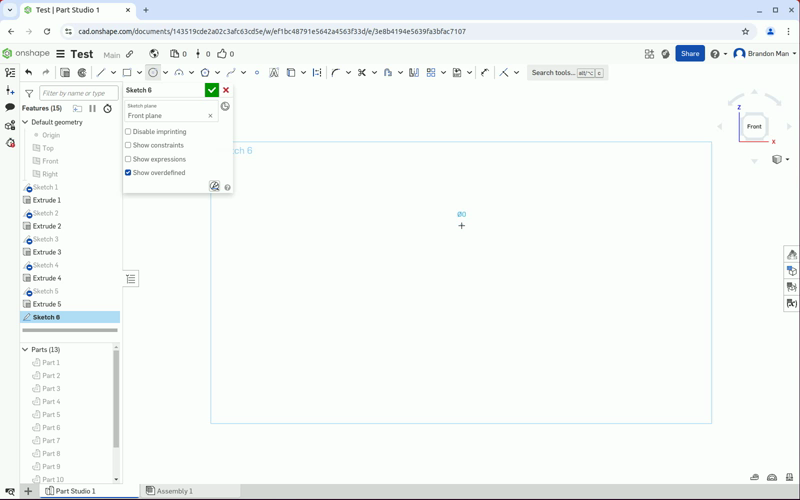
mouse_move(477, 225)
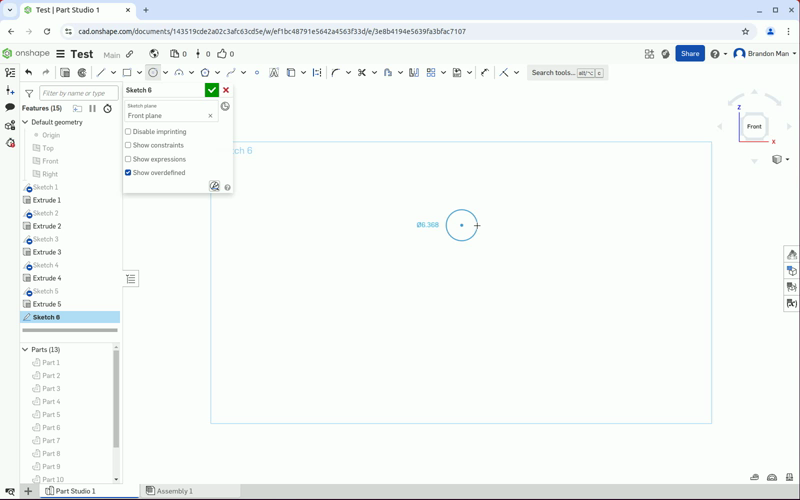
click(477, 225)
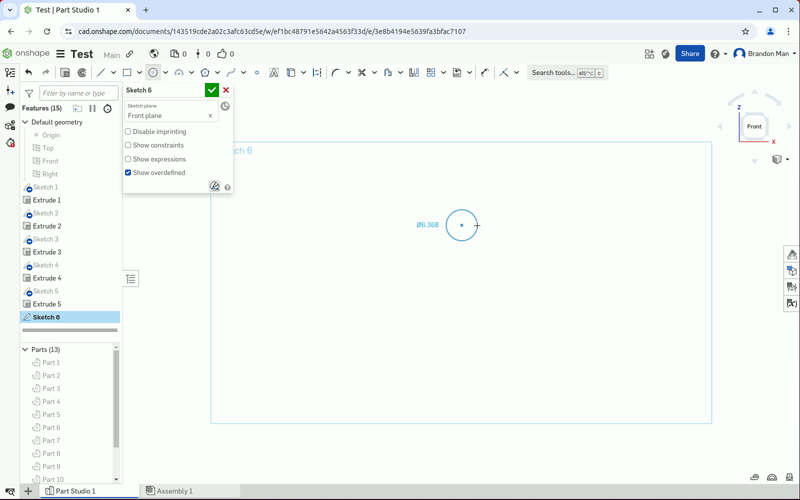
key(esc)
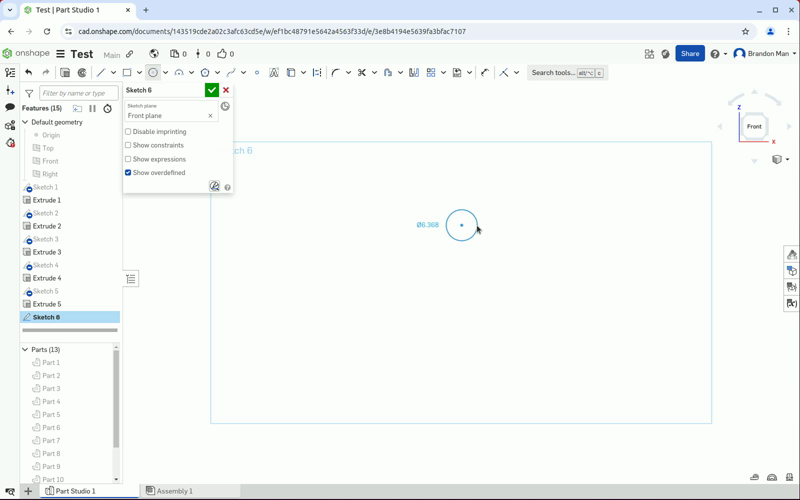
key(c)
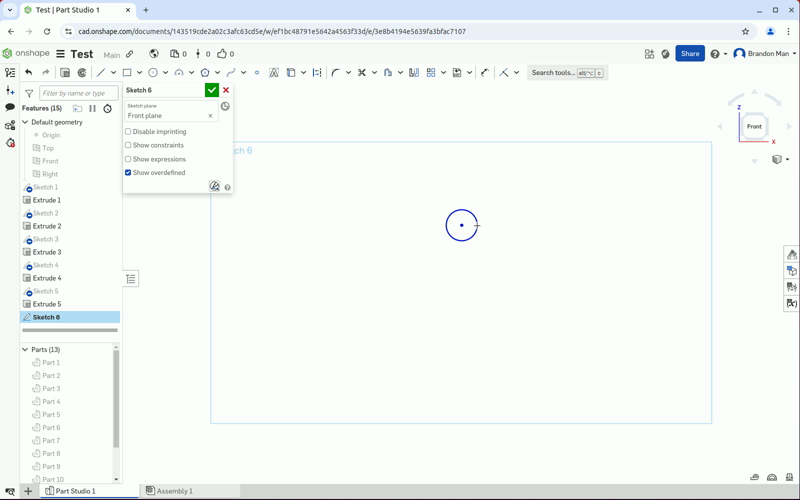
key_down(shift)
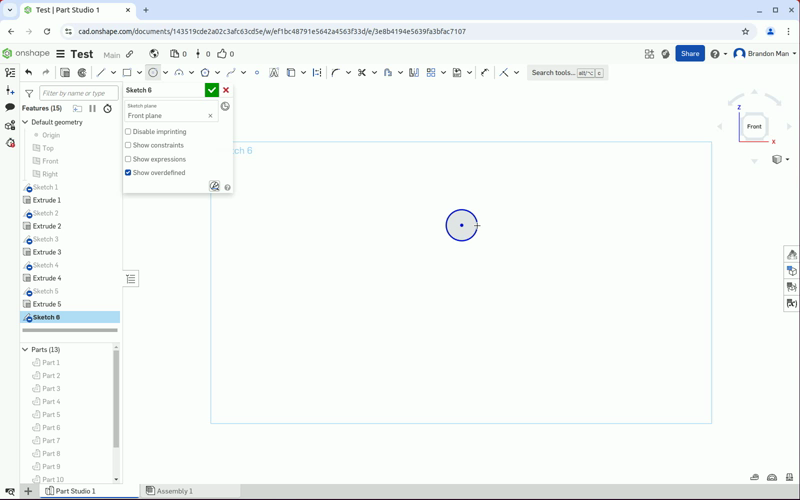
mouse_move(461, 225)
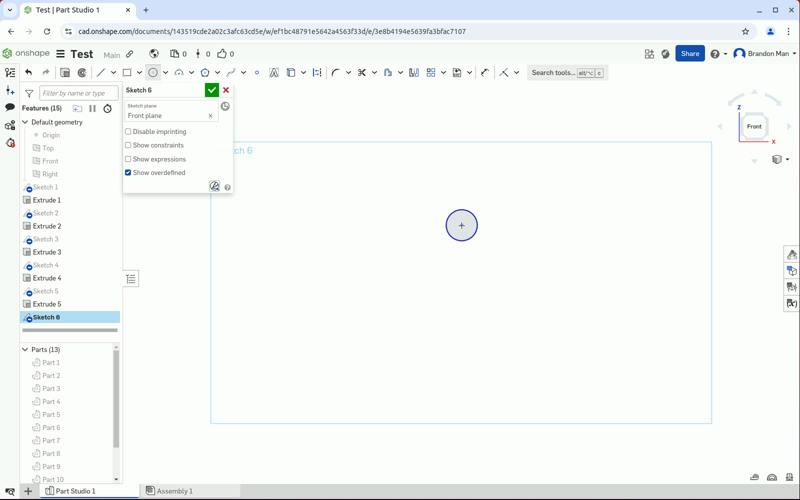
click(461, 225)
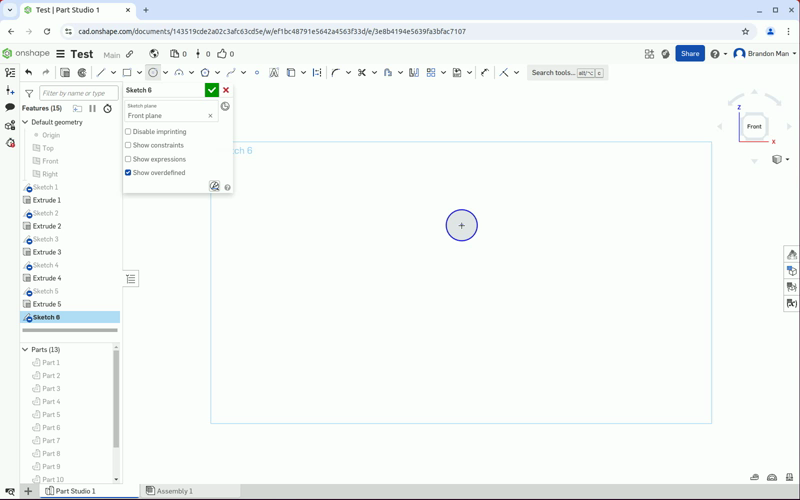
key_up(shift)
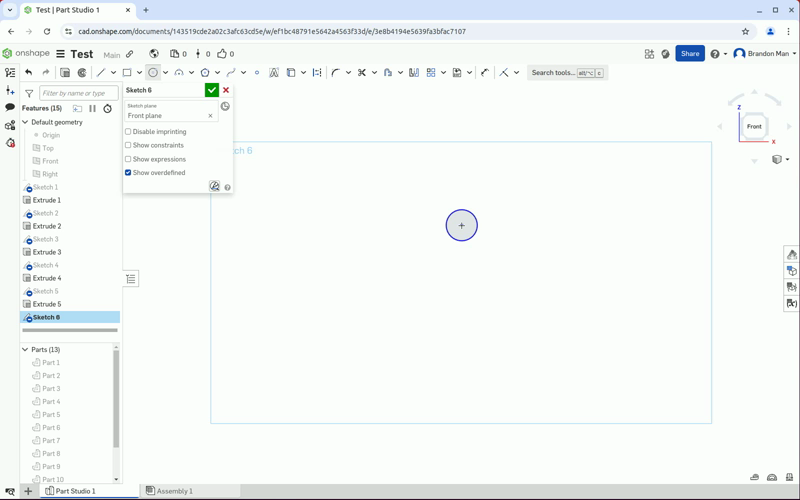
mouse_move(465, 225)
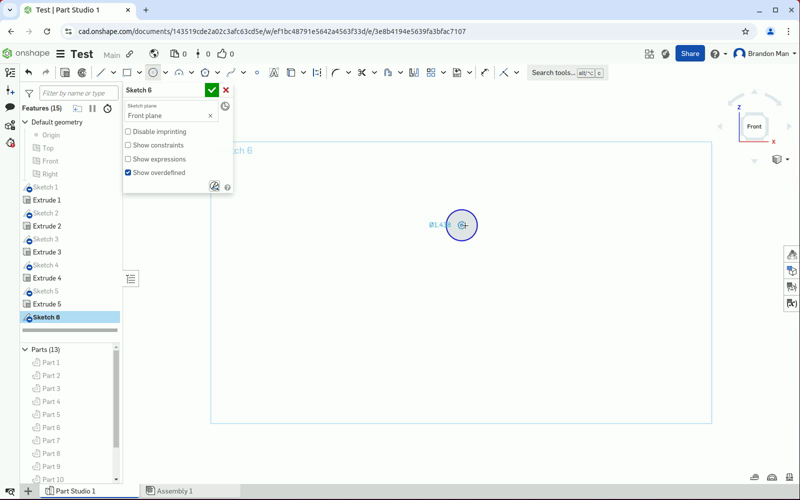
scroll(6)
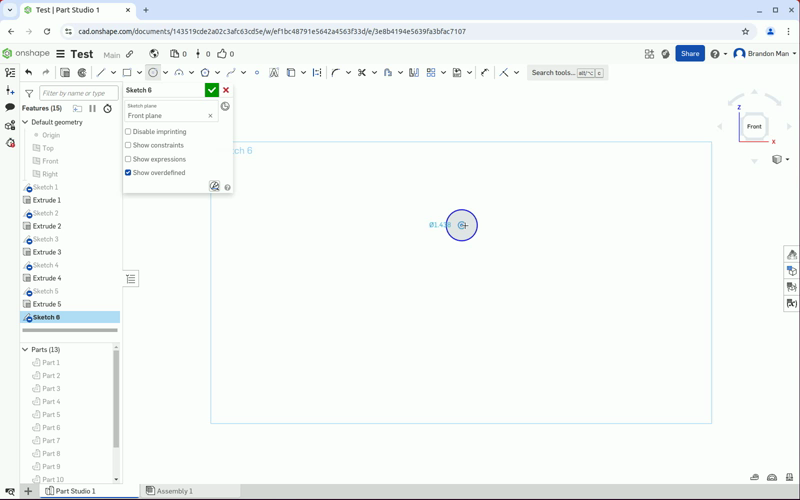
scroll(6)
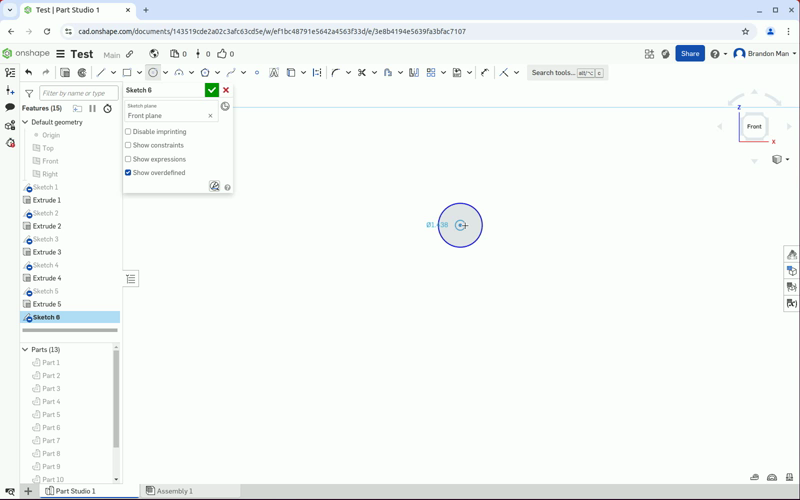
scroll(6)
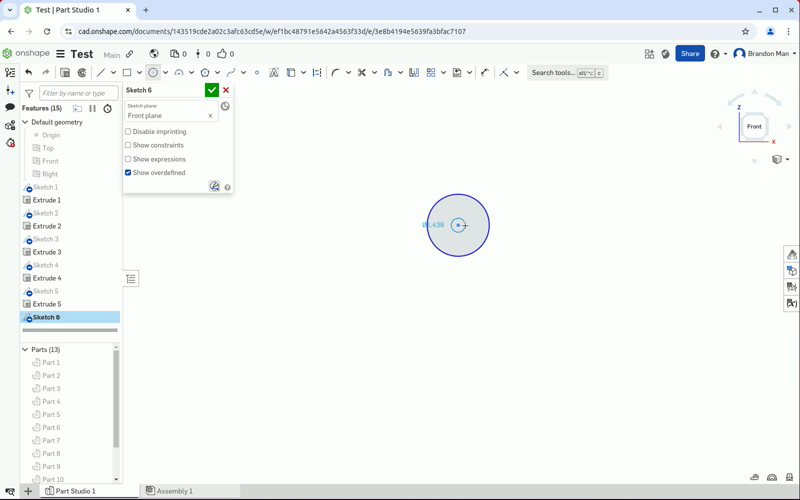
scroll(6)
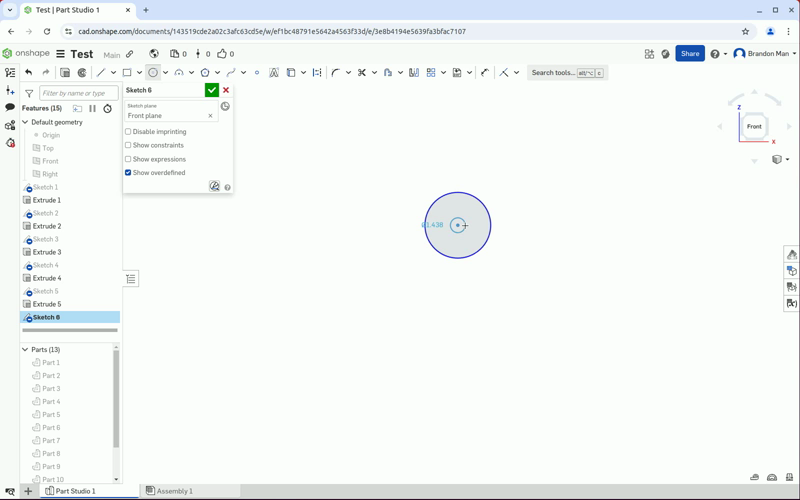
scroll(6)
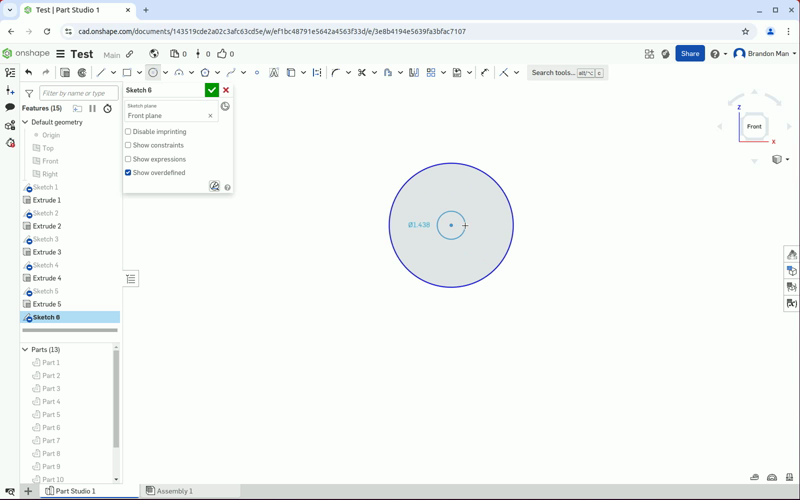
scroll(6)
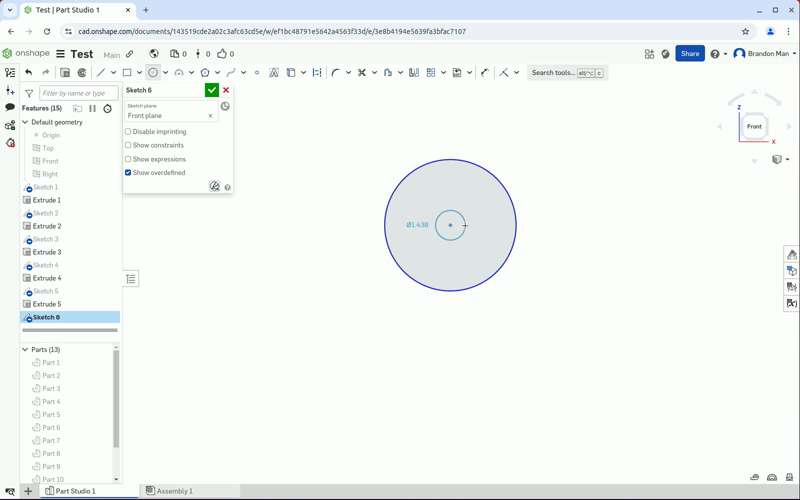
scroll(6)
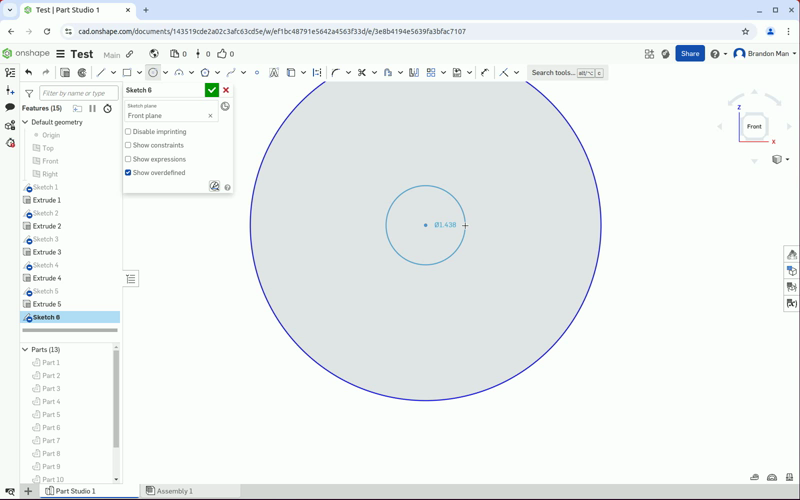
click(465, 225)
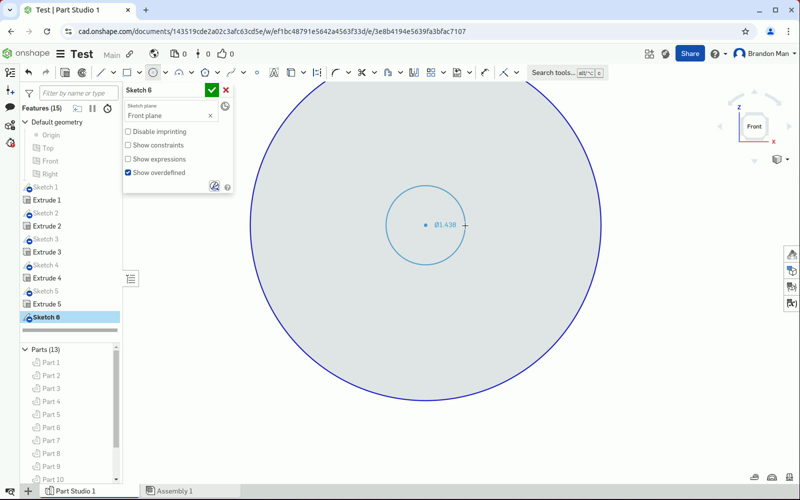
scroll(-6)
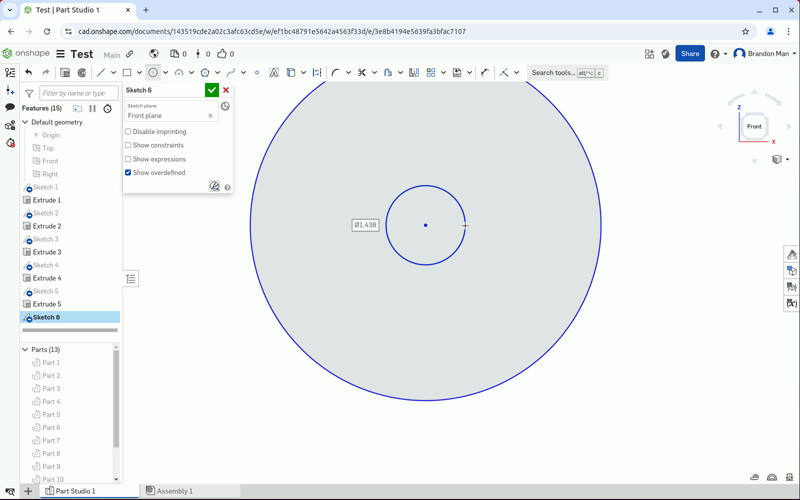
scroll(-6)
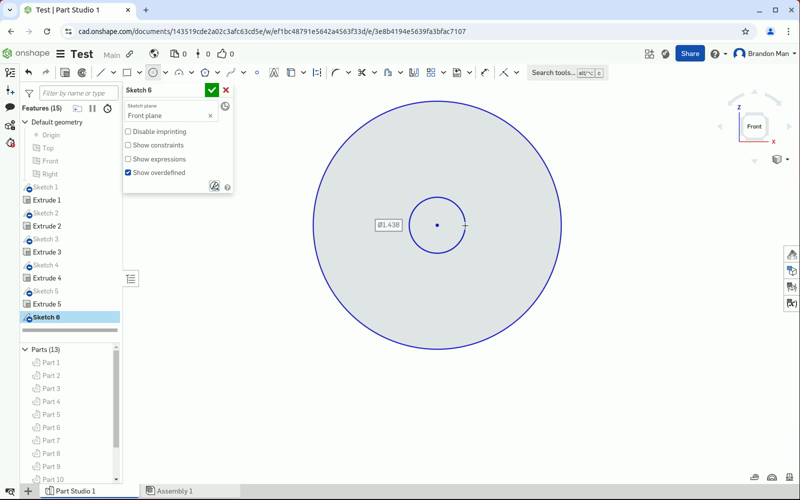
scroll(-6)
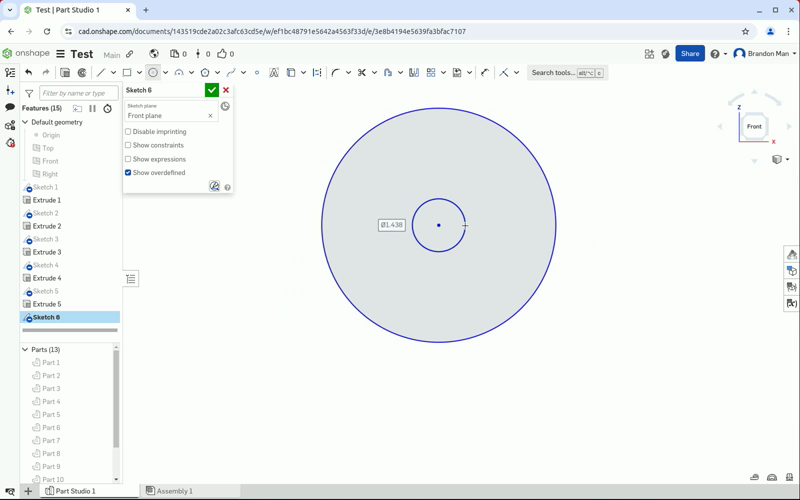
scroll(-6)
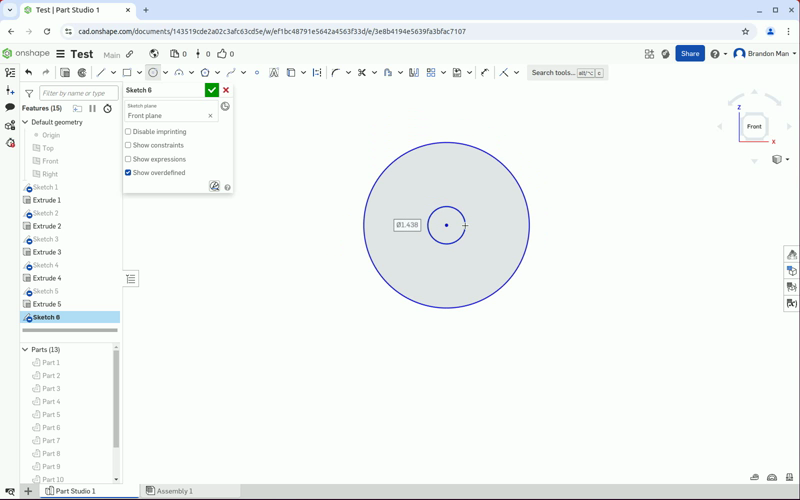
scroll(-6)
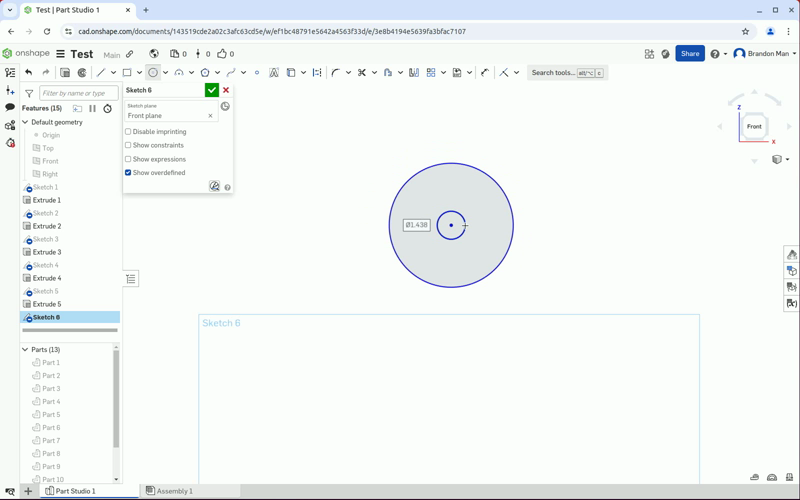
scroll(-6)
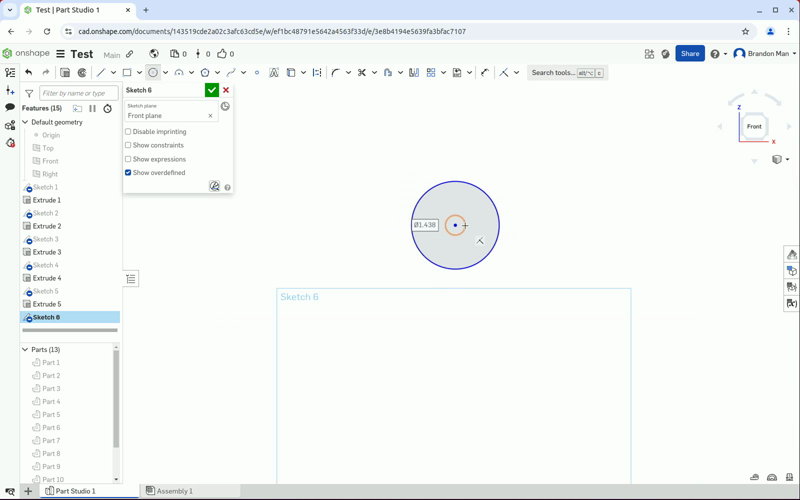
scroll(-6)
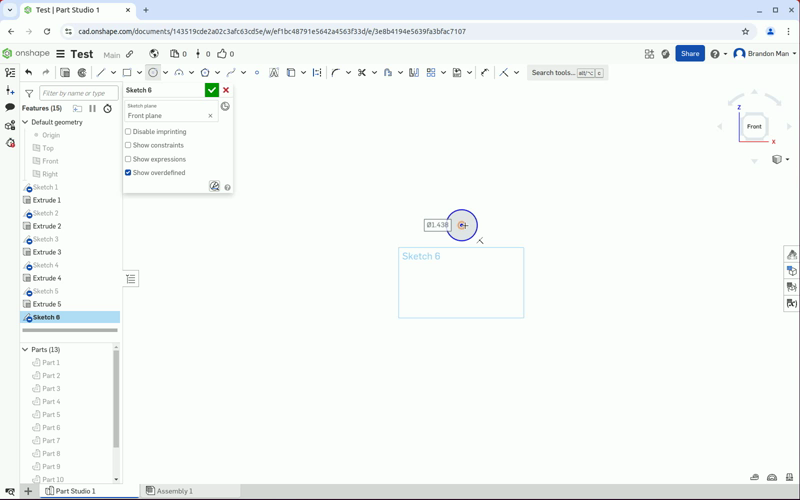
key(esc)
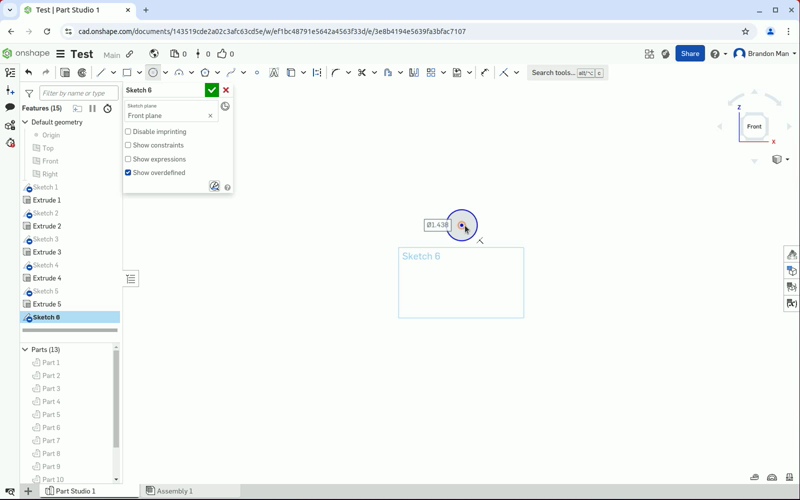
mouse_move(472, 234)
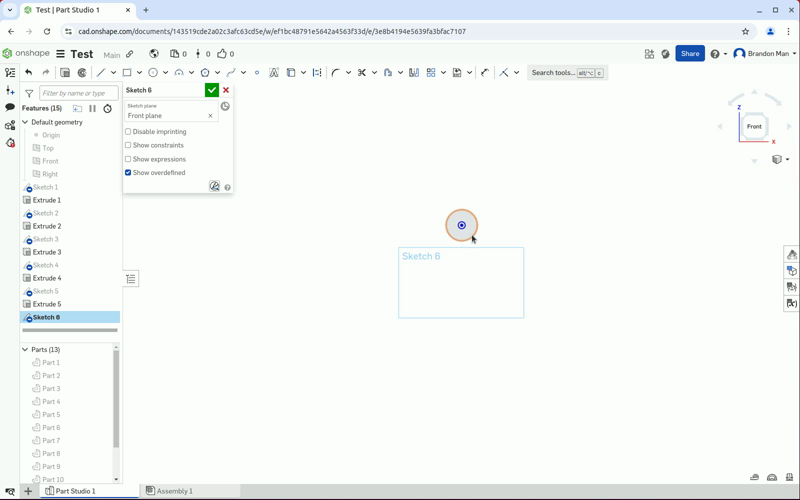
scroll(6)
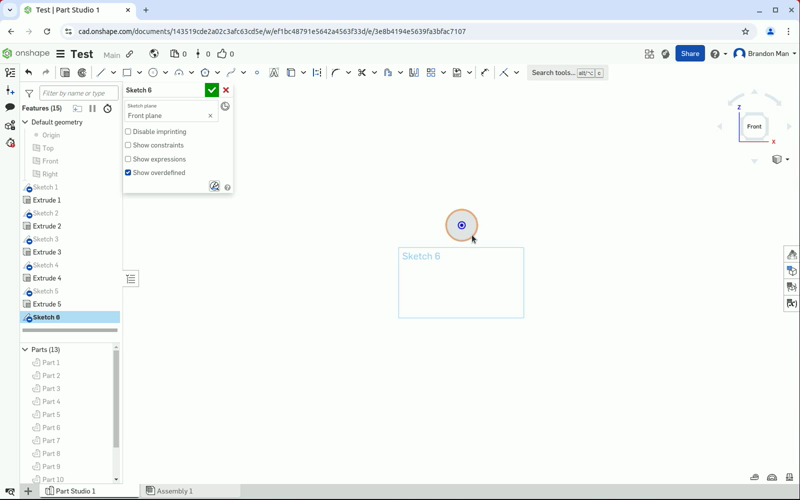
scroll(6)
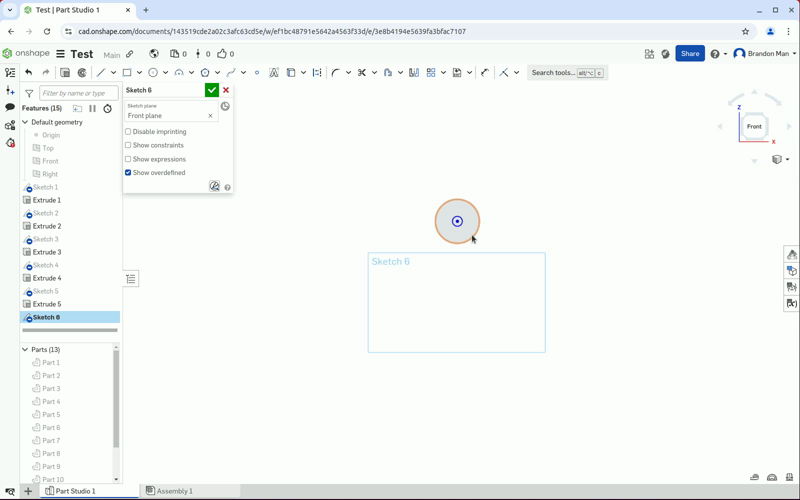
scroll(6)
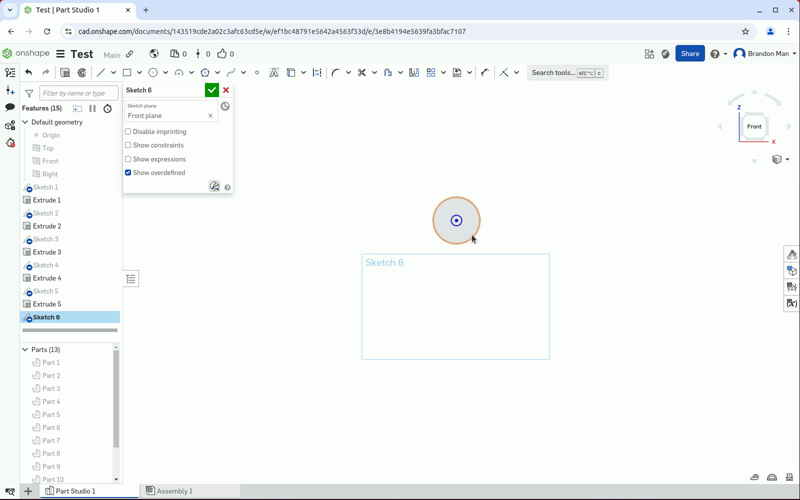
scroll(6)
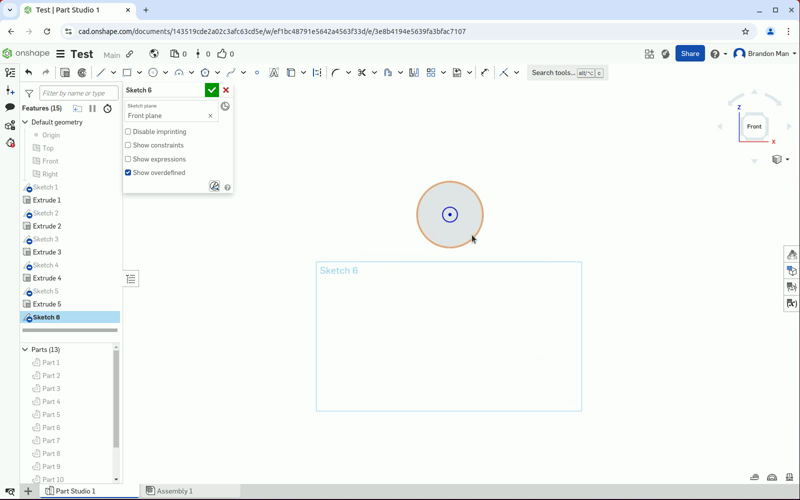
scroll(6)
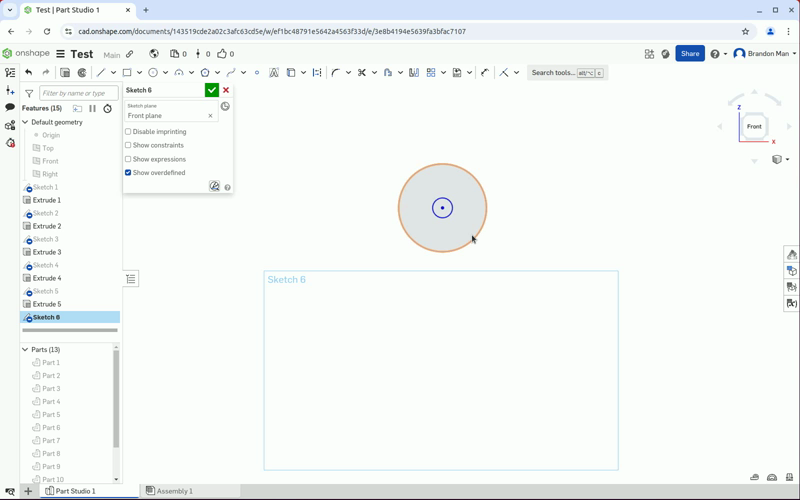
scroll(6)
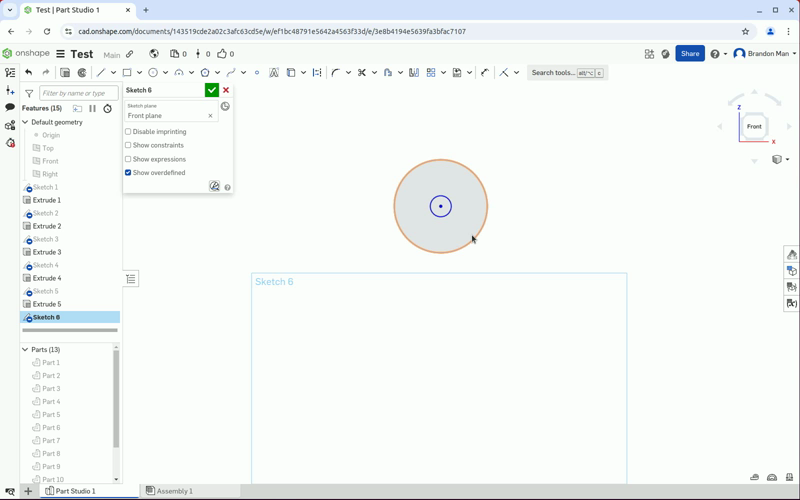
scroll(6)
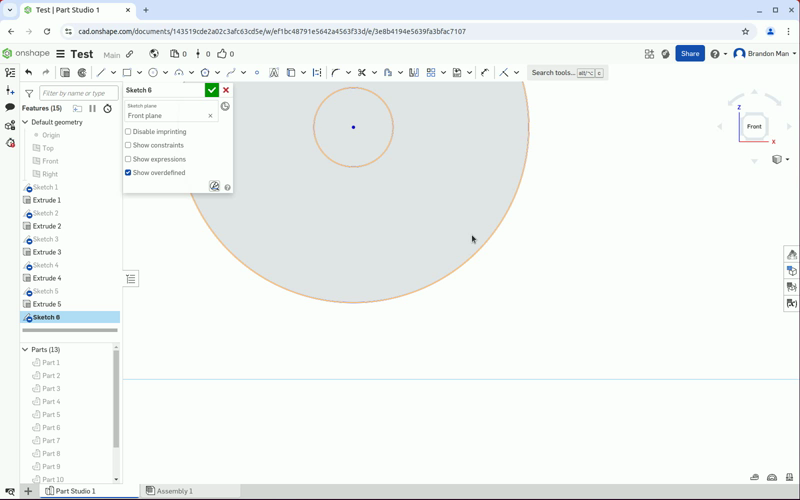
click(472, 234)
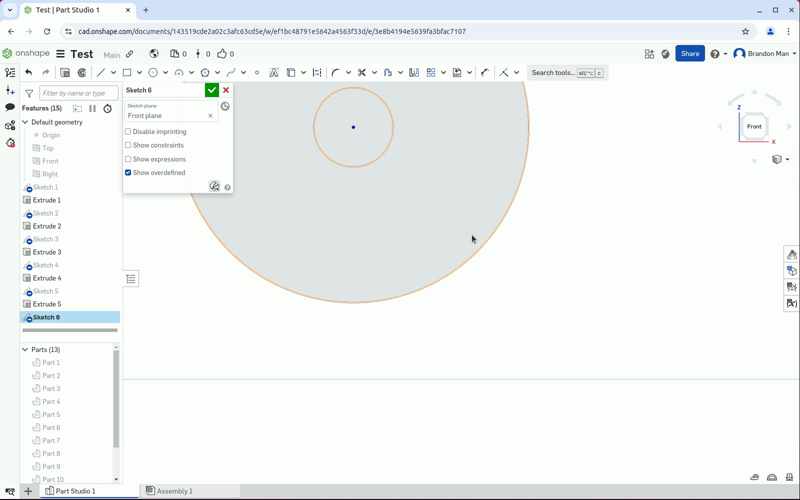
scroll(-6)
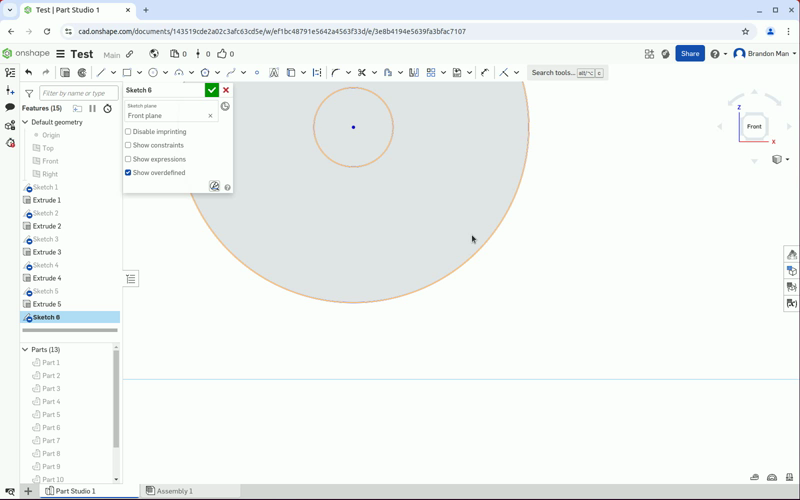
scroll(-6)
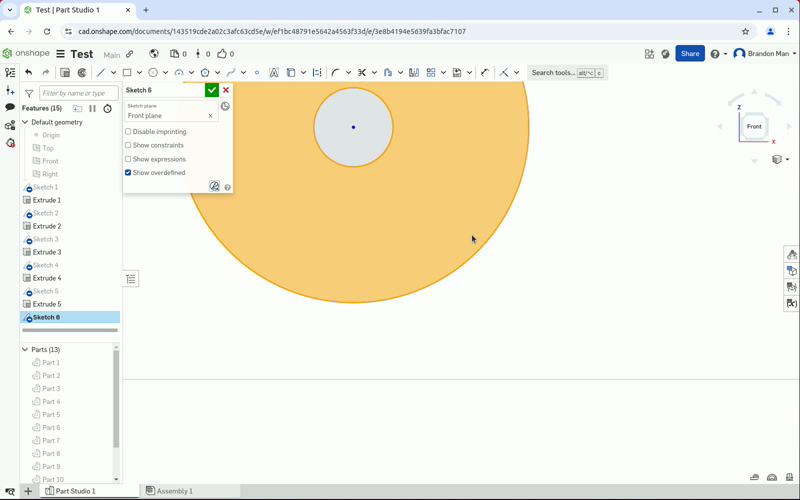
scroll(-6)
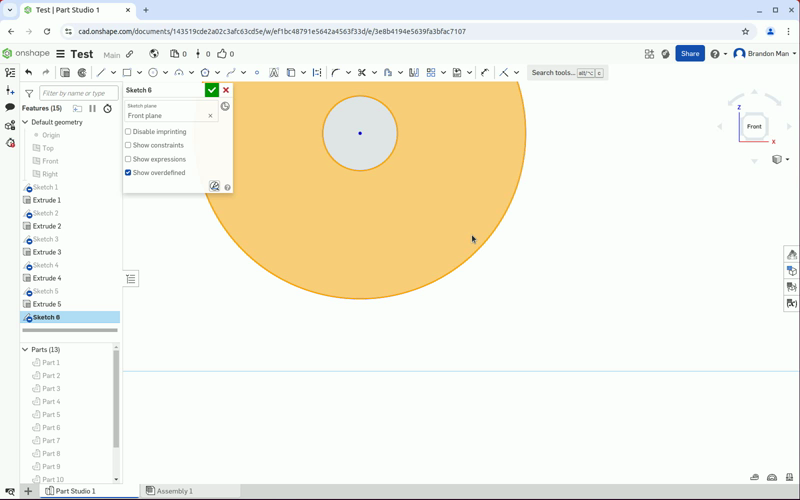
scroll(-6)
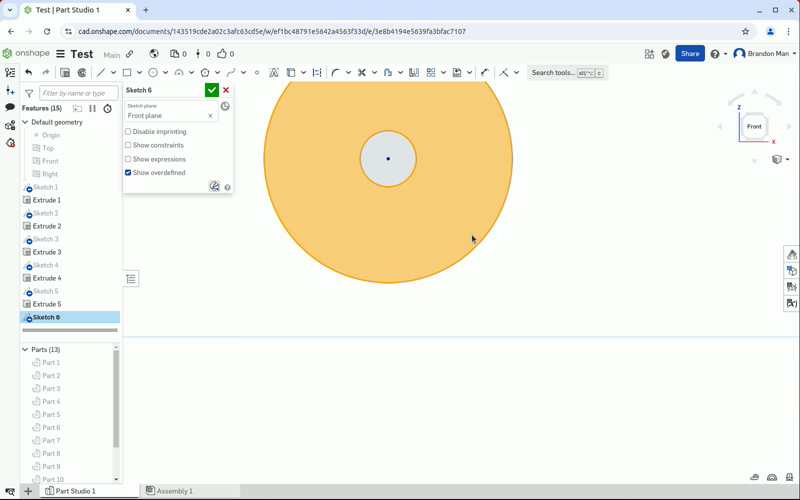
scroll(-6)
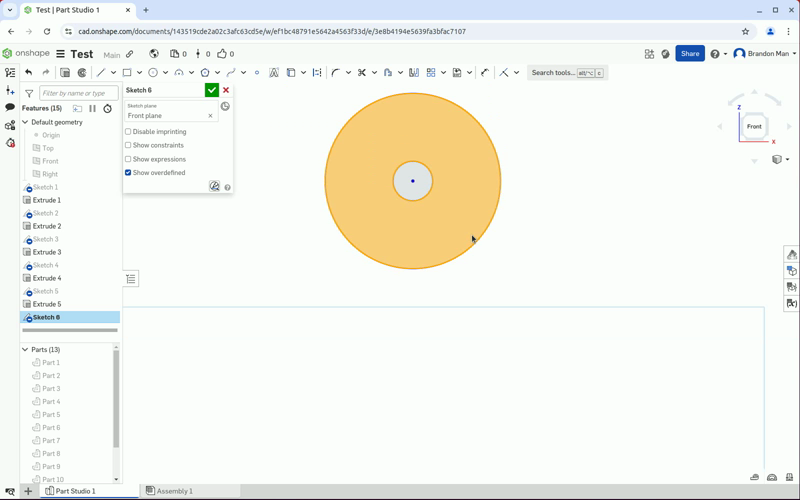
scroll(-6)
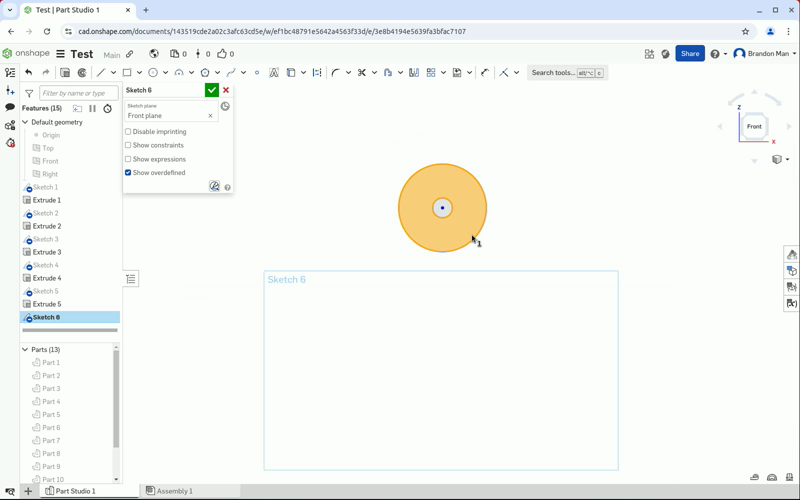
scroll(-6)
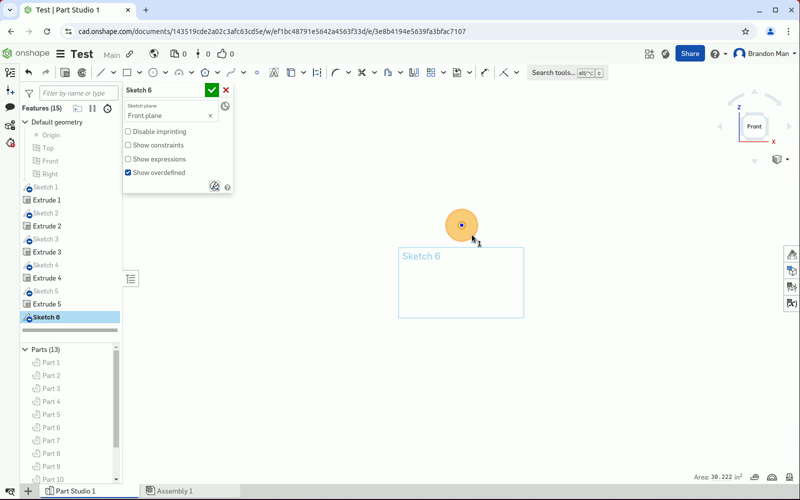
mouse_move(69, 352)
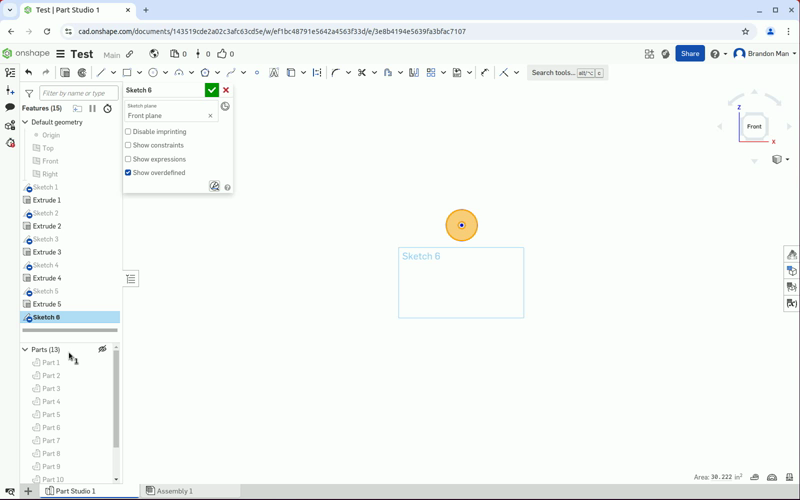
key(shift+y)
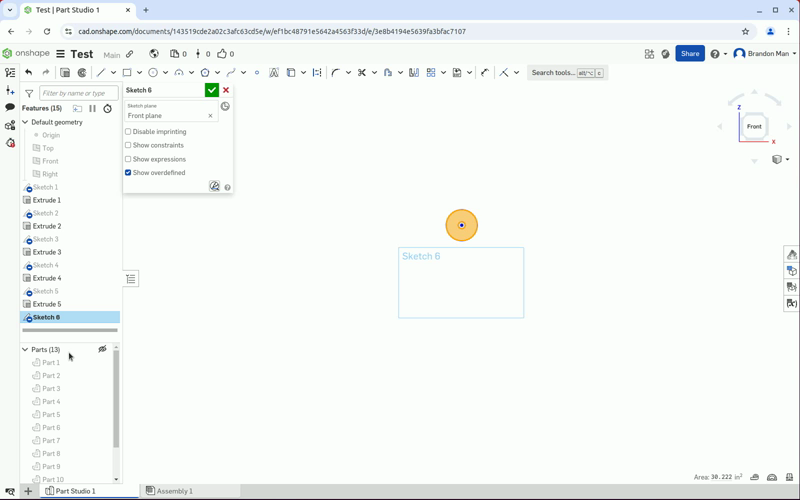
key(shift+e)
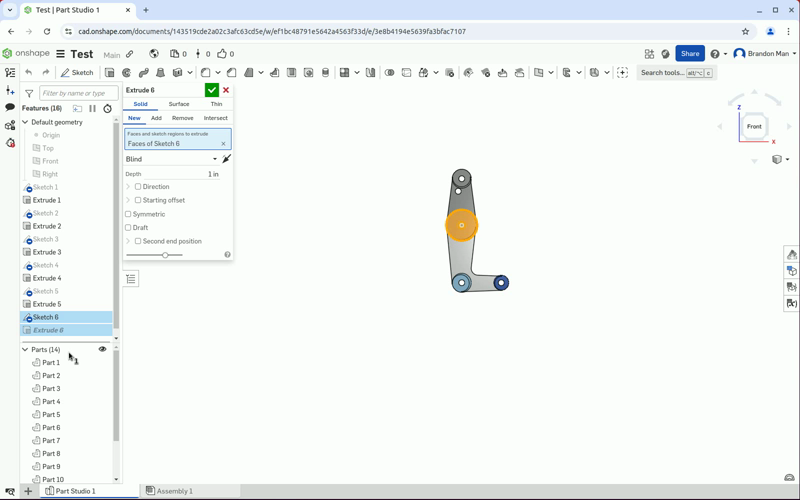
mouse_move(143, 106)
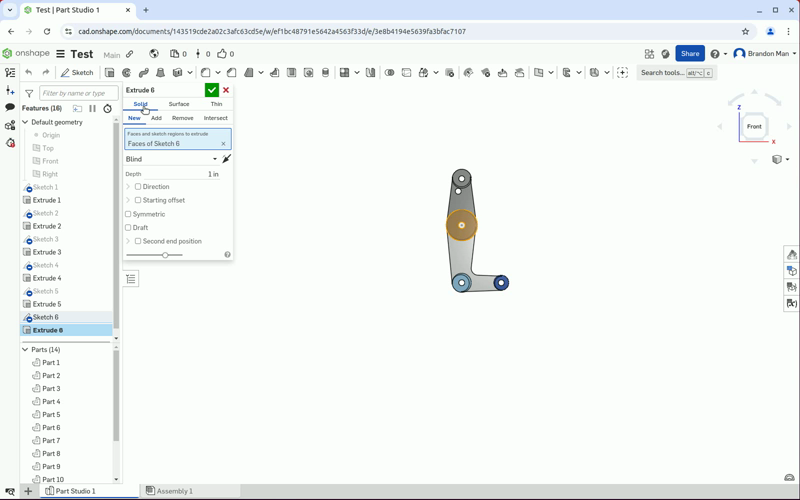
click(143, 106)
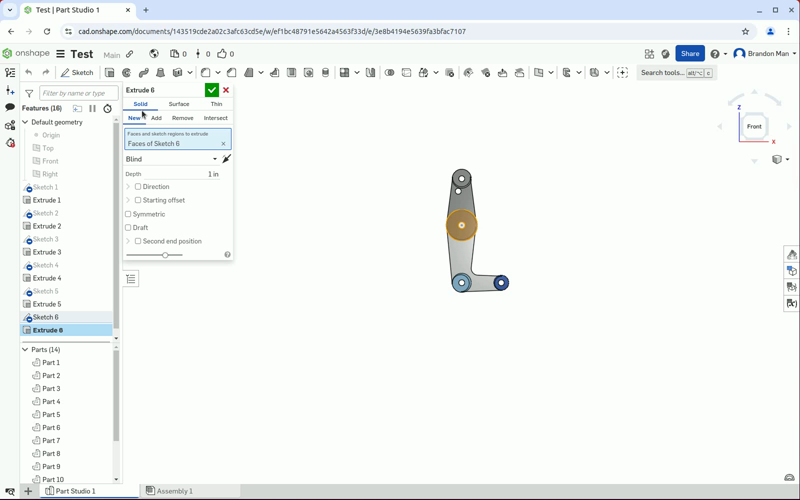
mouse_move(137, 120)
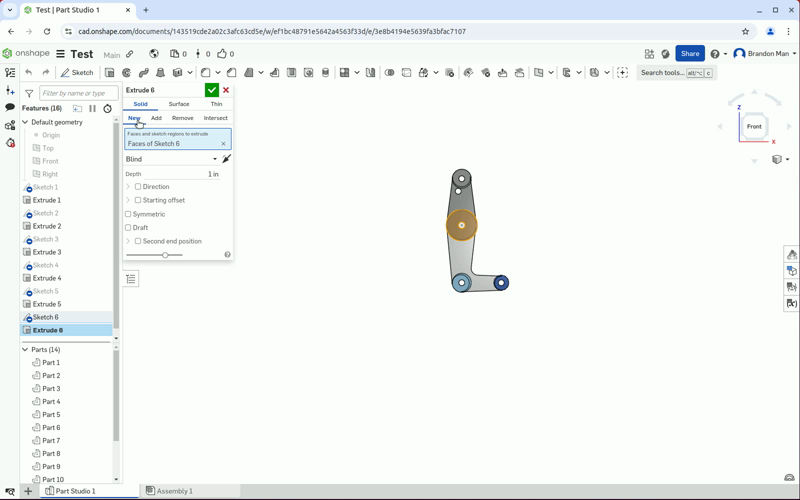
click(137, 120)
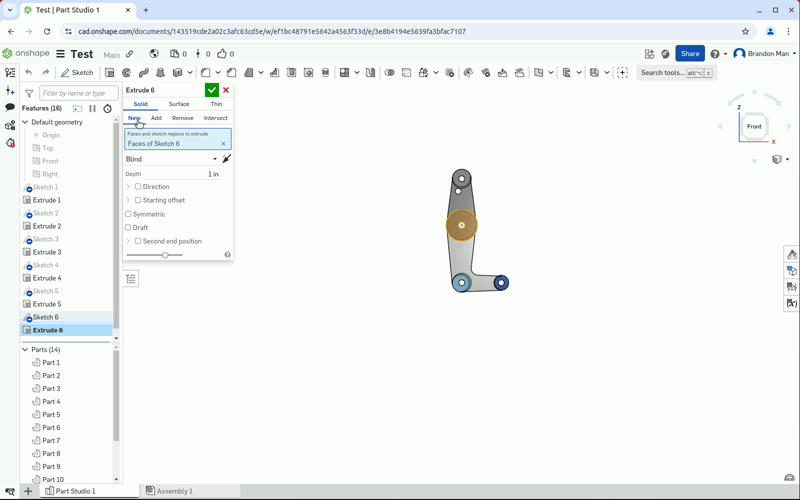
key(tab, 4)
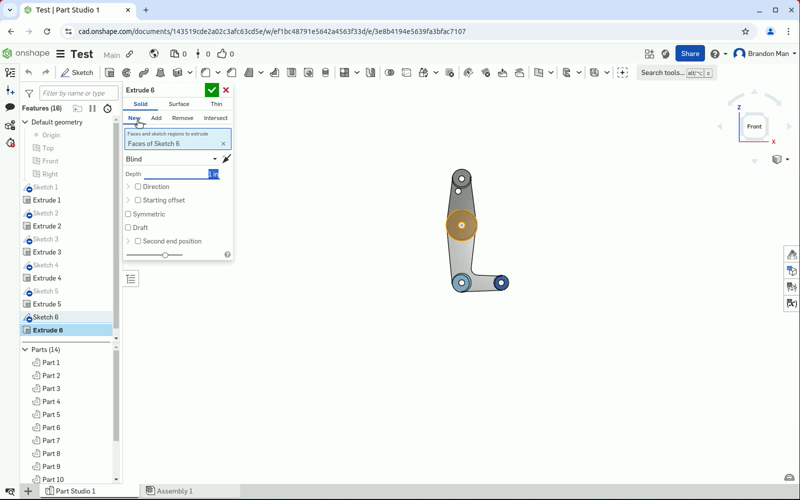
text(0.481)
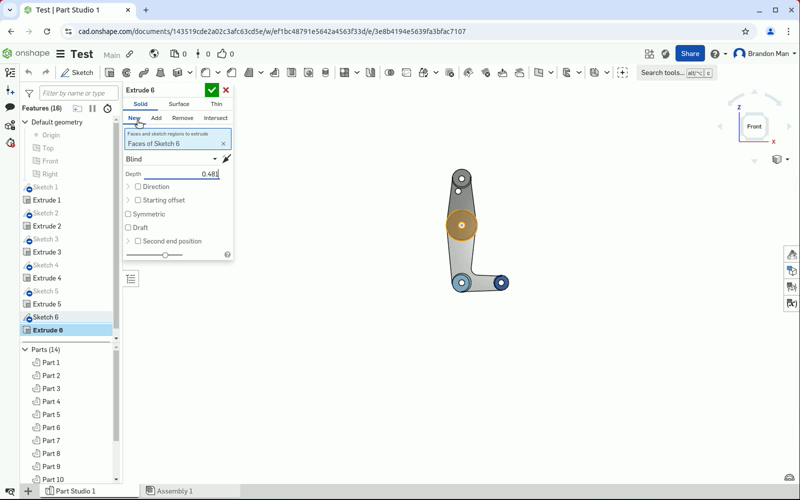
key(enter)
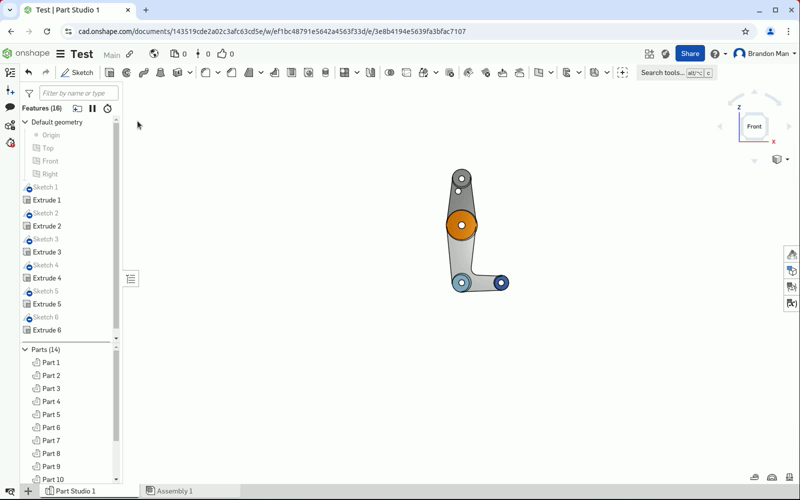
key(shift+h)
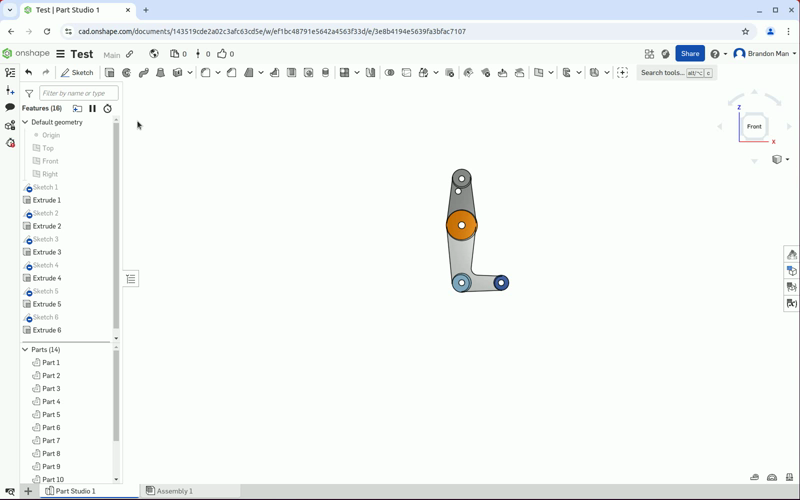
key(shift+h)
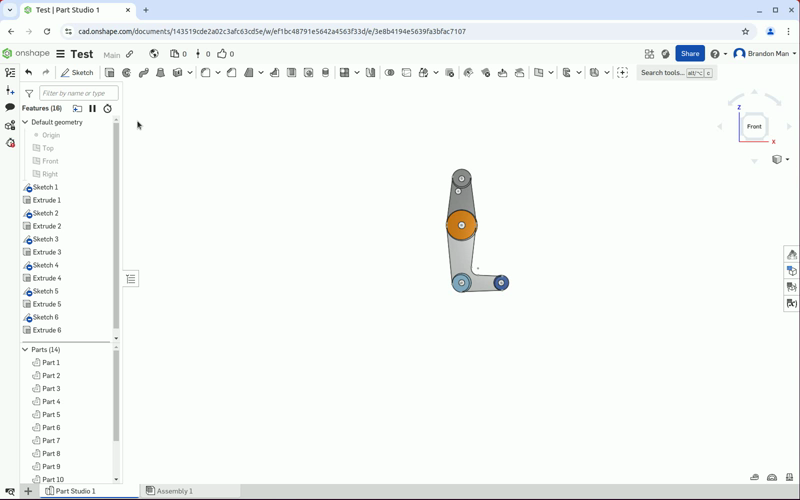
key(shift+7)
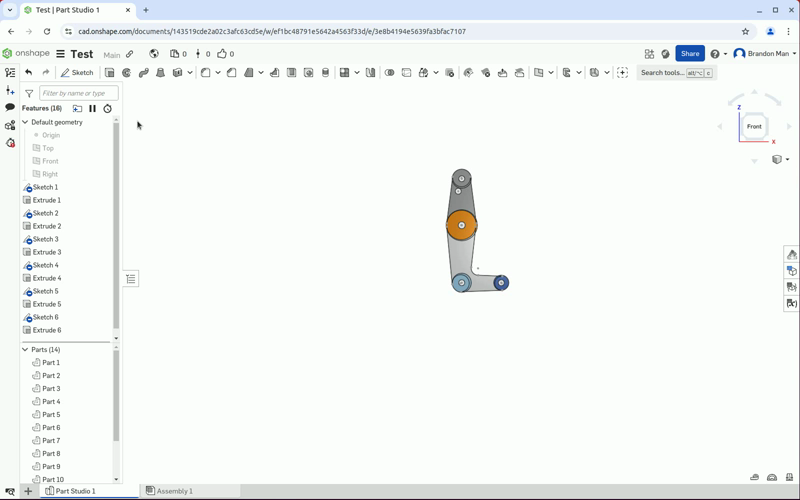
key(left, 2)
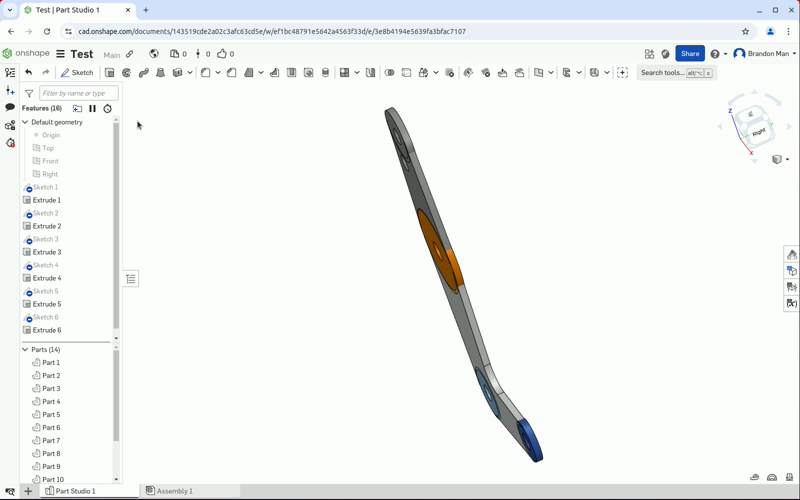
key(down, 2)
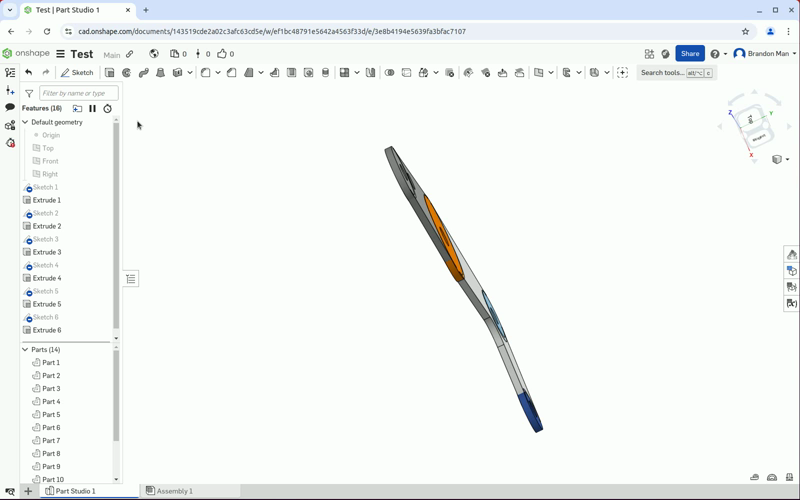
key(up, 2)
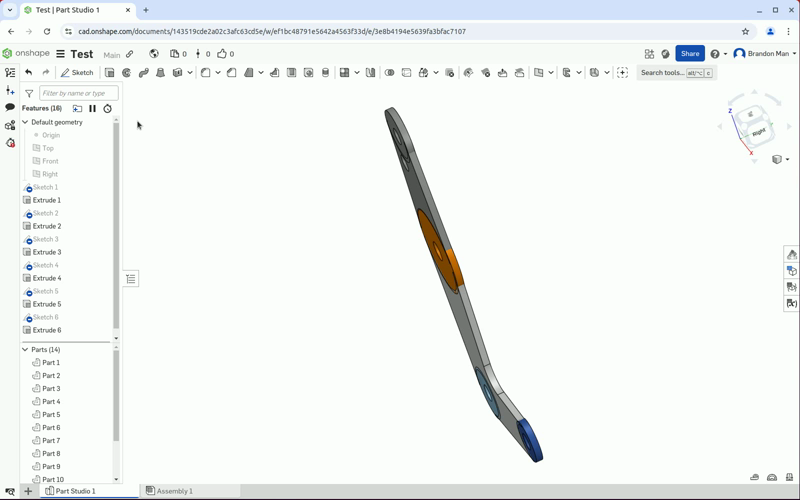
key(right, 2)
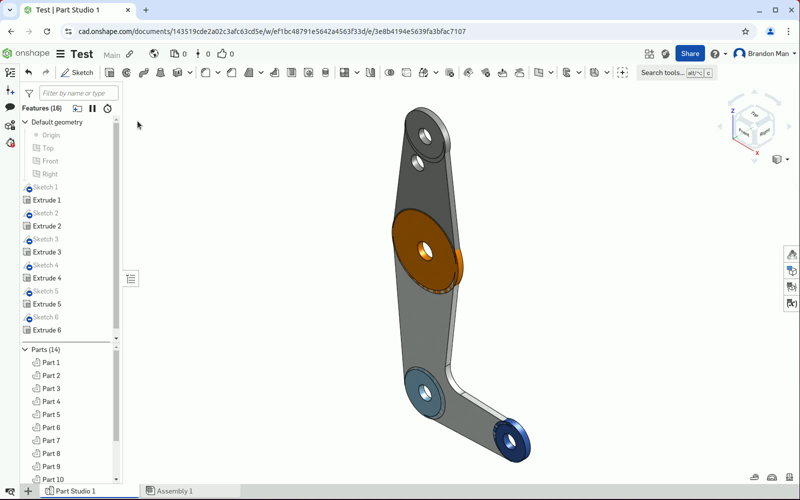
mouse_move(69, 189)
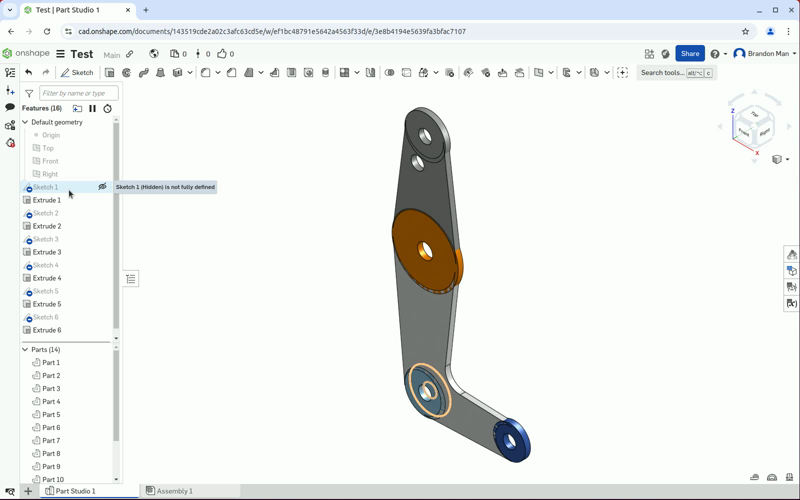
click(69, 189)